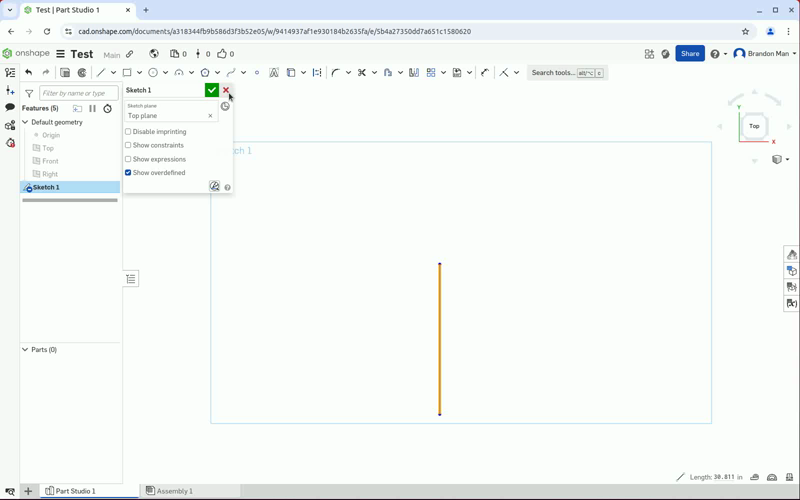
key(shift+h)
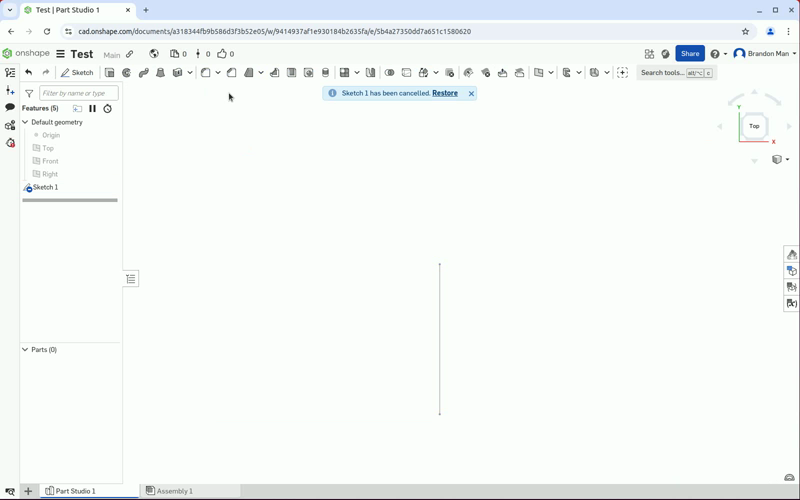
key(shift+s)
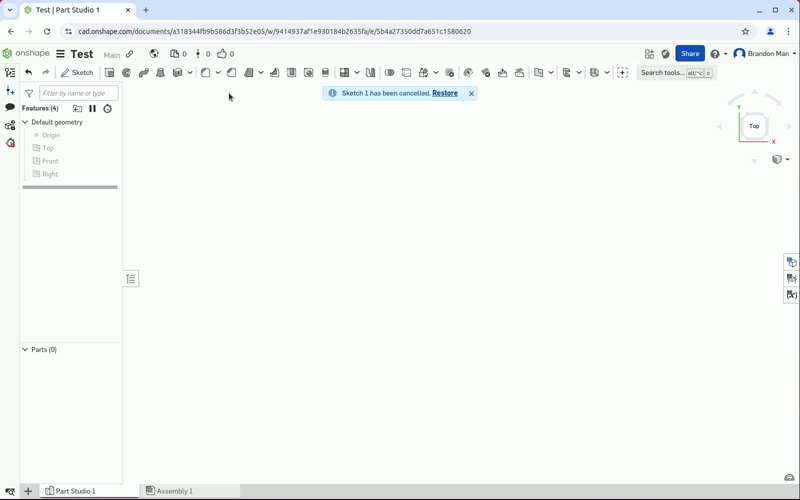
mouse_move(73, 150)
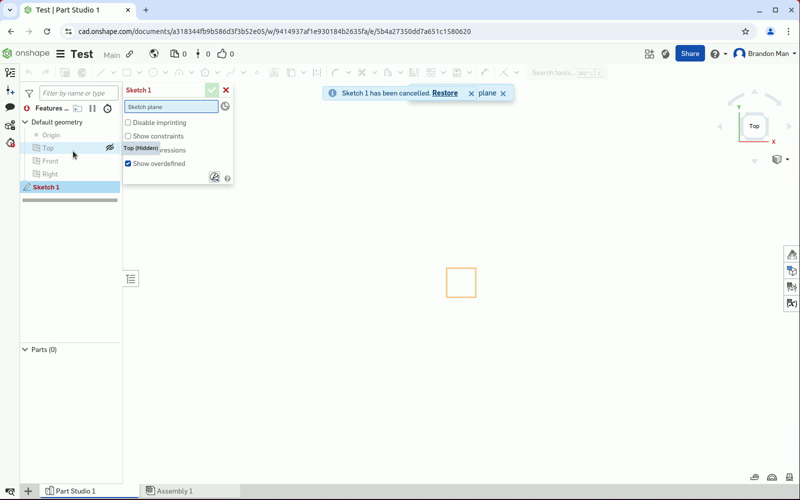
click(73, 150)
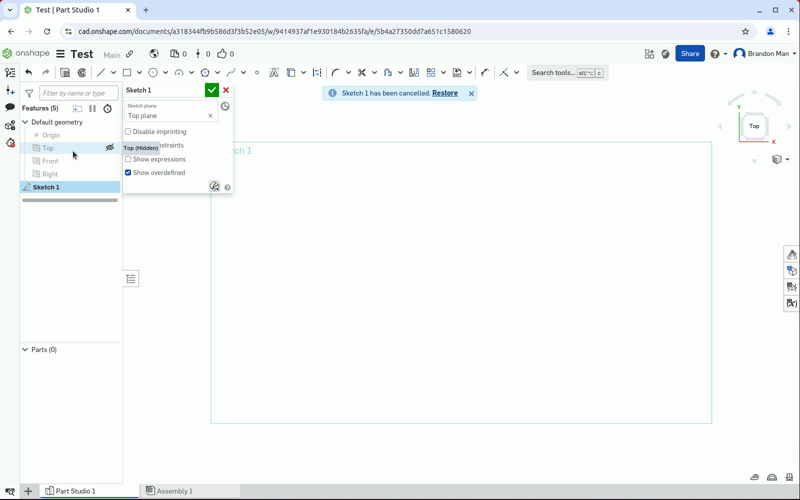
mouse_move(73, 352)
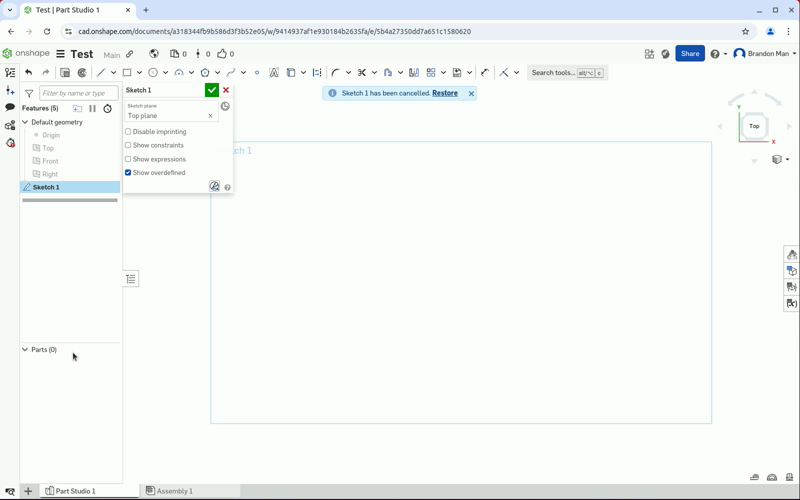
key(y)
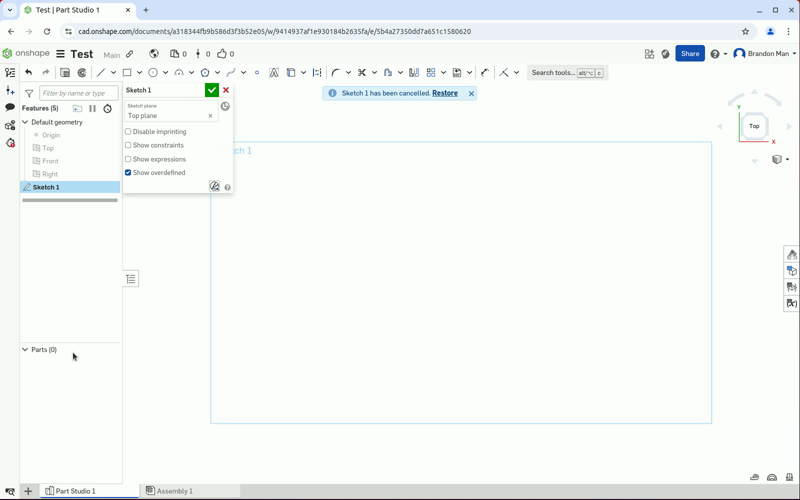
key(l)
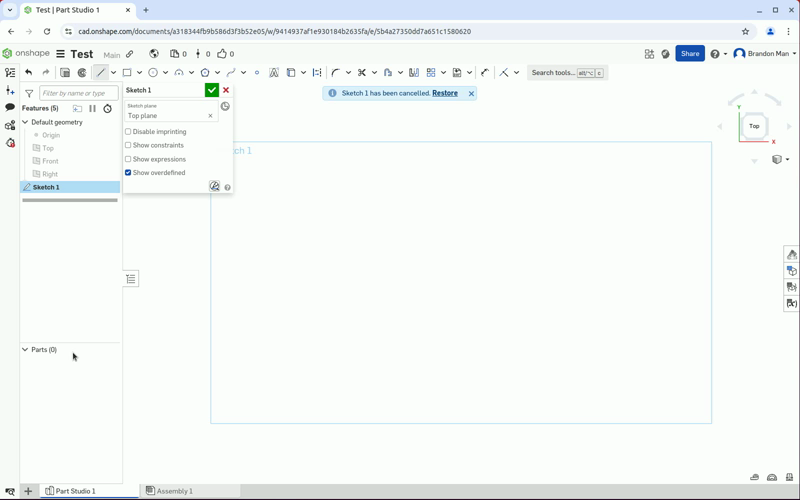
key_down(shift)
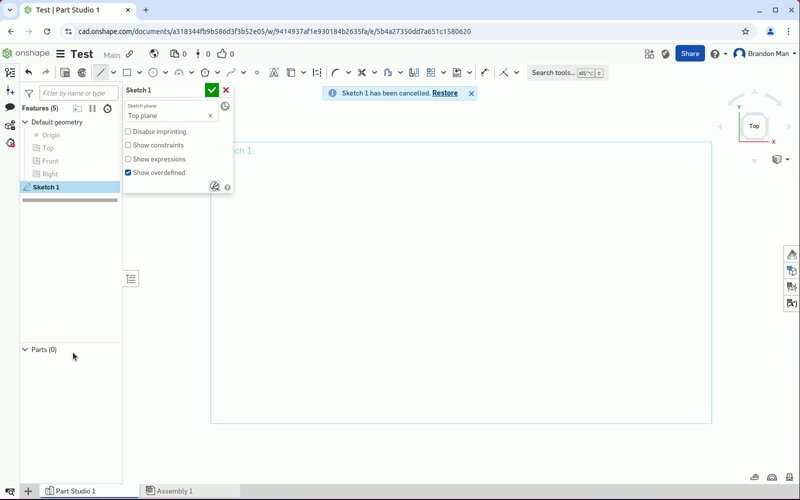
mouse_move(388, 282)
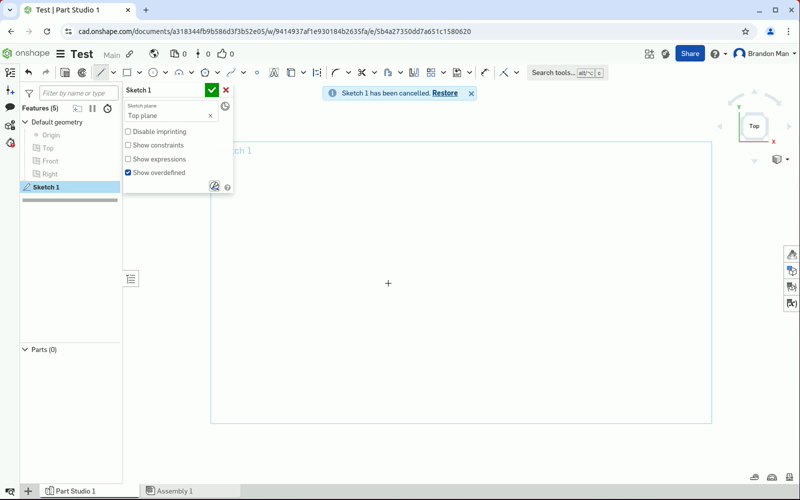
click(388, 282)
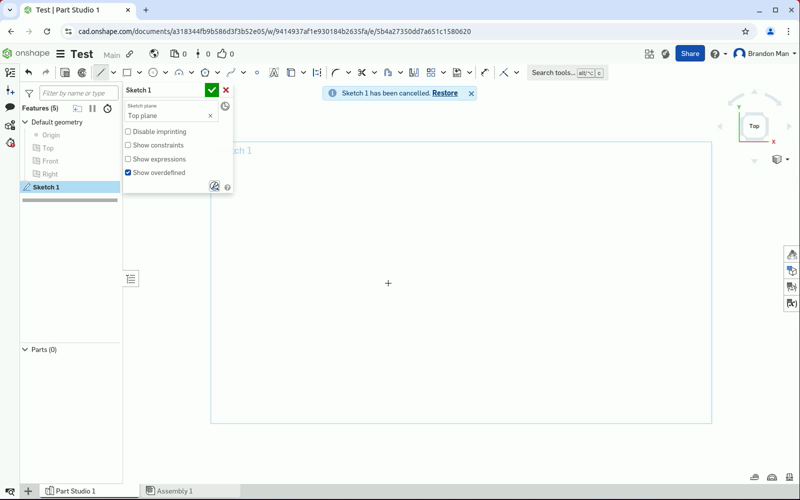
key_up(shift)
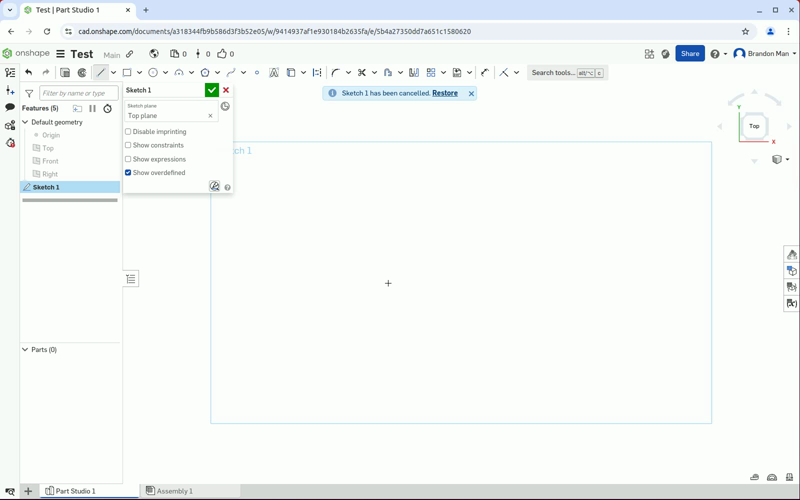
key_down(shift)
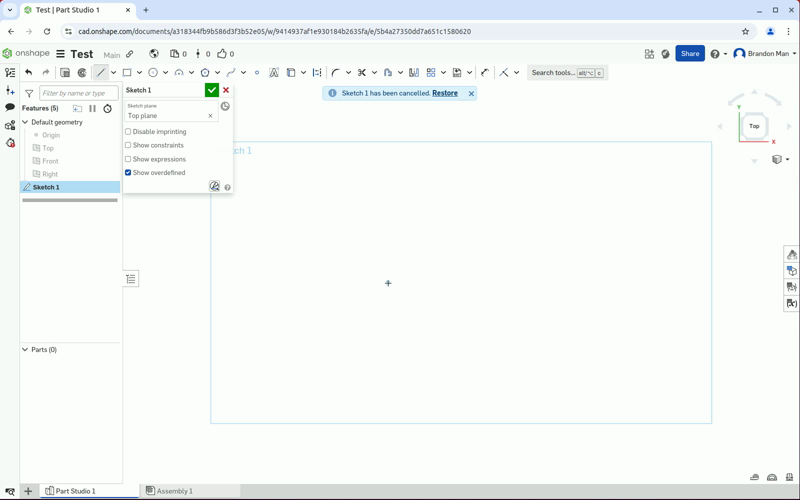
mouse_move(460, 282)
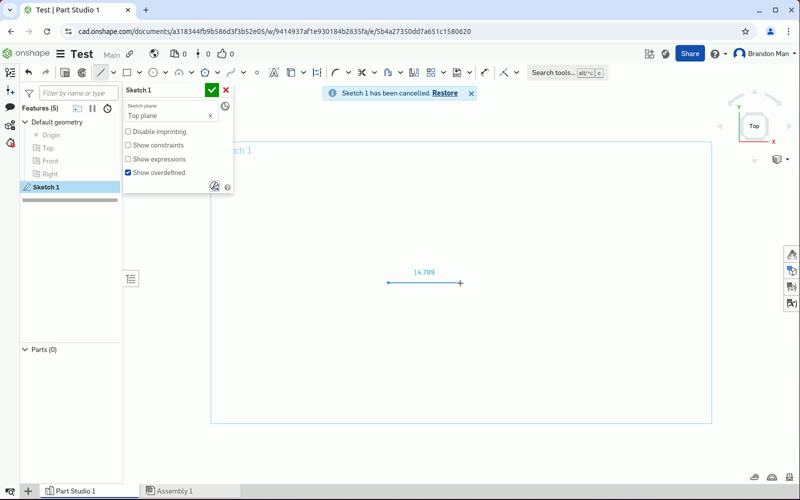
click(460, 282)
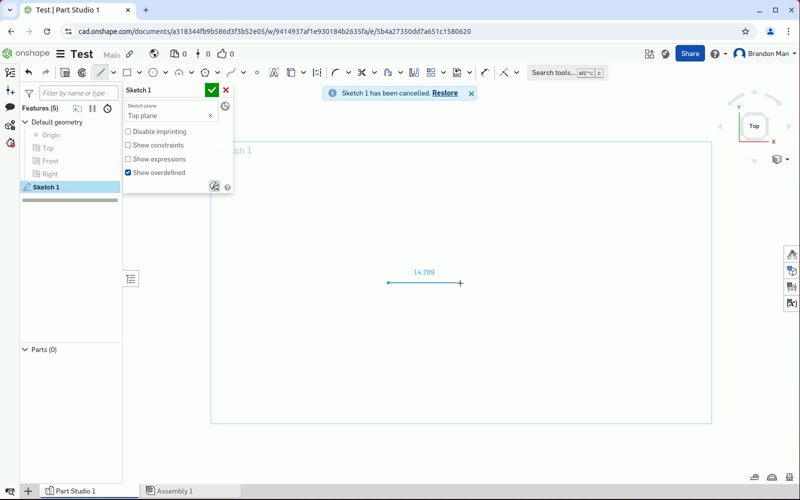
key_up(shift)
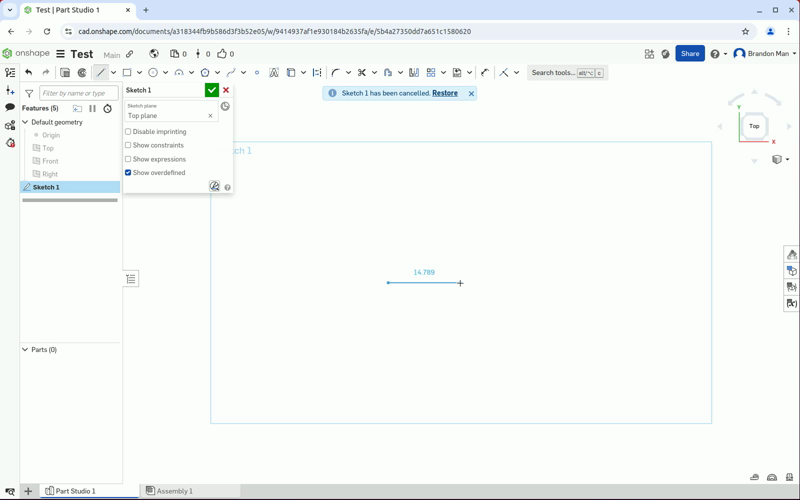
key_down(shift)
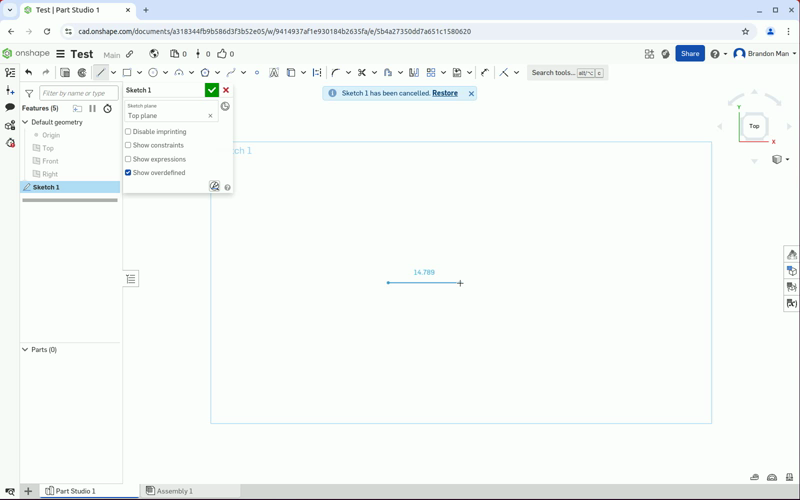
mouse_move(460, 187)
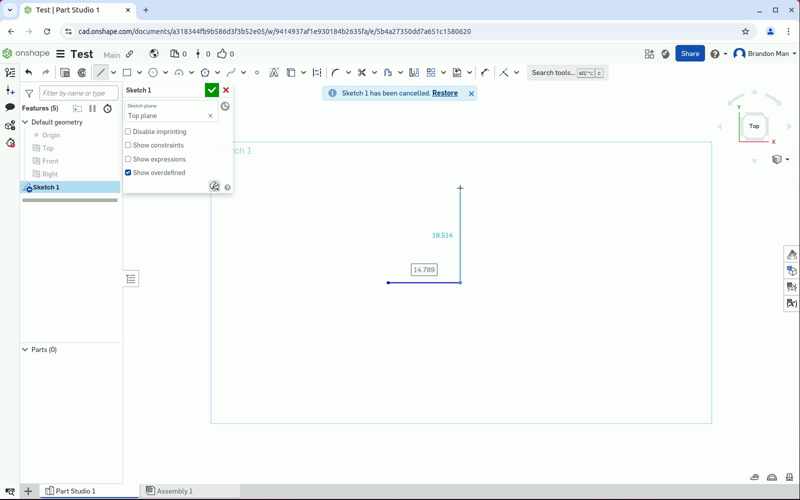
click(460, 187)
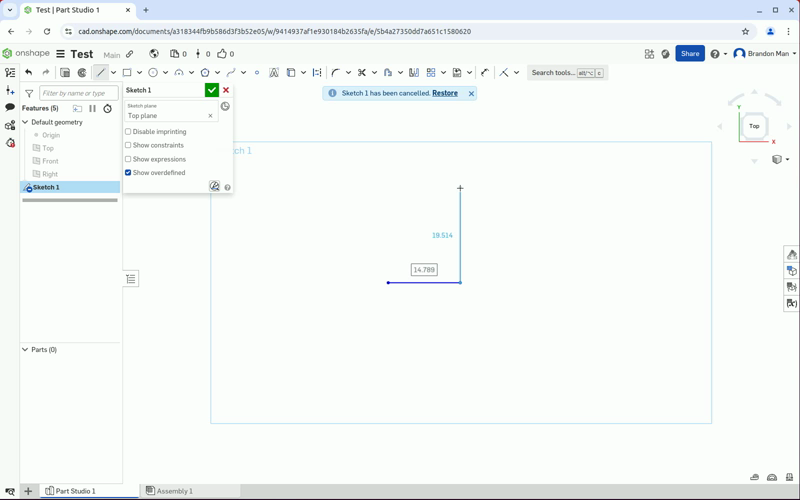
key_up(shift)
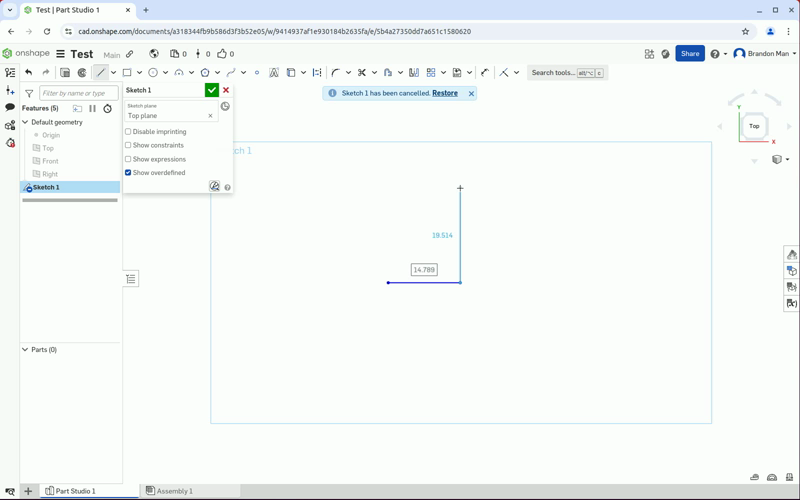
key_down(shift)
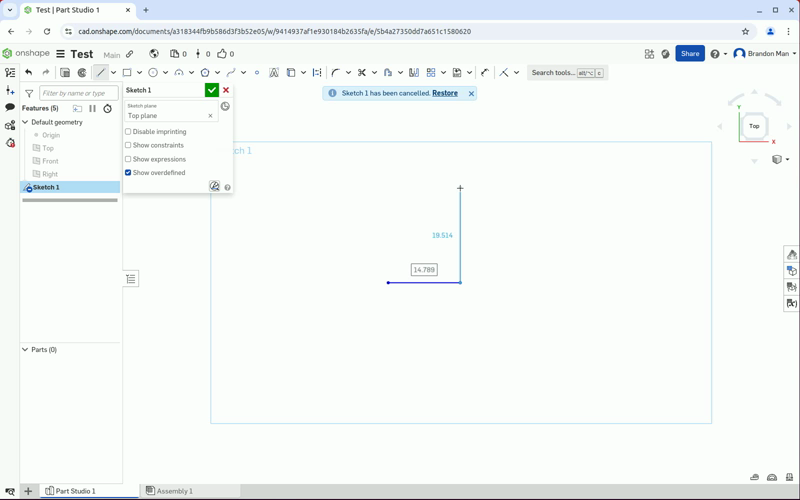
mouse_move(388, 187)
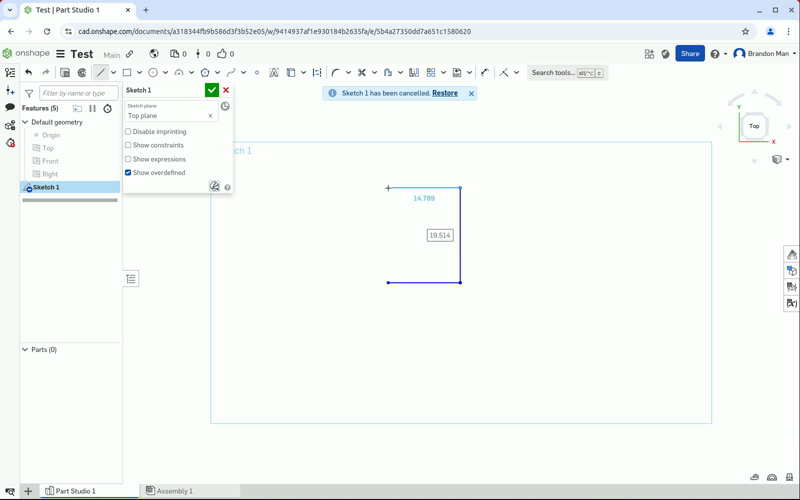
click(388, 187)
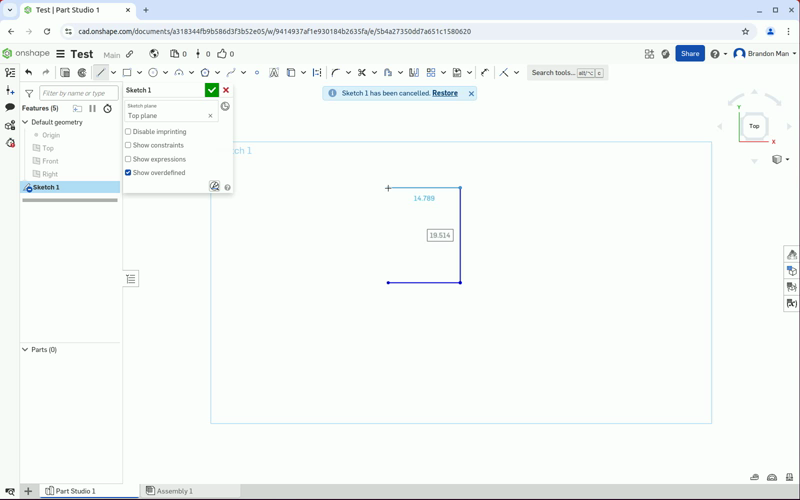
key_up(shift)
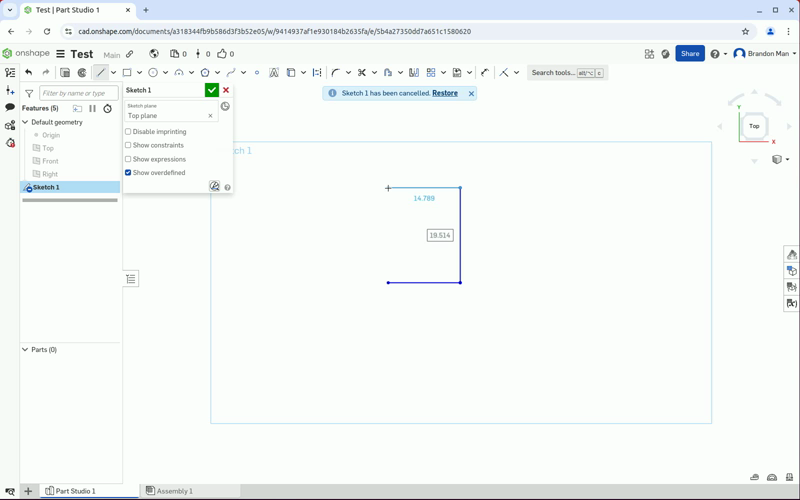
key_down(shift)
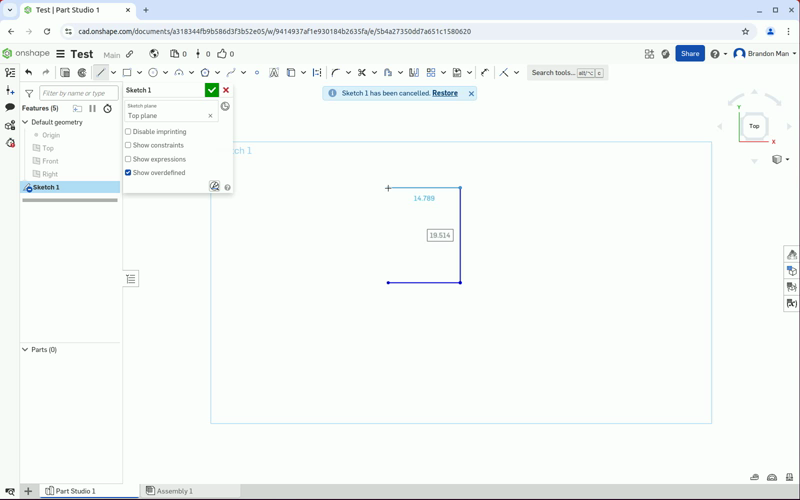
mouse_move(388, 282)
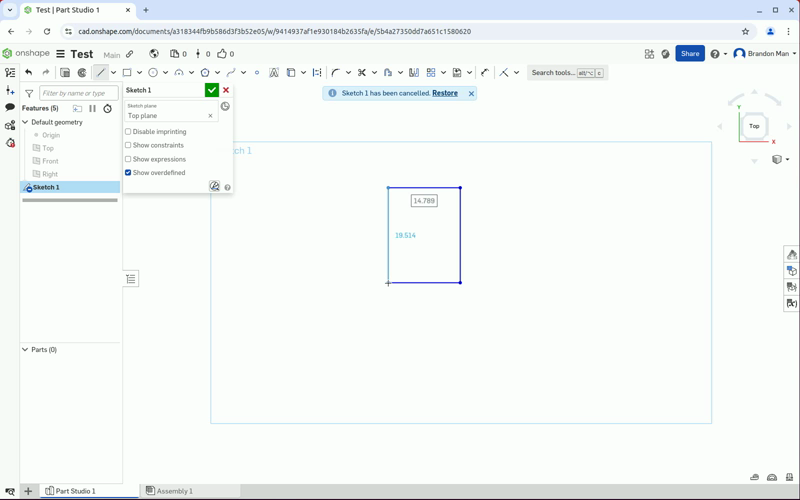
key_up(shift)
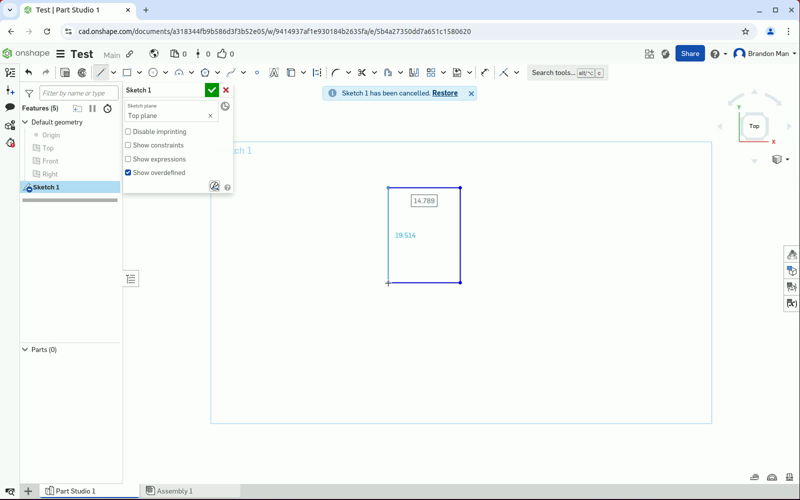
click(388, 282)
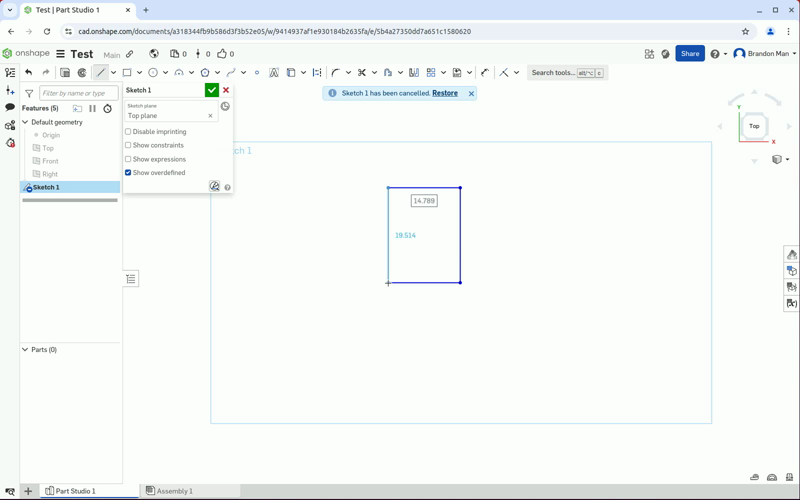
key(esc)
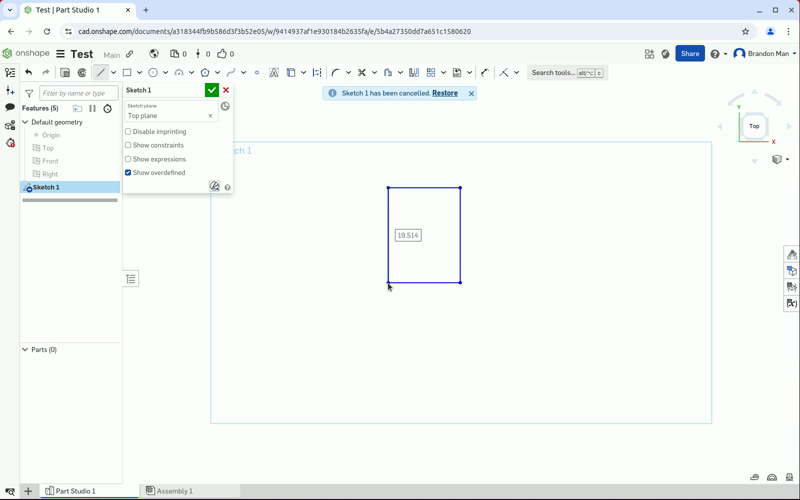
mouse_move(447, 203)
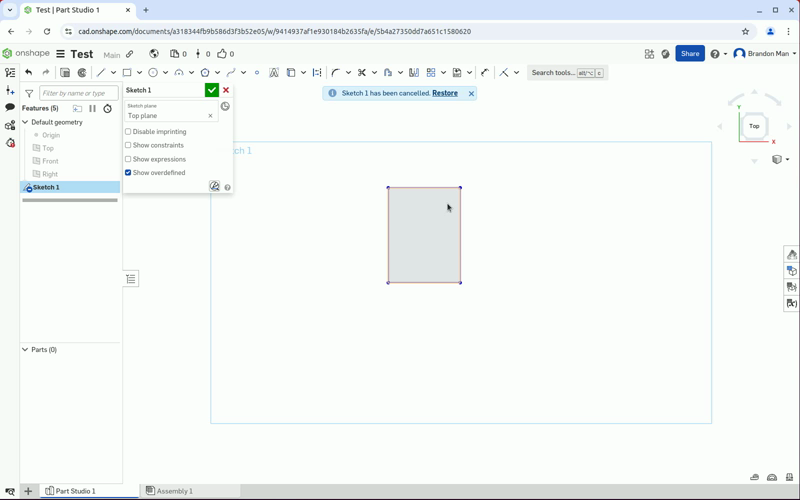
click(447, 203)
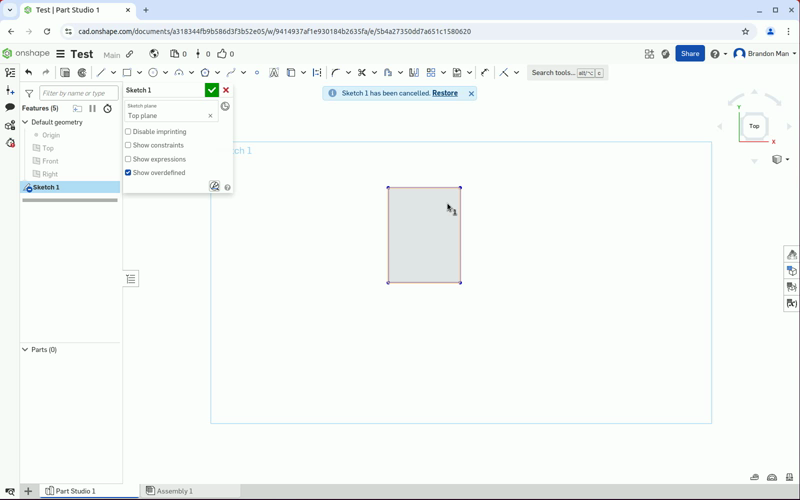
mouse_move(73, 352)
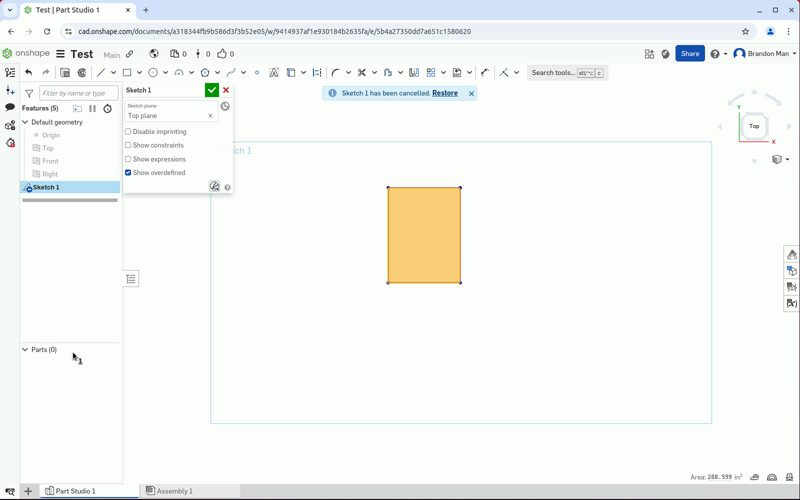
key(shift+y)
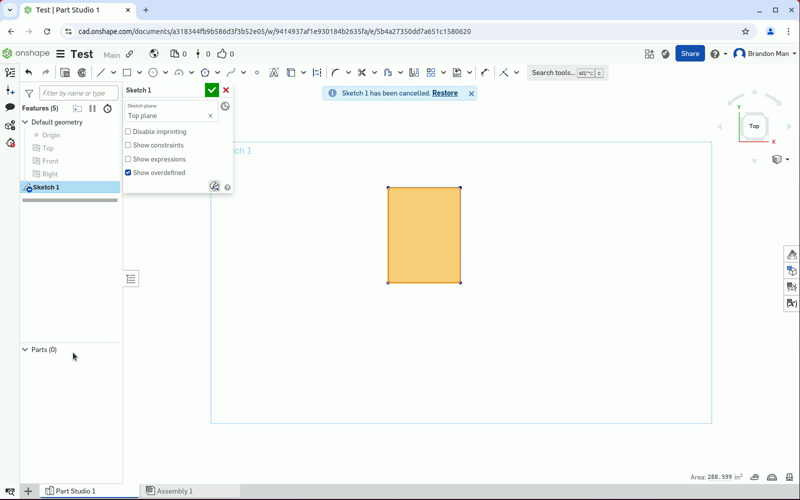
key(shift+e)
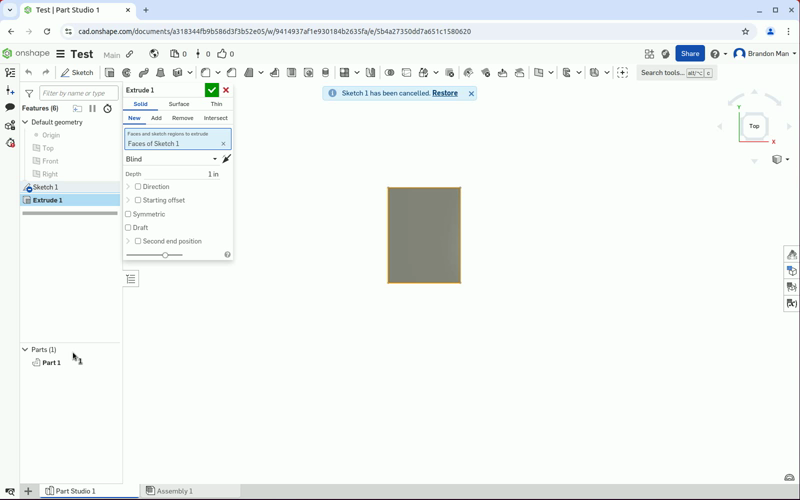
mouse_move(143, 106)
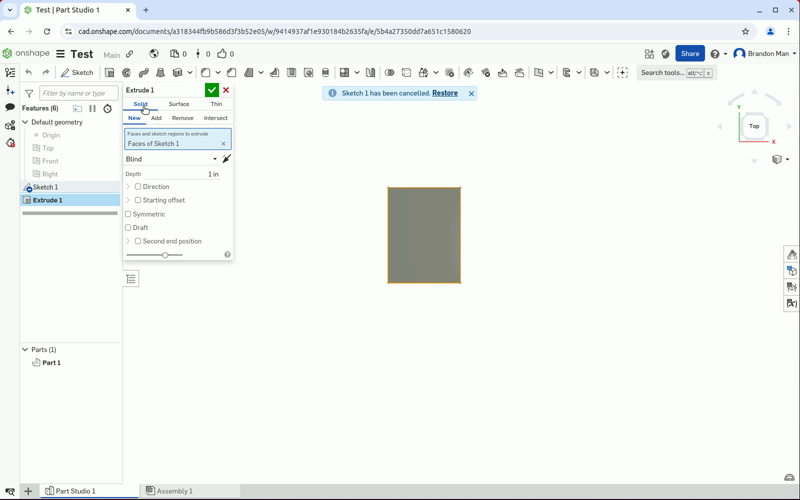
click(143, 106)
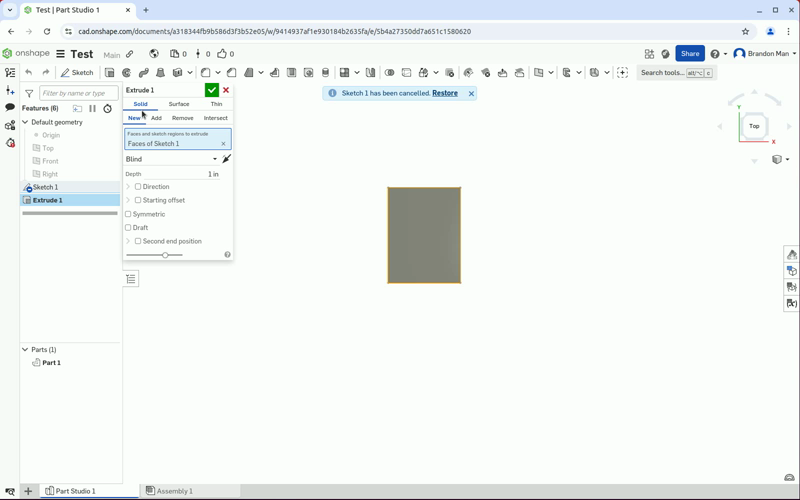
mouse_move(137, 120)
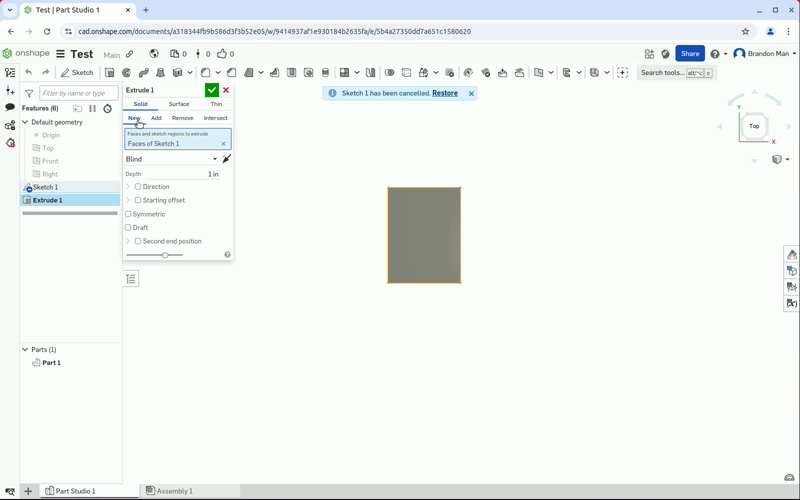
click(137, 120)
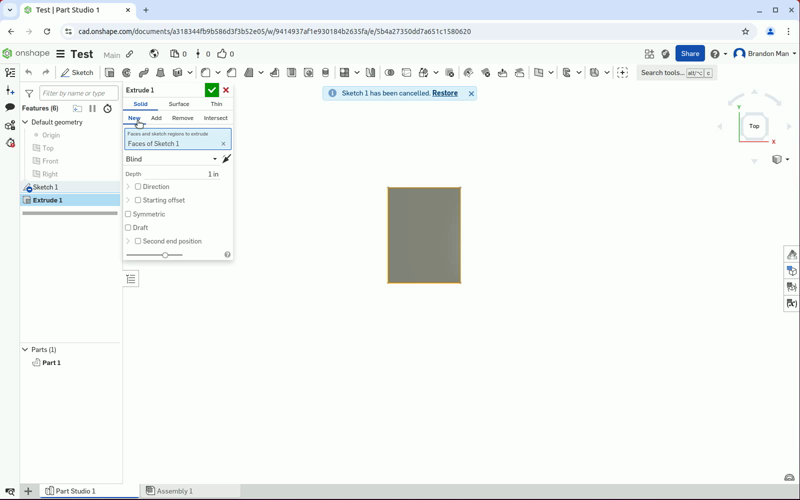
key(tab, 4)
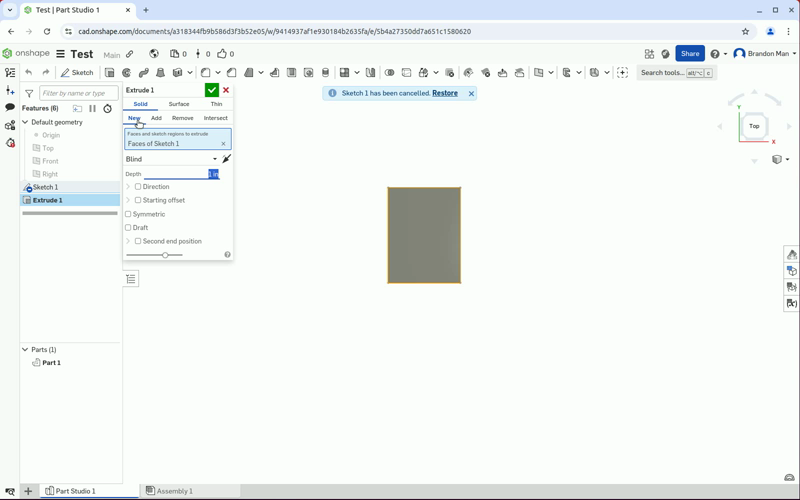
text(1.685)
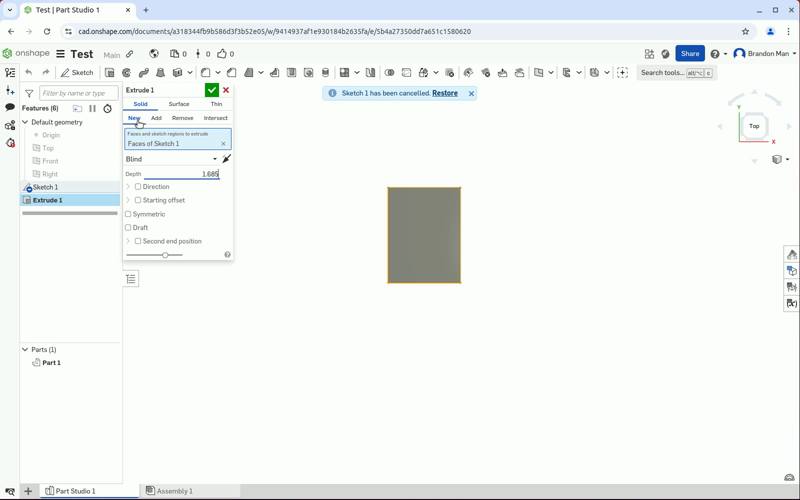
key(enter)
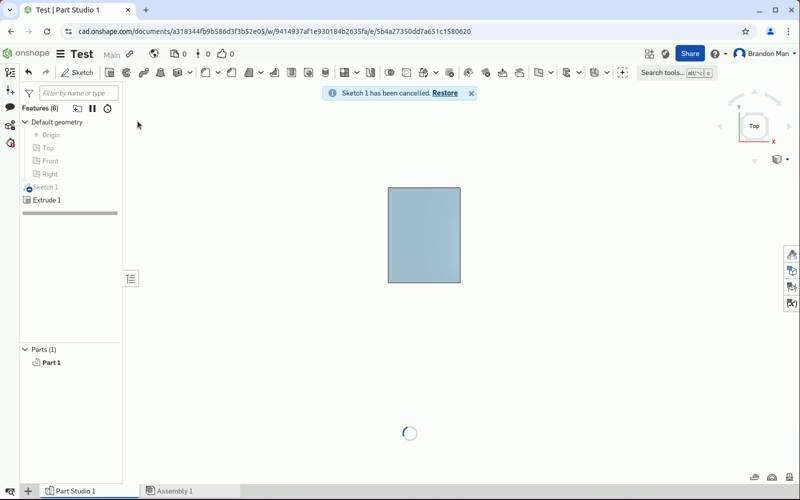
key(shift+h)
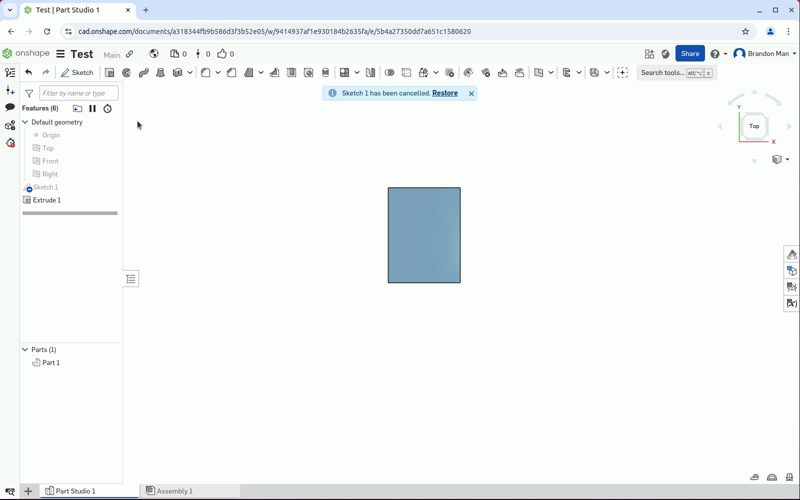
key(shift+h)
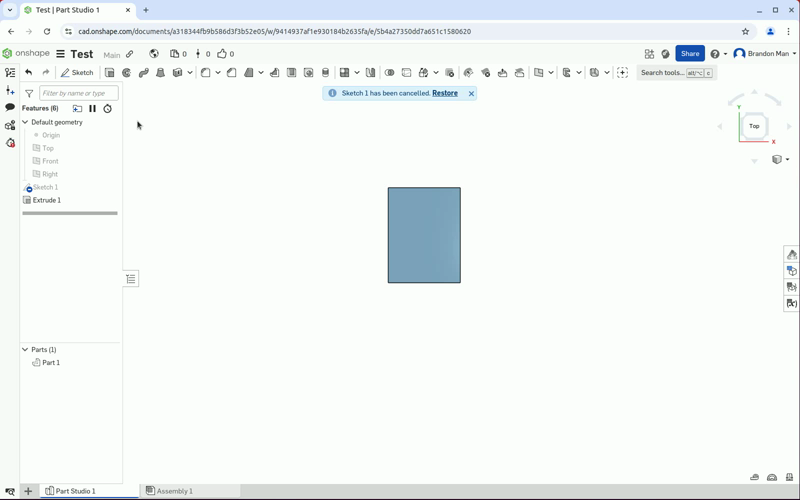
mouse_move(73, 189)
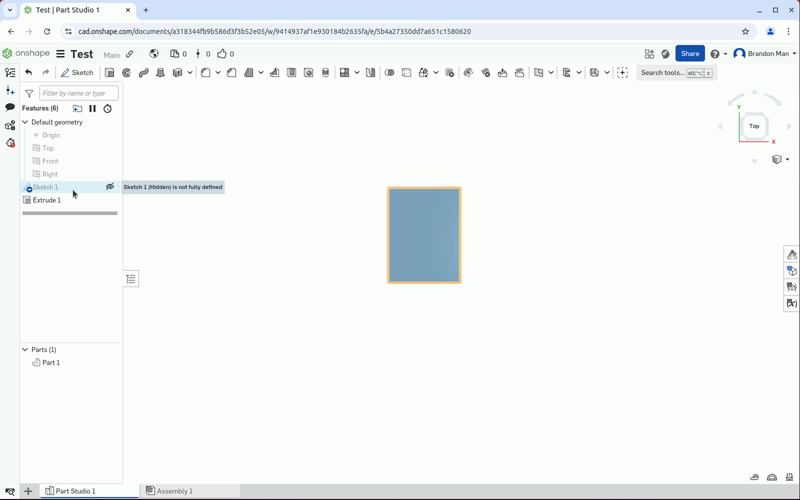
click(73, 189)
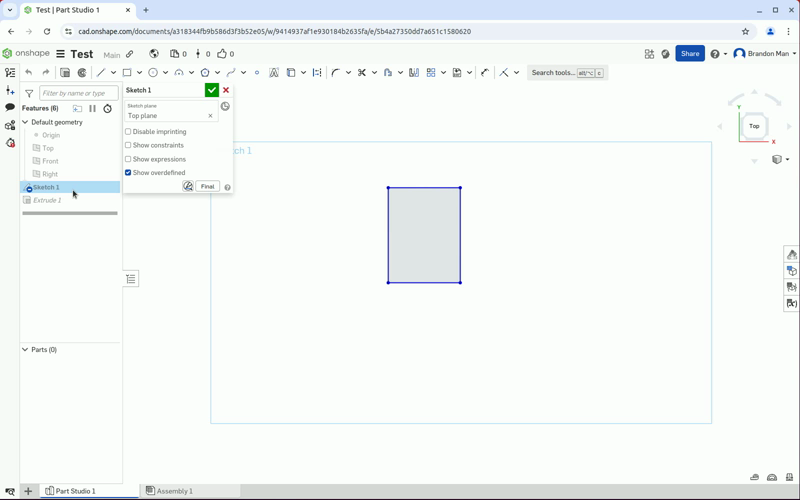
mouse_move(229, 92)
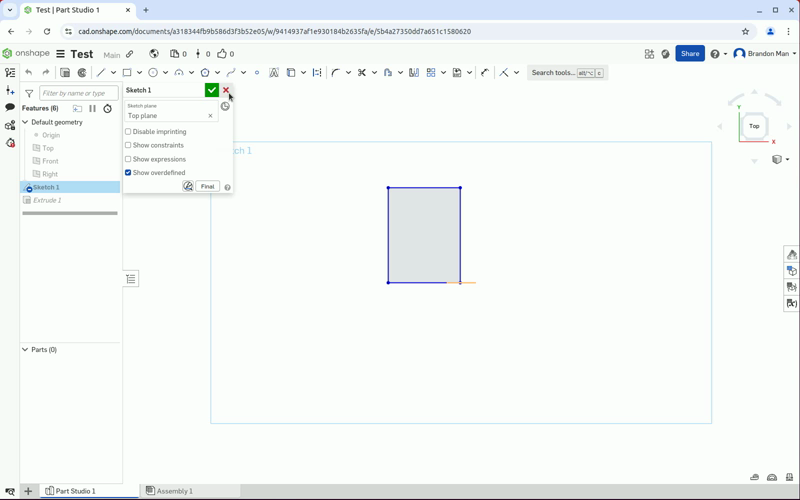
click(229, 92)
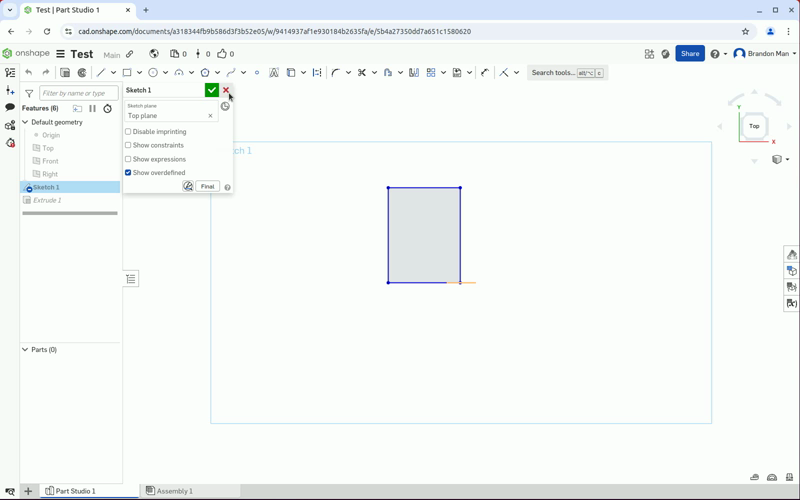
mouse_move(73, 352)
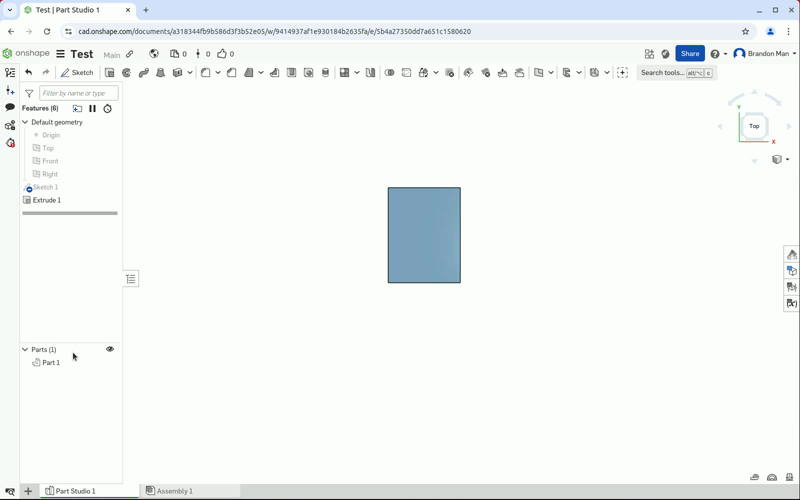
key(y)
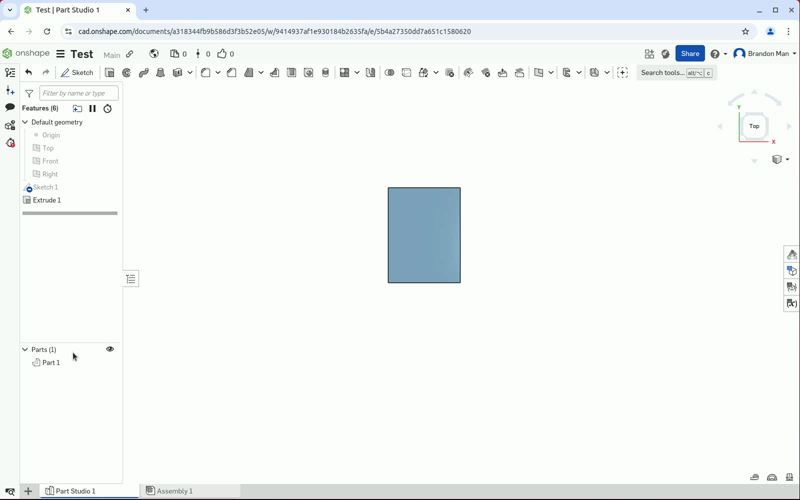
key(shift+p)
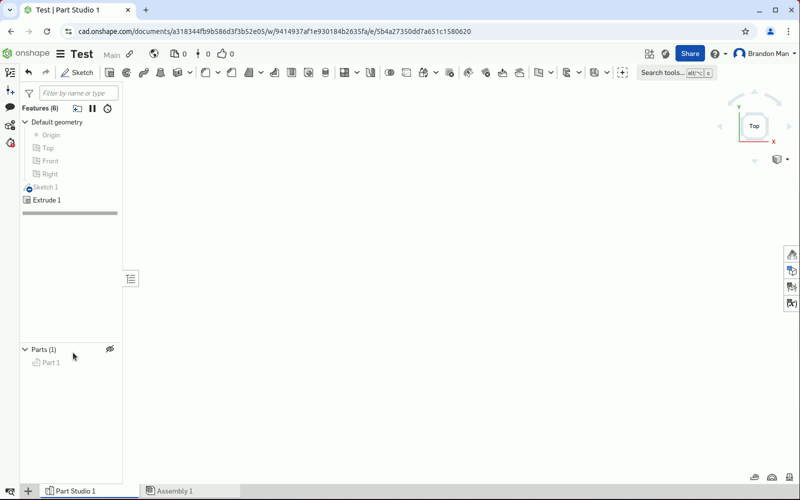
key(space)
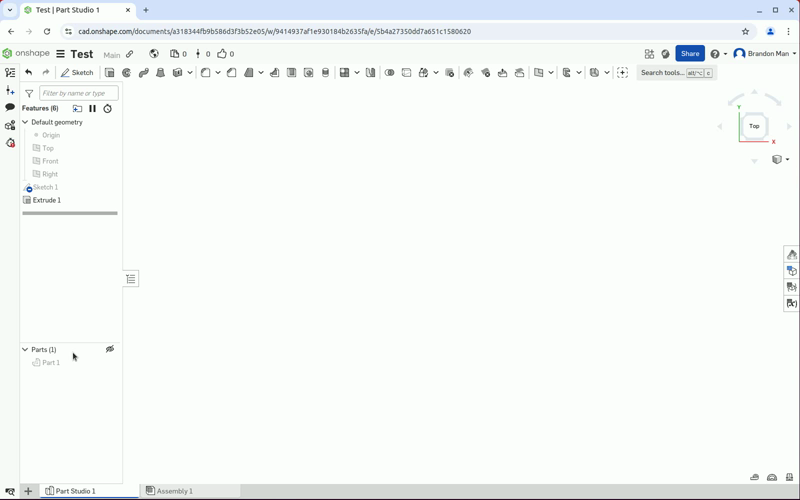
key_down(shift)
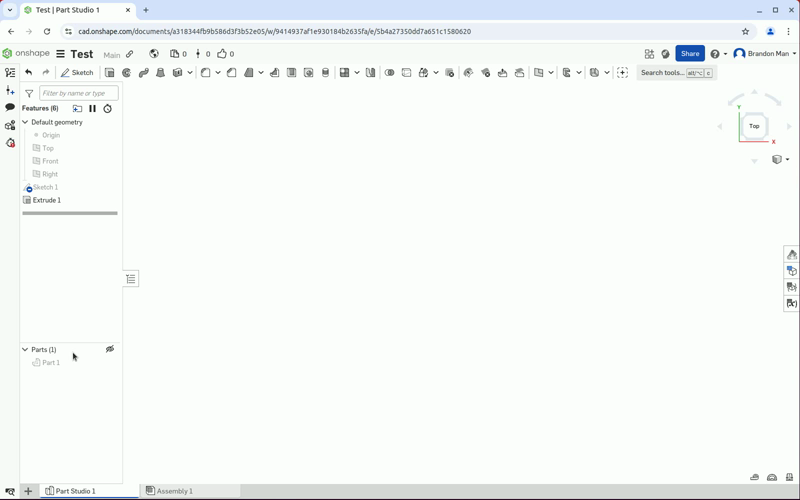
key(up)
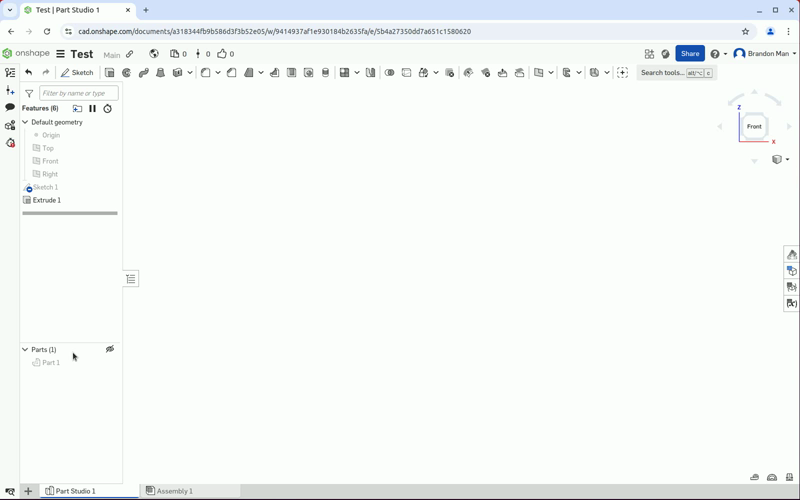
key_up(shift)
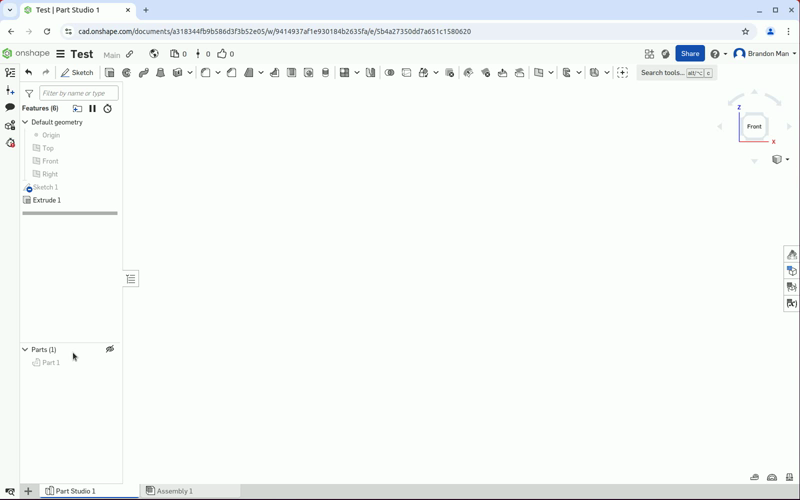
key(space)
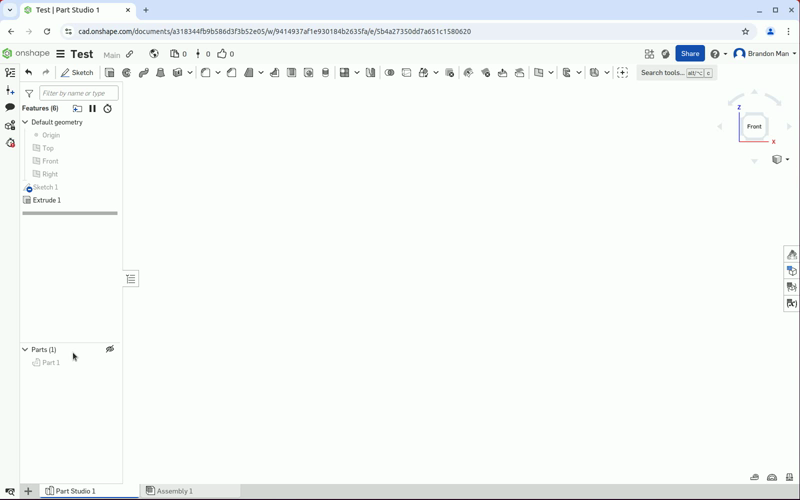
key_down(shift)
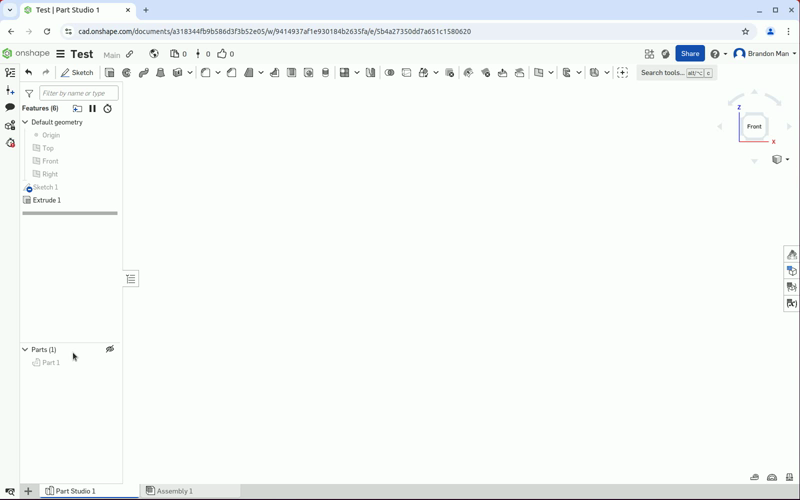
key(left)
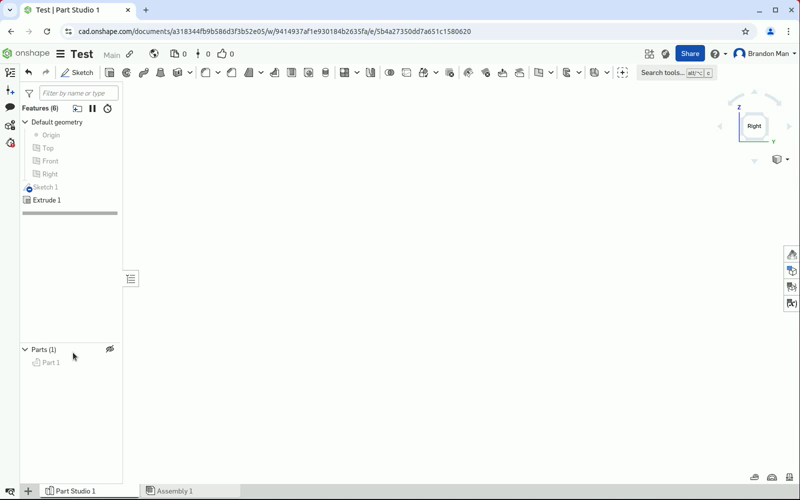
key_up(shift)
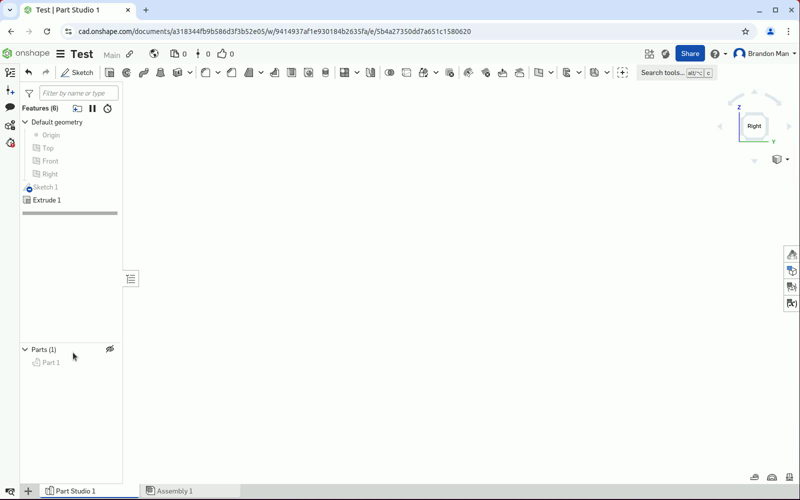
mouse_move(73, 352)
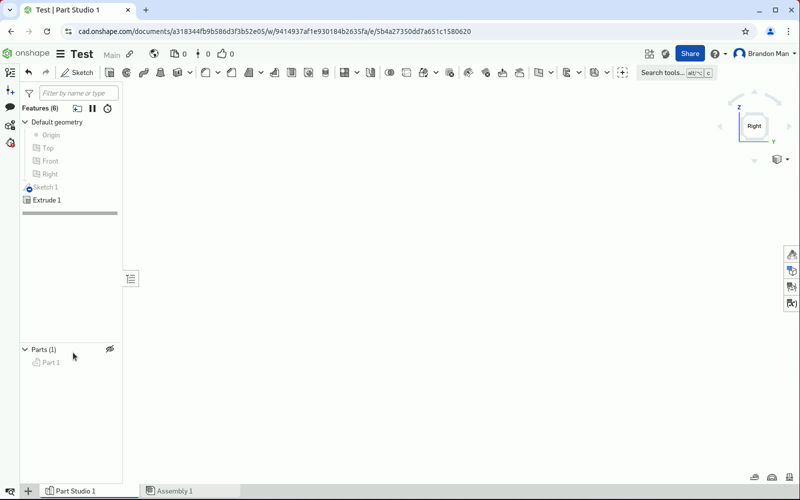
key(shift+y)
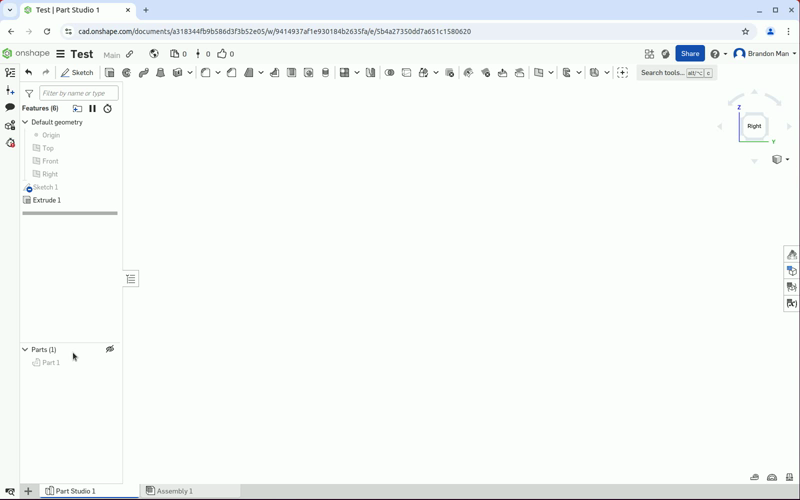
key(shift+s)
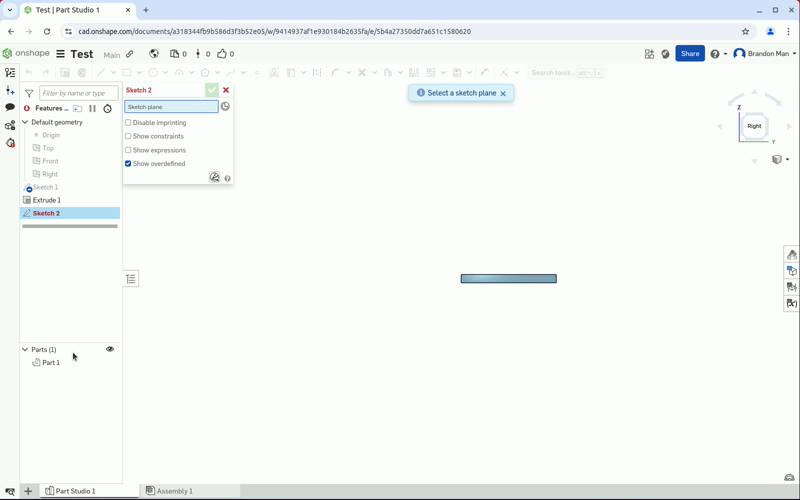
mouse_move(73, 176)
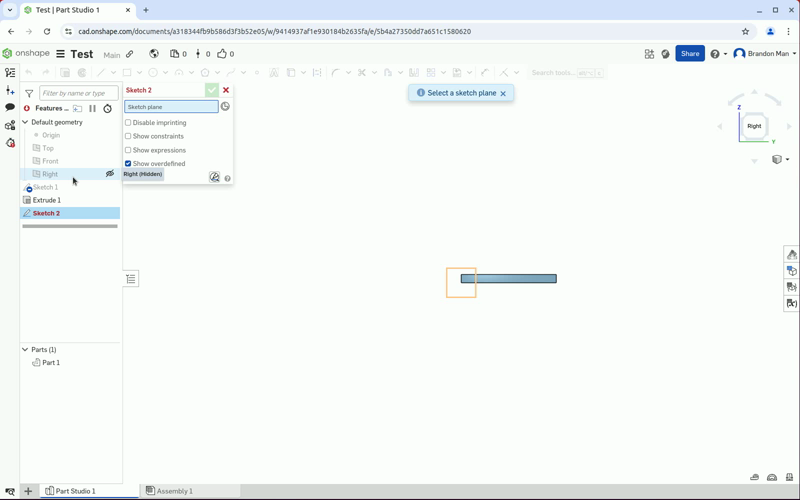
click(73, 176)
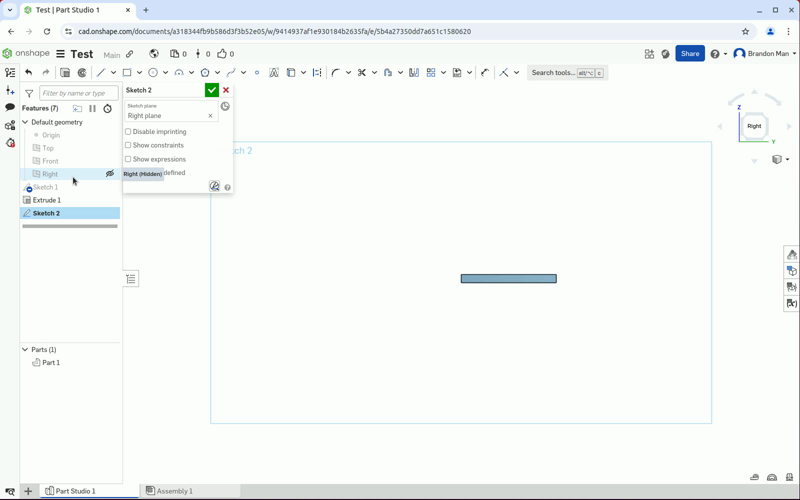
mouse_move(73, 352)
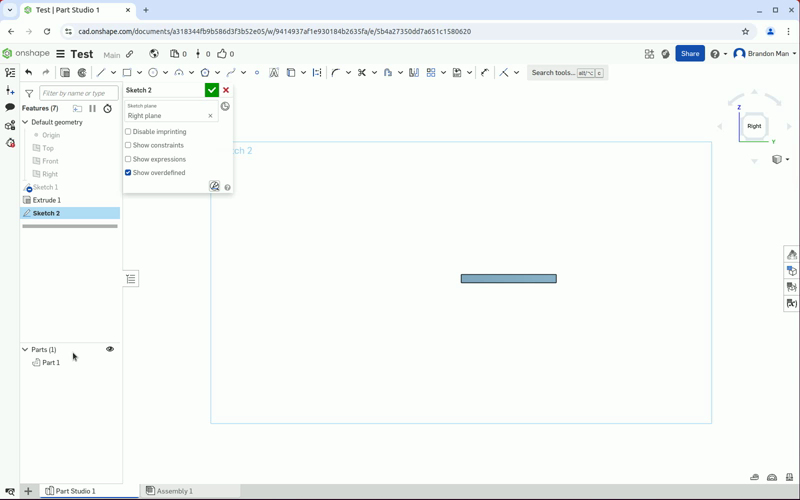
key(y)
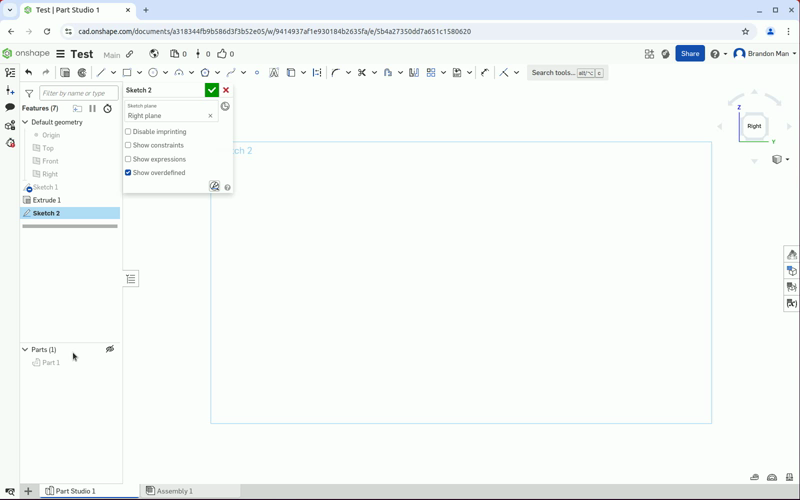
key(l)
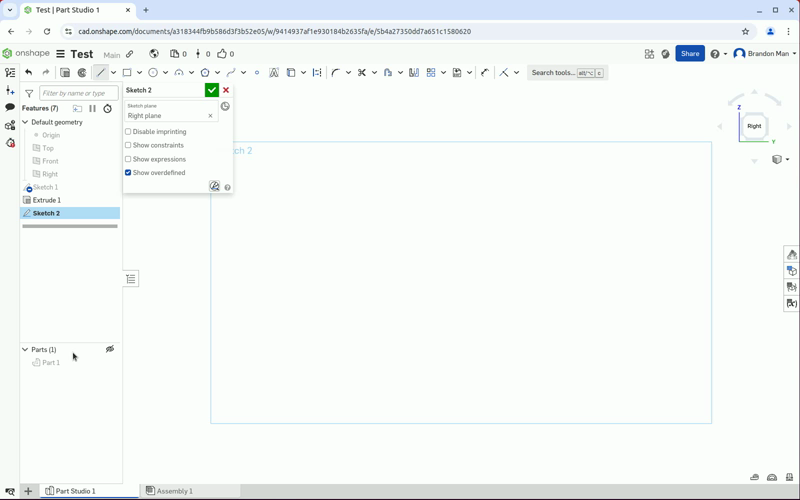
key_down(shift)
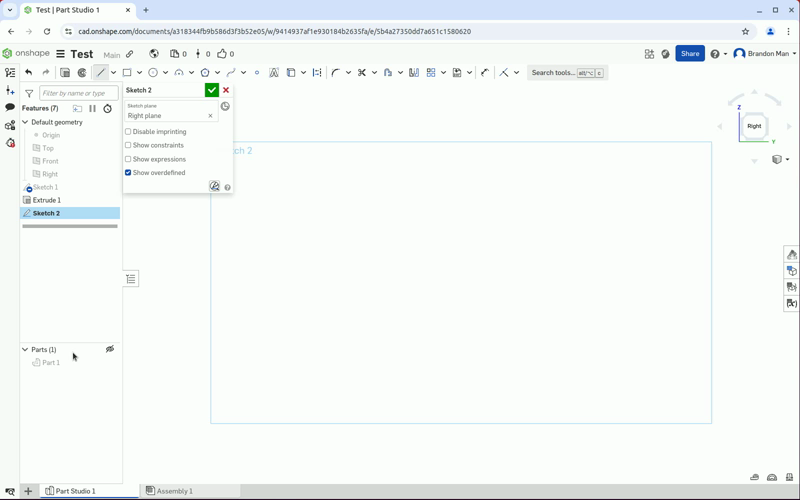
mouse_move(443, 307)
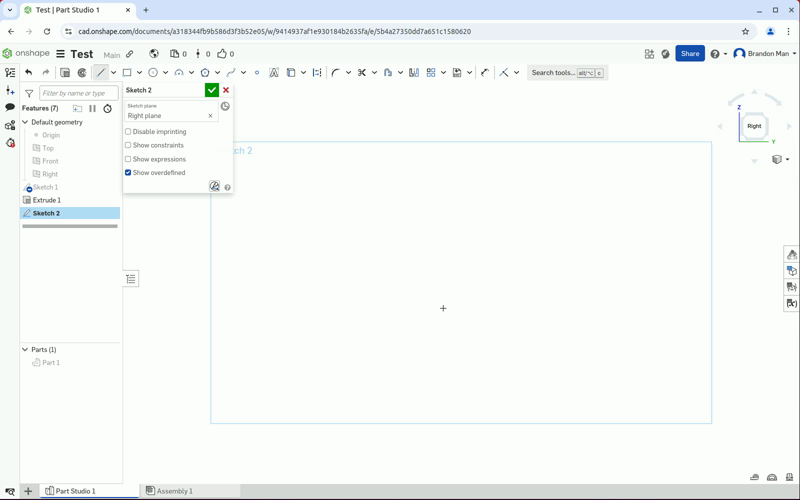
click(443, 307)
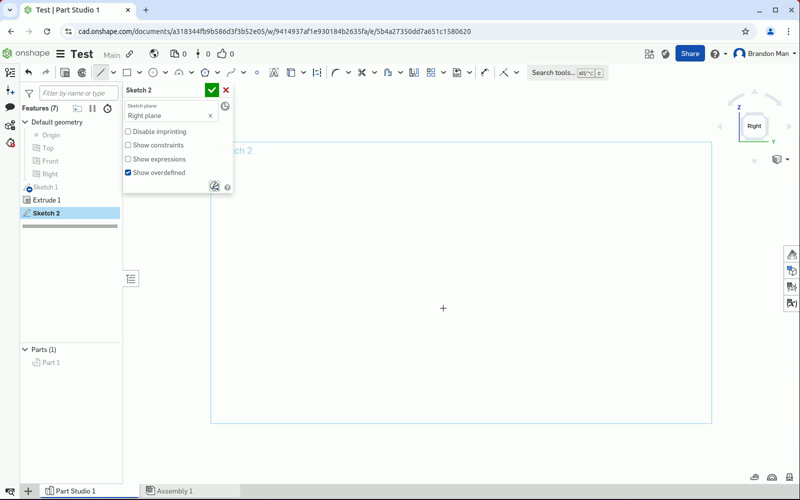
key_up(shift)
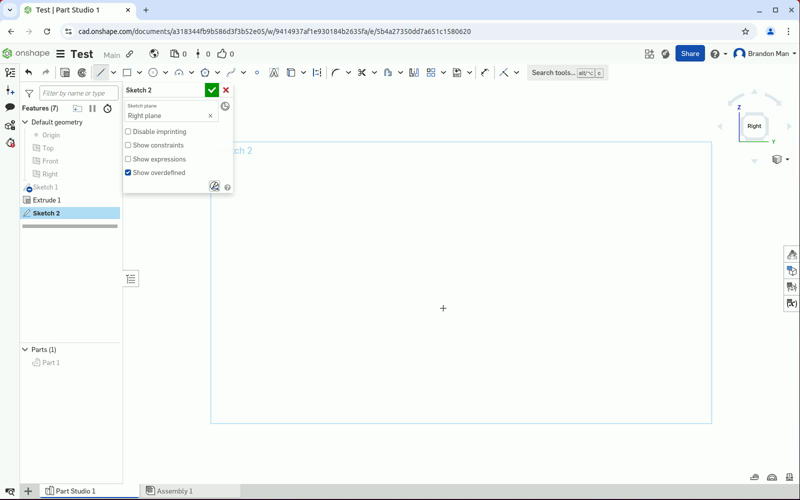
key_down(shift)
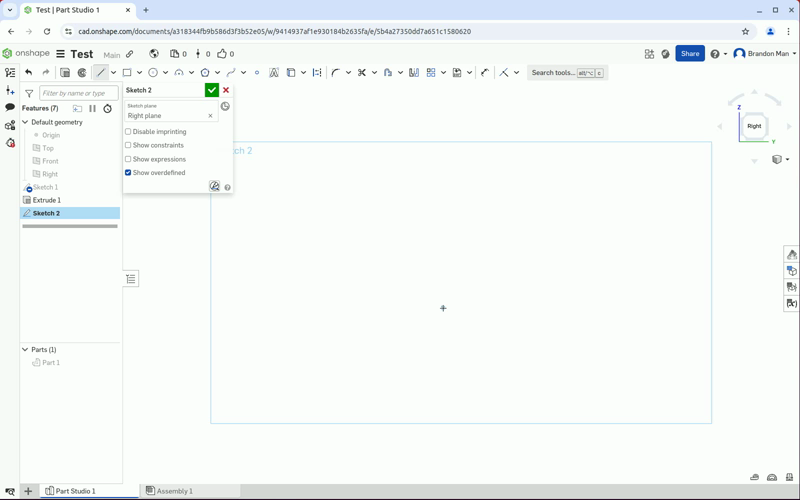
mouse_move(473, 307)
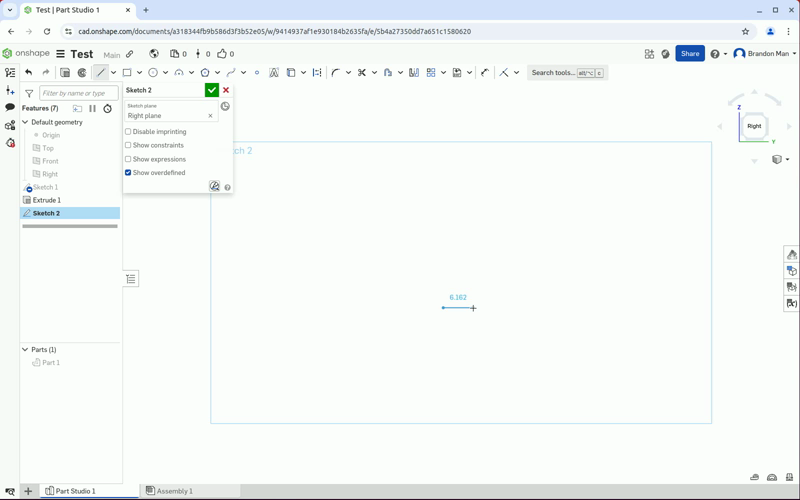
mouse_move(447, 307)
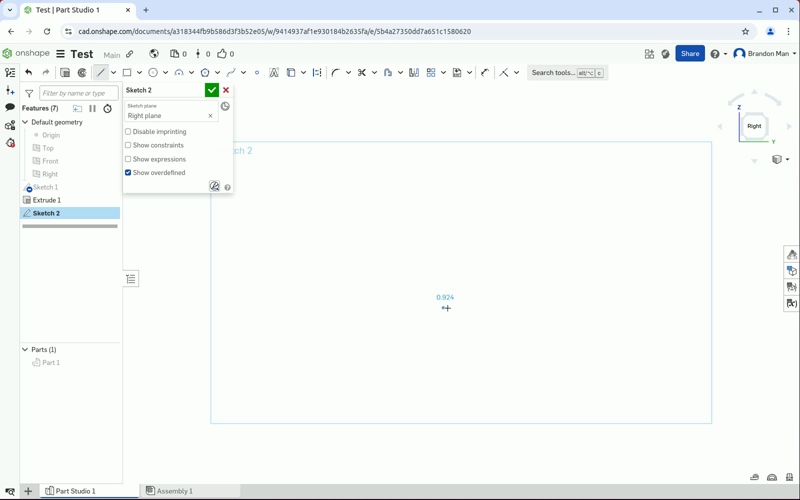
scroll(6)
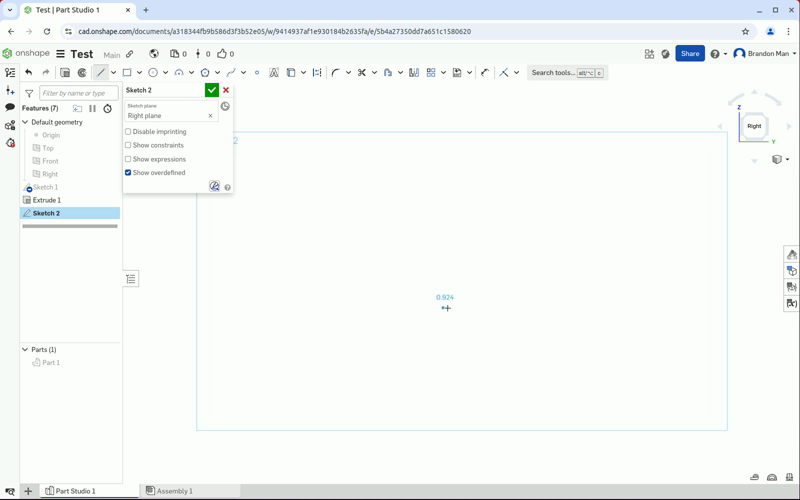
scroll(6)
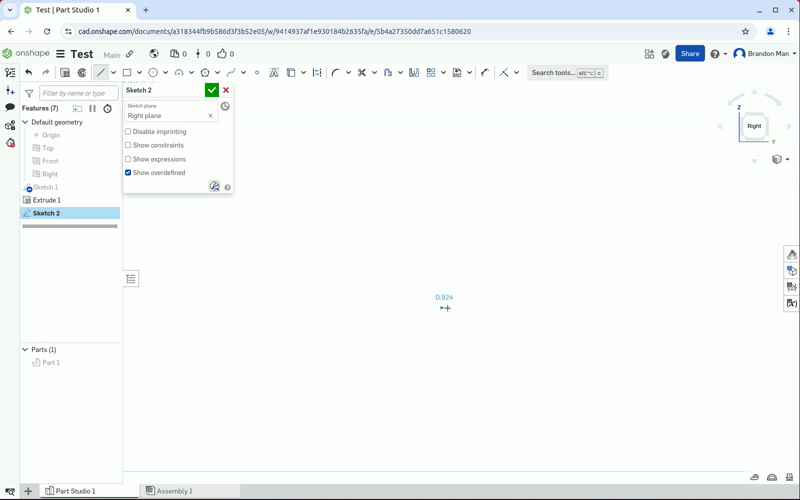
scroll(6)
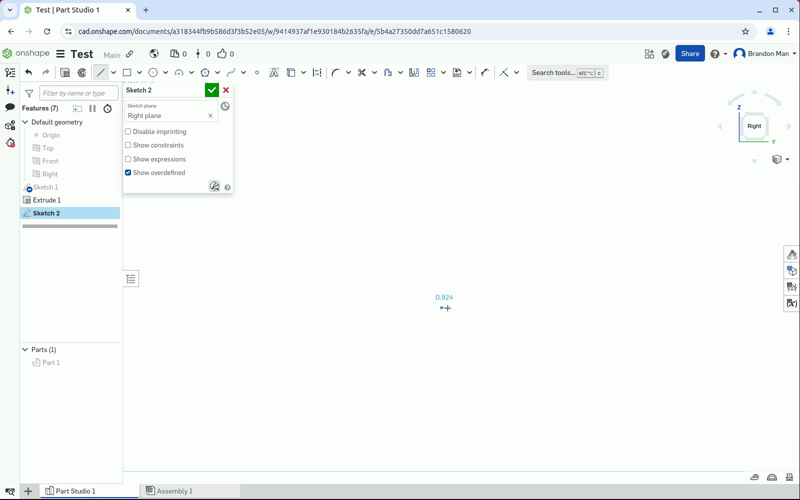
scroll(6)
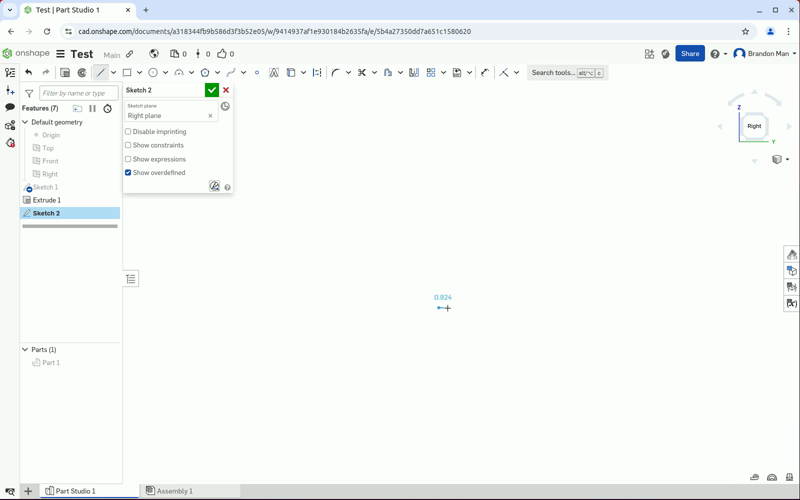
scroll(6)
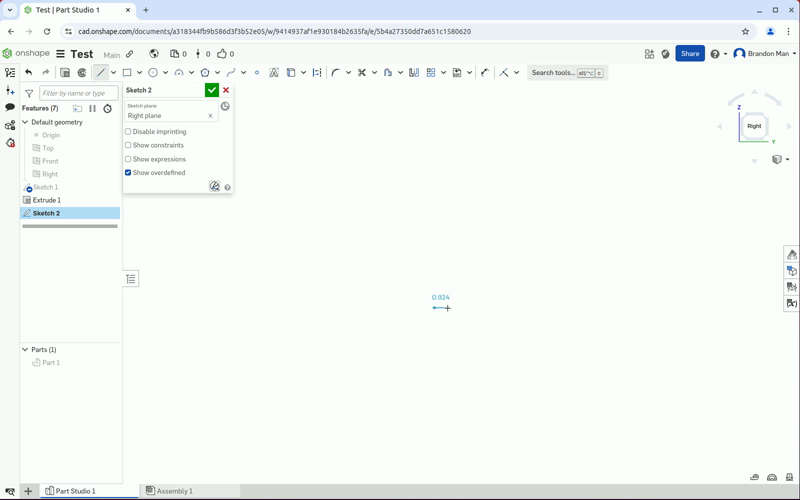
scroll(6)
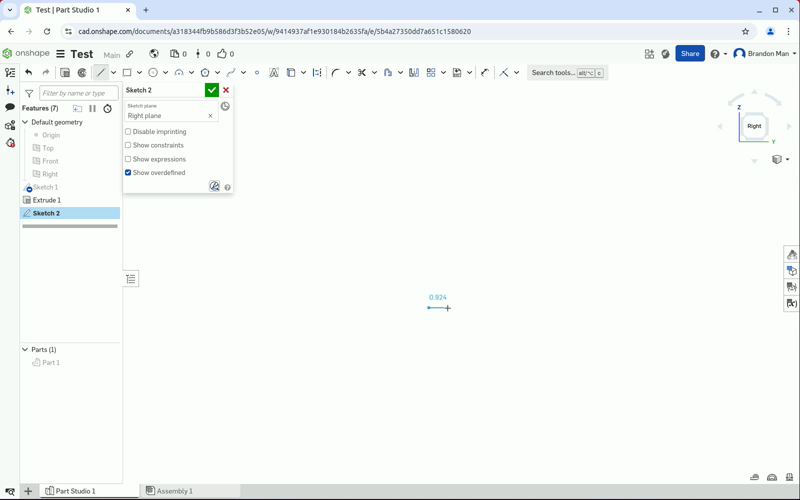
scroll(6)
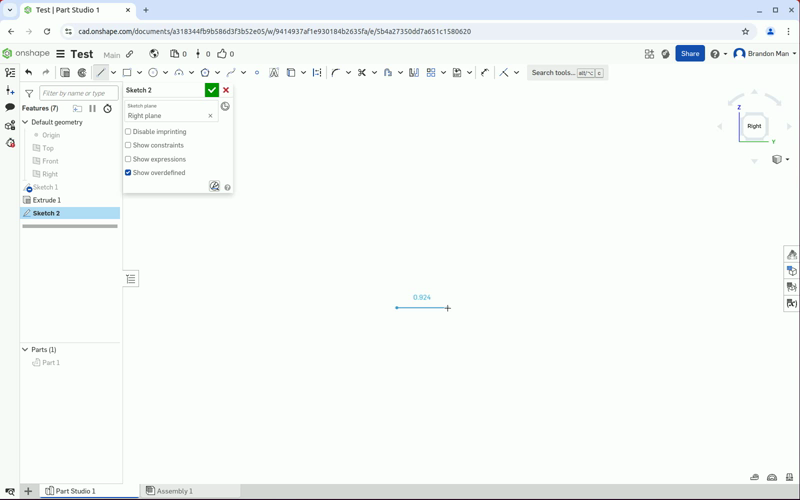
click(447, 307)
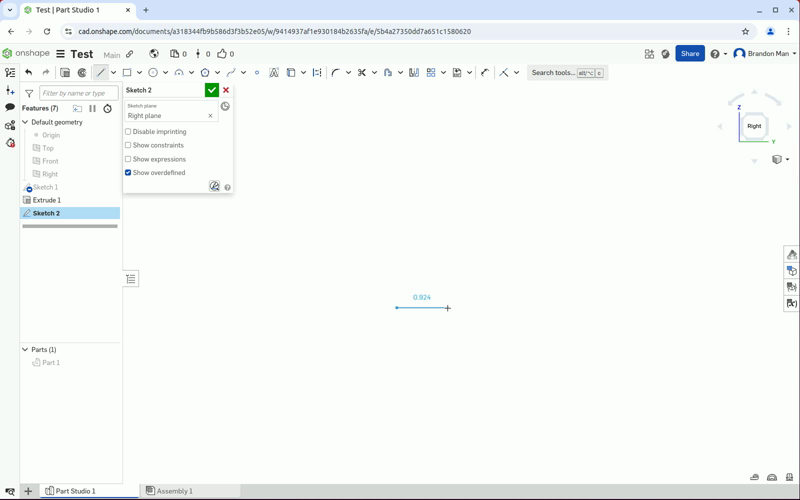
scroll(-6)
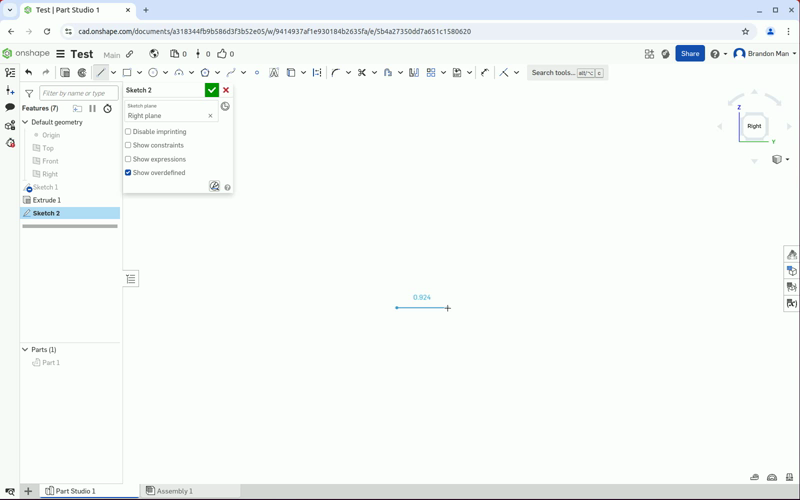
scroll(-6)
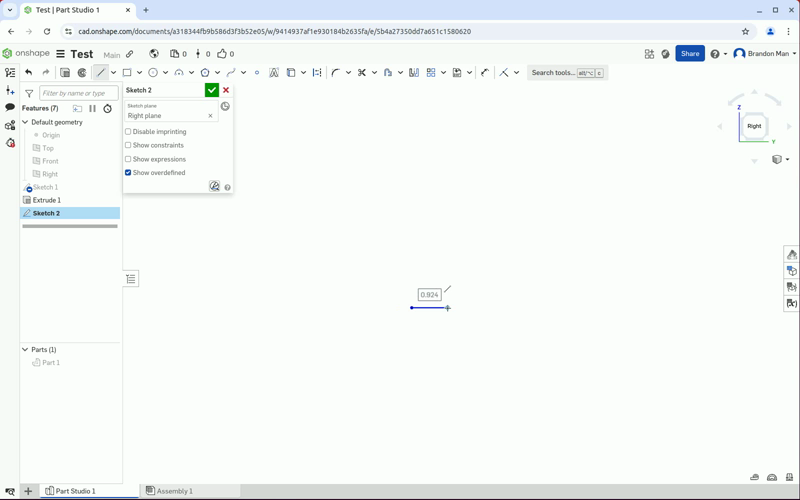
scroll(-6)
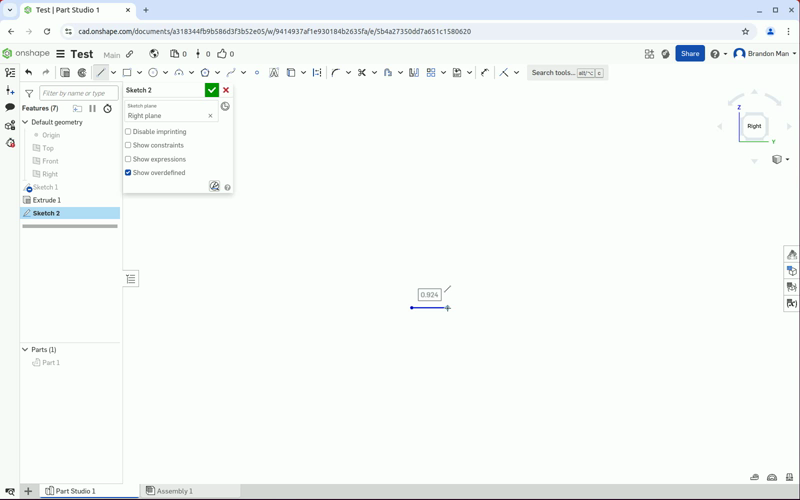
scroll(-6)
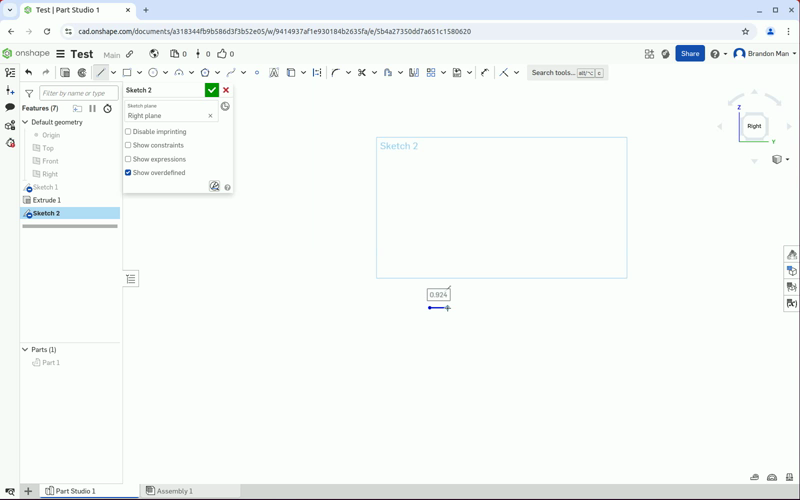
scroll(-6)
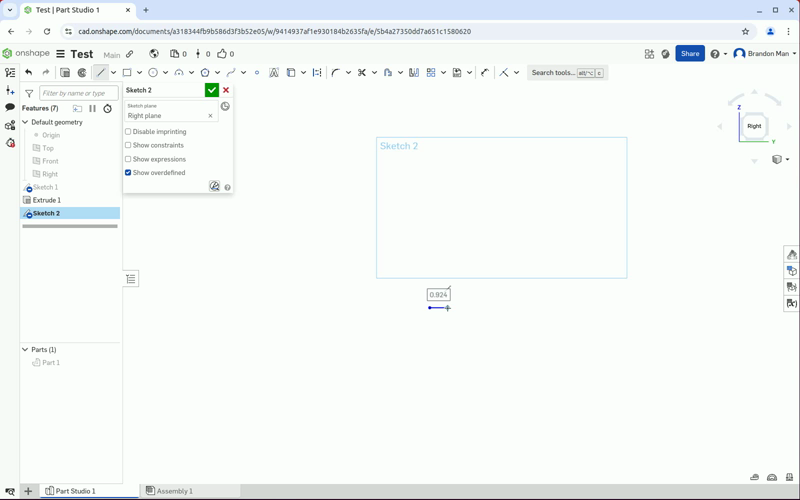
scroll(-6)
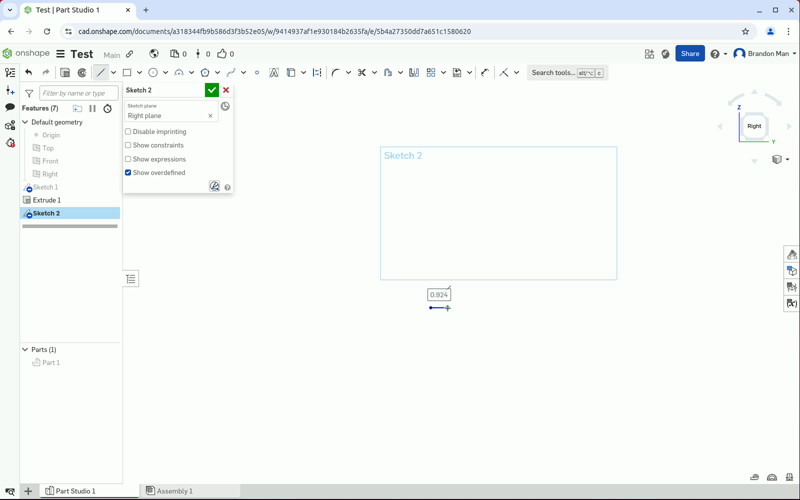
scroll(-6)
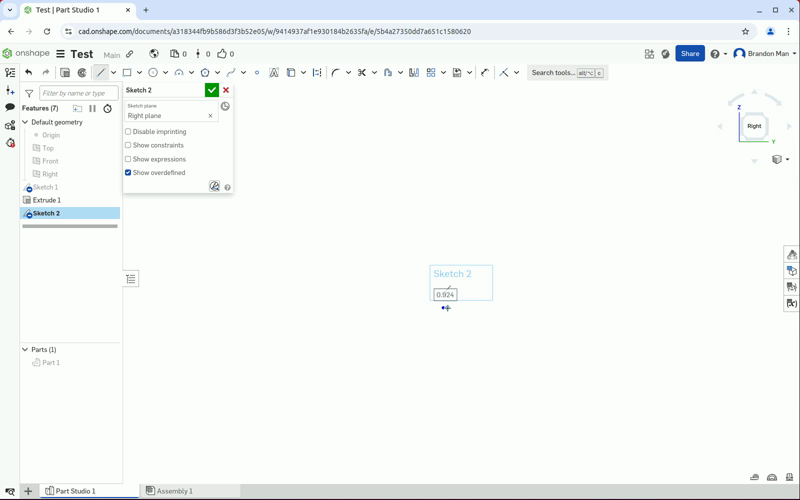
key_up(shift)
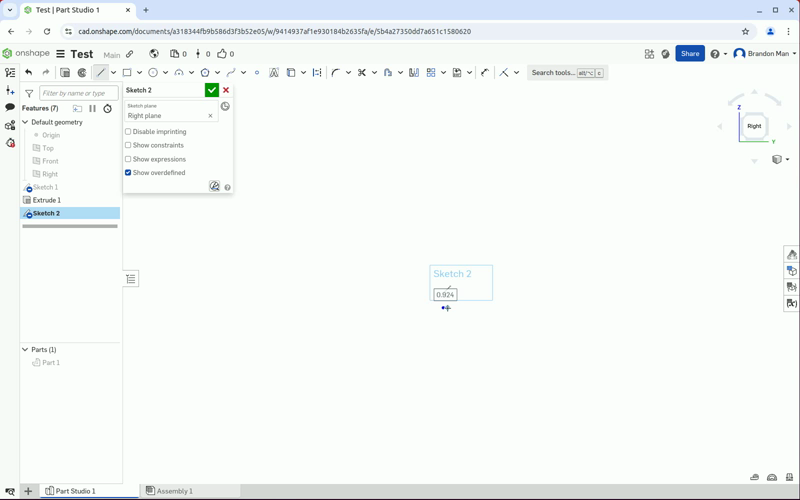
key_down(shift)
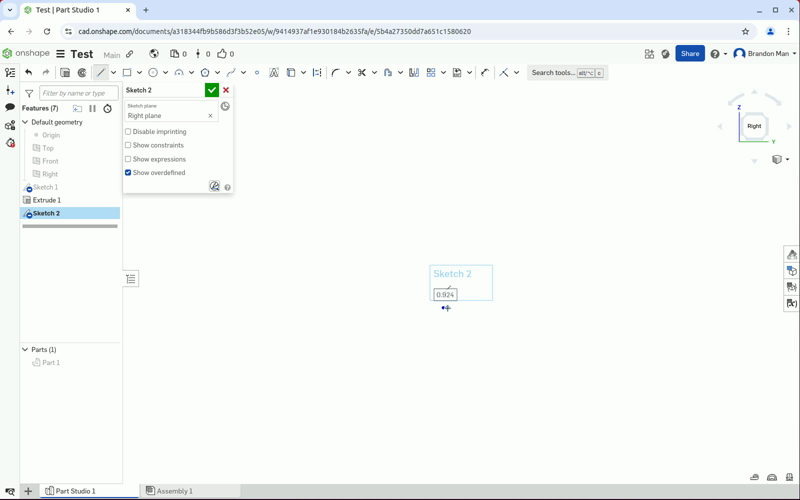
mouse_move(477, 307)
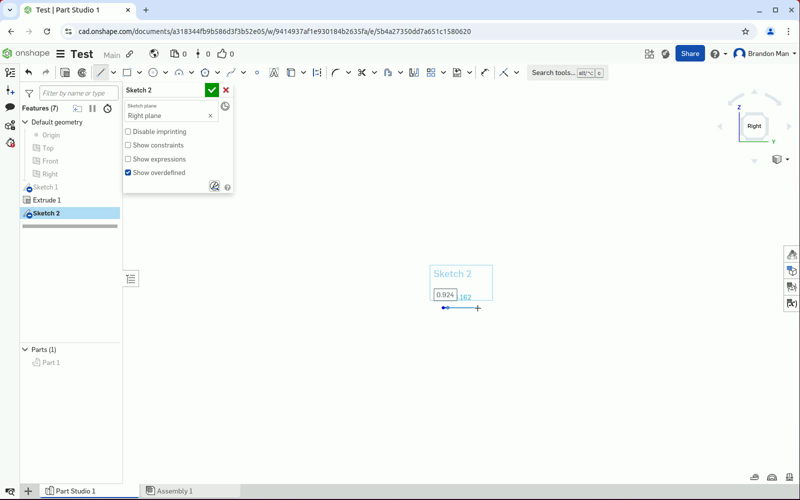
mouse_move(452, 307)
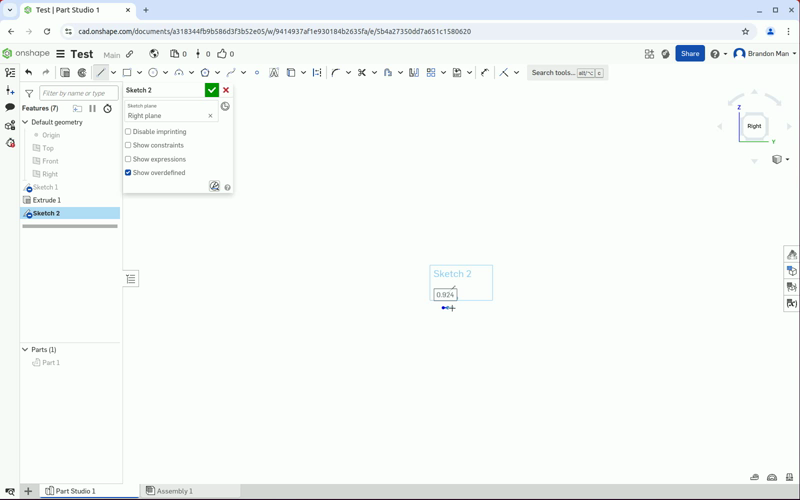
scroll(6)
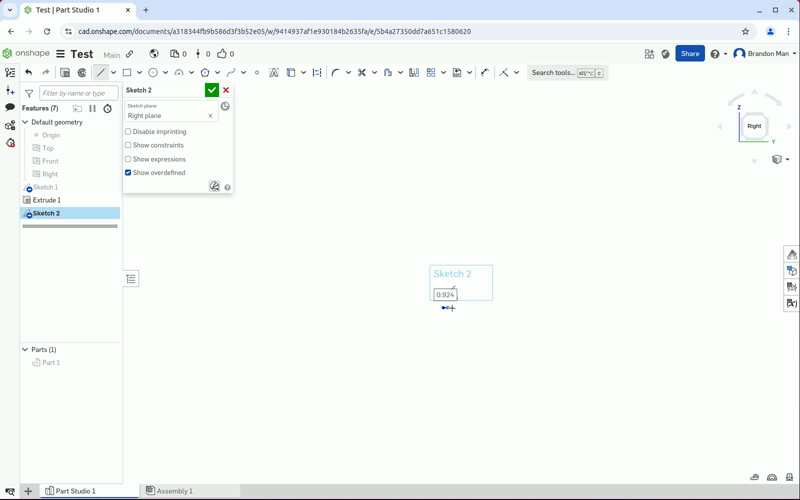
scroll(6)
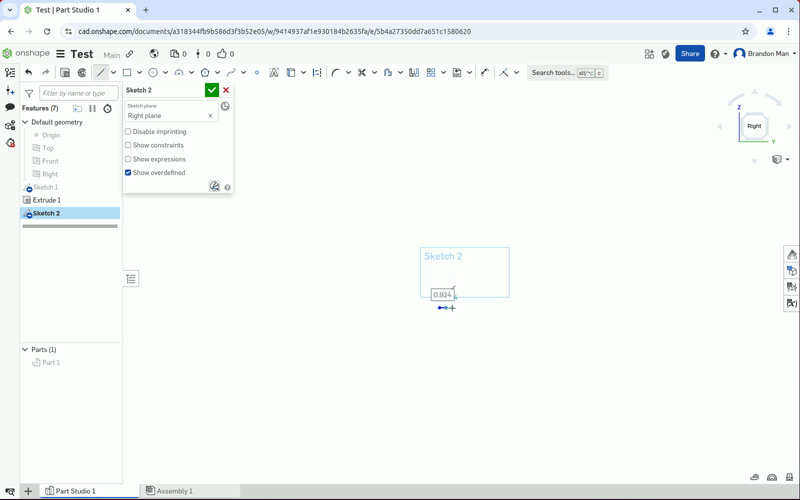
scroll(6)
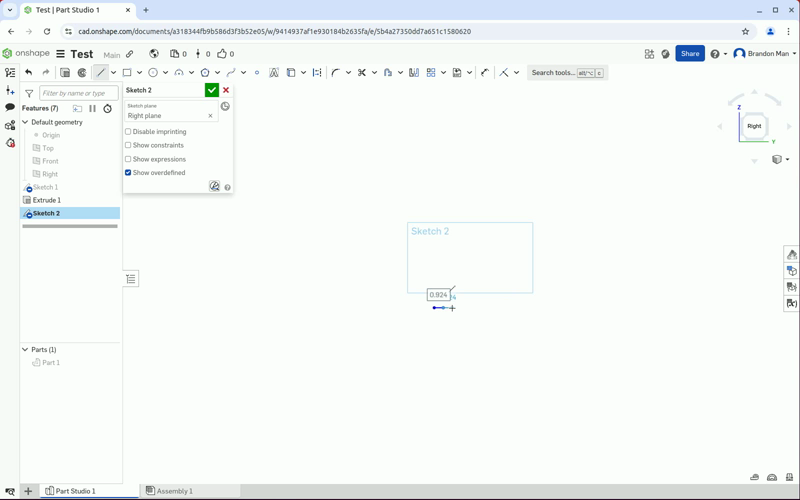
scroll(6)
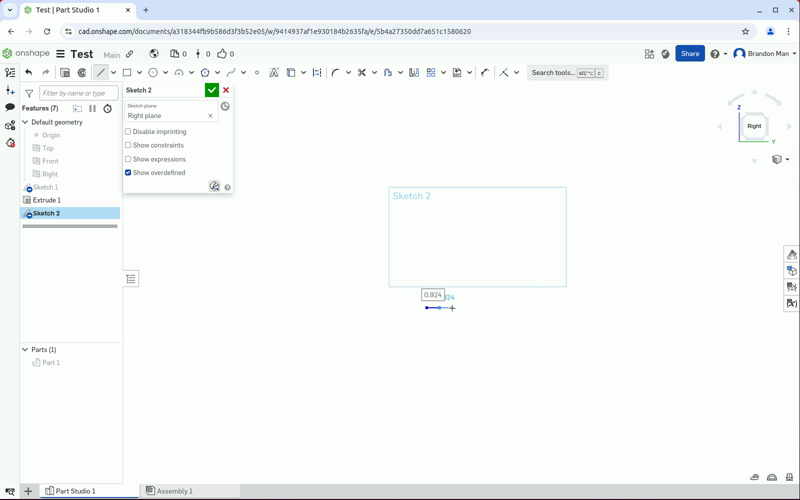
scroll(6)
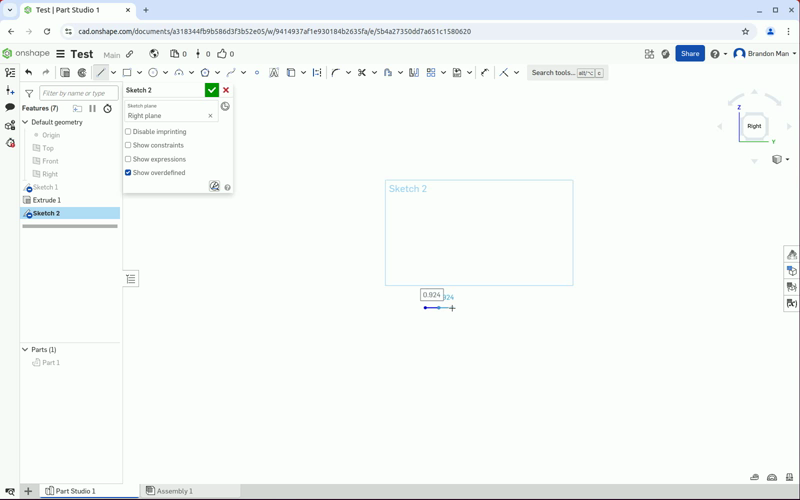
scroll(6)
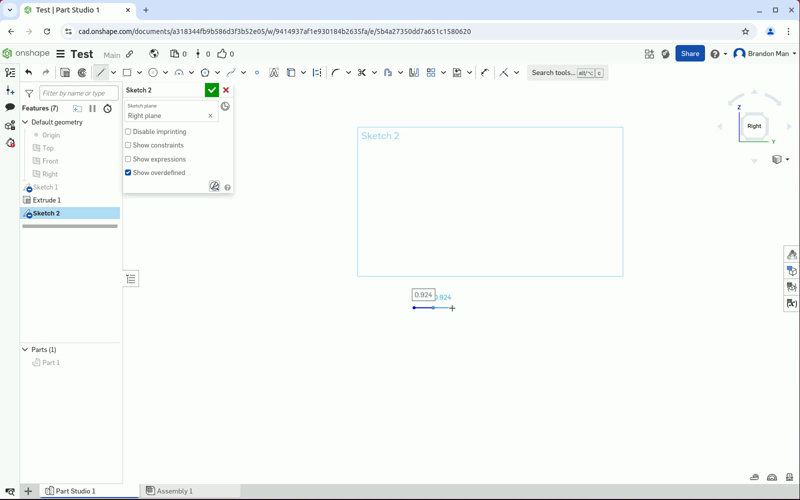
scroll(6)
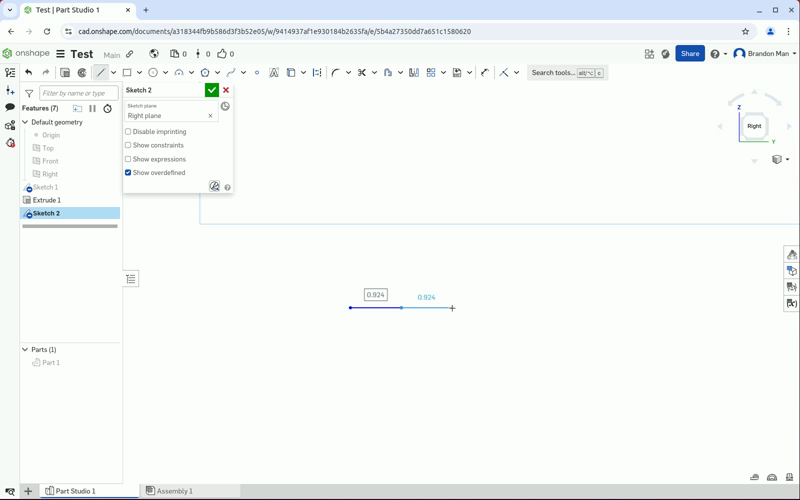
click(452, 307)
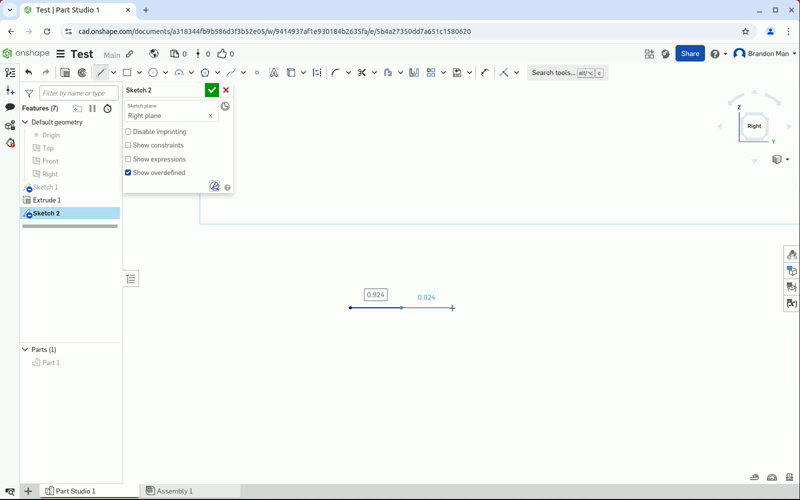
scroll(-6)
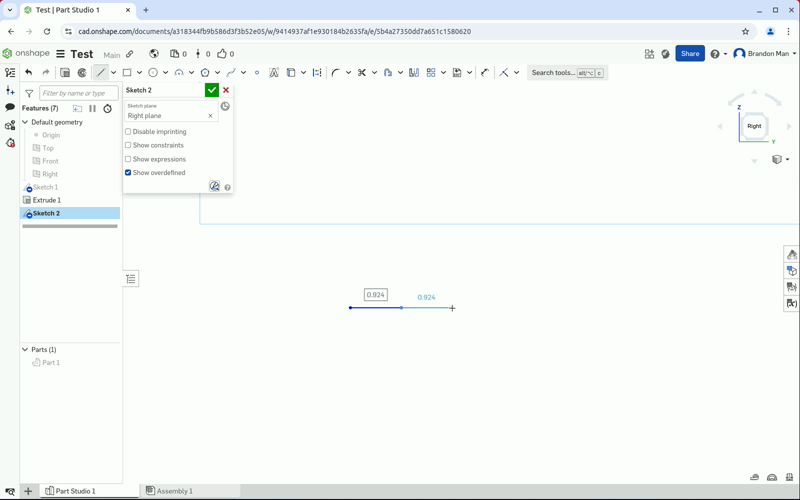
scroll(-6)
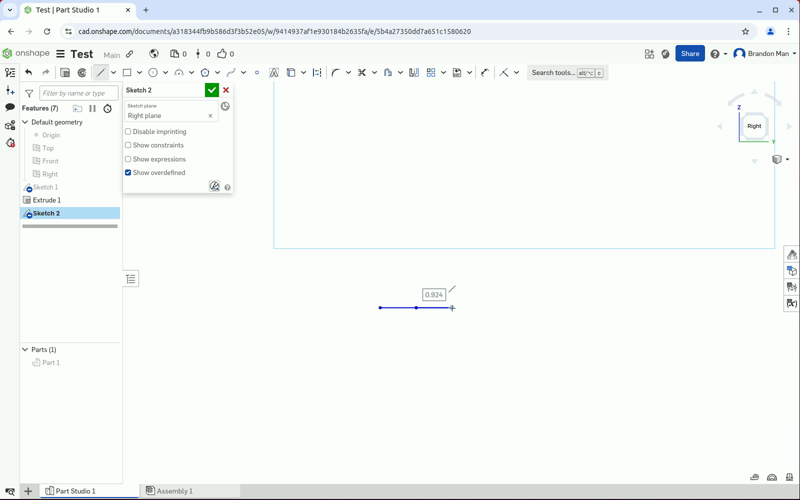
scroll(-6)
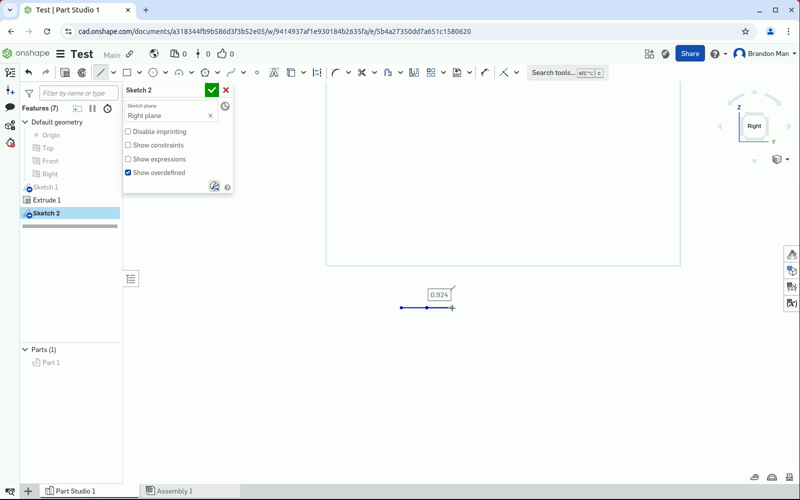
scroll(-6)
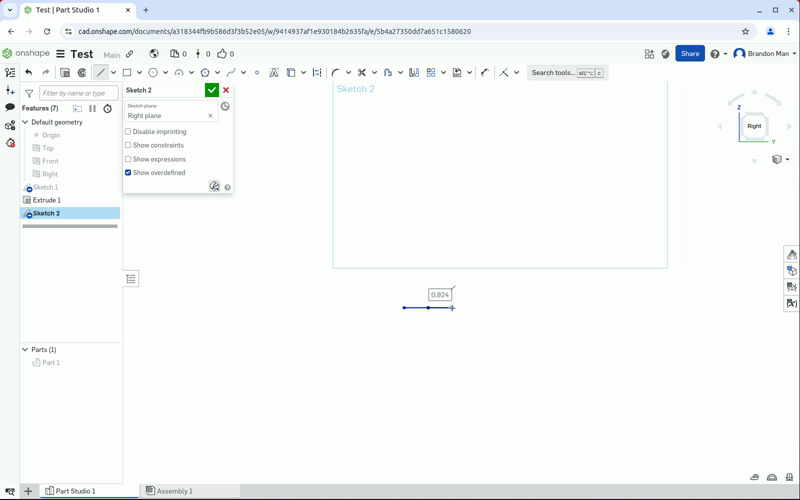
scroll(-6)
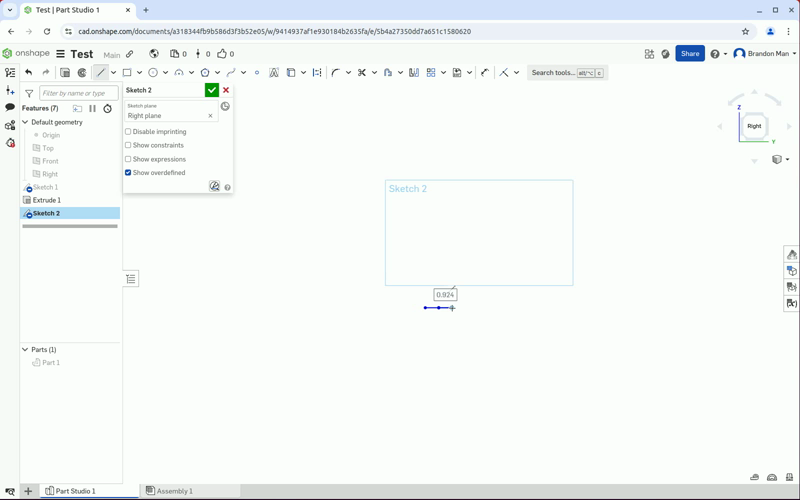
scroll(-6)
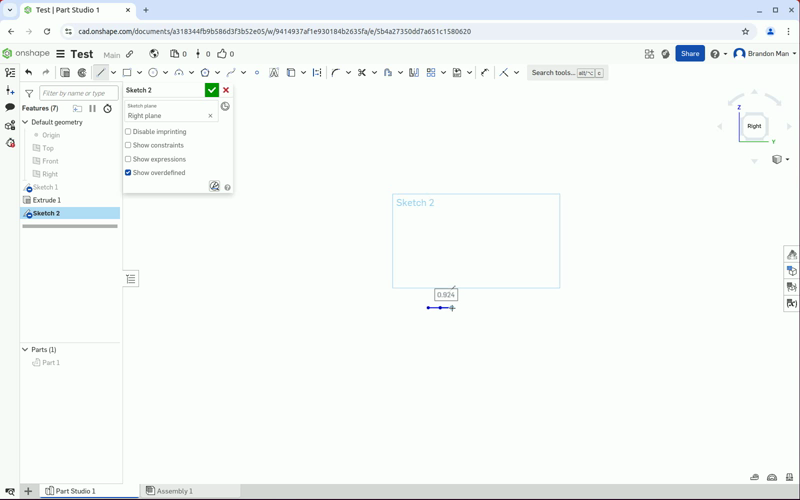
scroll(-6)
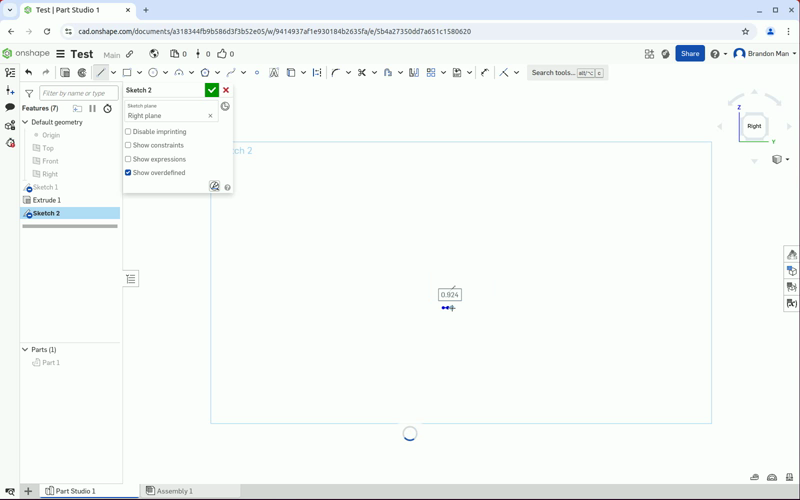
key_up(shift)
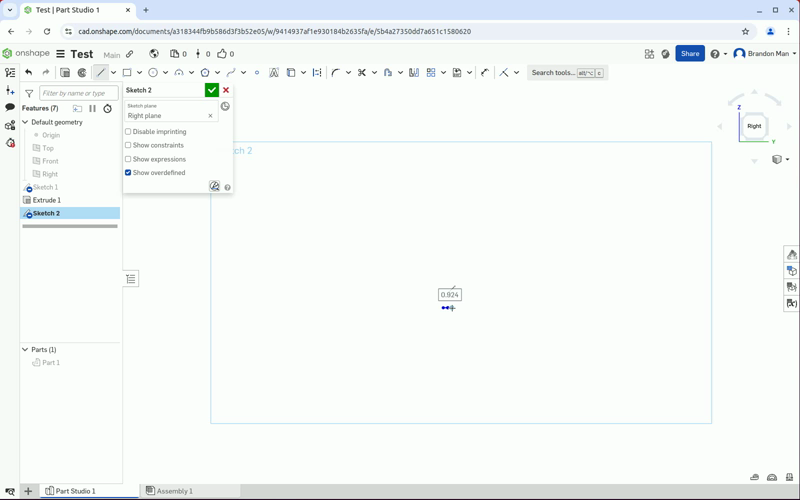
key_down(shift)
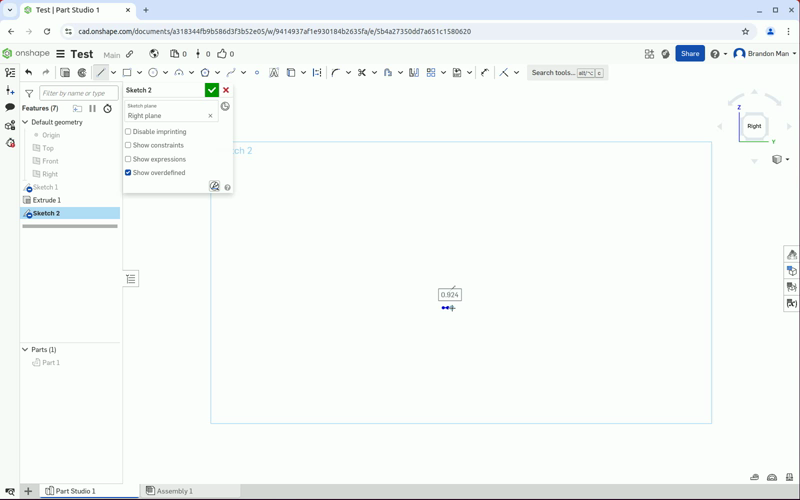
mouse_move(482, 307)
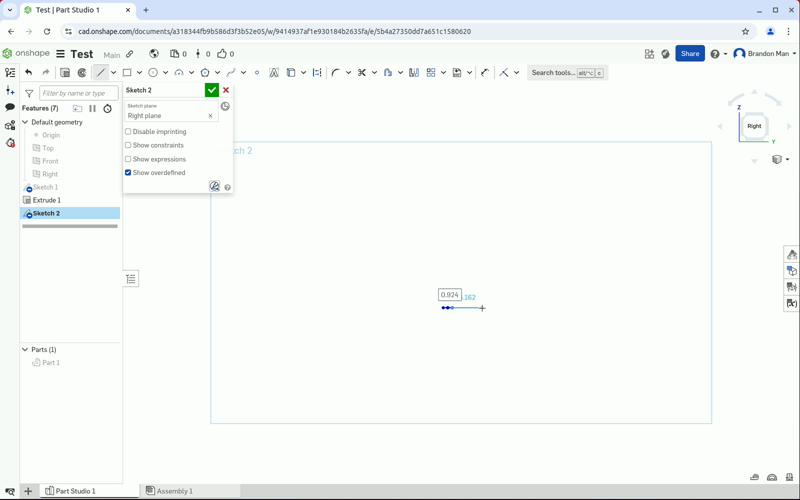
mouse_move(461, 290)
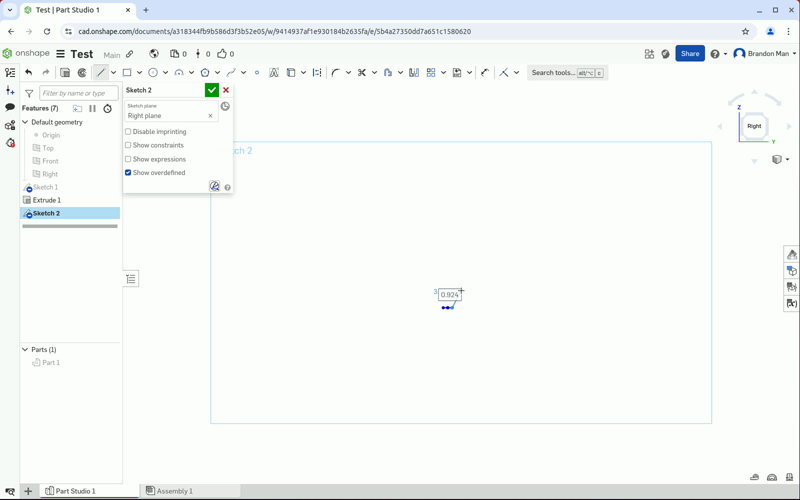
click(461, 290)
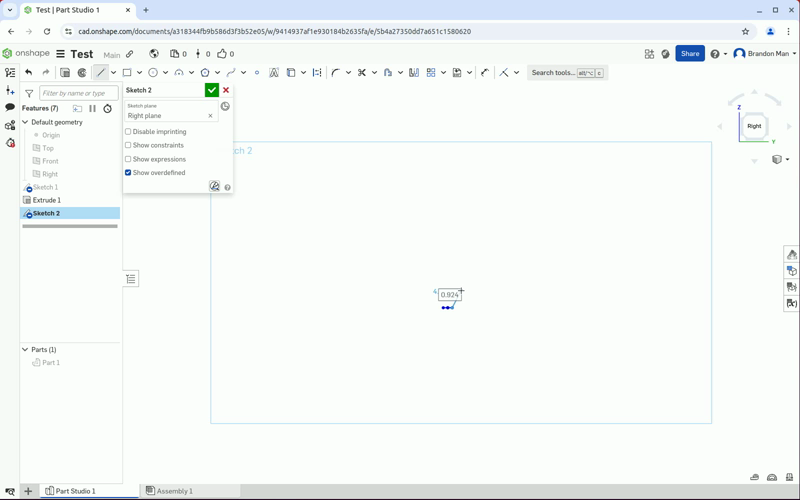
key_up(shift)
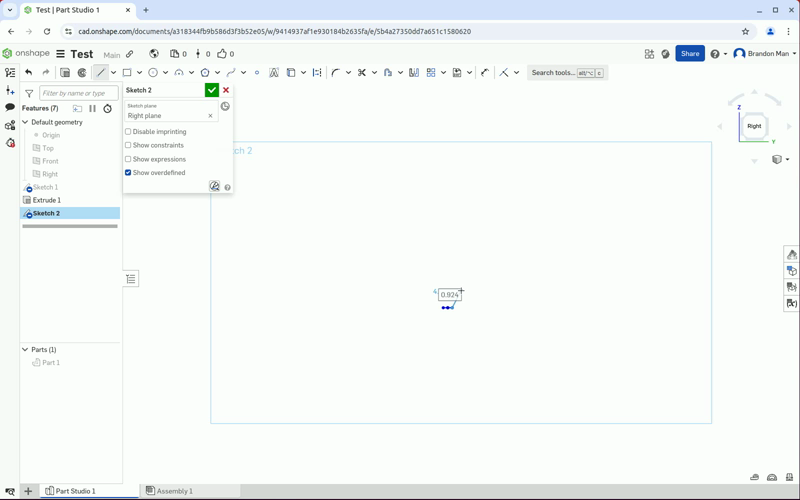
key_down(shift)
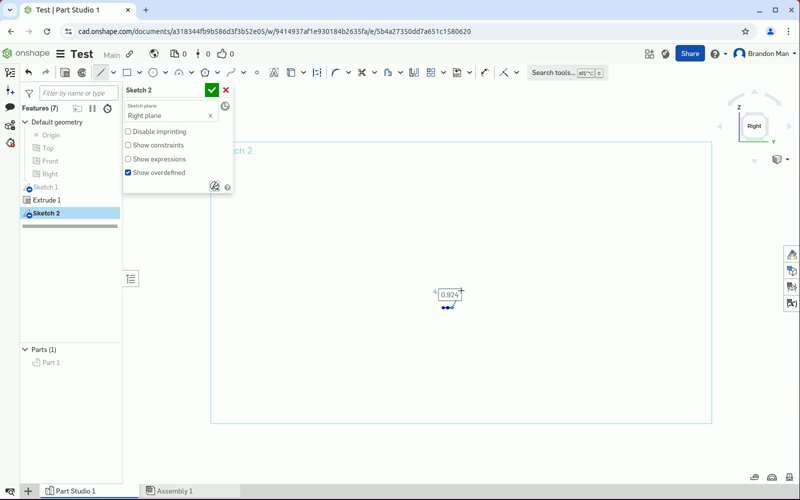
mouse_move(491, 290)
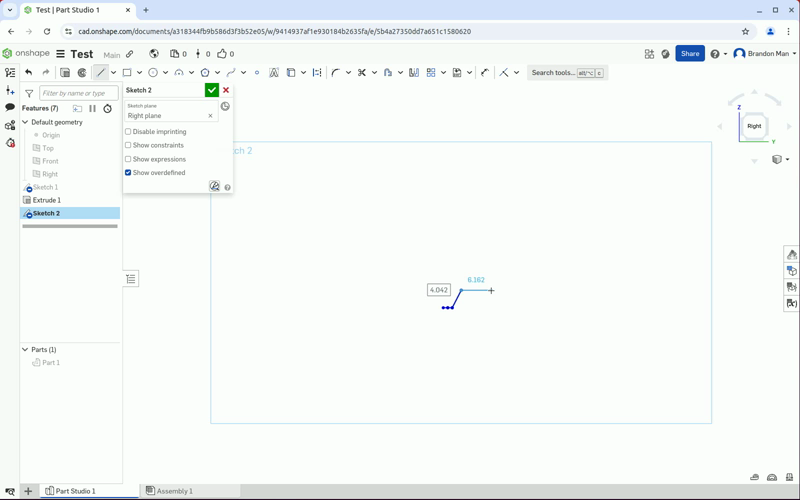
mouse_move(461, 282)
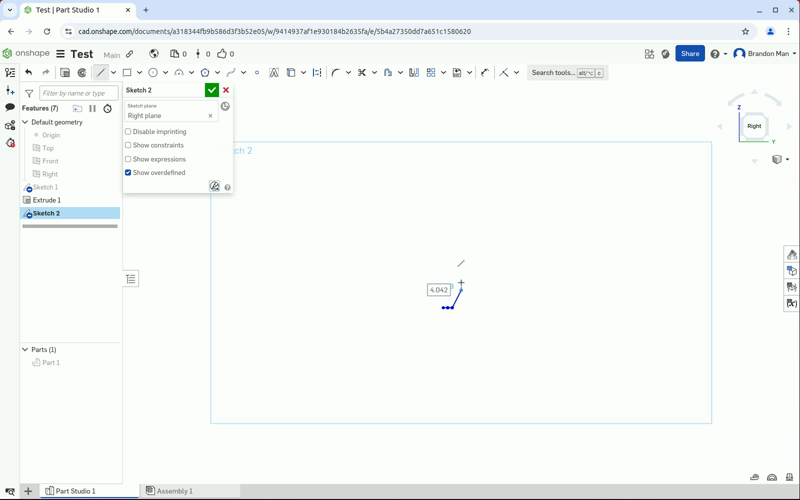
click(461, 282)
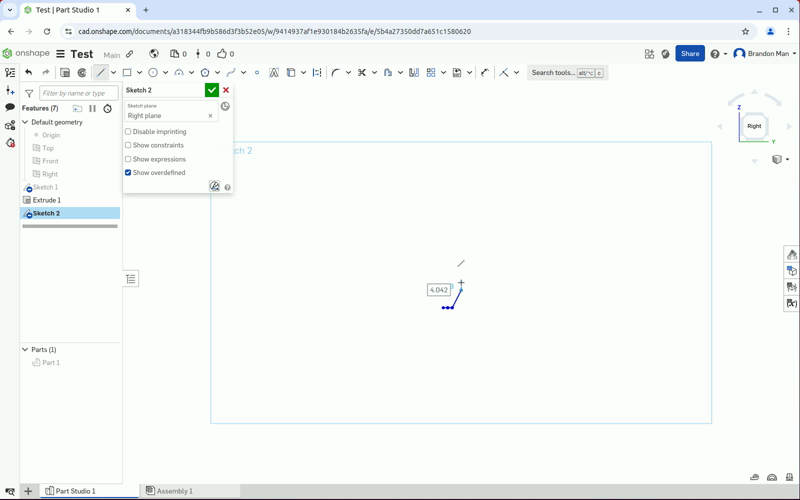
key_up(shift)
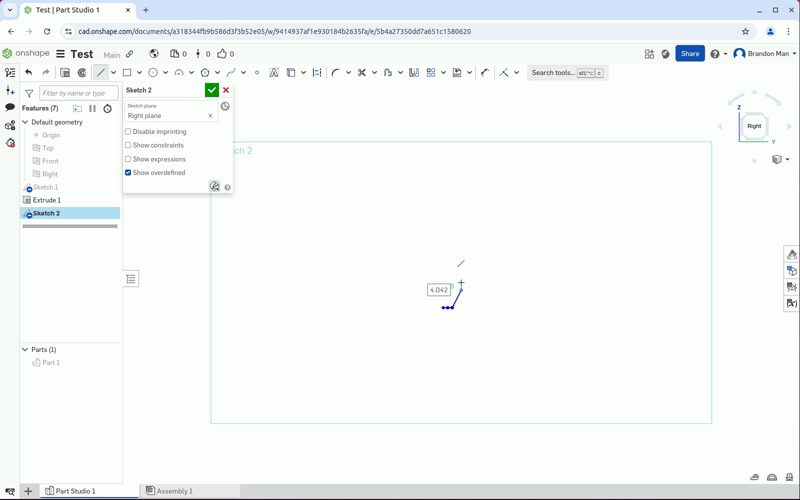
key_down(shift)
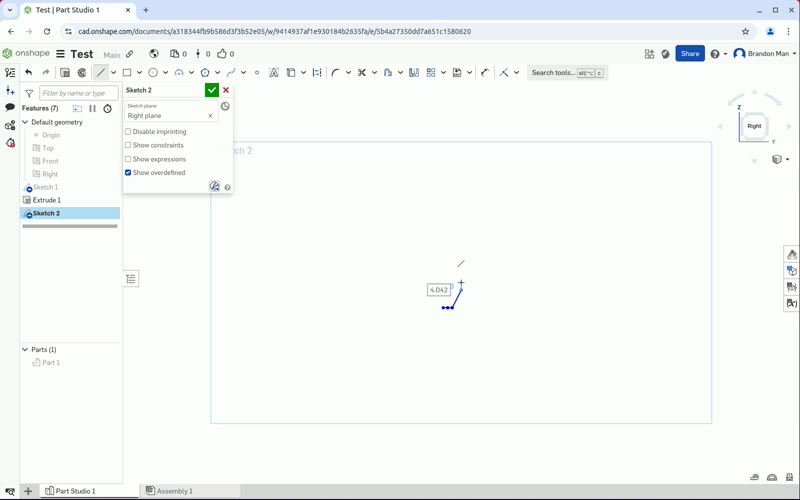
mouse_move(491, 282)
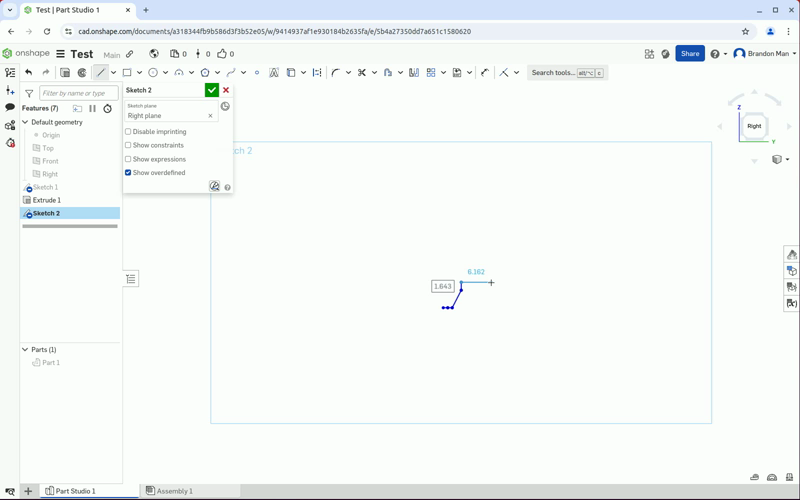
mouse_move(461, 273)
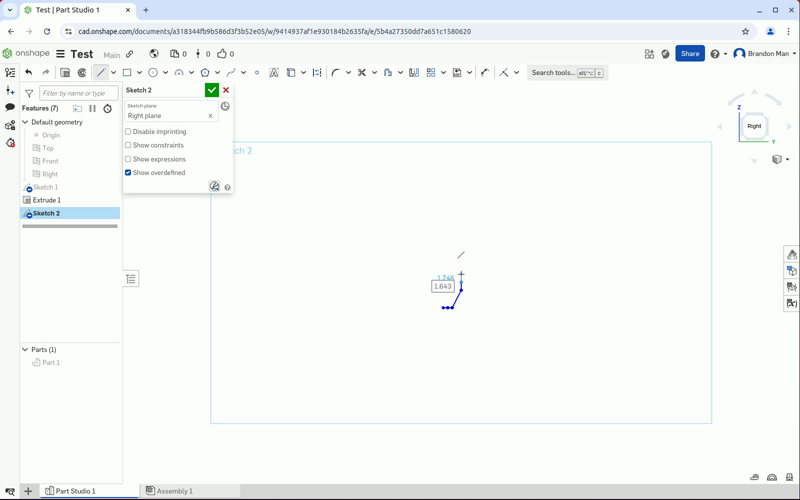
click(461, 273)
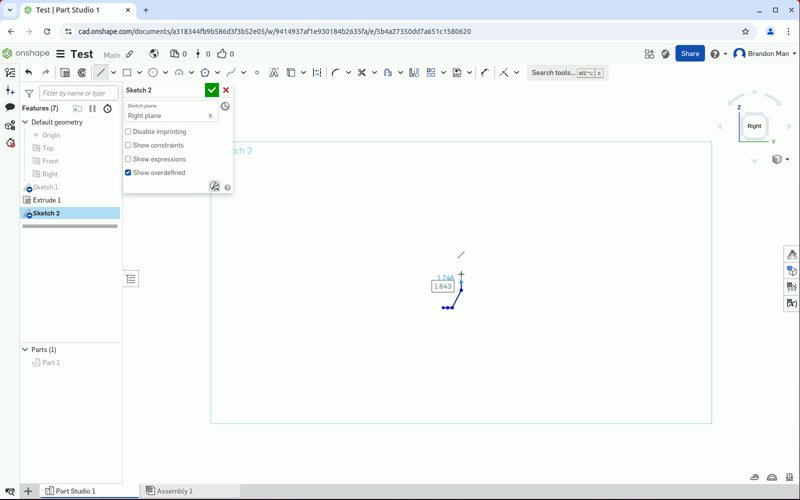
key_up(shift)
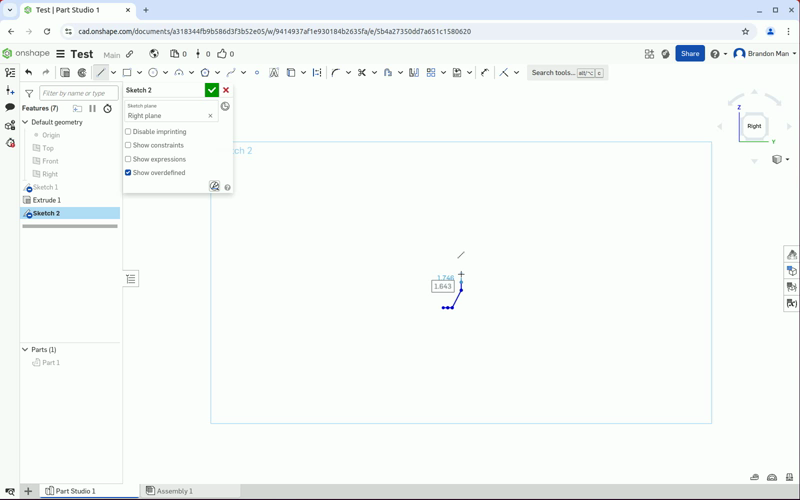
mouse_move(491, 273)
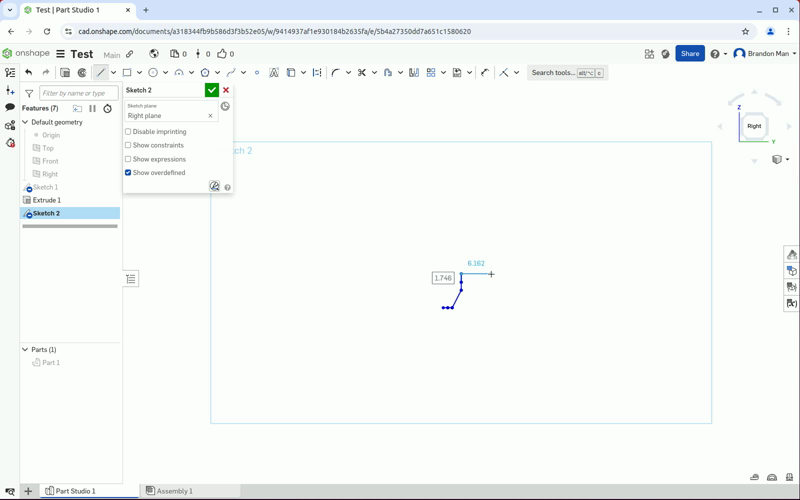
key_down(shift)
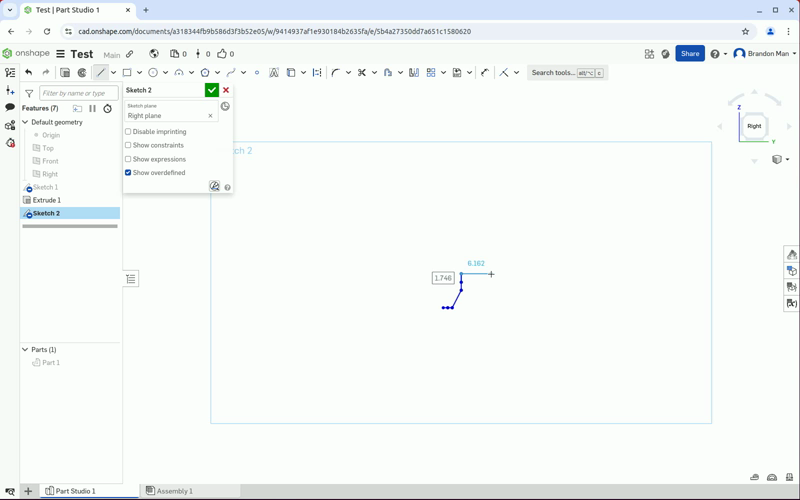
mouse_move(443, 307)
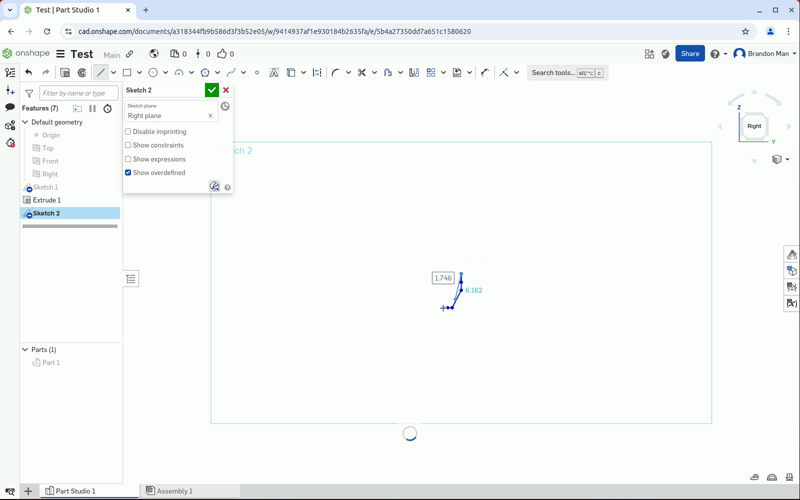
key_up(shift)
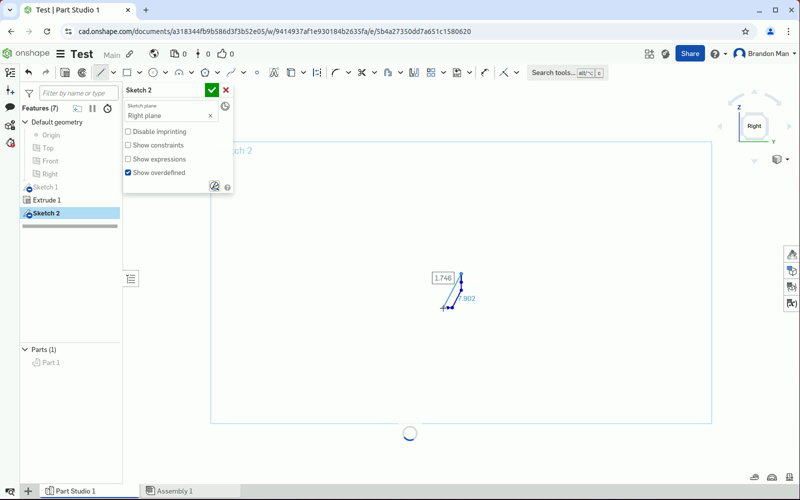
click(443, 307)
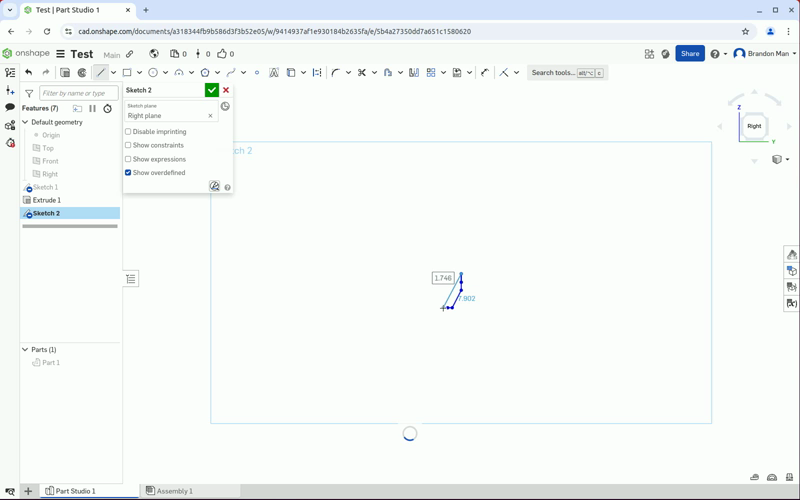
key(esc)
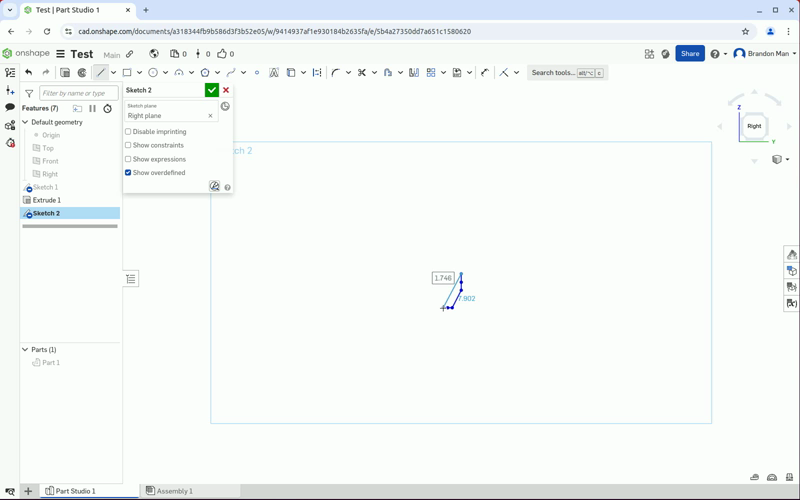
mouse_move(445, 305)
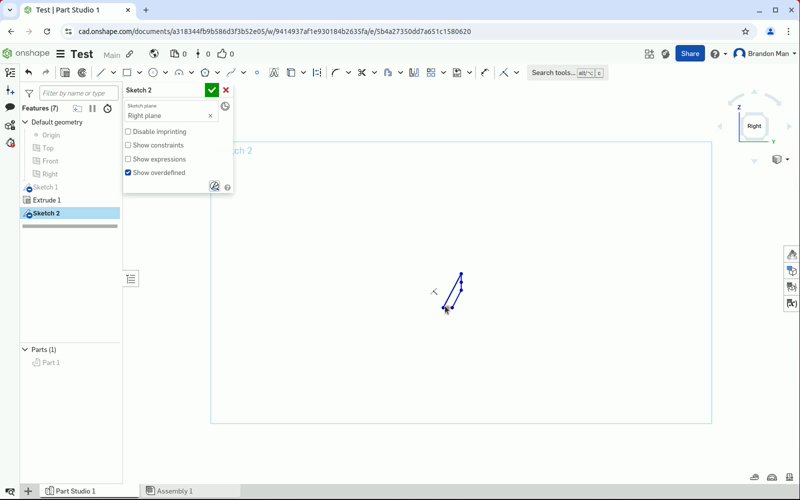
scroll(6)
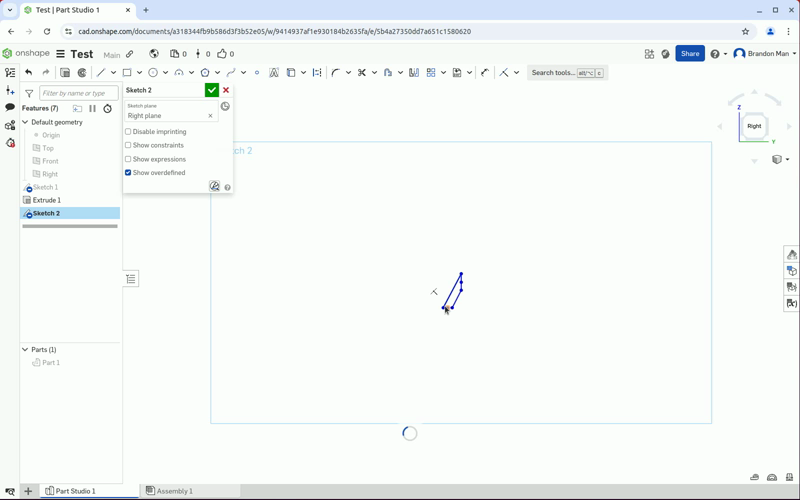
scroll(6)
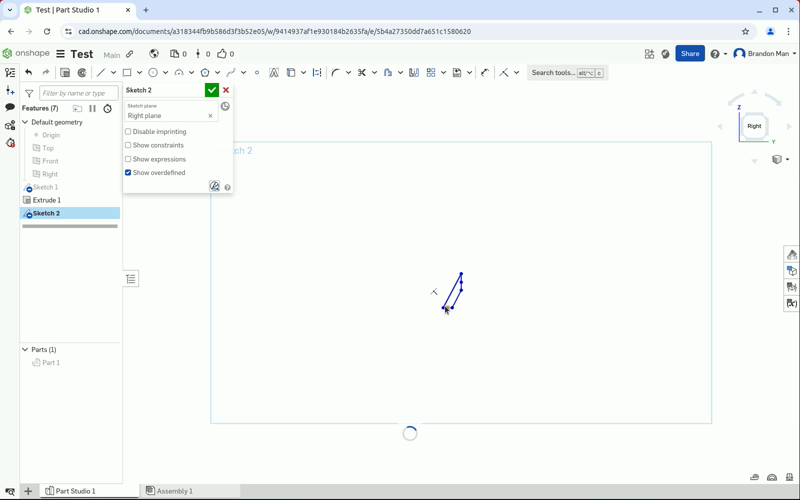
scroll(6)
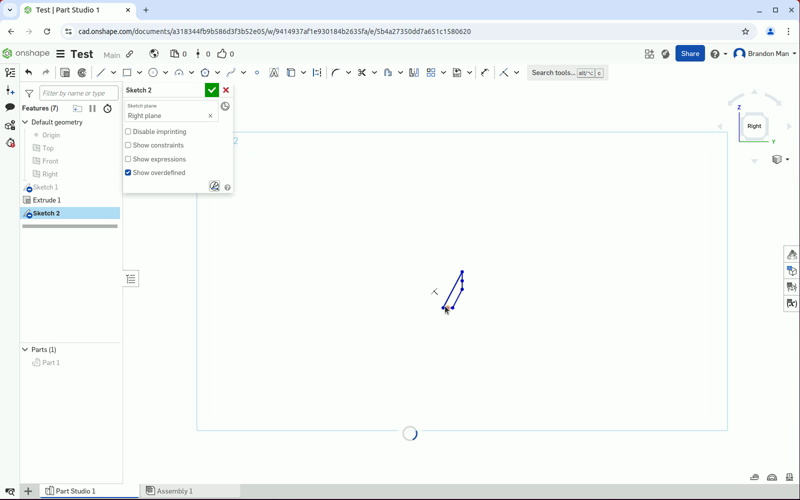
scroll(6)
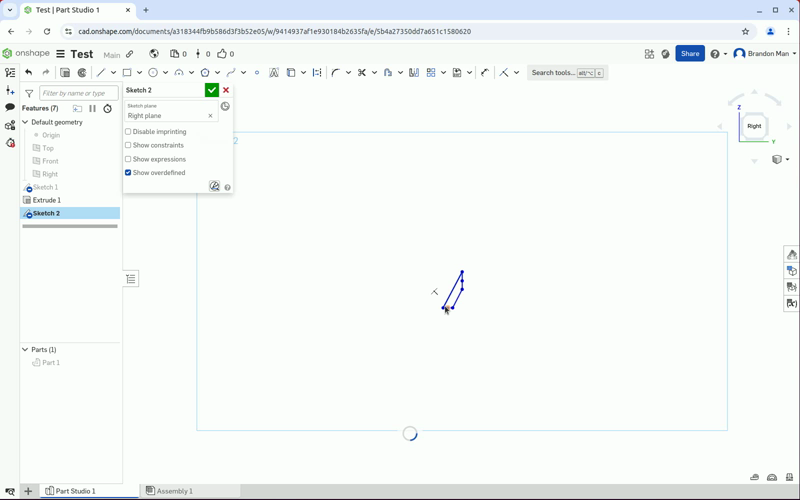
scroll(6)
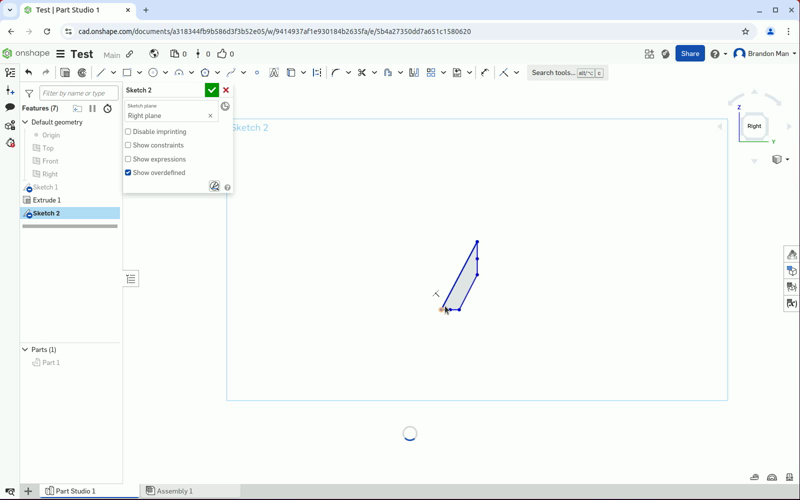
scroll(6)
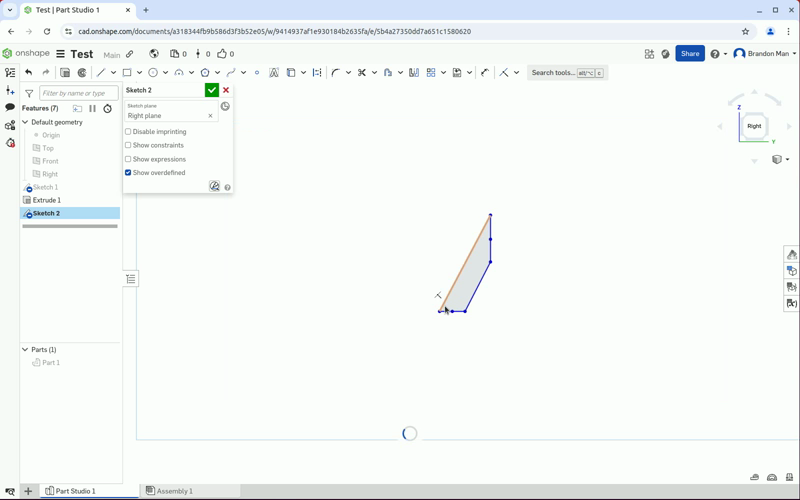
scroll(6)
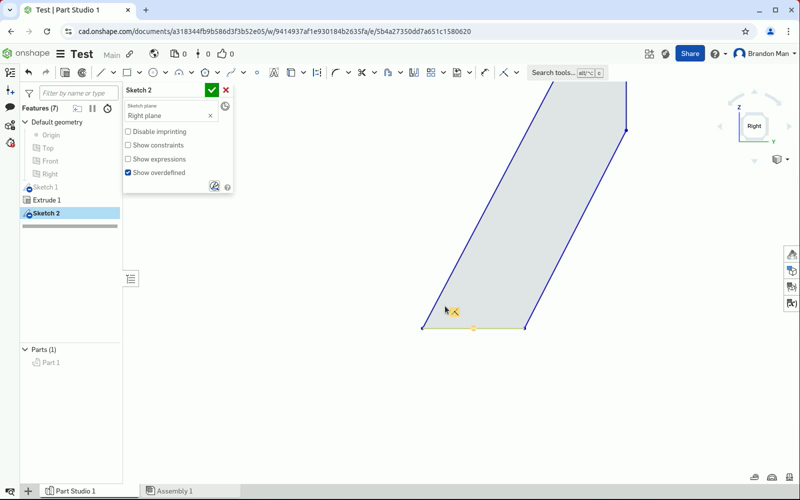
click(445, 305)
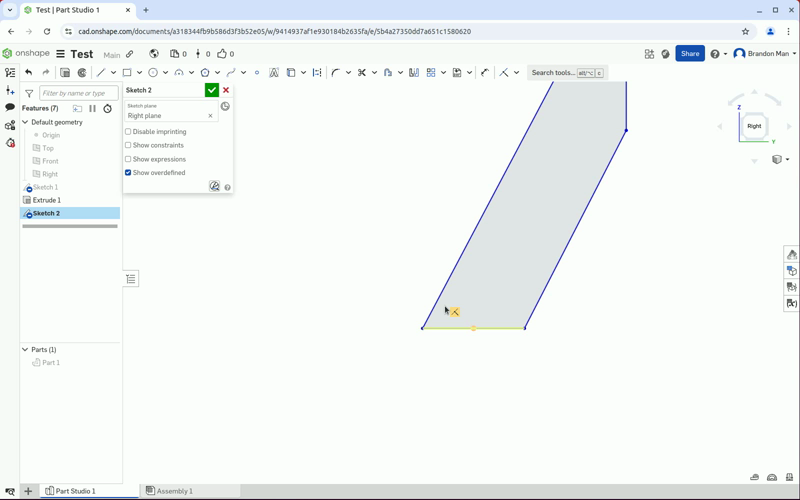
scroll(-6)
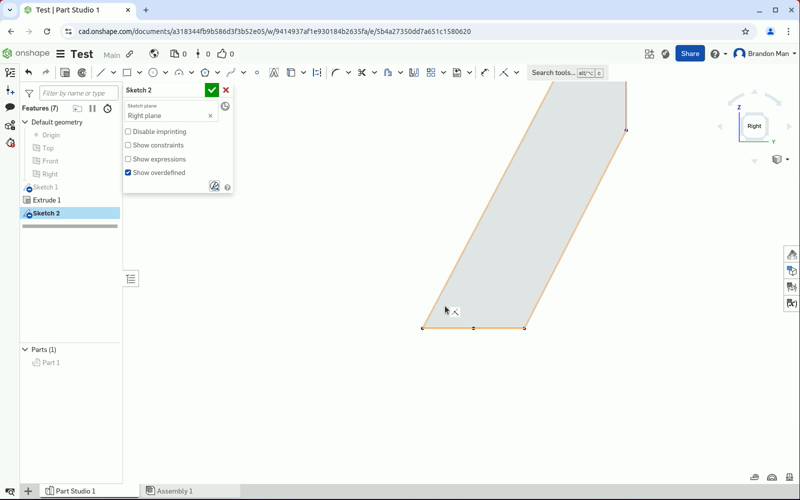
scroll(-6)
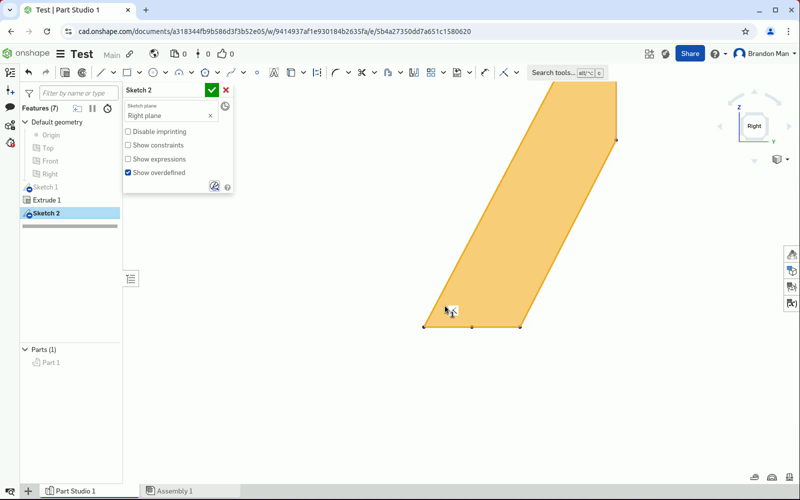
scroll(-6)
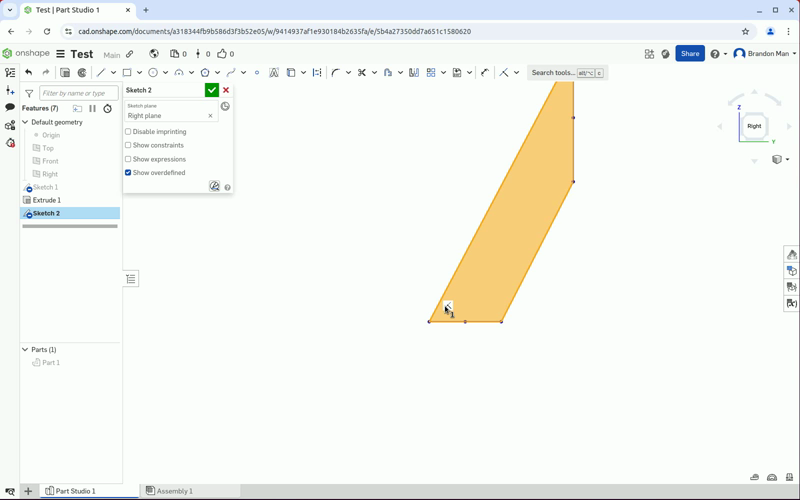
scroll(-6)
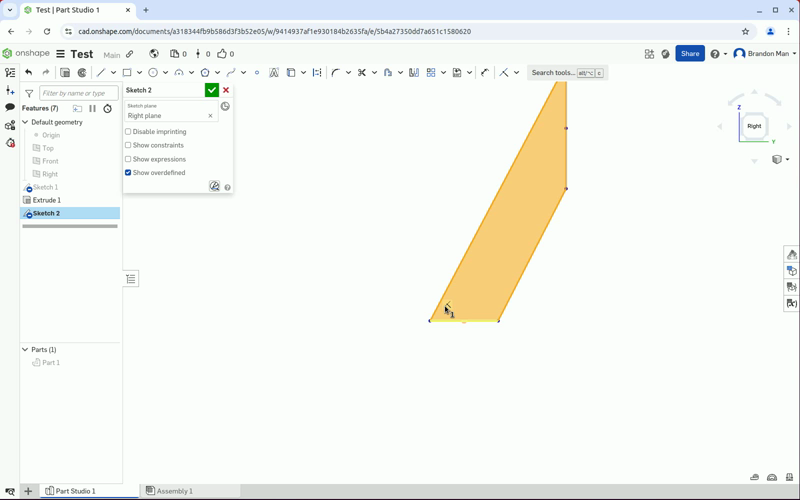
scroll(-6)
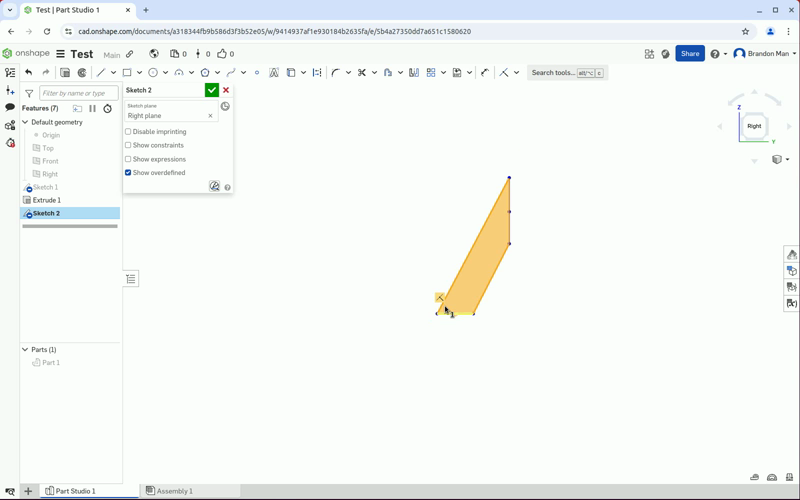
scroll(-6)
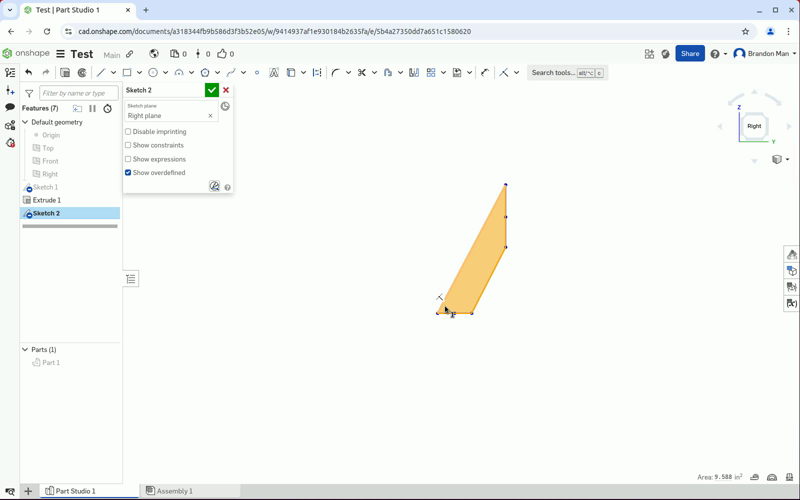
scroll(-6)
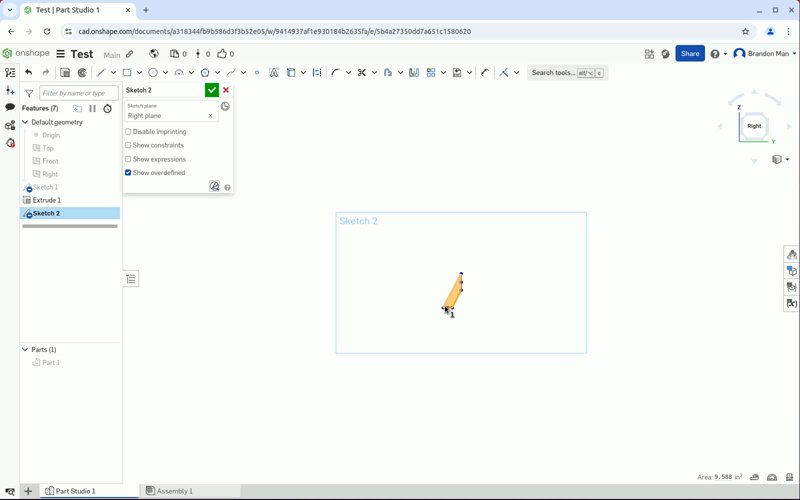
mouse_move(73, 352)
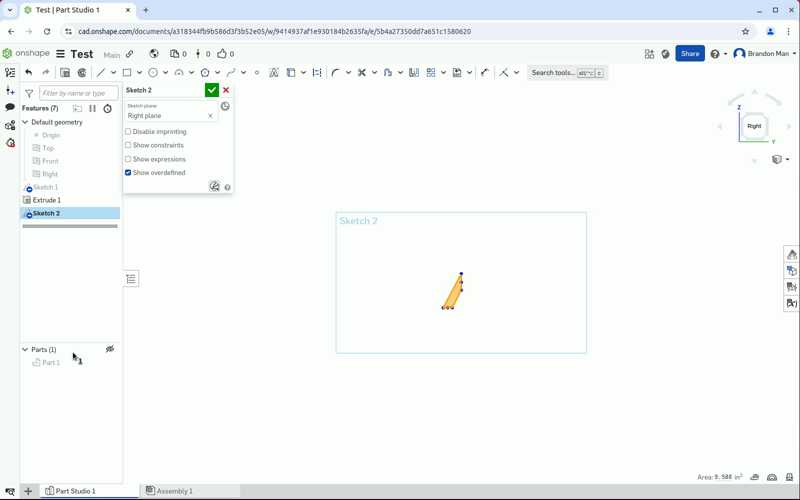
key(shift+y)
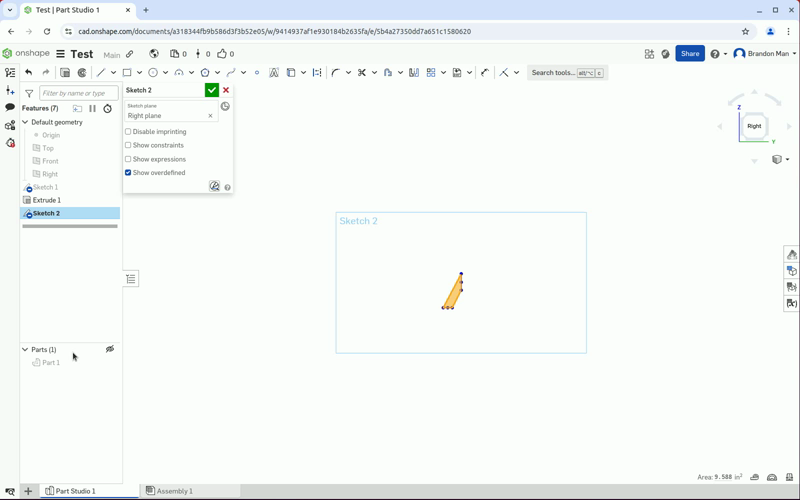
key(shift+e)
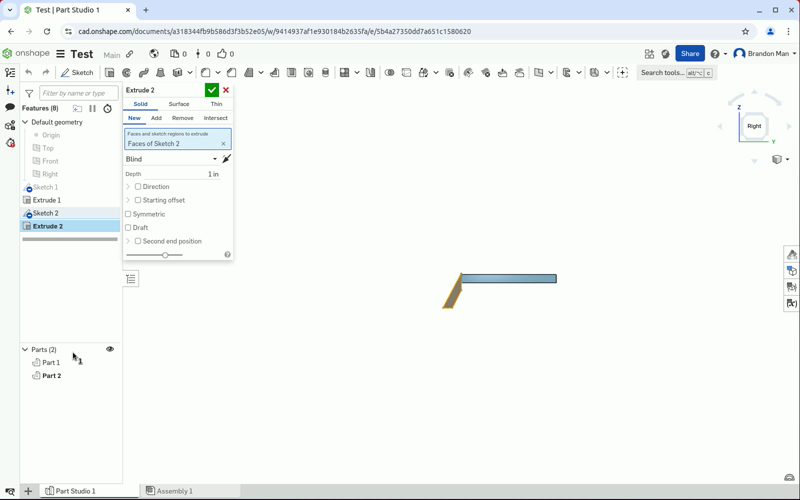
mouse_move(143, 106)
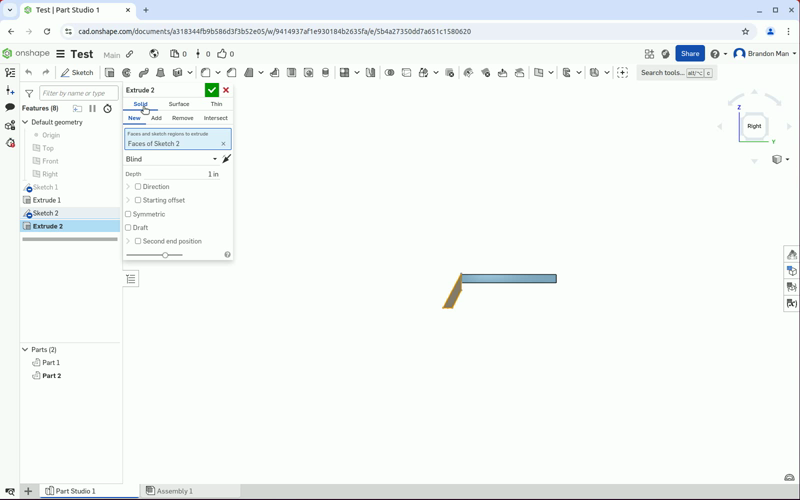
click(143, 106)
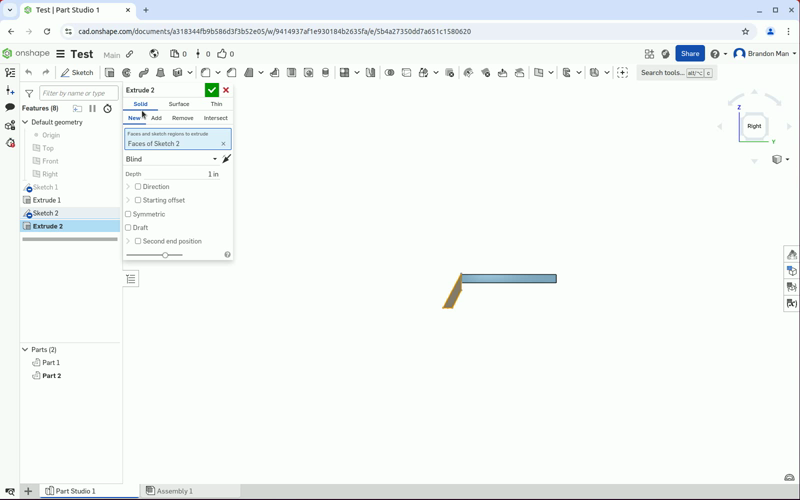
mouse_move(137, 120)
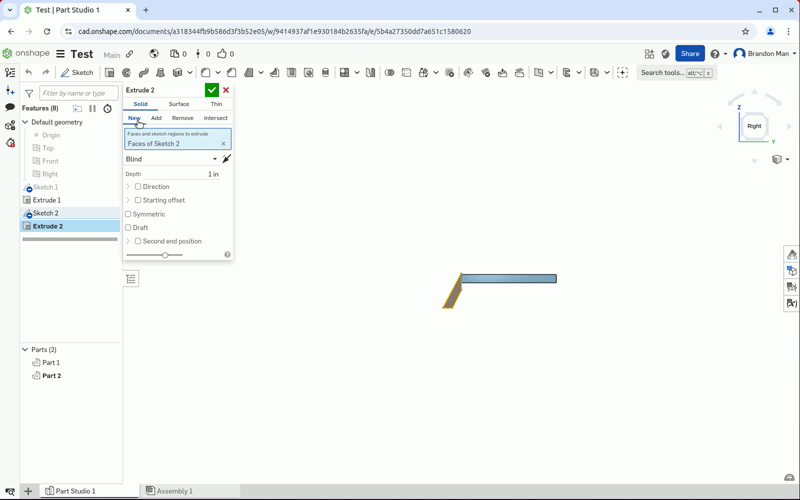
click(137, 120)
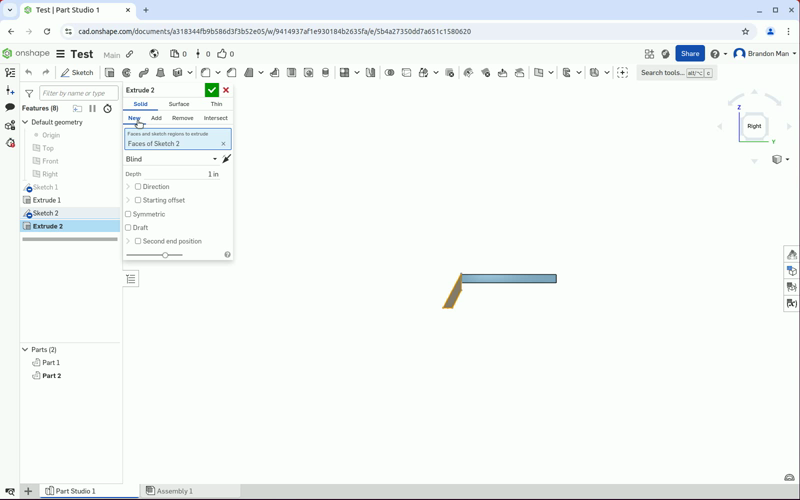
key(tab, 4)
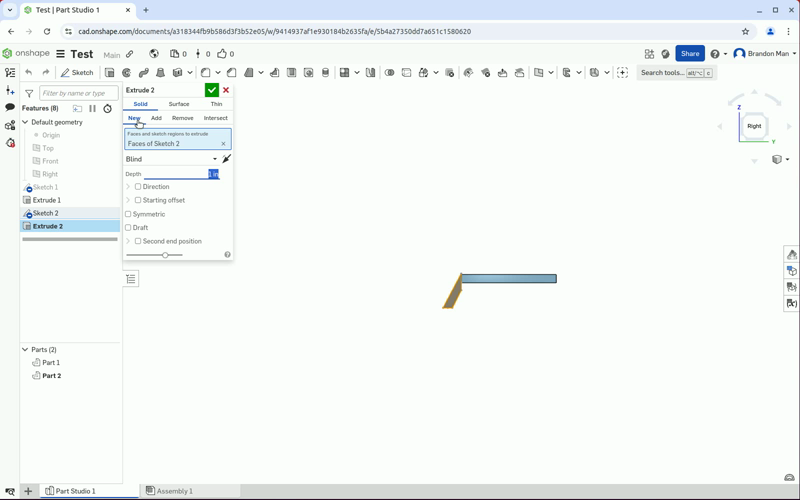
text(-14.924)
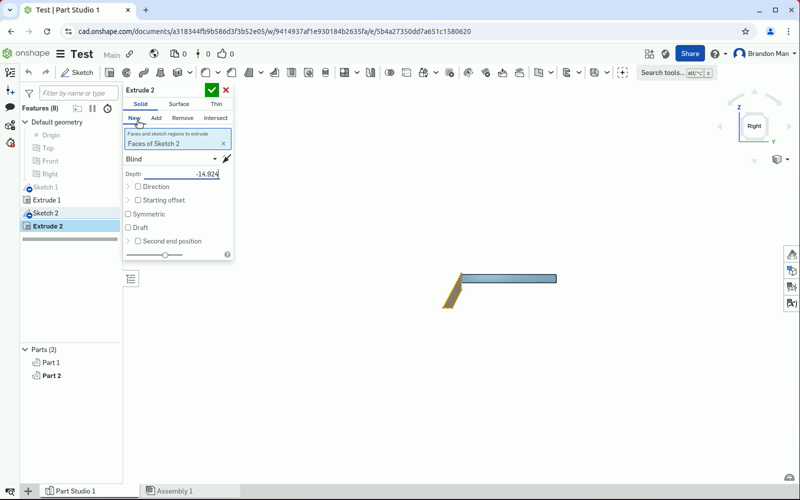
key(enter)
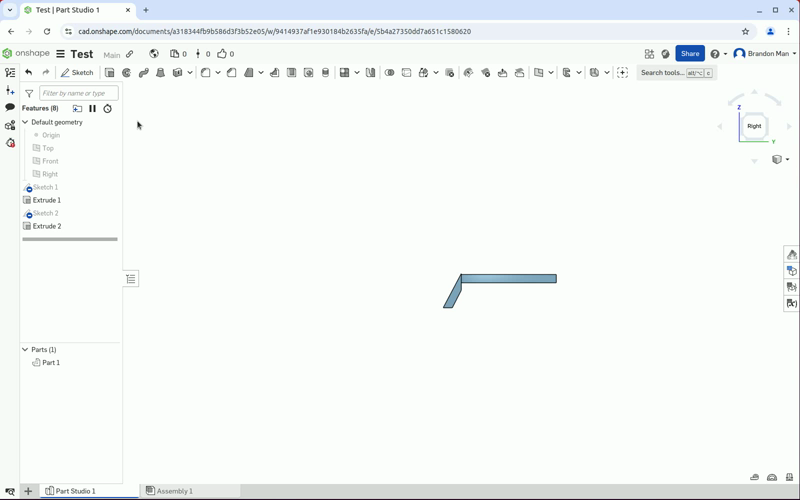
key(shift+h)
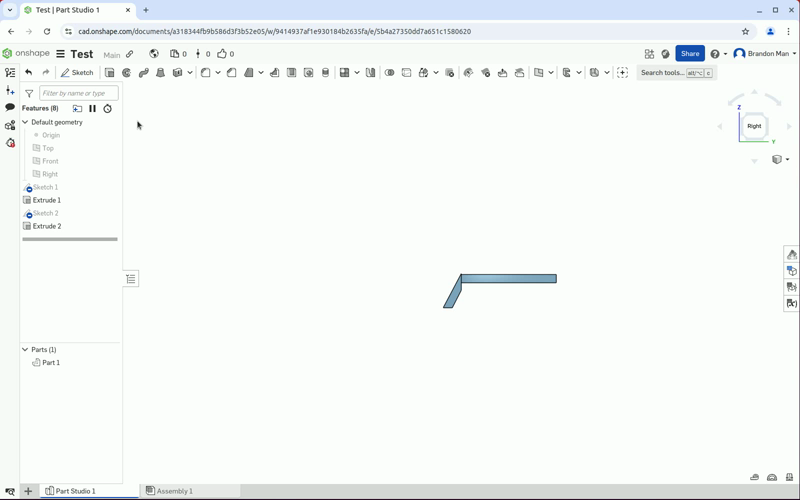
key(shift+h)
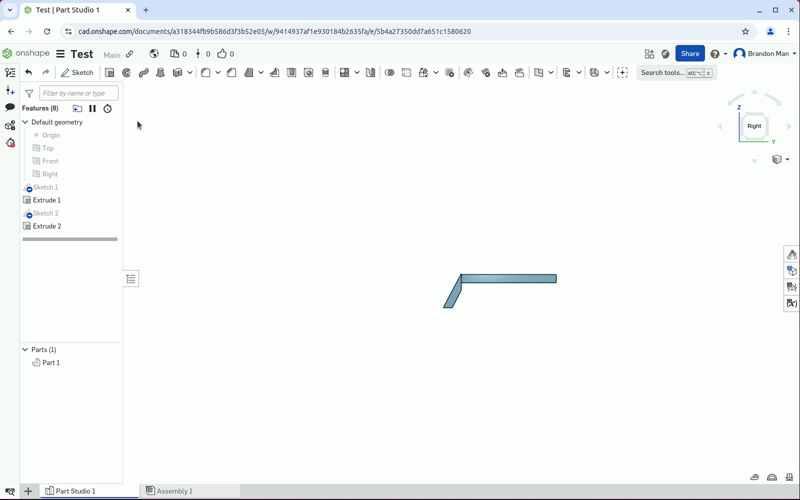
mouse_move(73, 189)
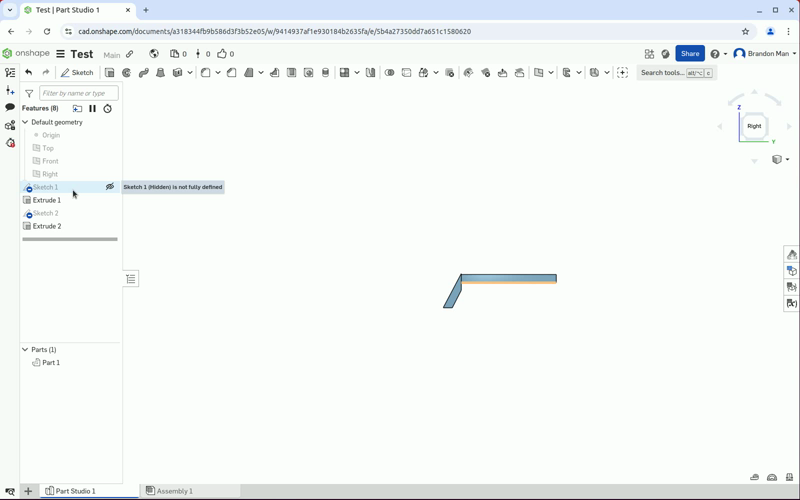
click(73, 189)
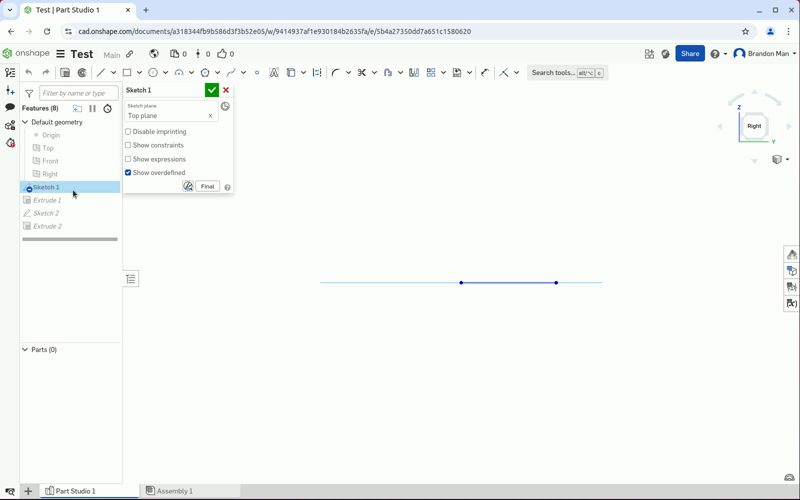
mouse_move(229, 92)
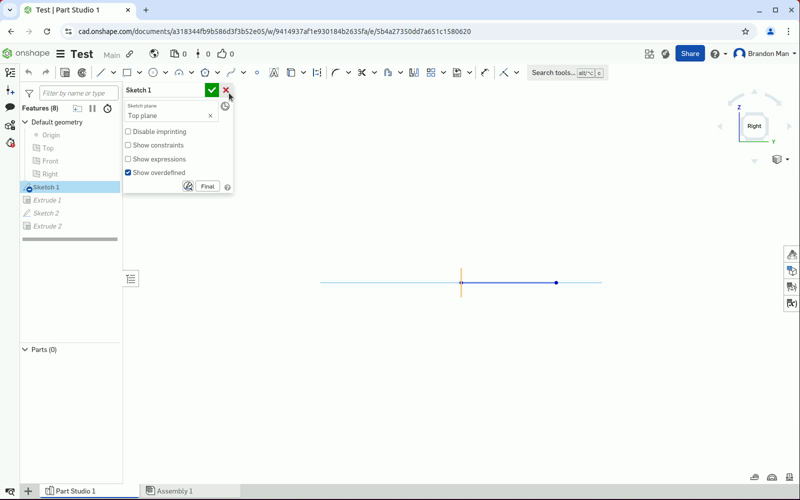
click(229, 92)
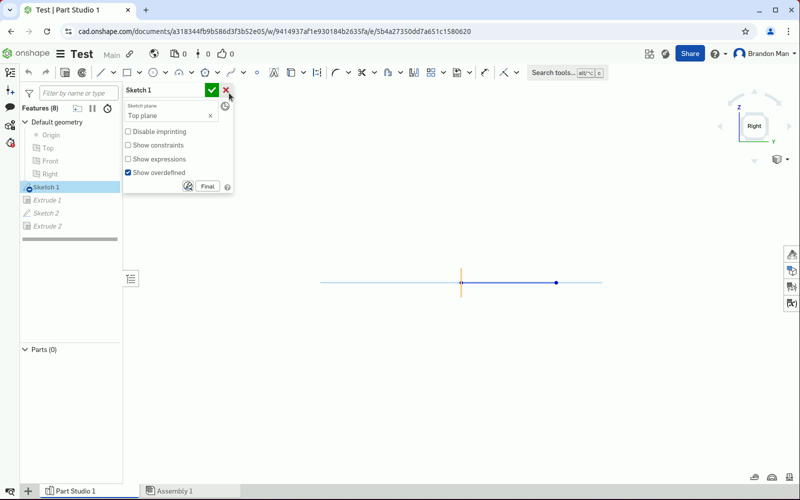
key(shift+s)
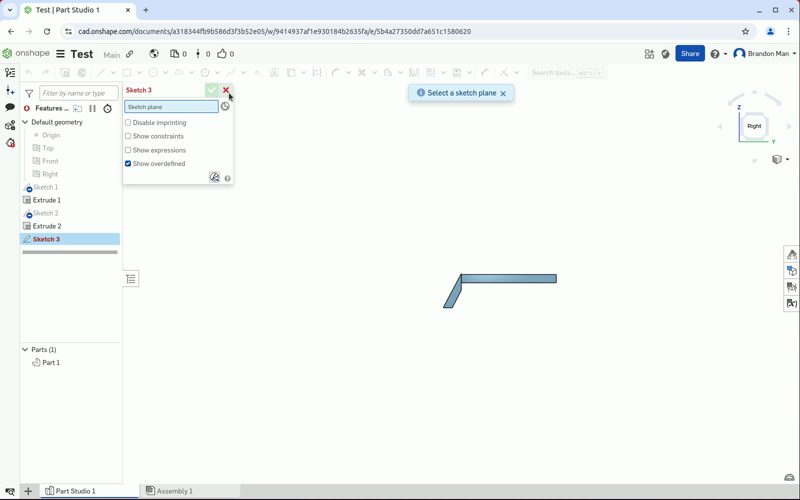
mouse_move(73, 176)
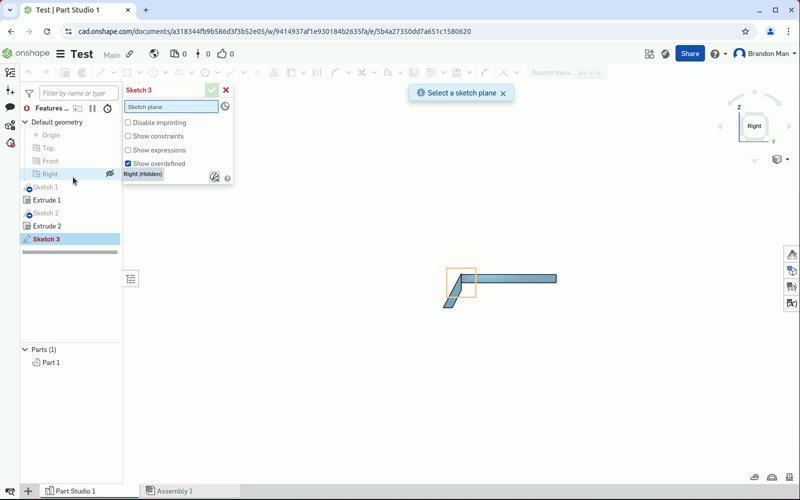
click(73, 176)
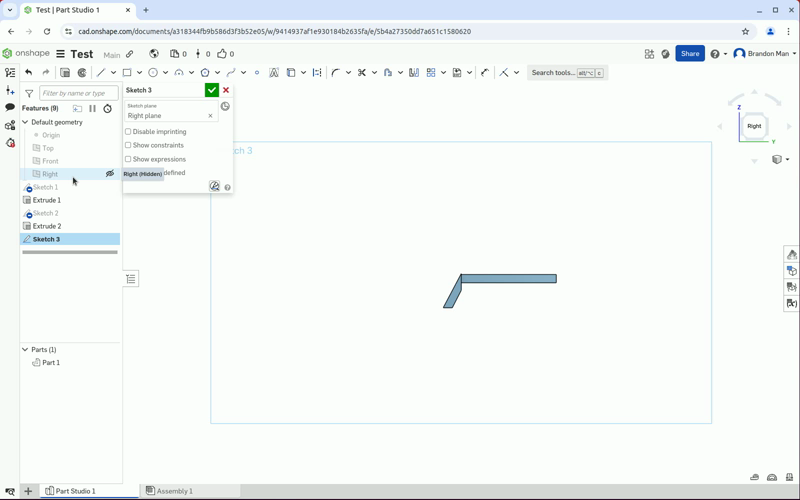
mouse_move(73, 352)
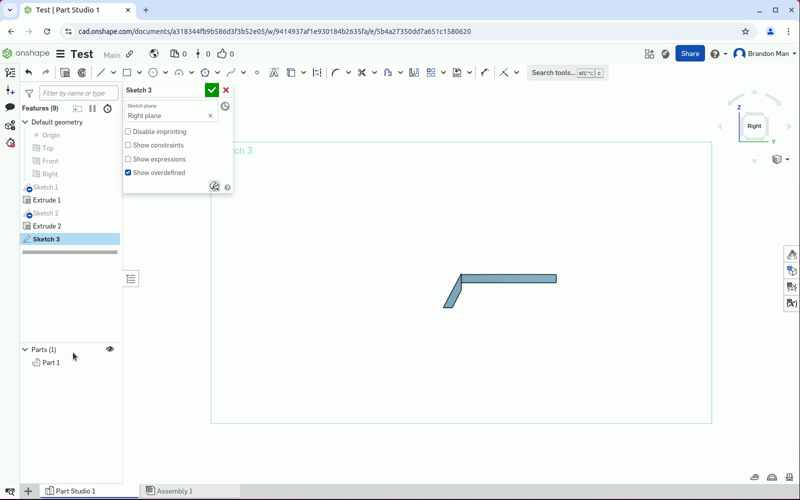
key(y)
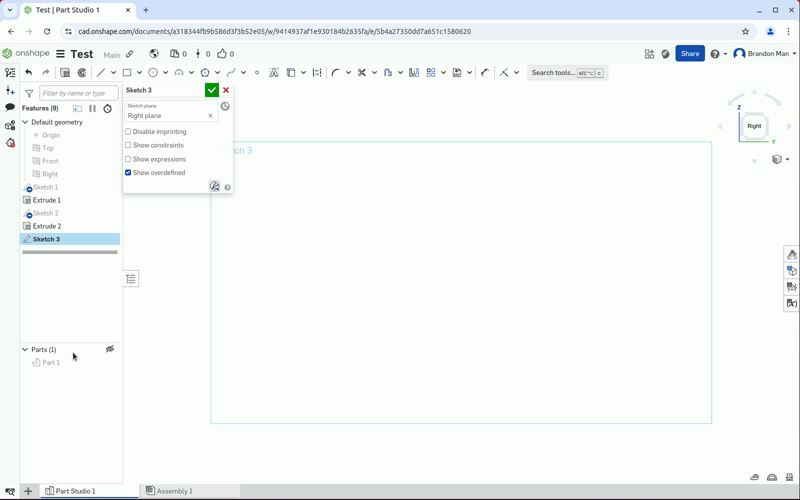
key(l)
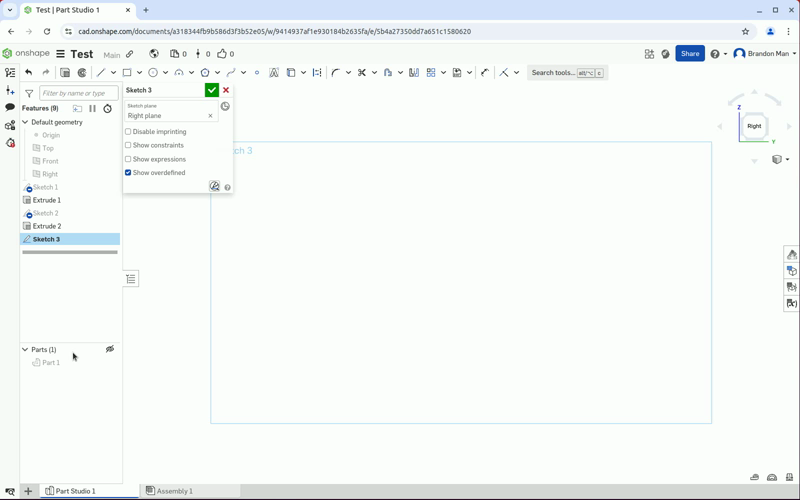
key_down(shift)
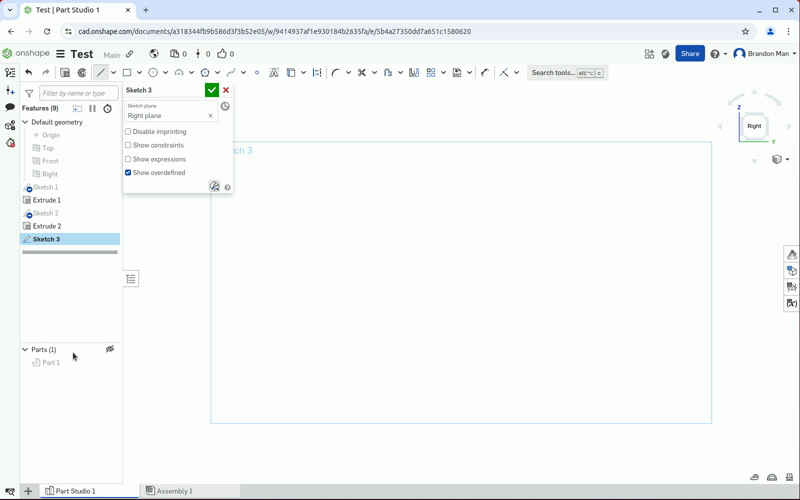
mouse_move(460, 291)
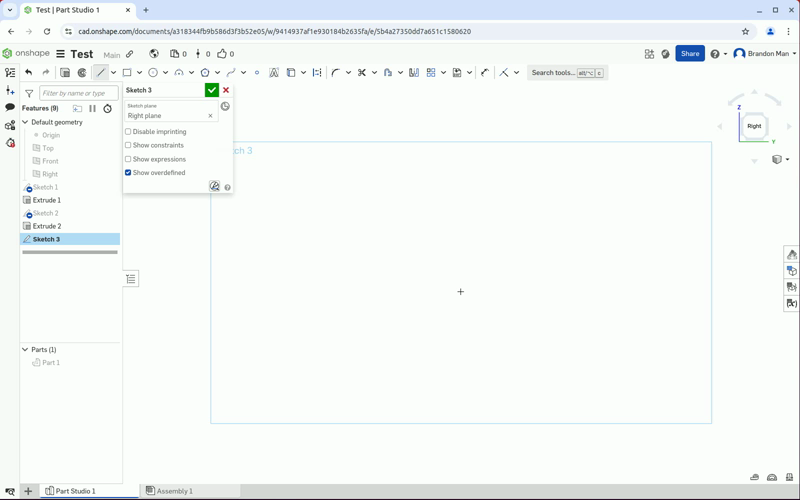
click(460, 291)
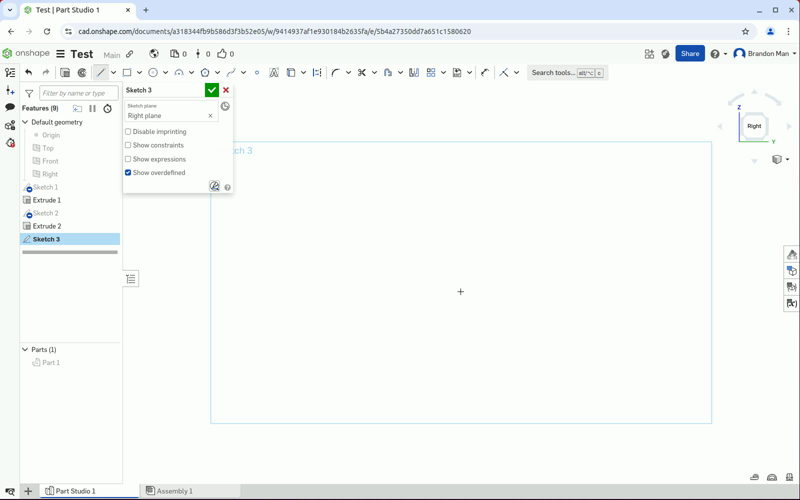
key_up(shift)
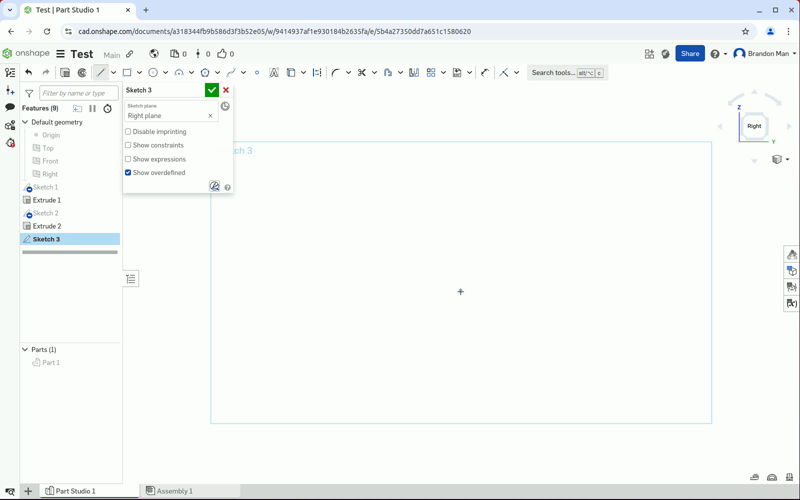
key_down(shift)
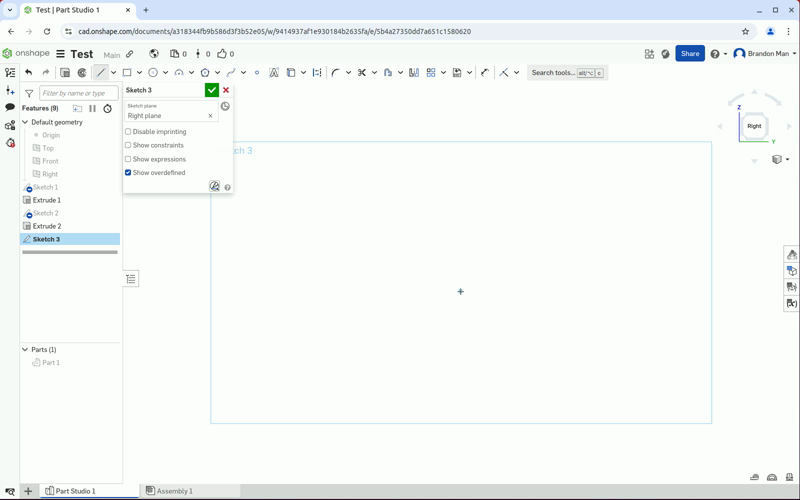
mouse_move(490, 291)
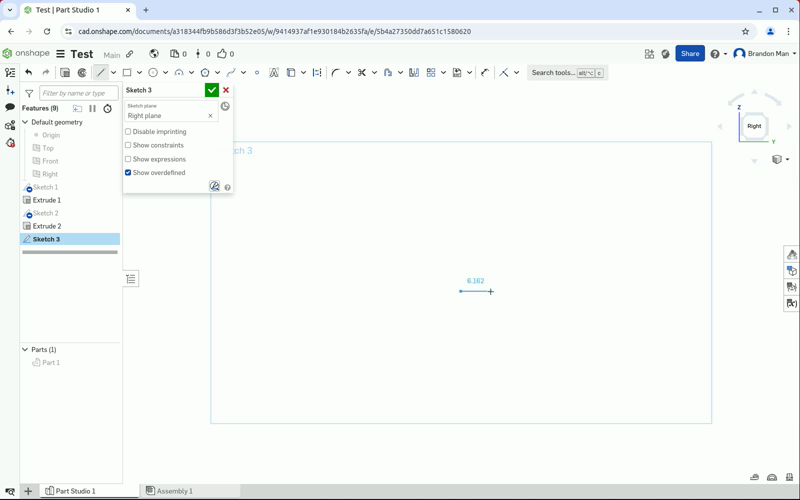
mouse_move(465, 282)
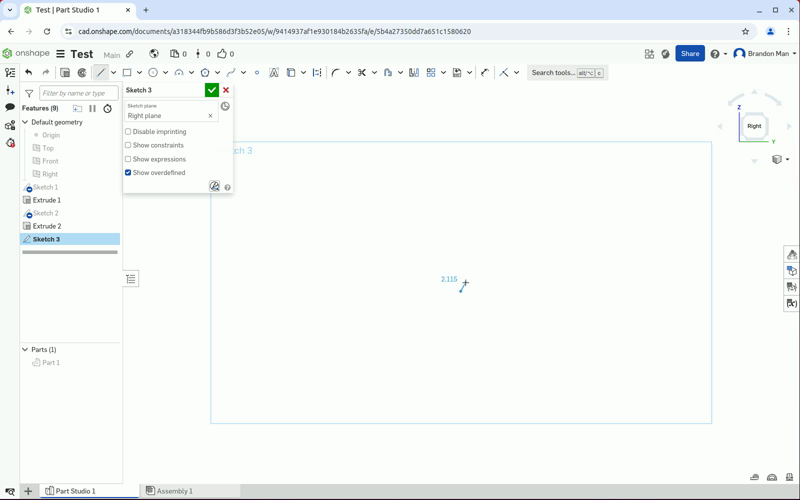
click(465, 282)
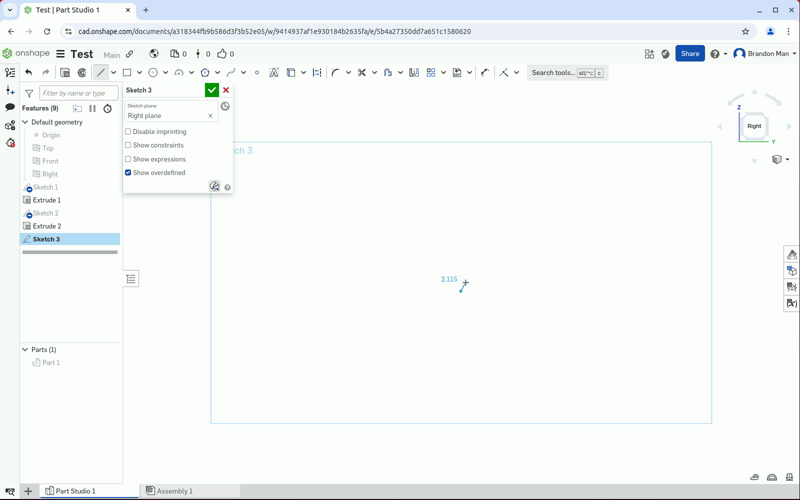
key_up(shift)
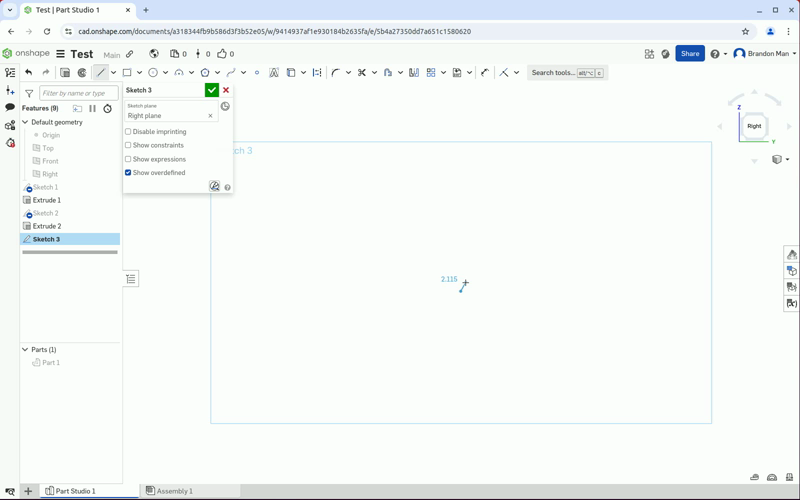
key_down(shift)
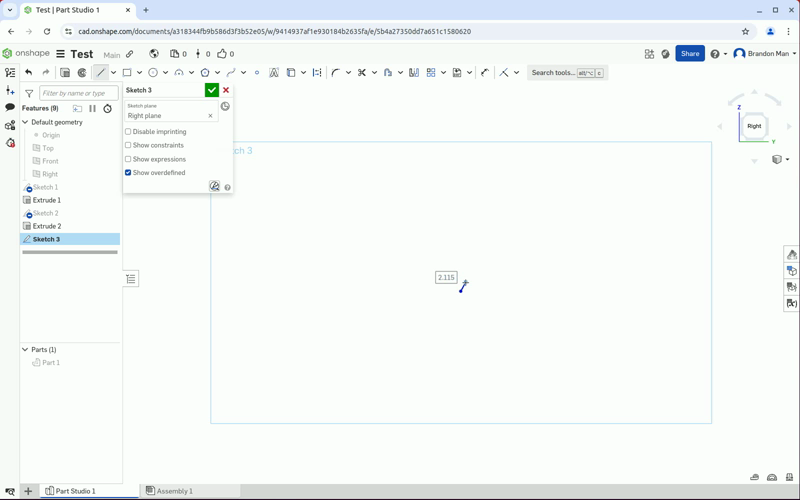
mouse_move(495, 282)
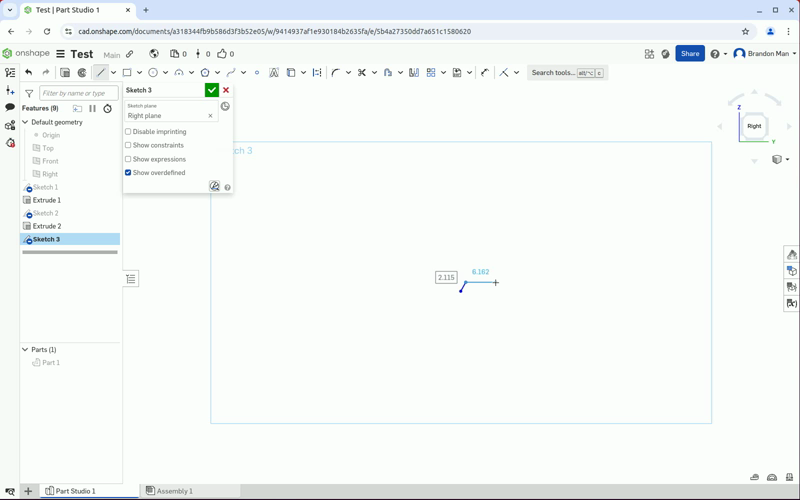
mouse_move(460, 282)
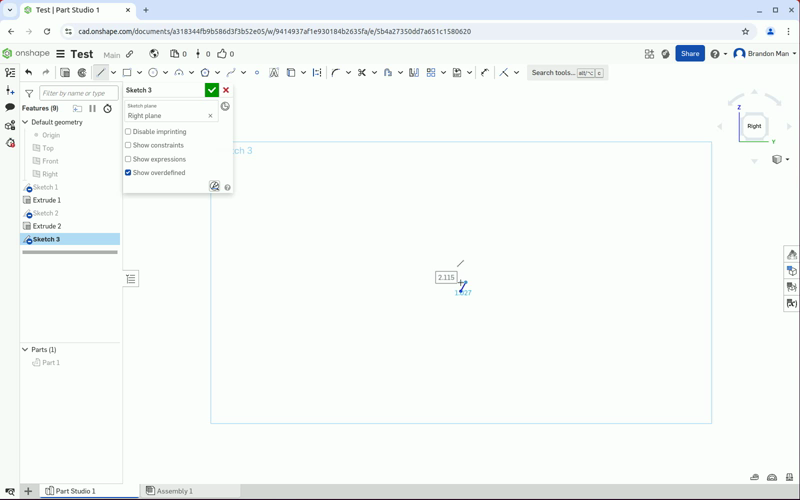
scroll(6)
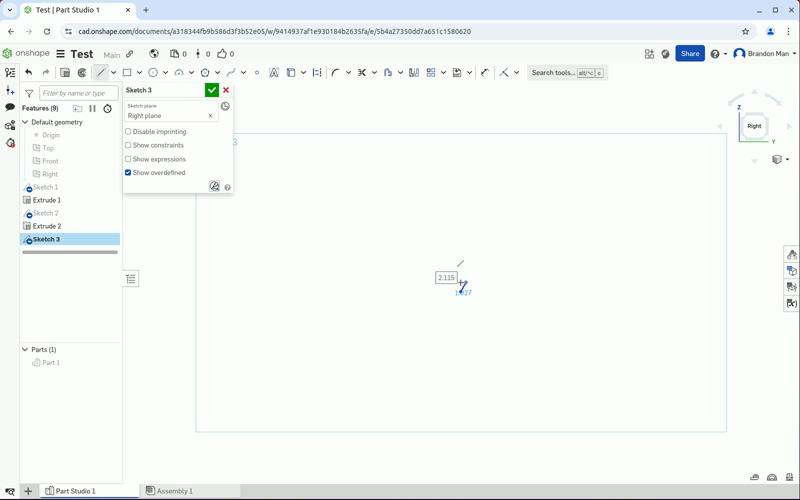
scroll(6)
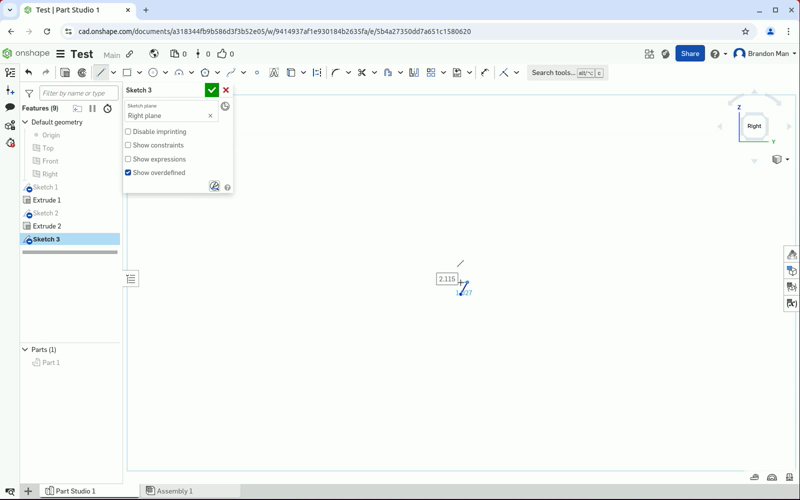
scroll(6)
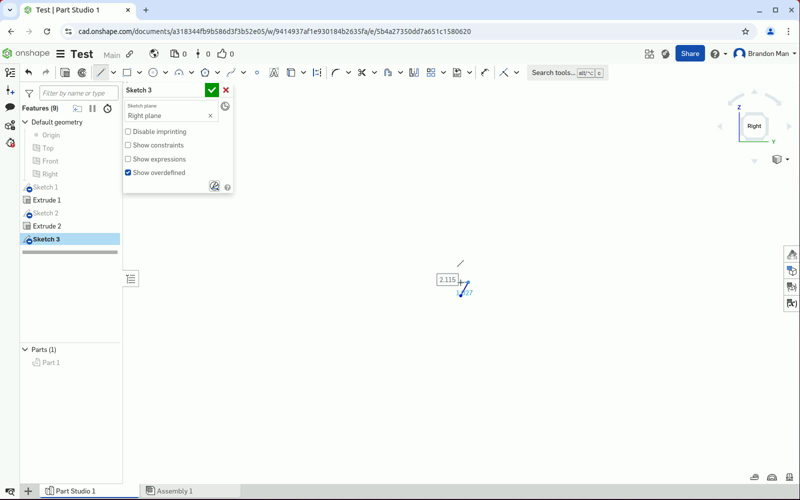
scroll(6)
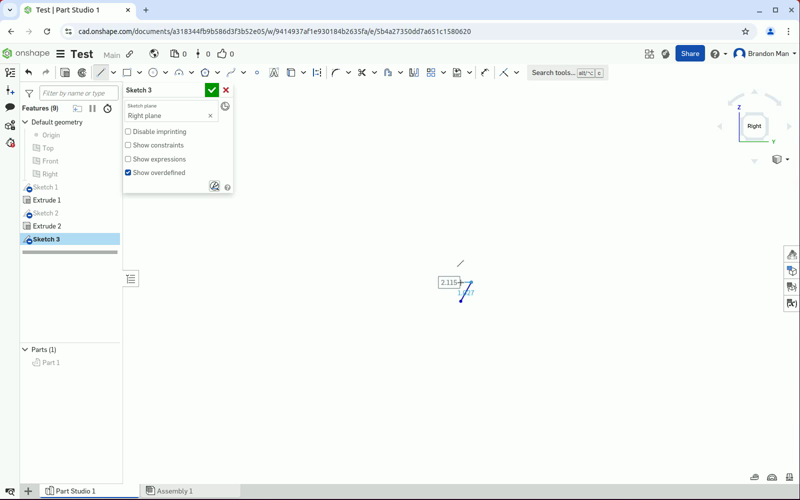
scroll(6)
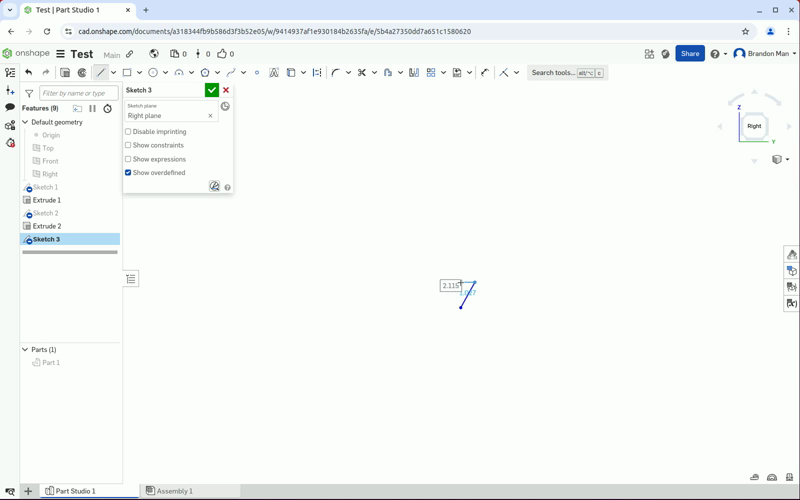
scroll(6)
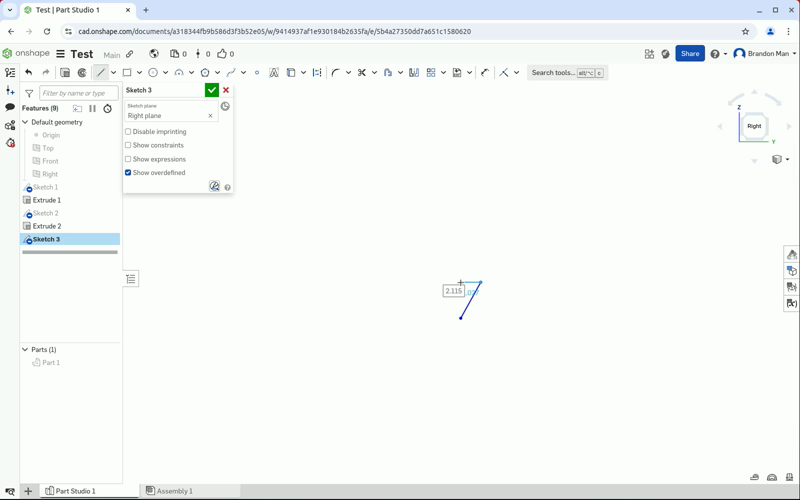
scroll(6)
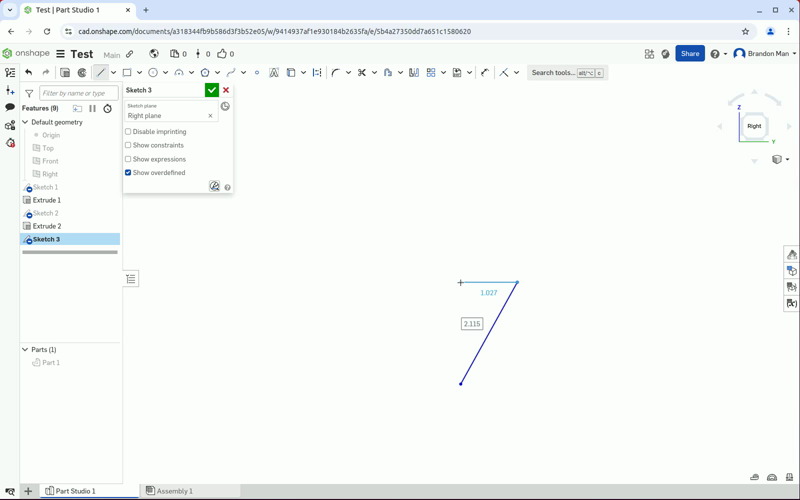
click(460, 282)
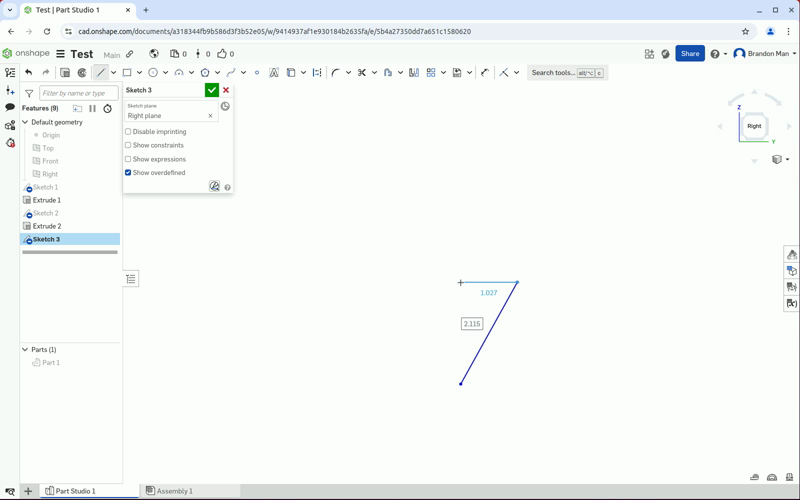
scroll(-6)
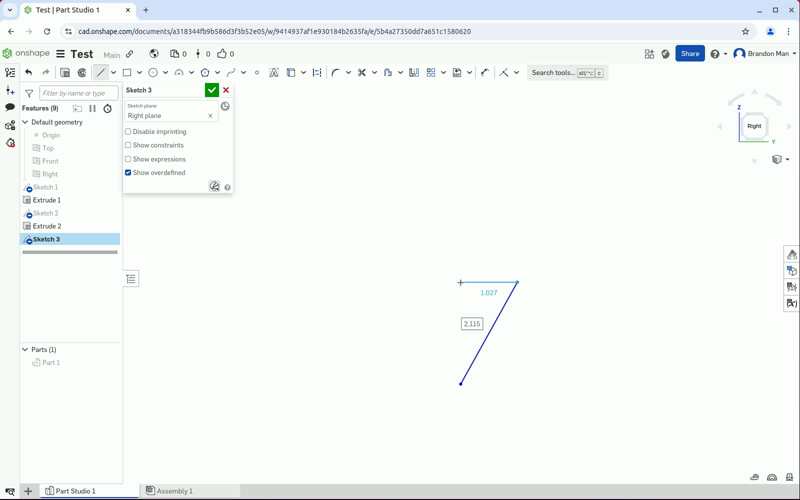
scroll(-6)
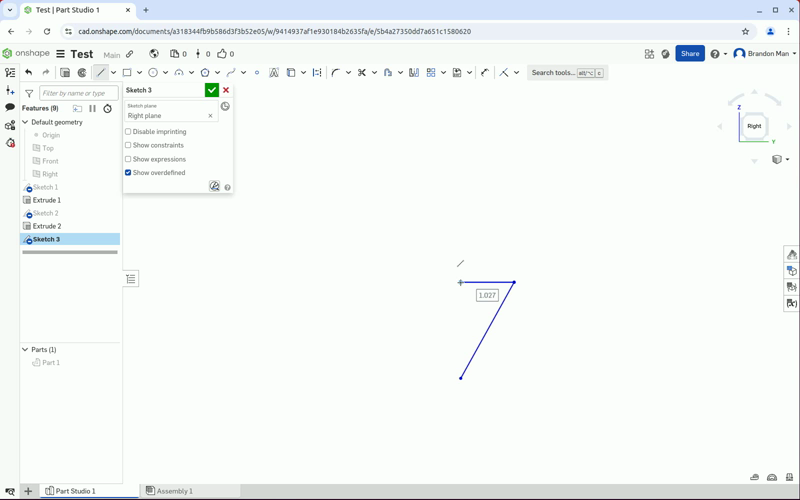
scroll(-6)
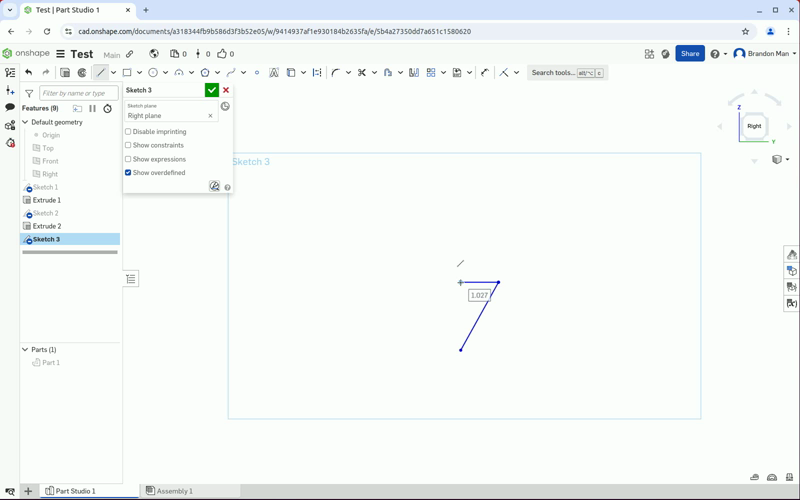
scroll(-6)
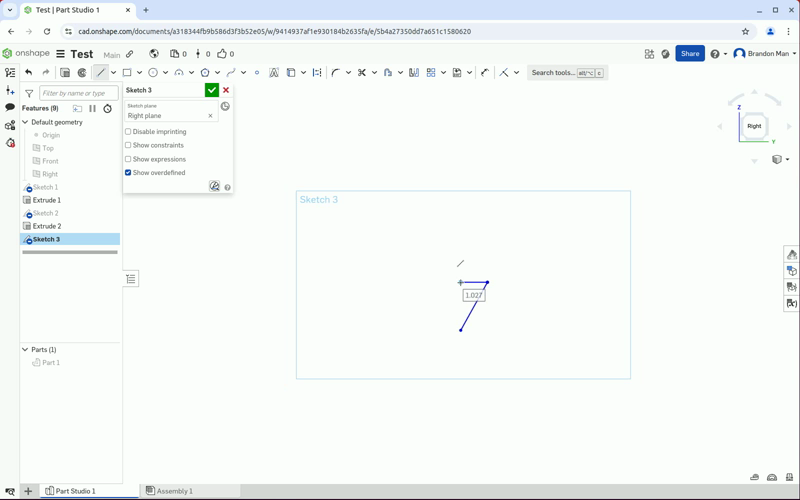
scroll(-6)
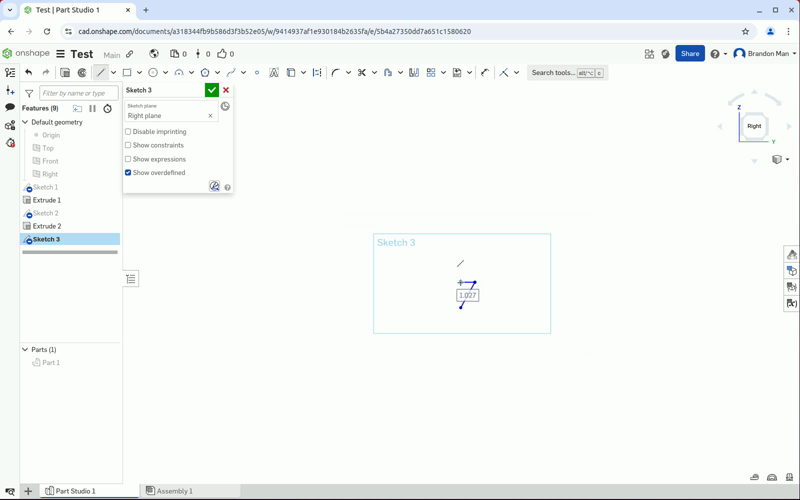
scroll(-6)
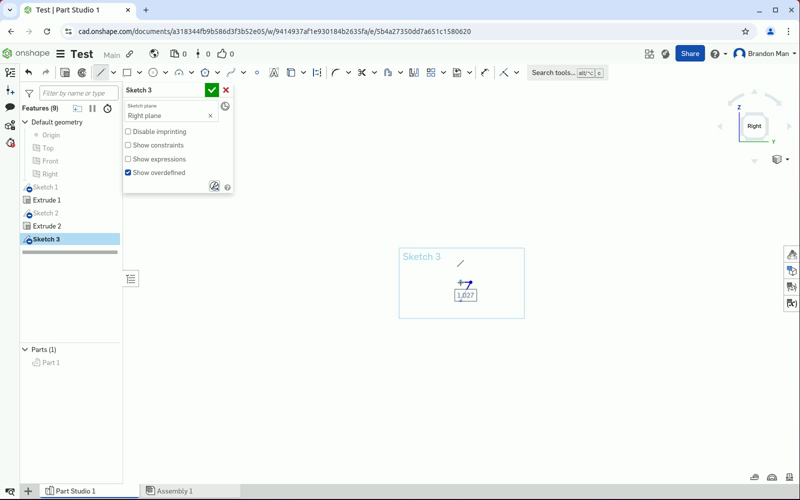
scroll(-6)
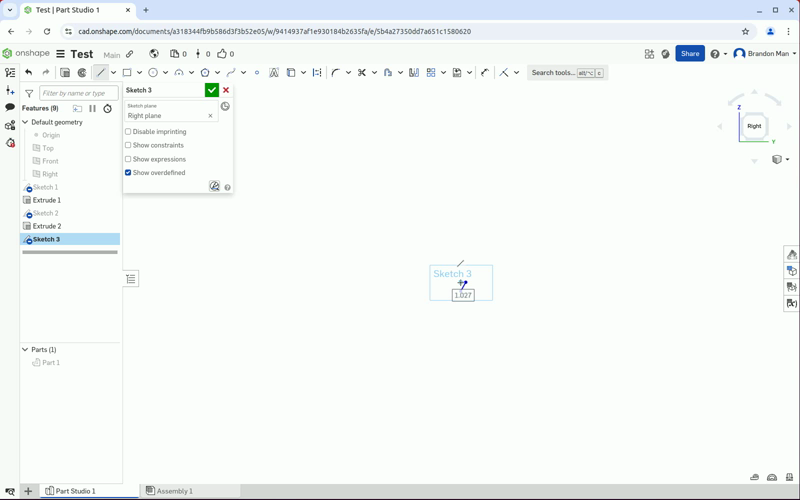
key_up(shift)
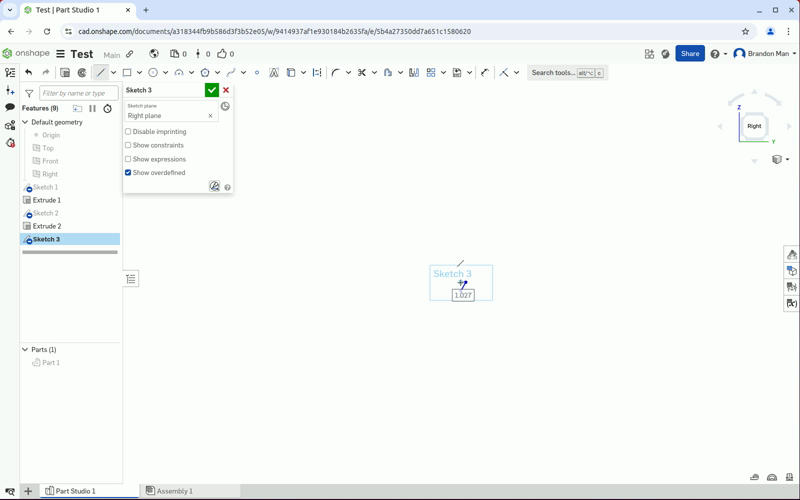
mouse_move(490, 282)
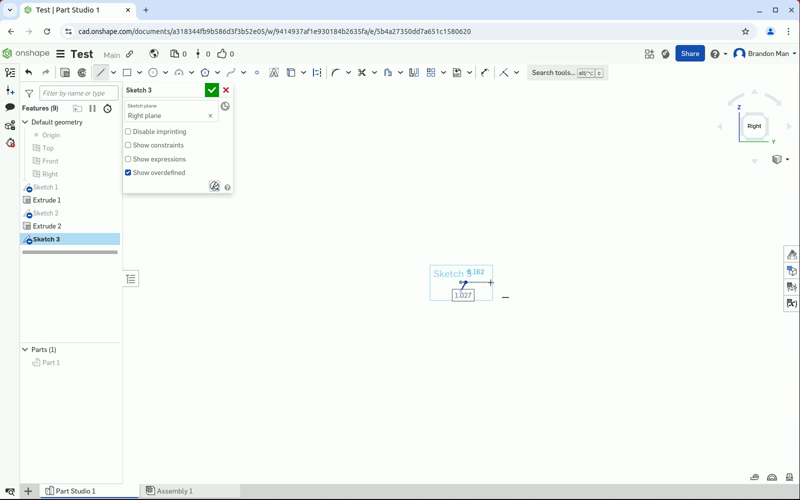
key_down(shift)
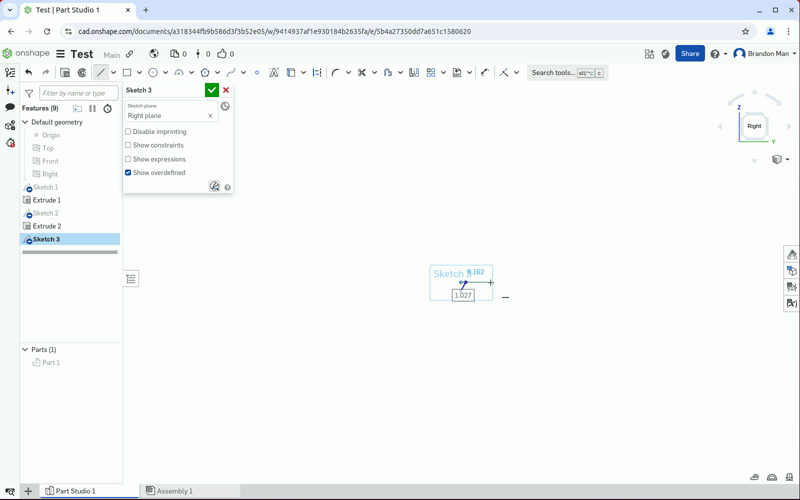
mouse_move(460, 291)
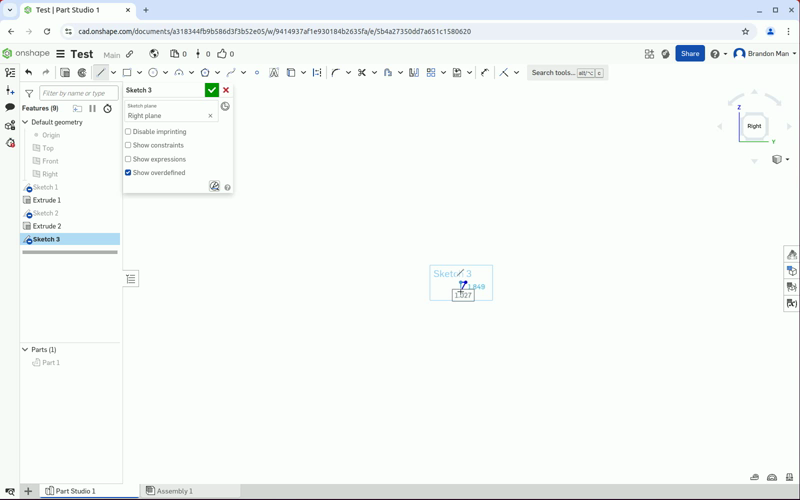
key_up(shift)
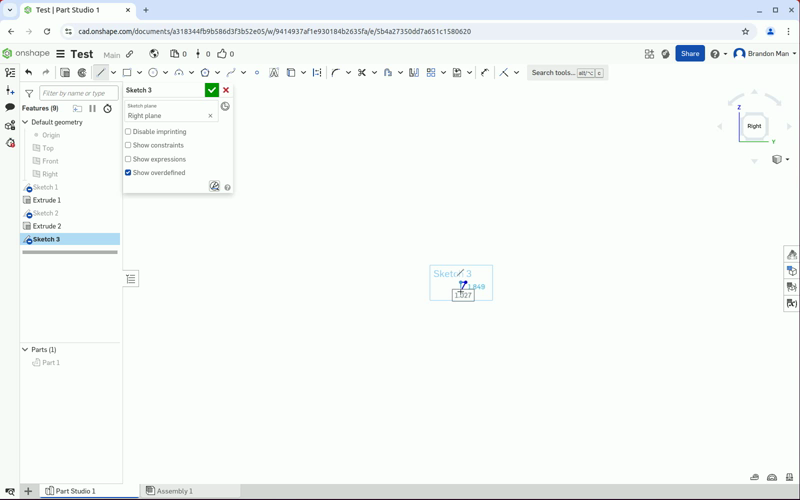
click(460, 291)
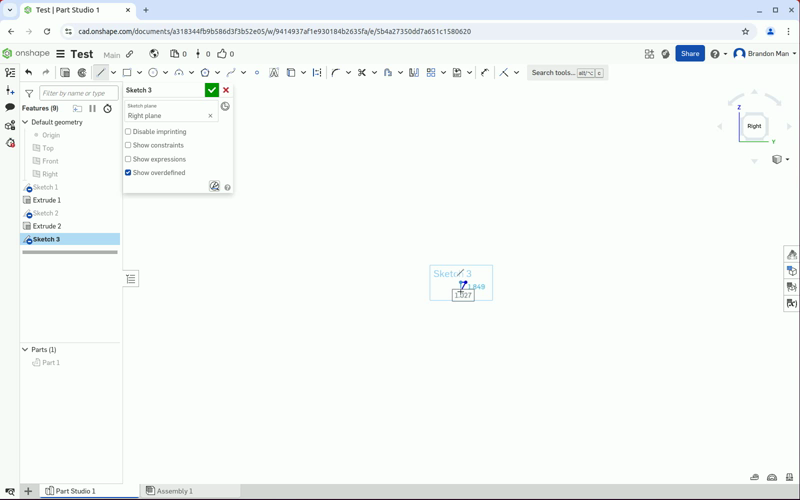
key(esc)
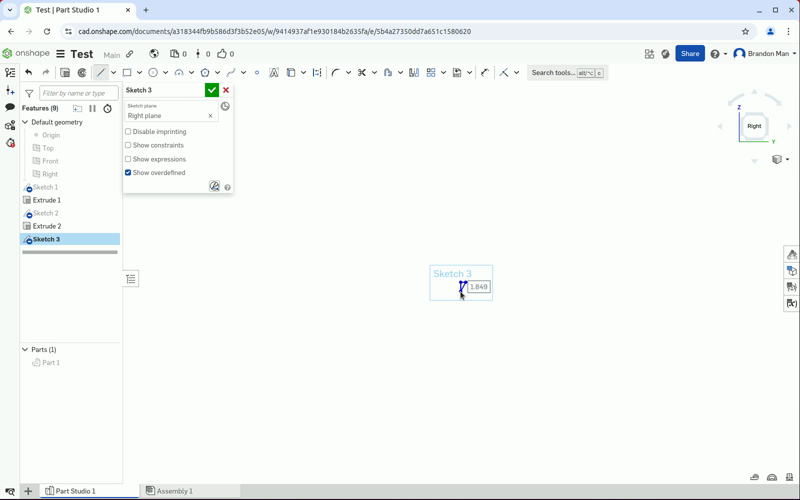
mouse_move(461, 283)
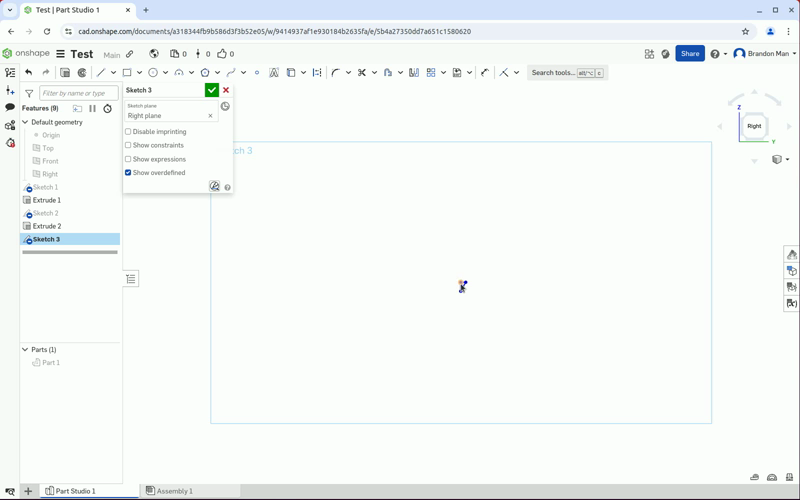
scroll(6)
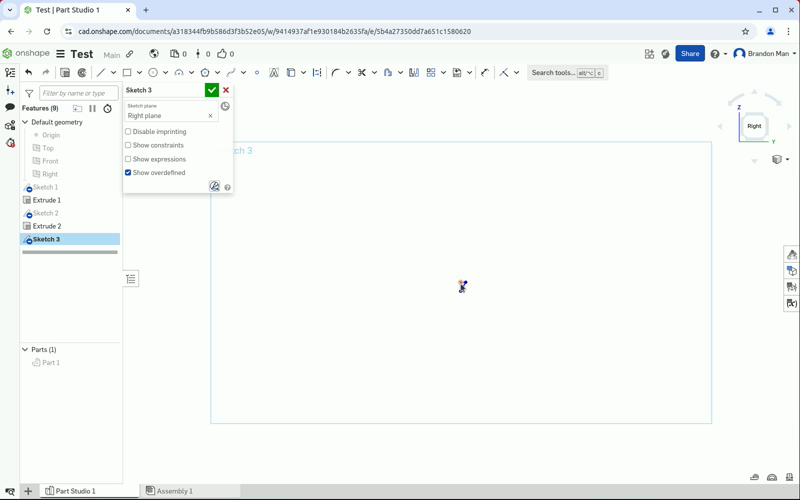
scroll(6)
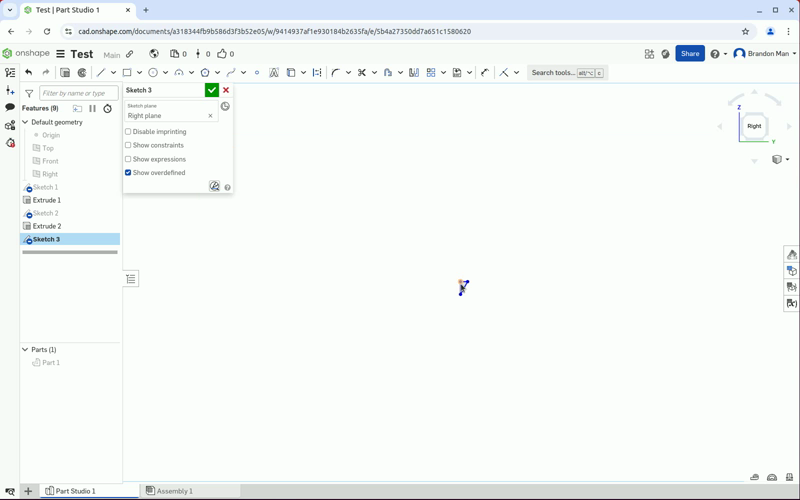
scroll(6)
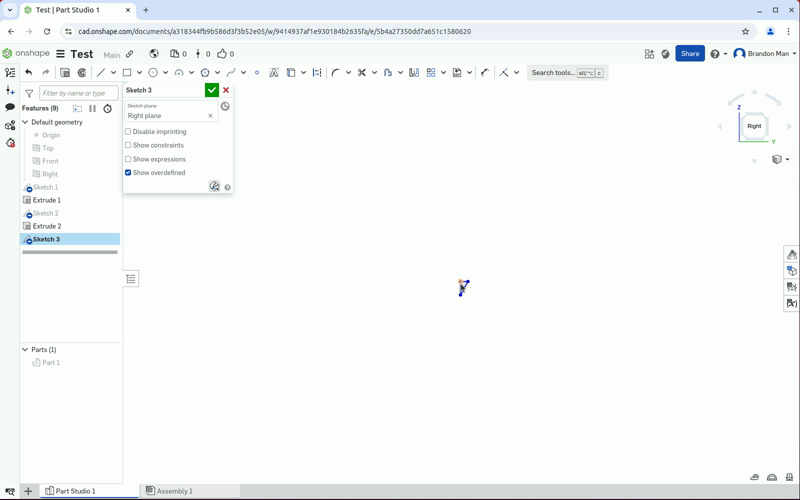
scroll(6)
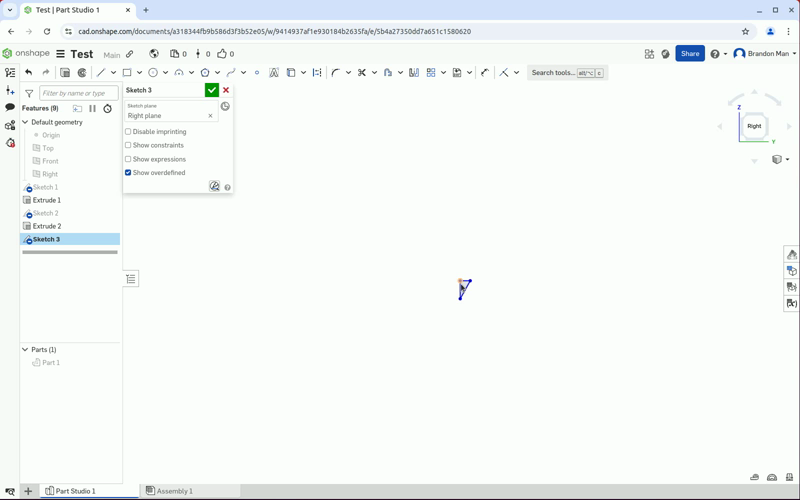
scroll(6)
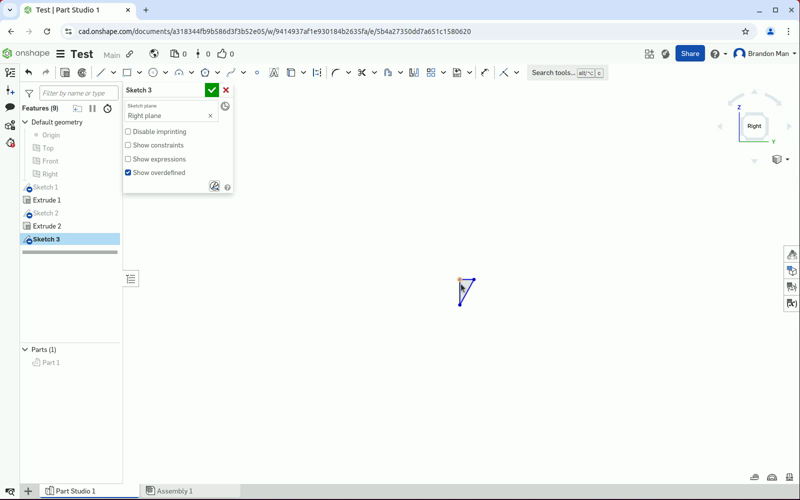
scroll(6)
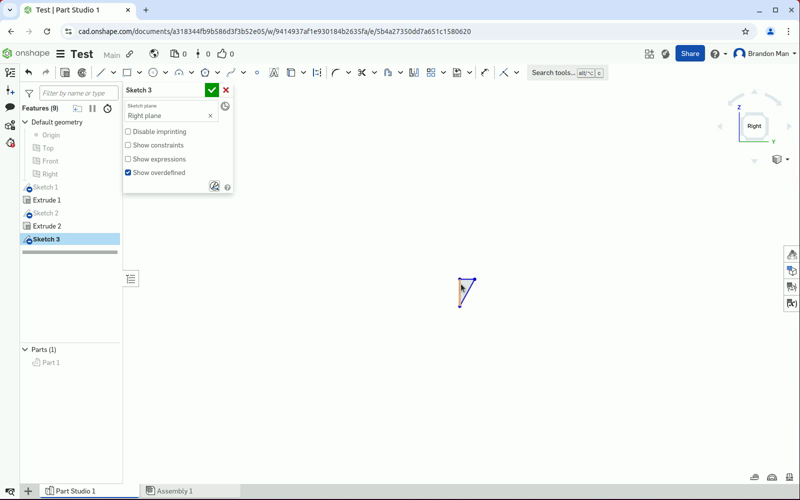
scroll(6)
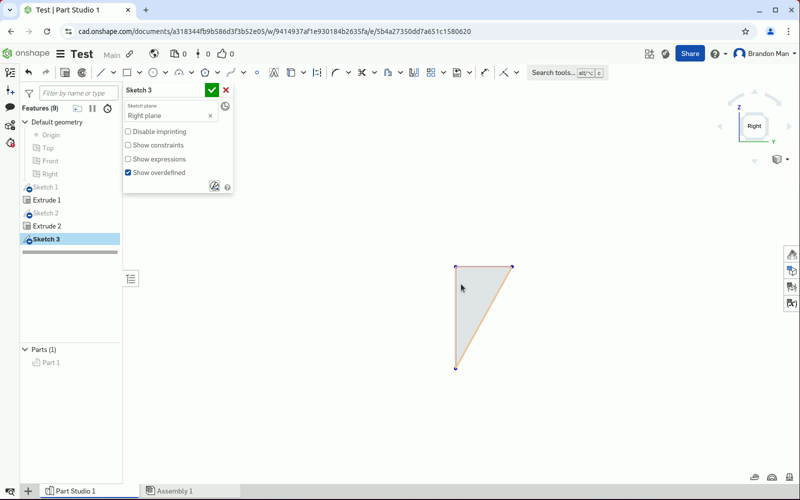
click(461, 283)
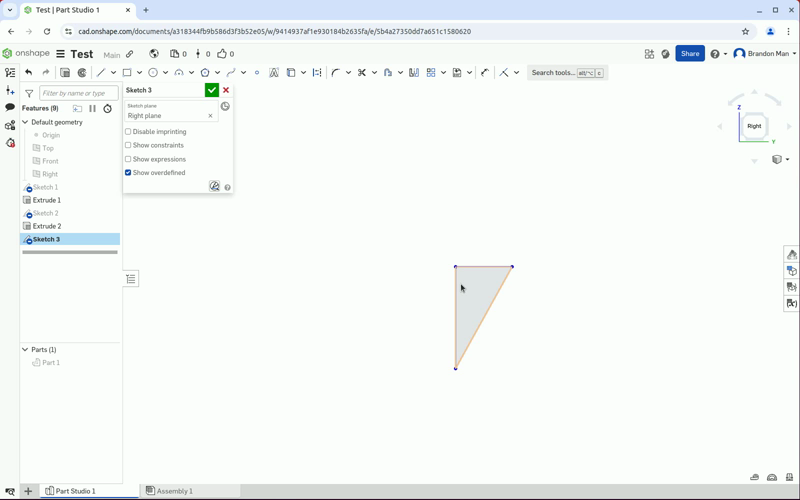
scroll(-6)
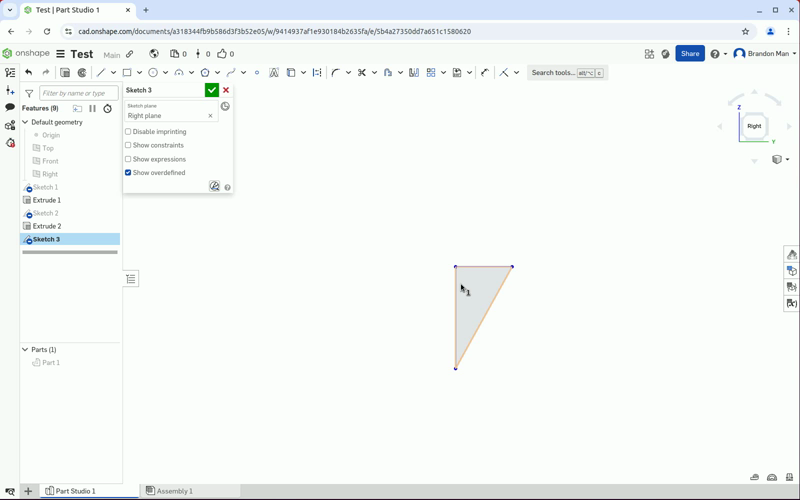
scroll(-6)
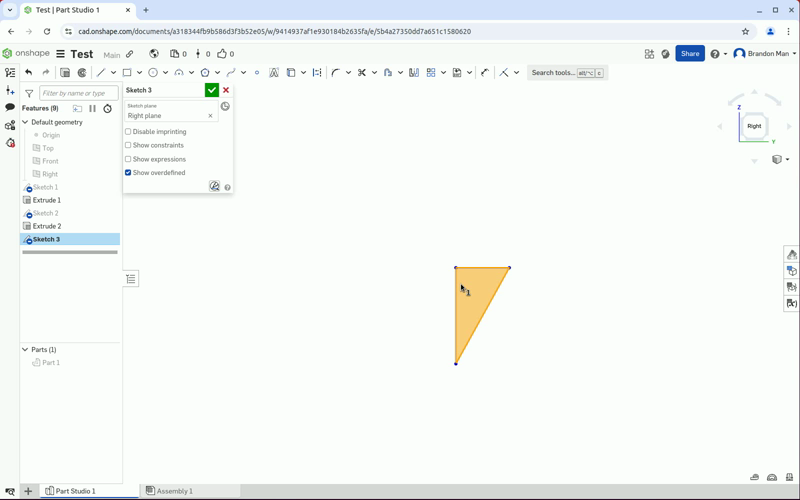
scroll(-6)
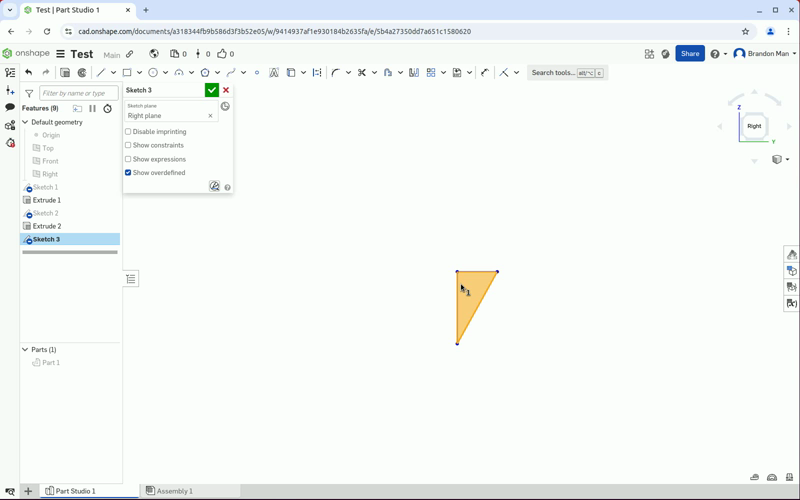
scroll(-6)
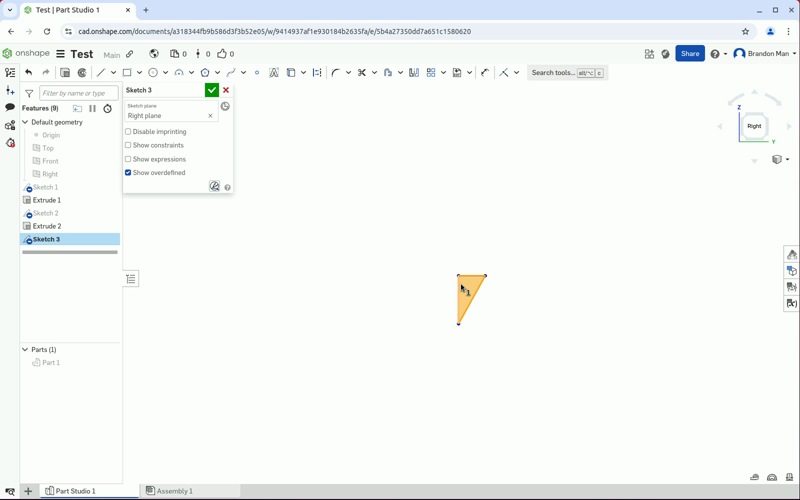
scroll(-6)
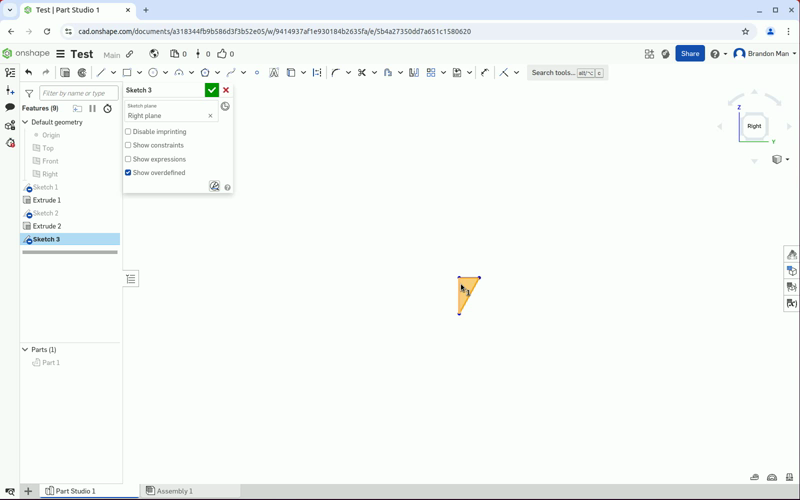
scroll(-6)
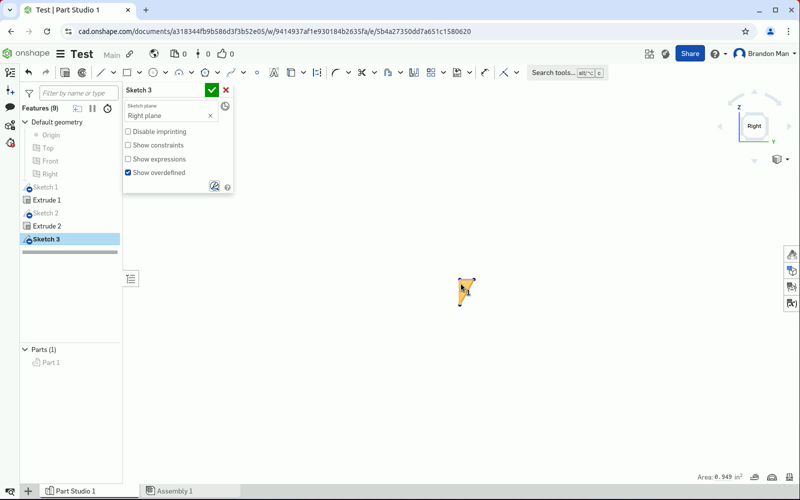
scroll(-6)
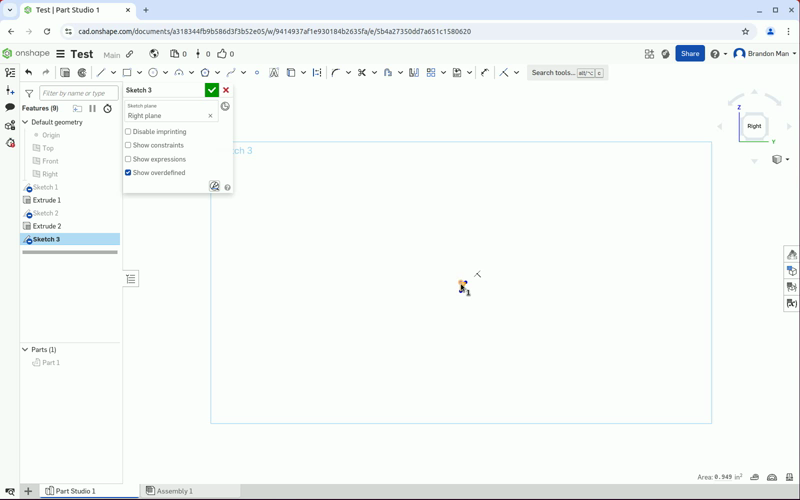
mouse_move(73, 352)
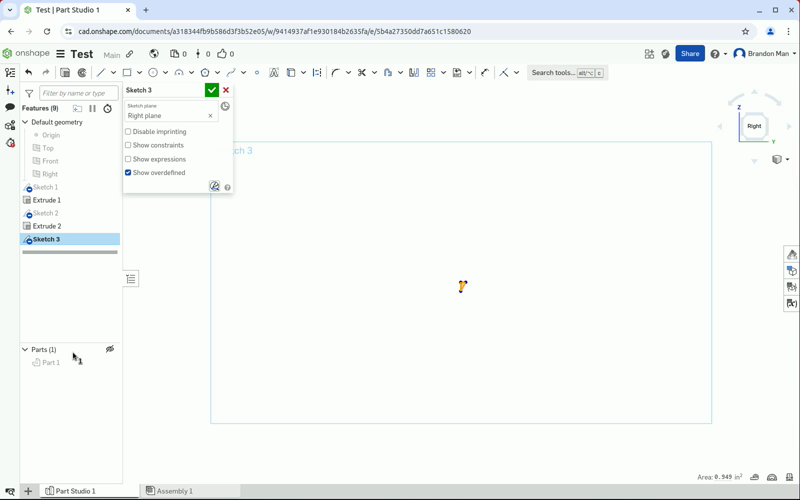
key(shift+y)
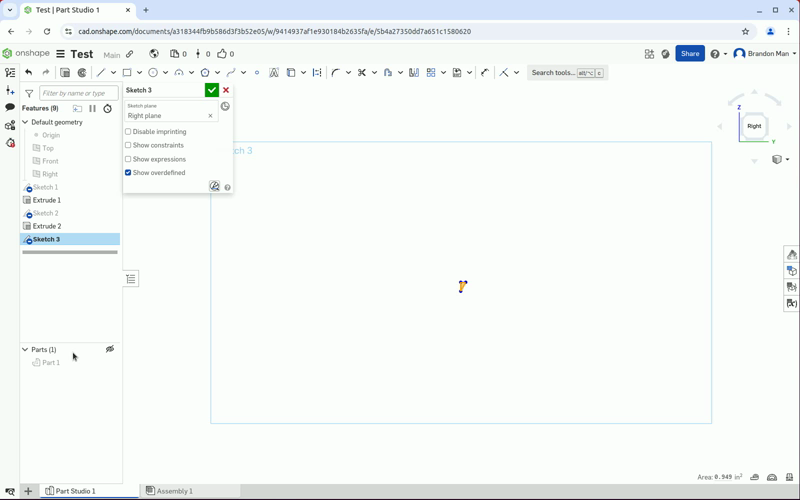
key(shift+e)
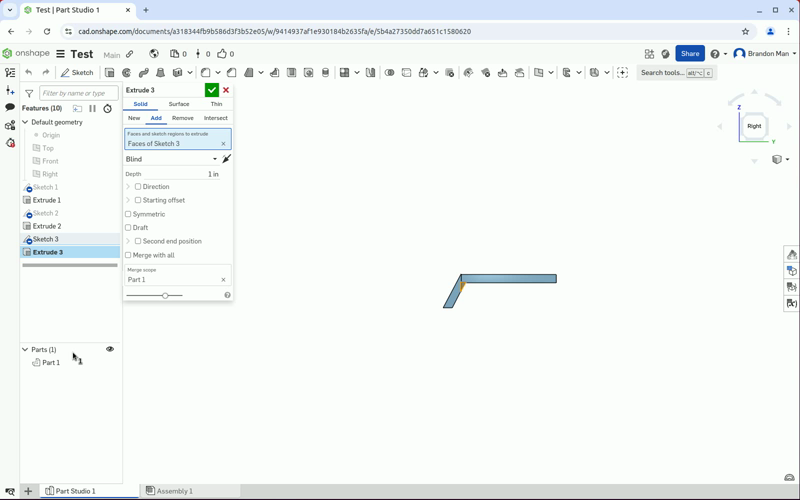
mouse_move(143, 106)
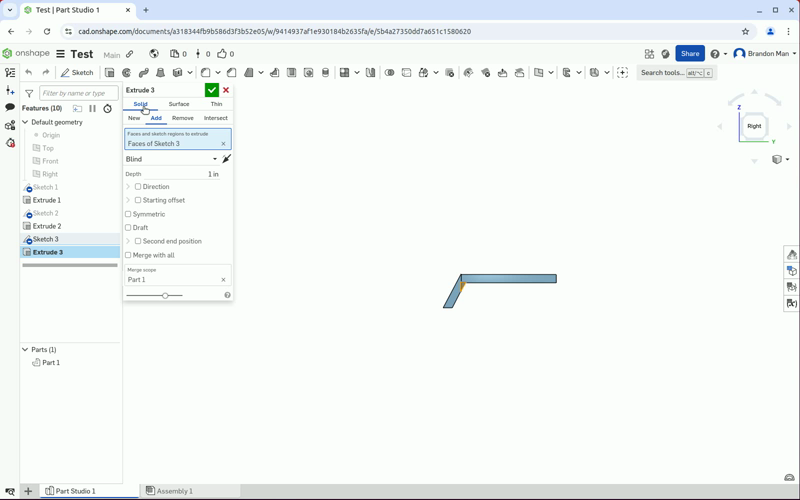
click(143, 106)
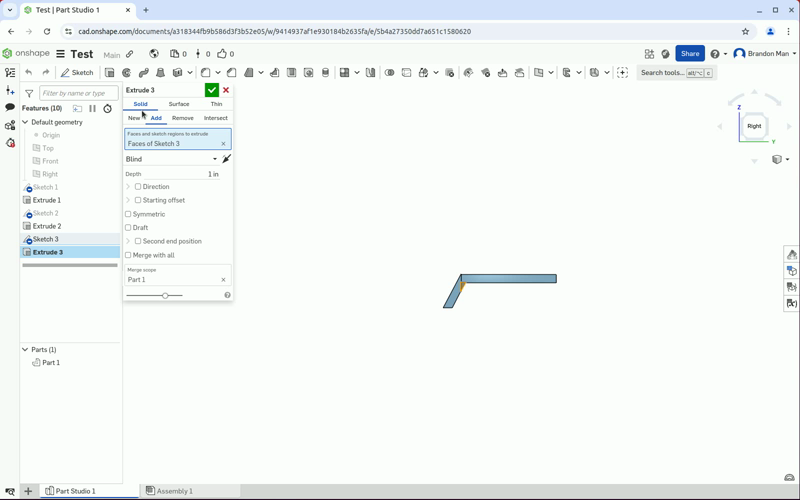
mouse_move(137, 120)
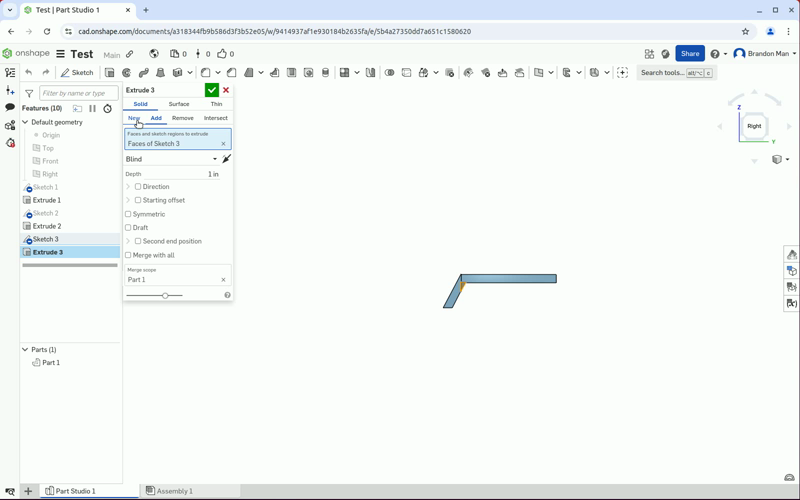
click(137, 120)
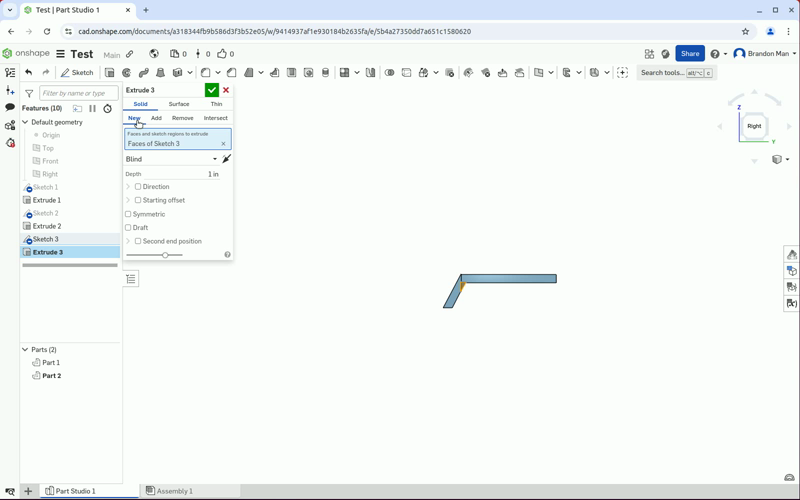
key(tab, 4)
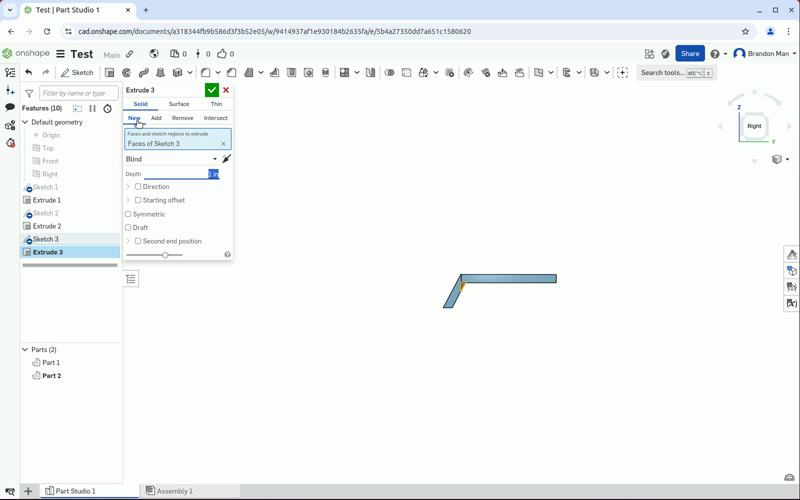
text(-14.924)
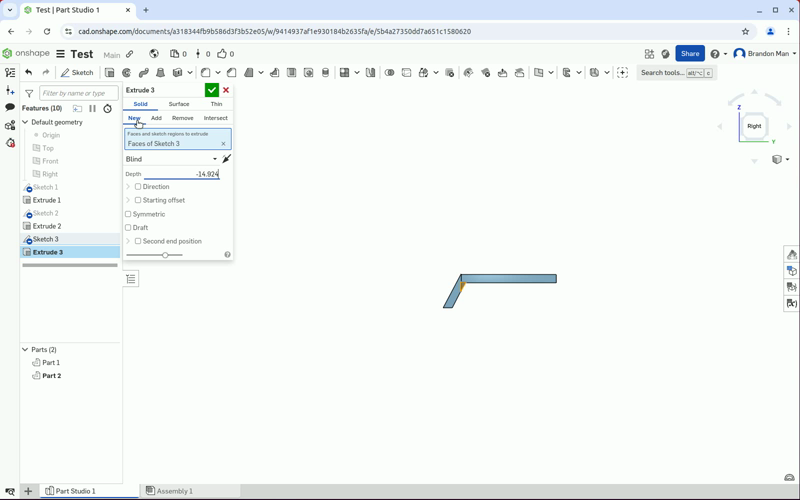
key(enter)
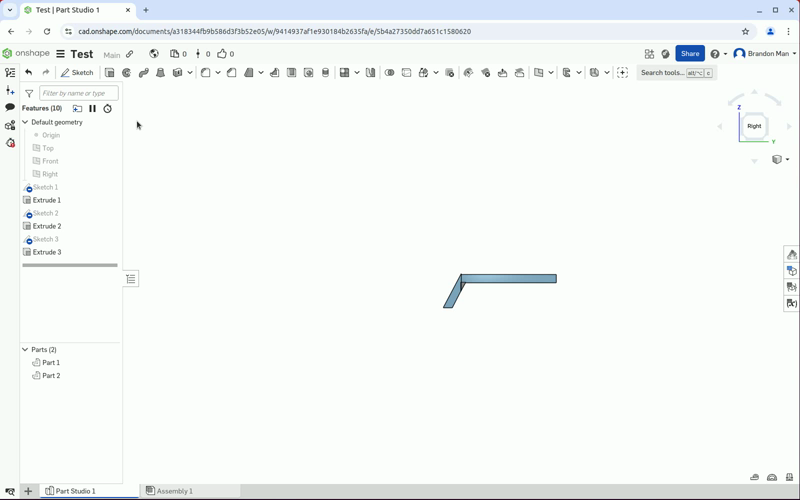
key(shift+h)
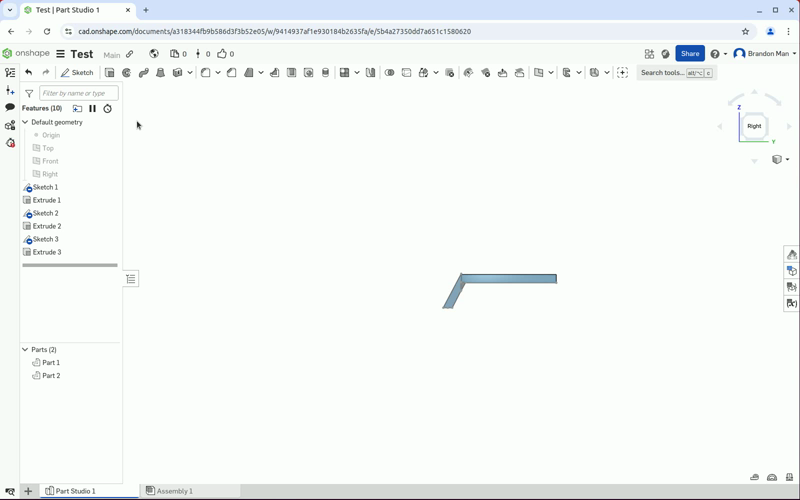
key(shift+h)
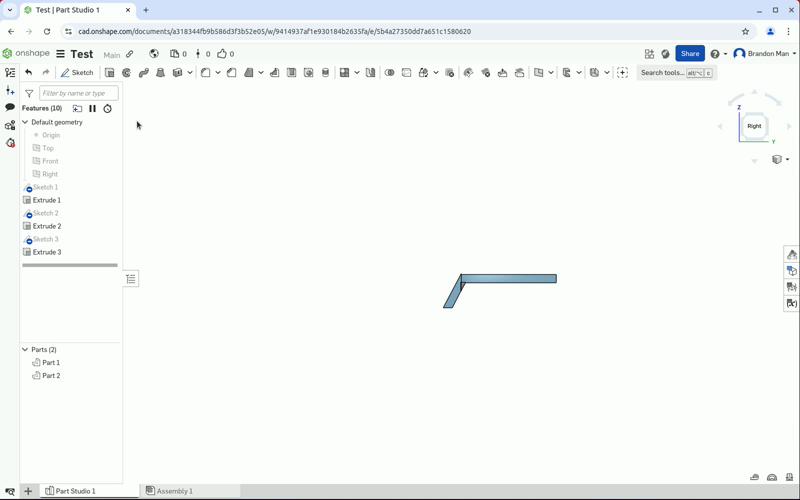
mouse_move(73, 189)
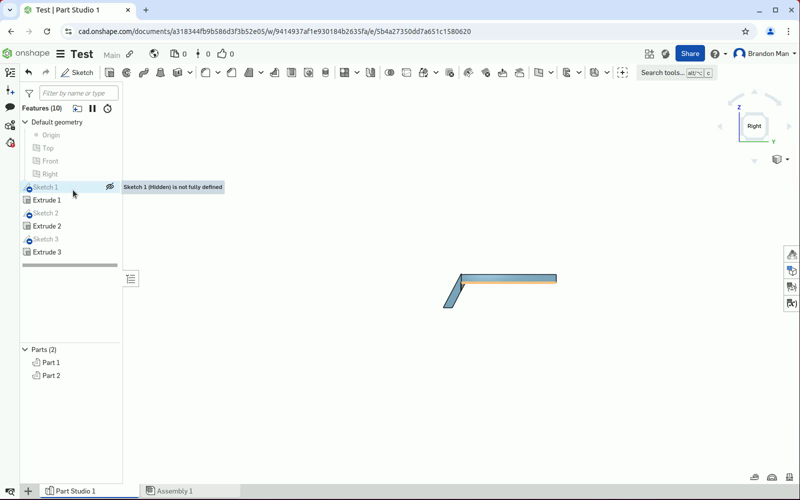
click(73, 189)
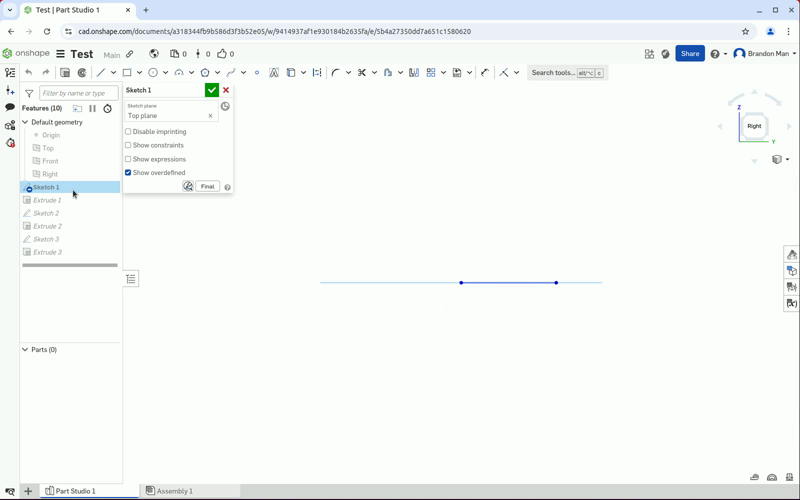
mouse_move(229, 92)
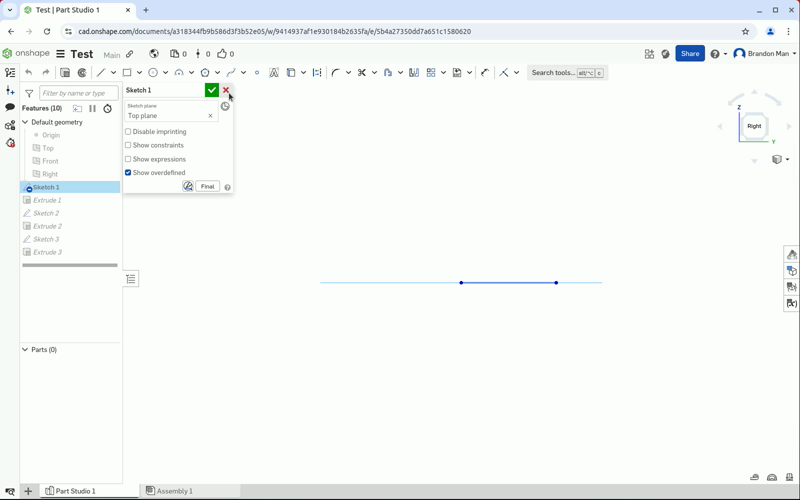
click(229, 92)
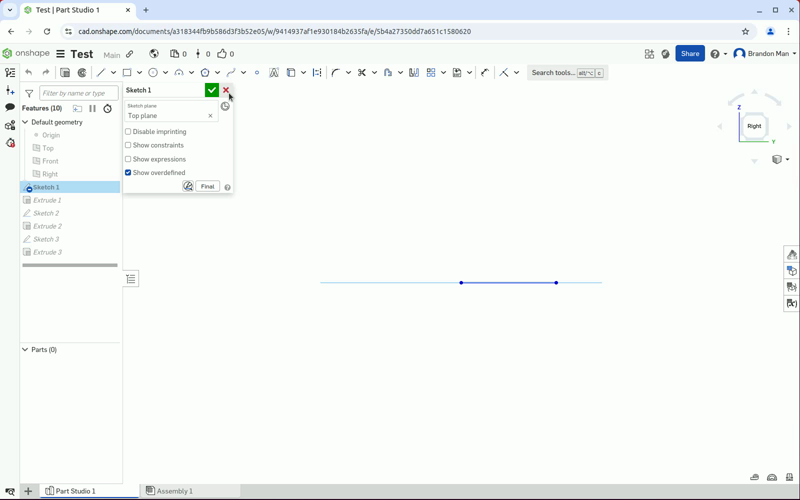
key(shift+s)
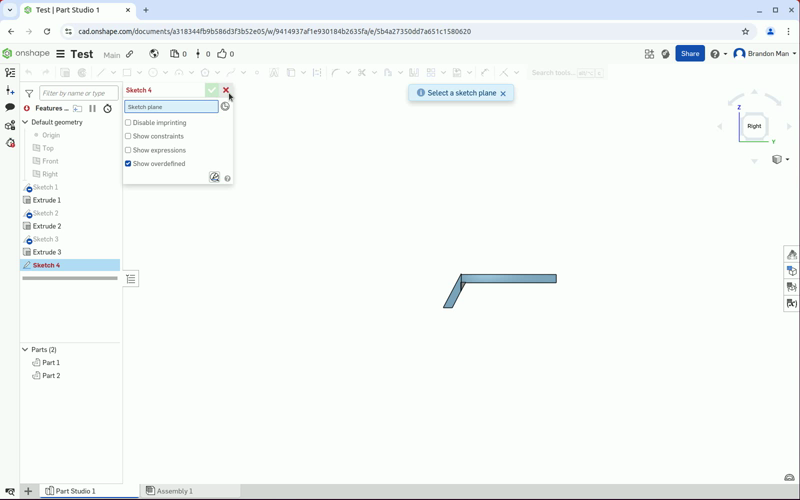
mouse_move(73, 176)
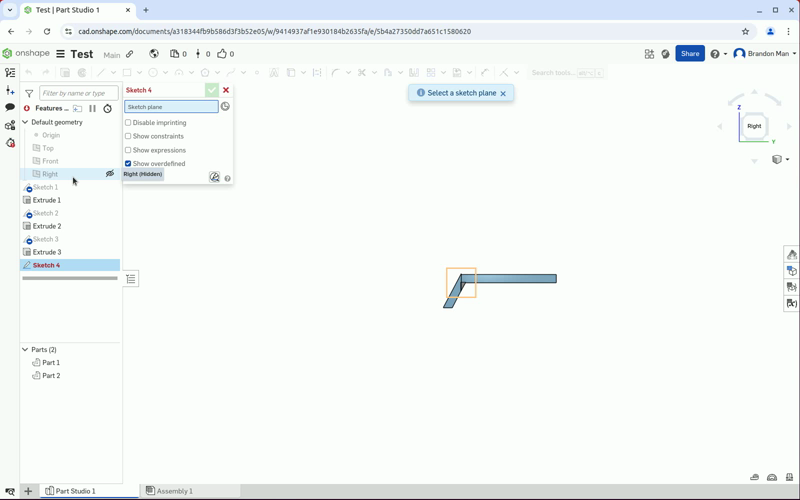
click(73, 176)
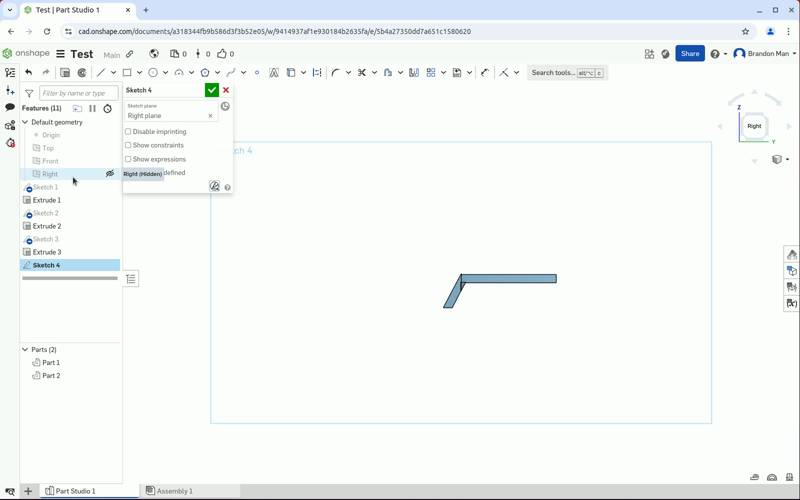
mouse_move(73, 352)
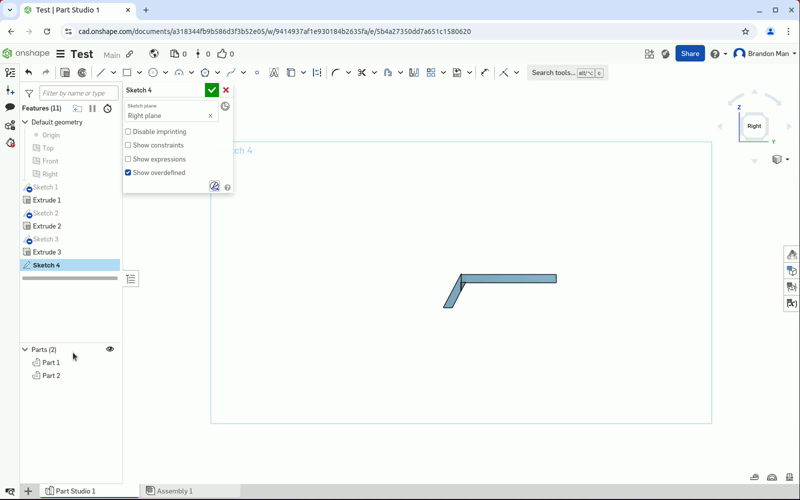
key(y)
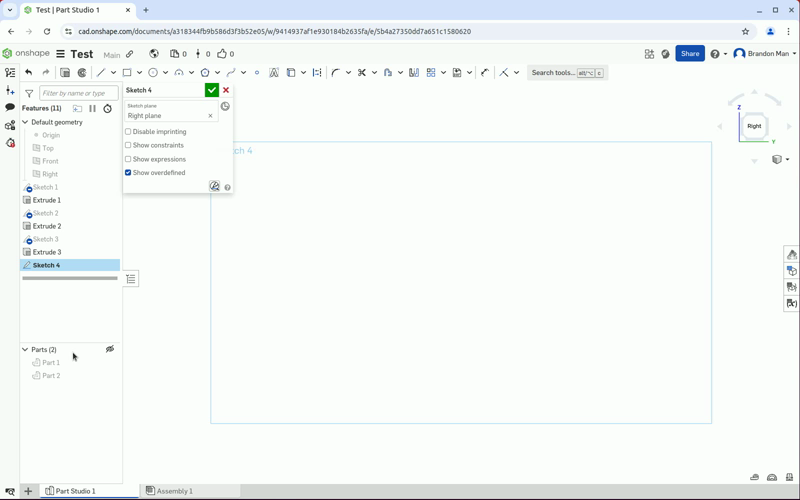
key(l)
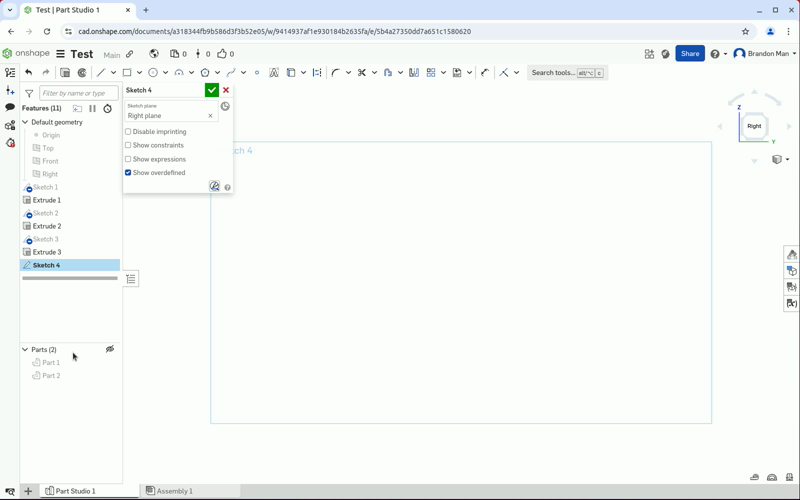
key_down(shift)
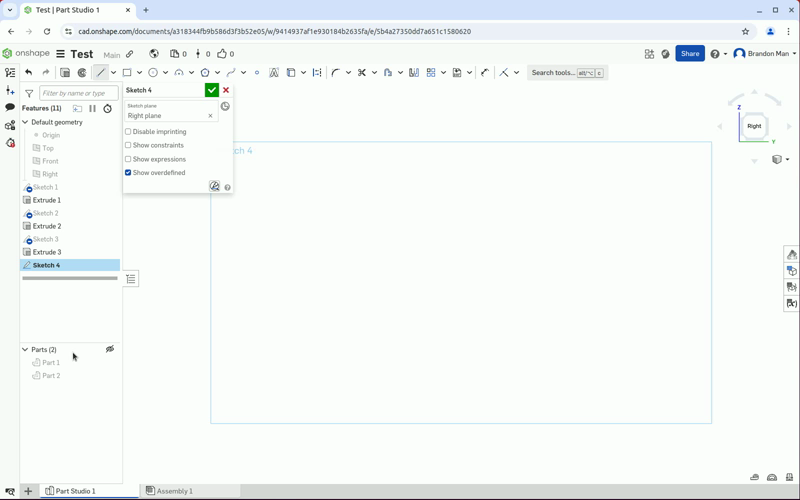
mouse_move(552, 282)
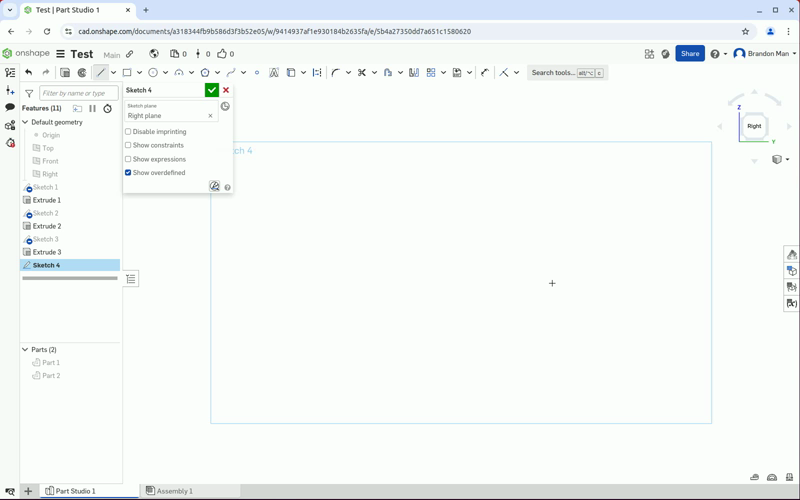
click(552, 282)
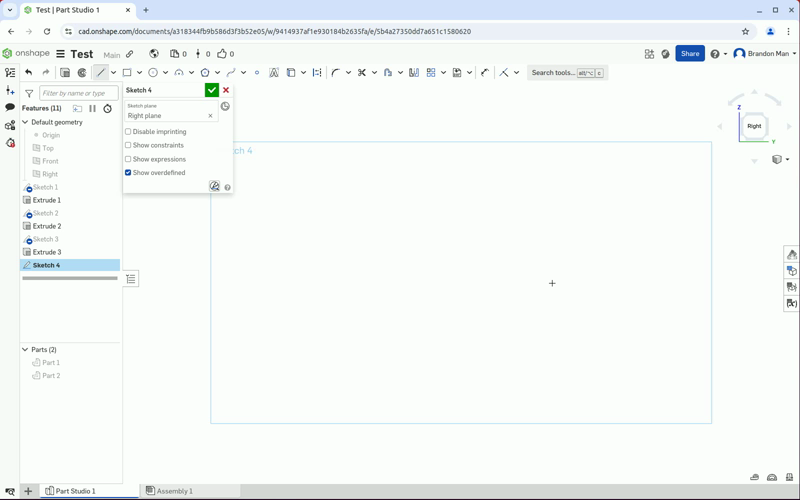
key_up(shift)
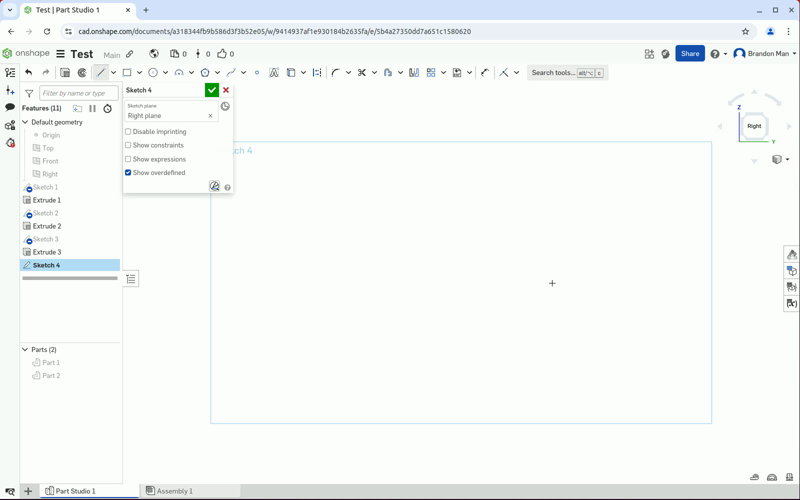
key_down(shift)
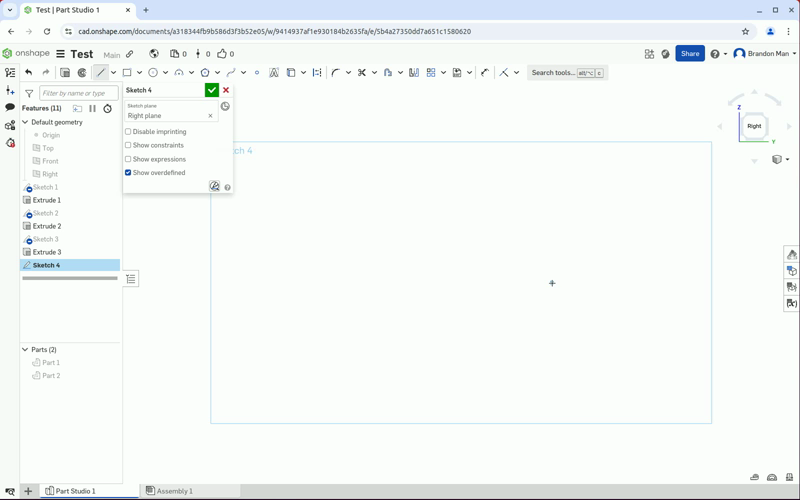
mouse_move(582, 282)
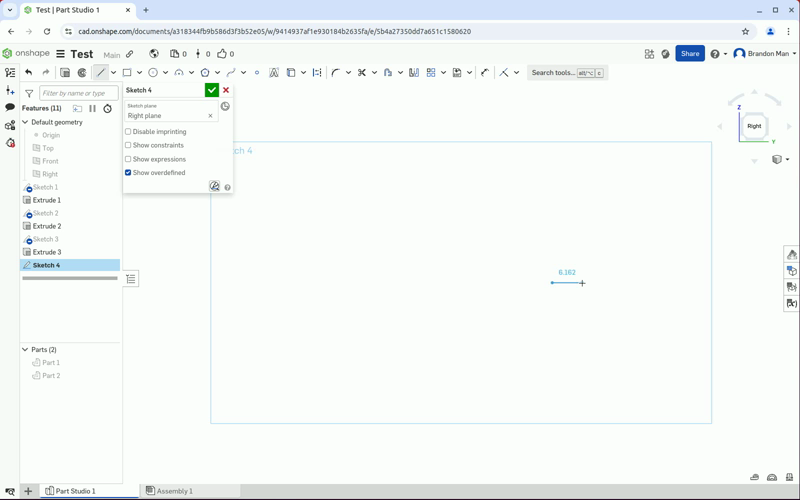
mouse_move(565, 308)
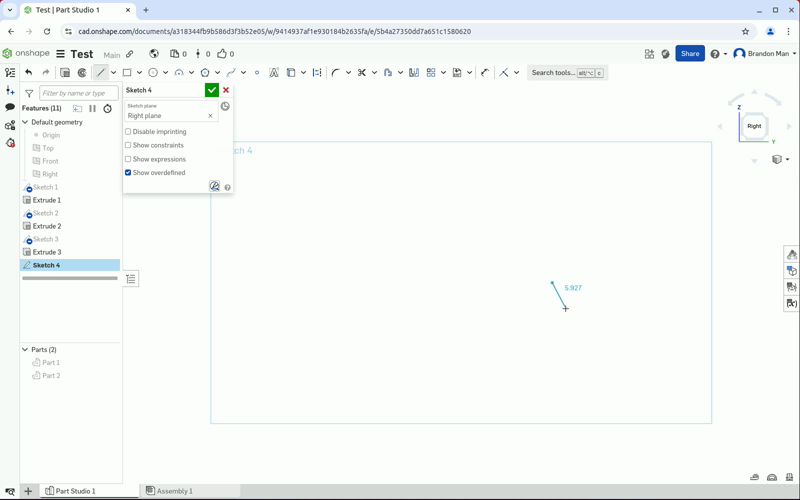
click(565, 308)
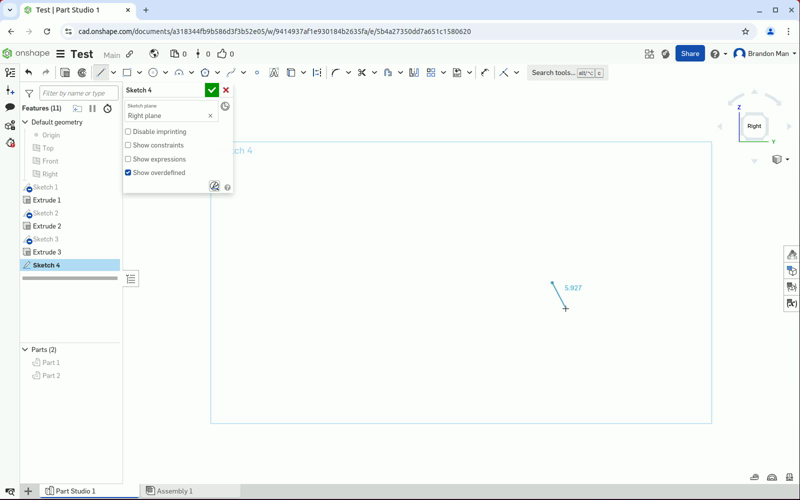
key_up(shift)
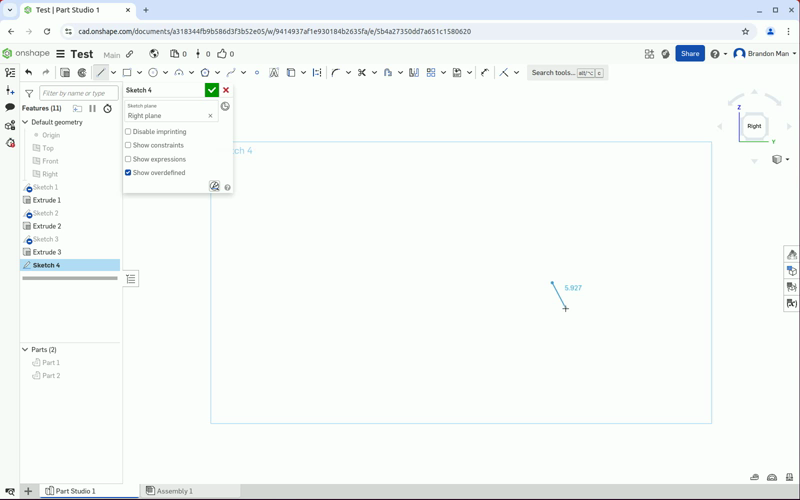
key_down(shift)
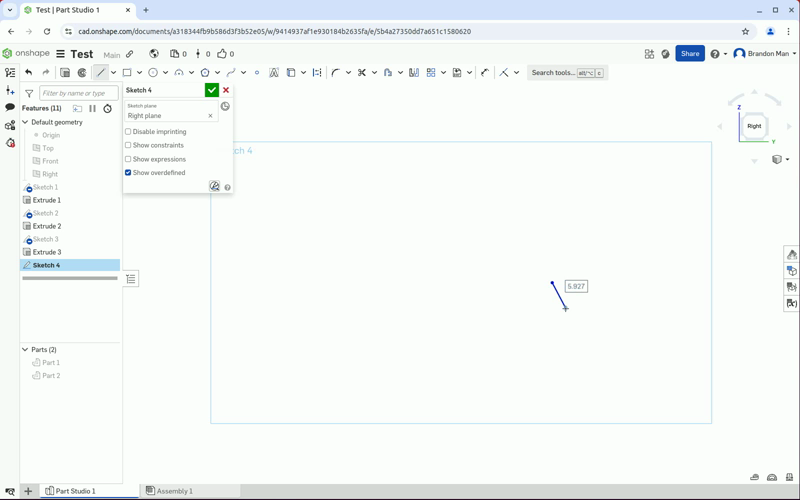
mouse_move(589, 308)
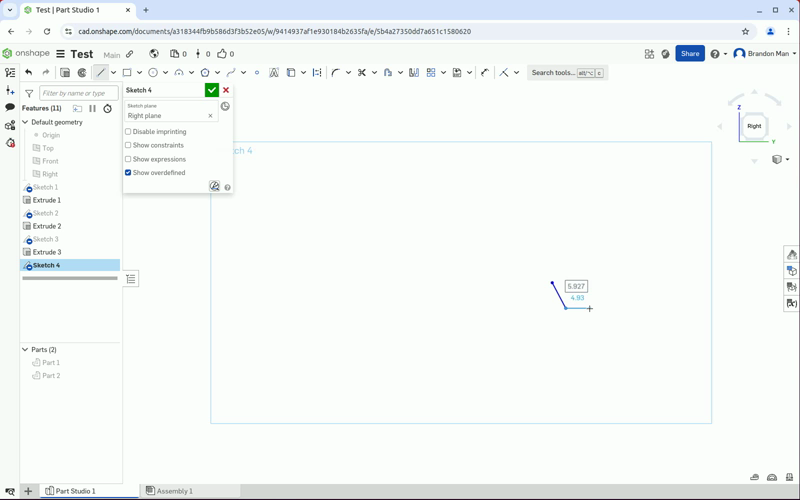
mouse_move(570, 308)
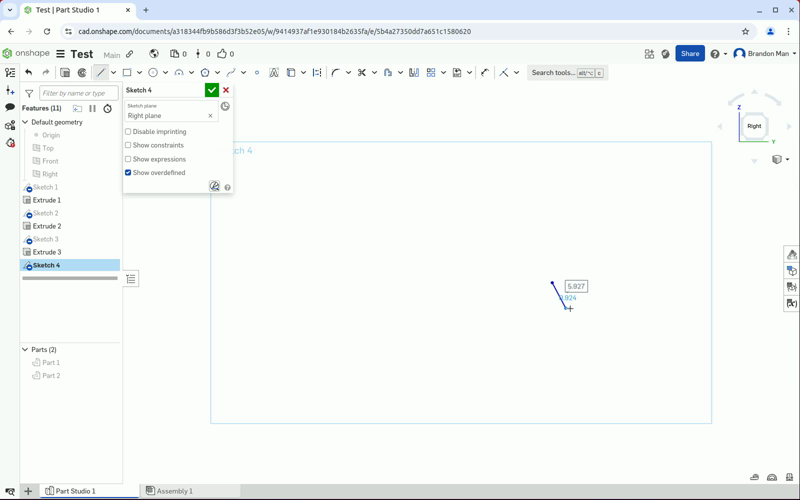
scroll(6)
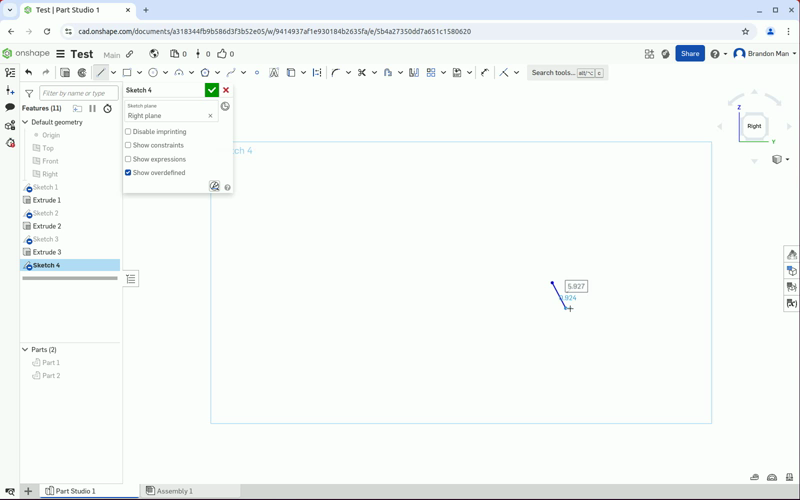
scroll(6)
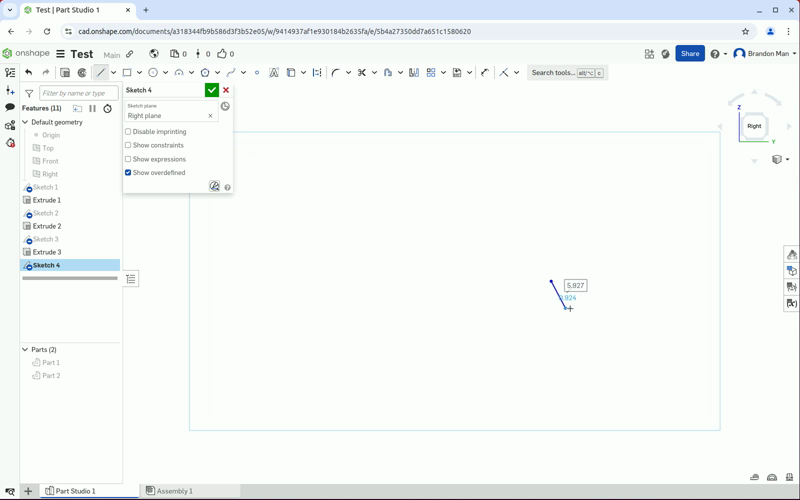
scroll(6)
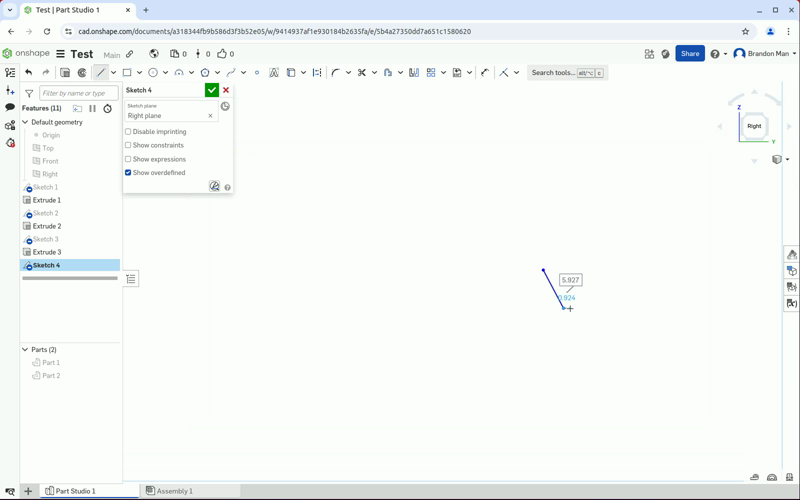
scroll(6)
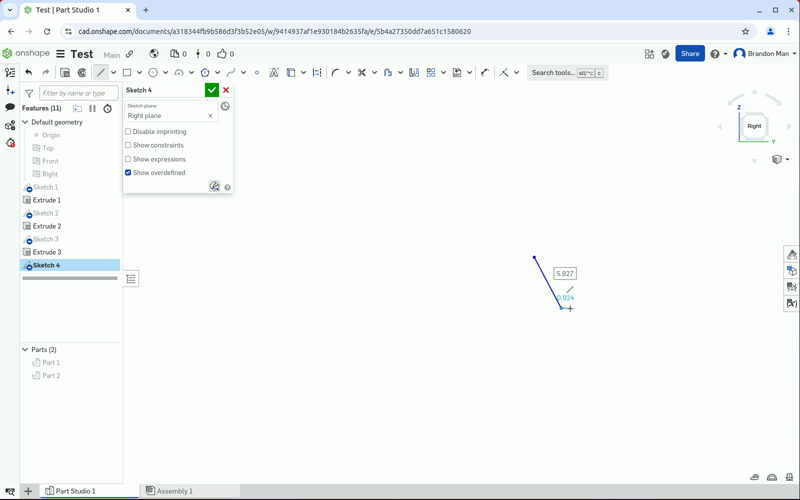
scroll(6)
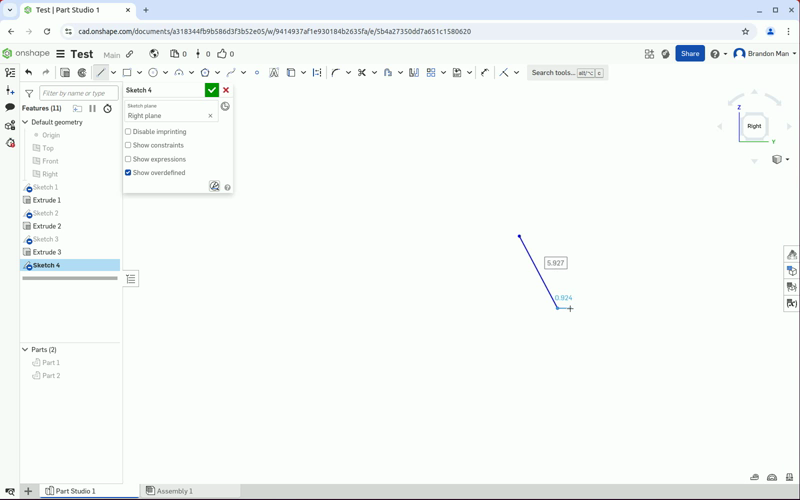
scroll(6)
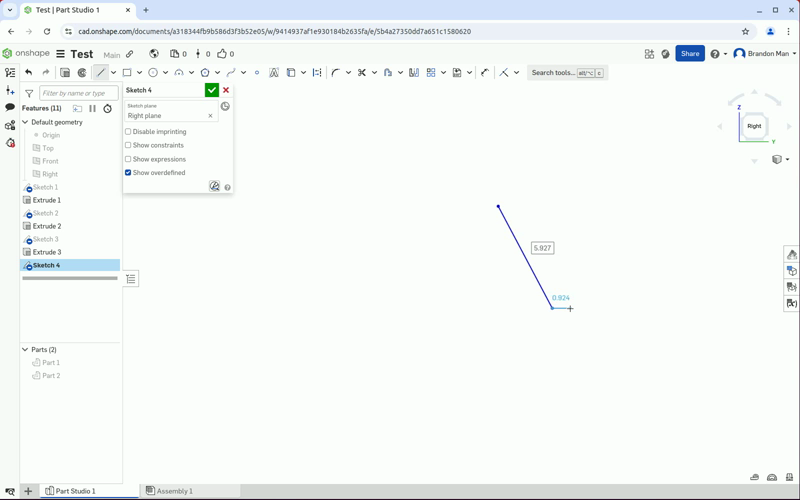
scroll(6)
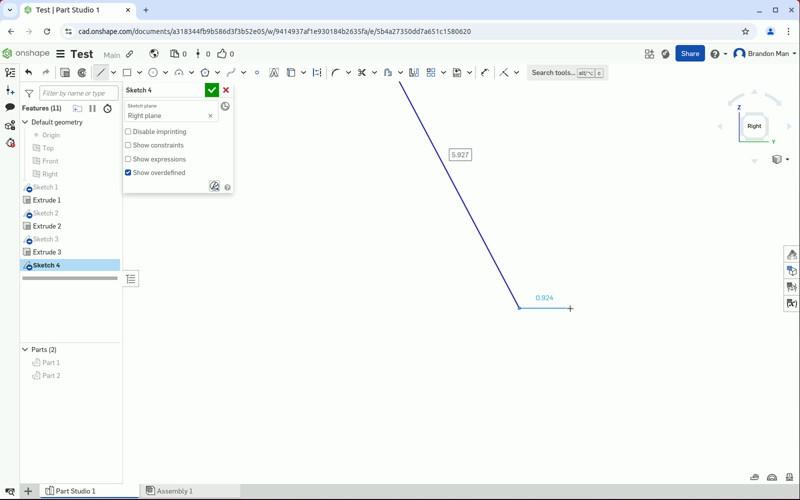
click(570, 308)
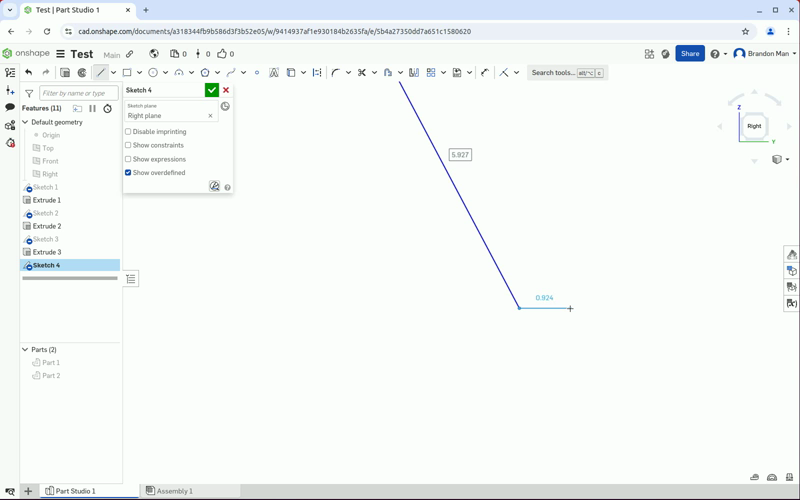
scroll(-6)
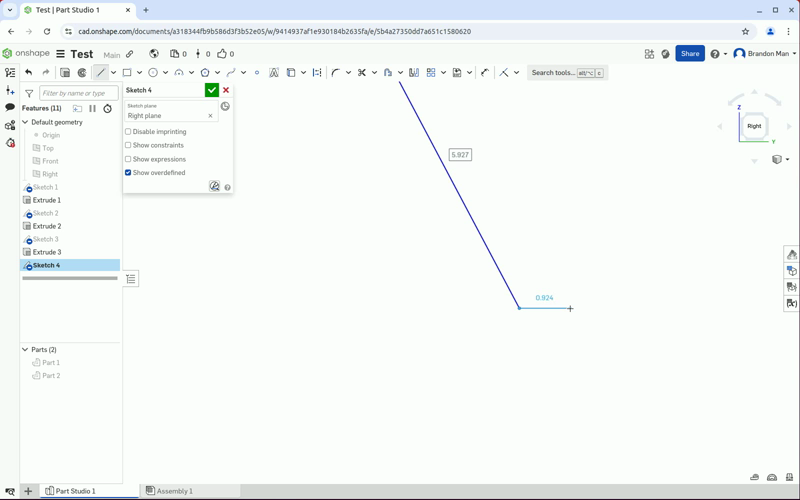
scroll(-6)
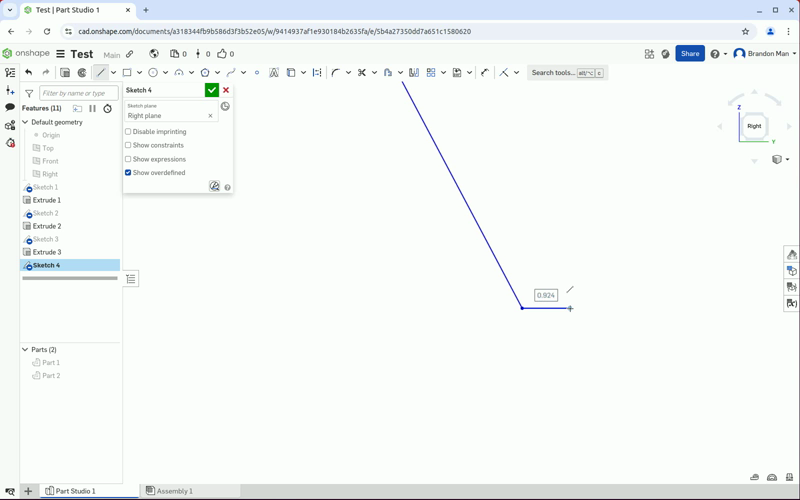
scroll(-6)
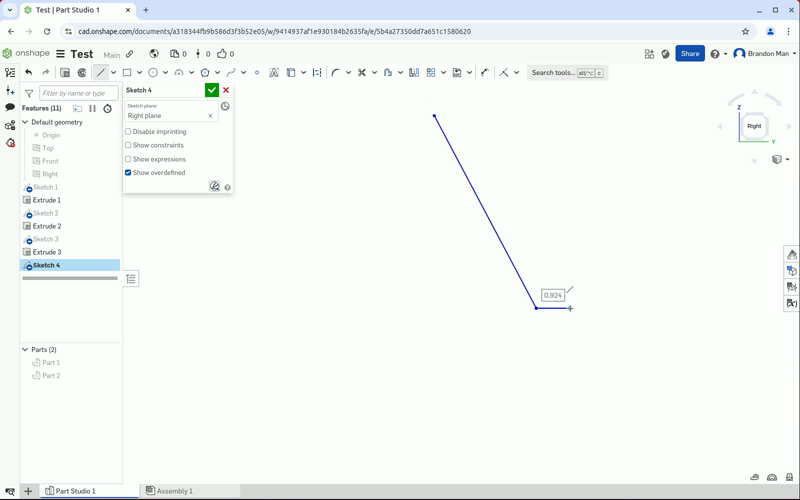
scroll(-6)
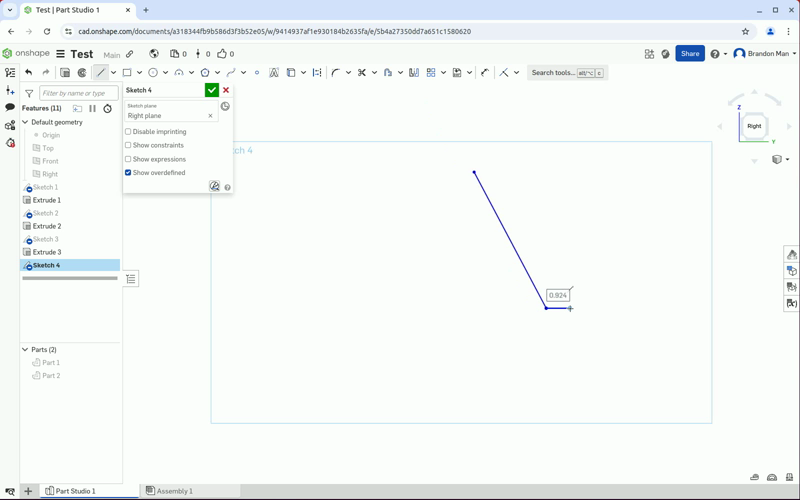
scroll(-6)
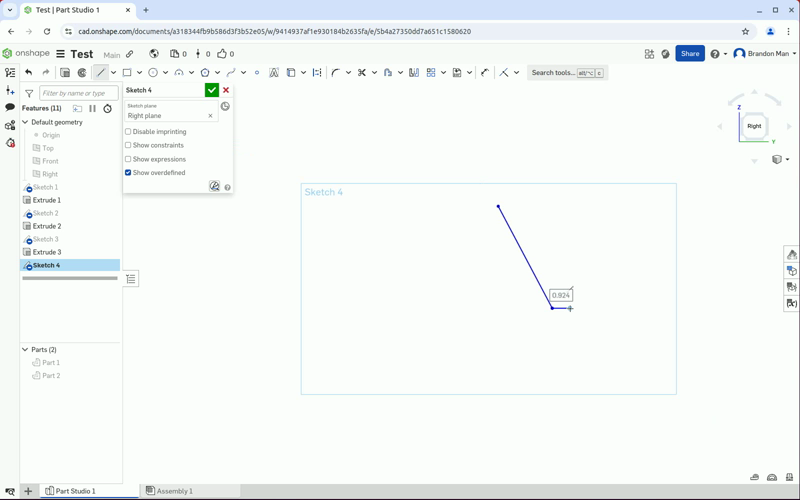
scroll(-6)
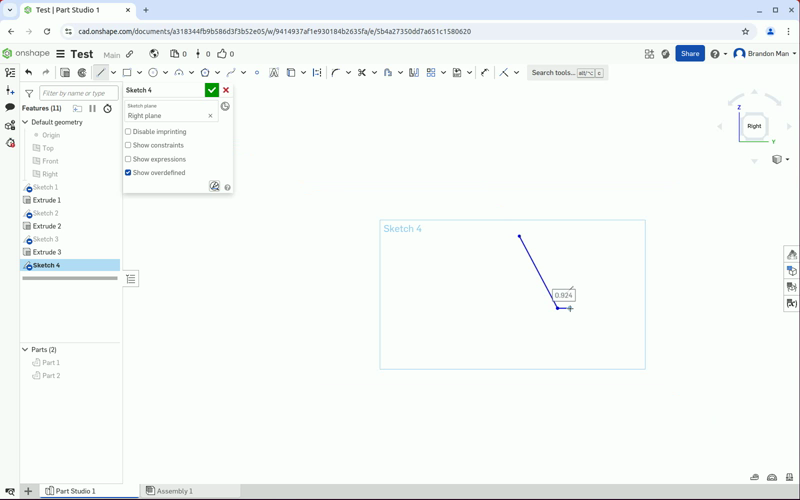
scroll(-6)
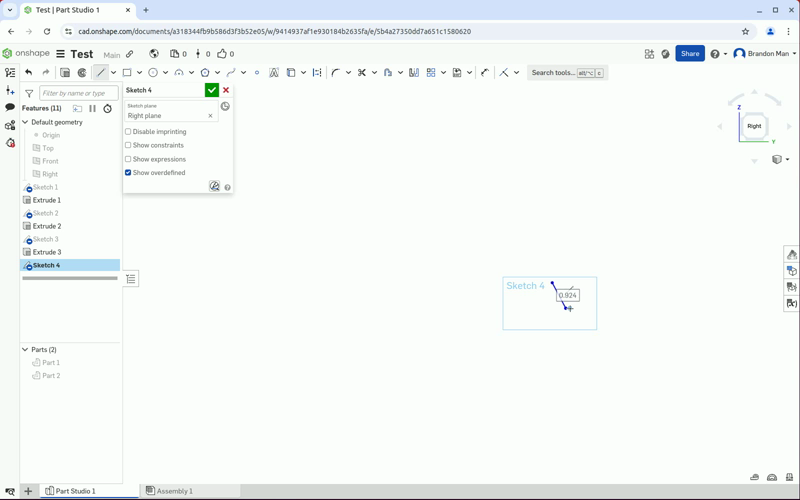
key_up(shift)
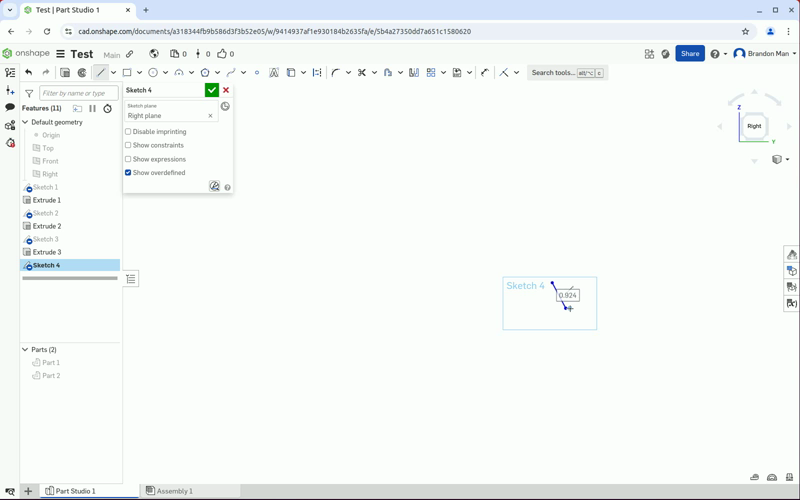
key_down(shift)
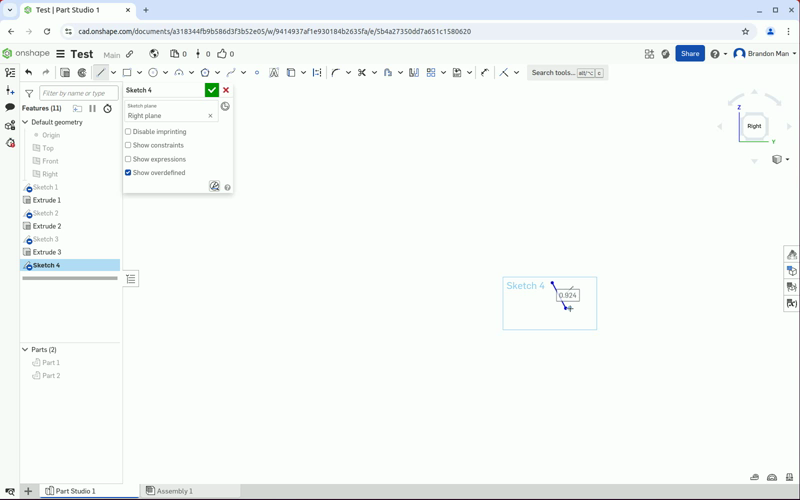
mouse_move(589, 308)
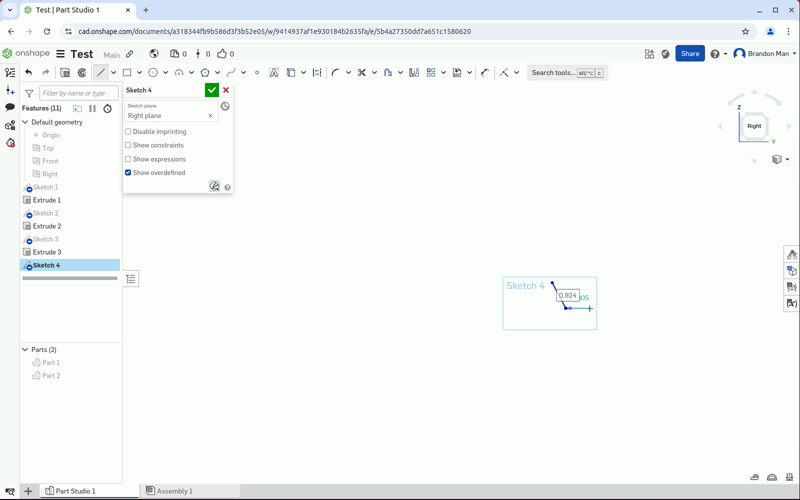
mouse_move(574, 308)
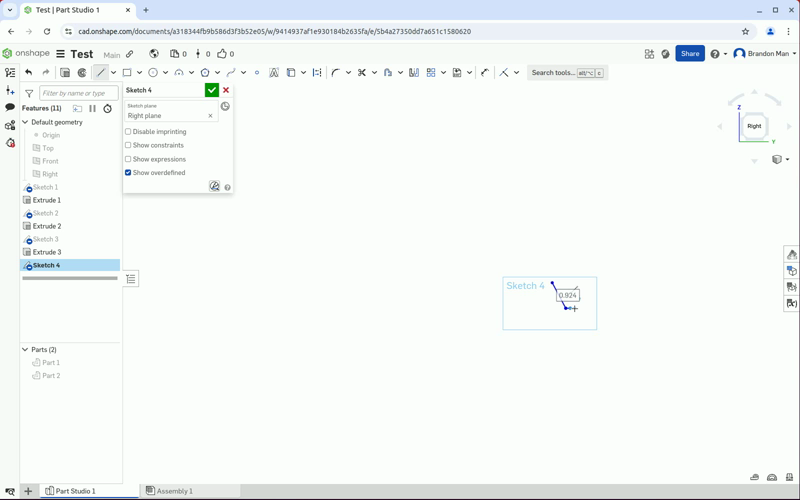
scroll(6)
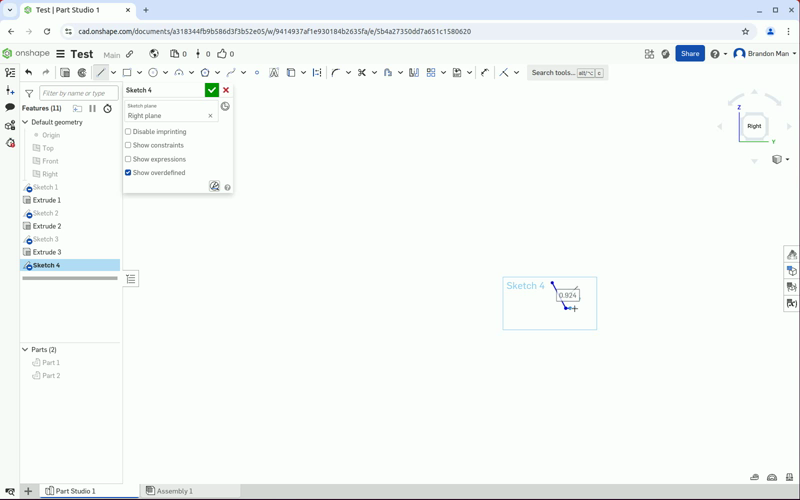
scroll(6)
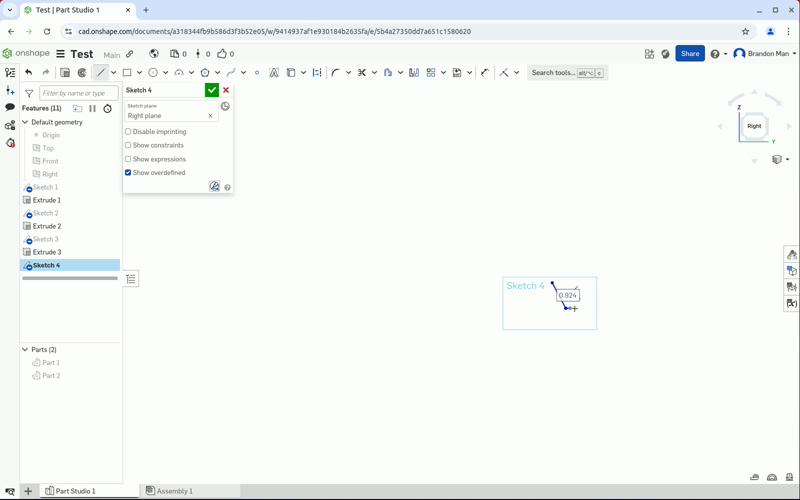
scroll(6)
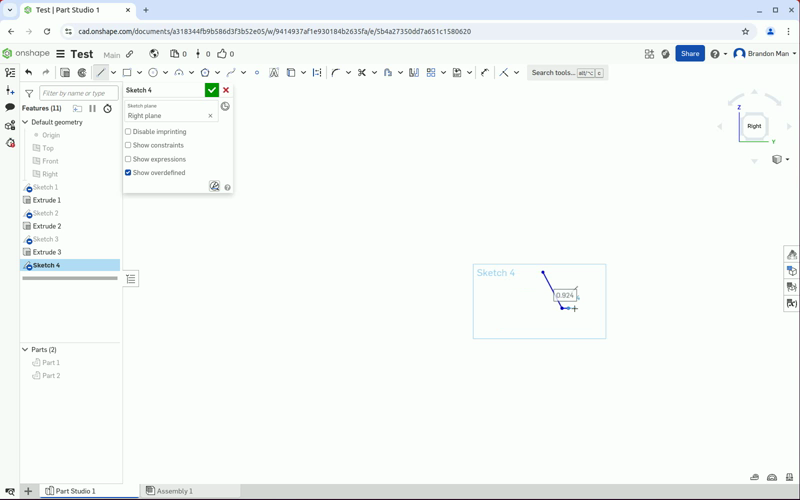
scroll(6)
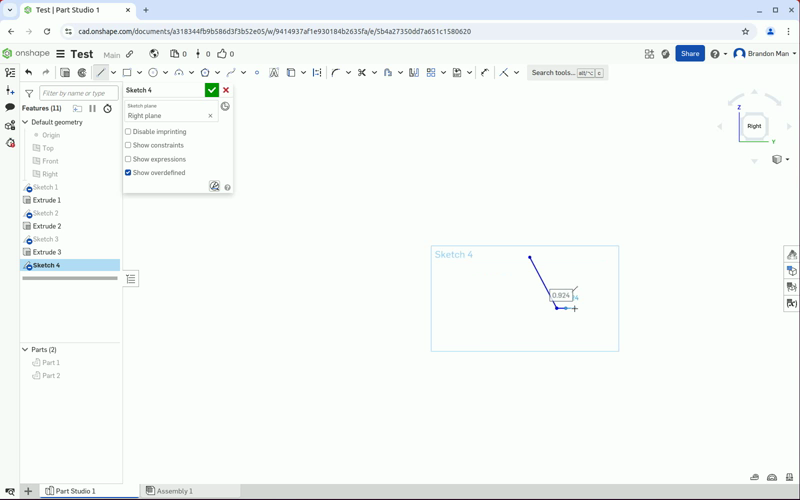
scroll(6)
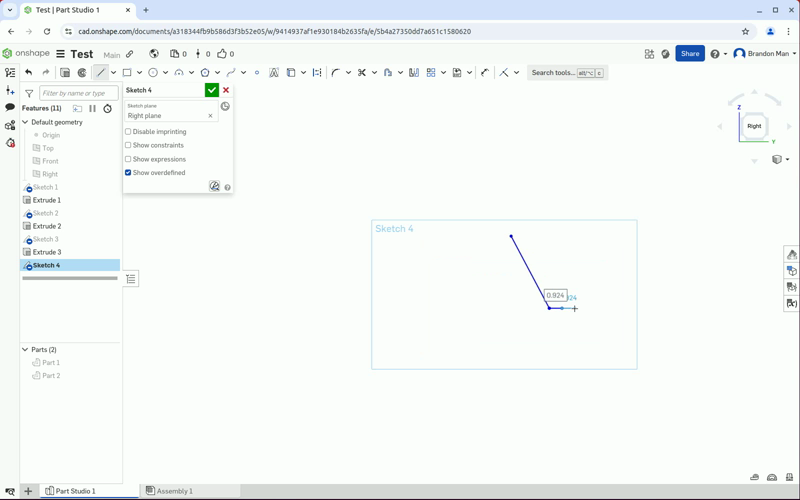
scroll(6)
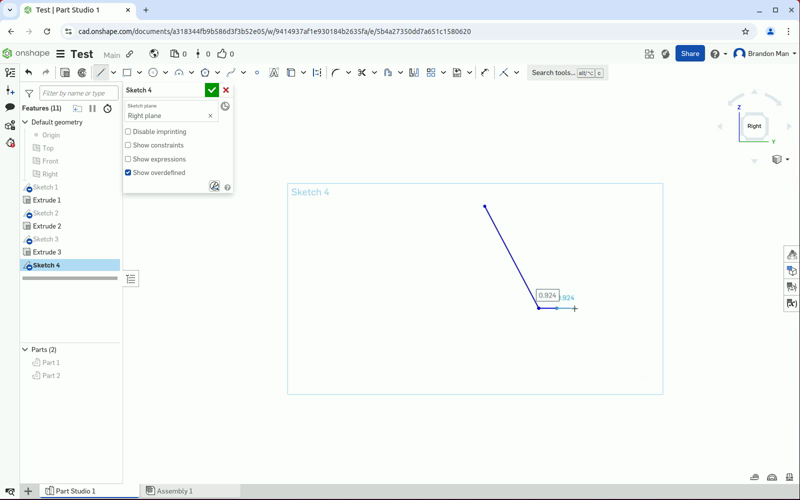
scroll(6)
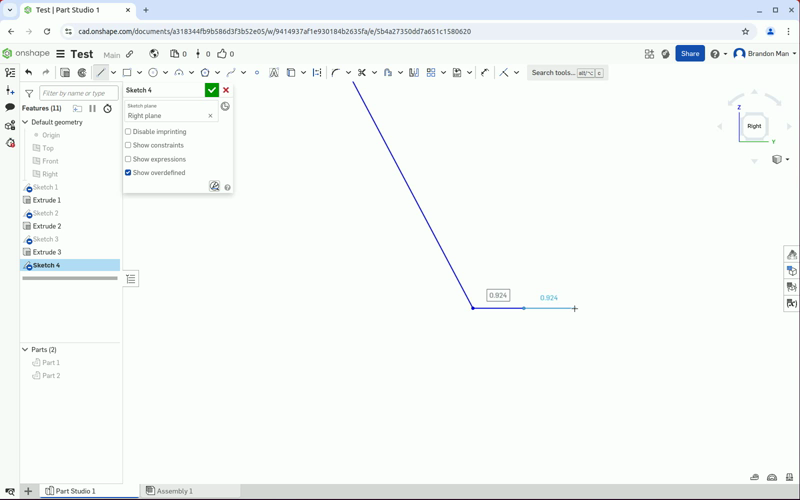
click(574, 308)
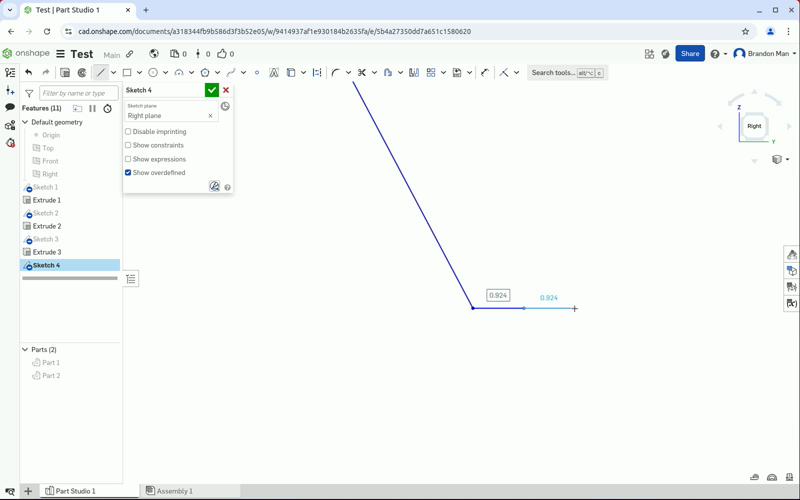
scroll(-6)
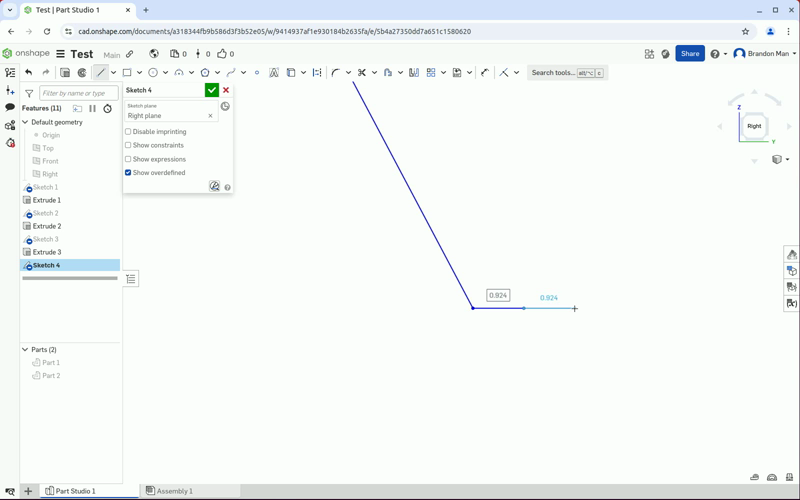
scroll(-6)
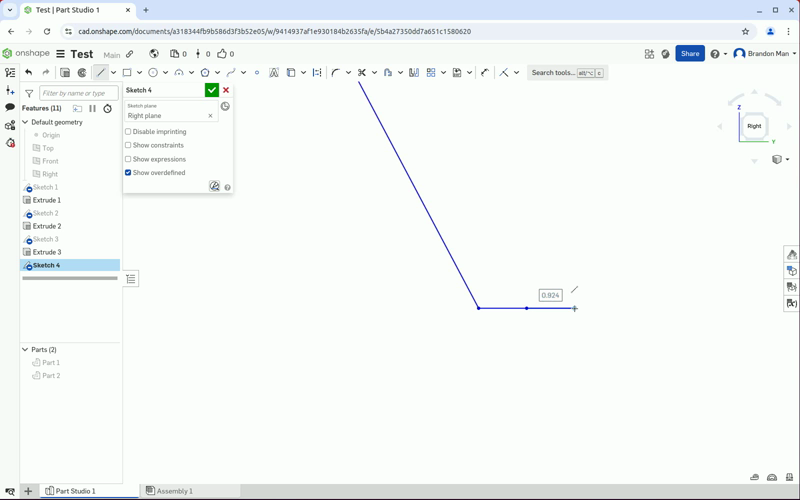
scroll(-6)
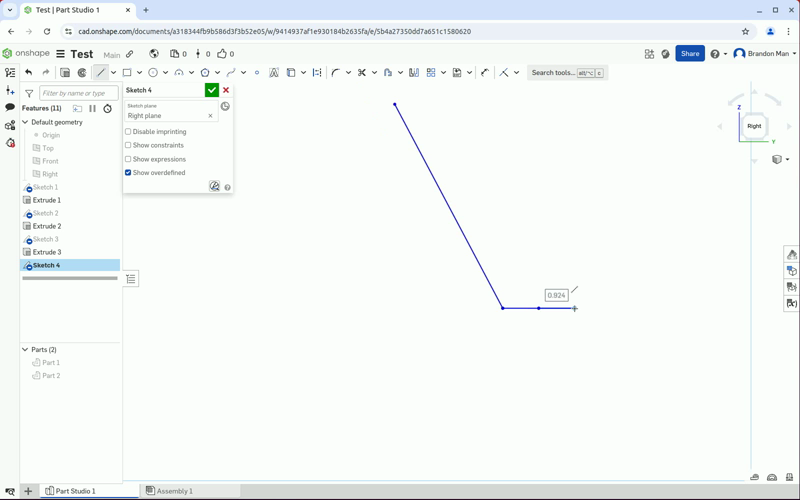
scroll(-6)
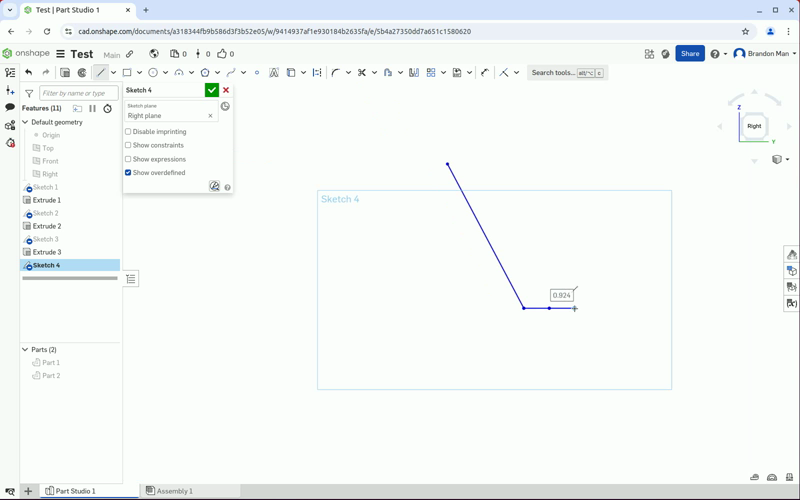
scroll(-6)
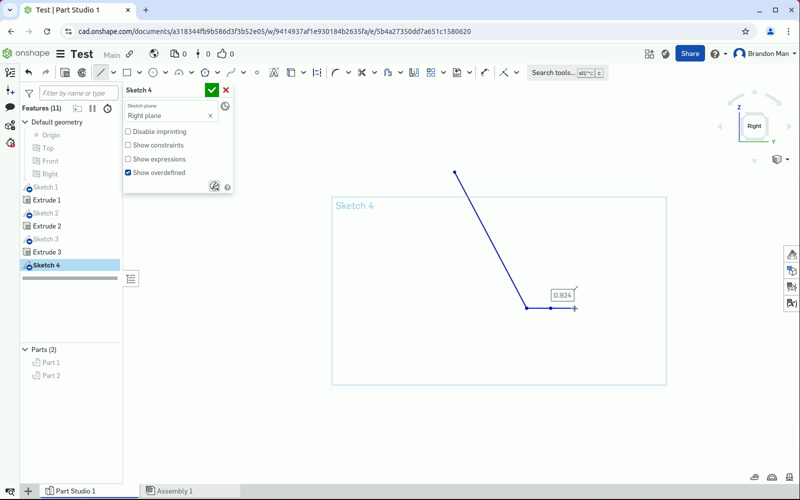
scroll(-6)
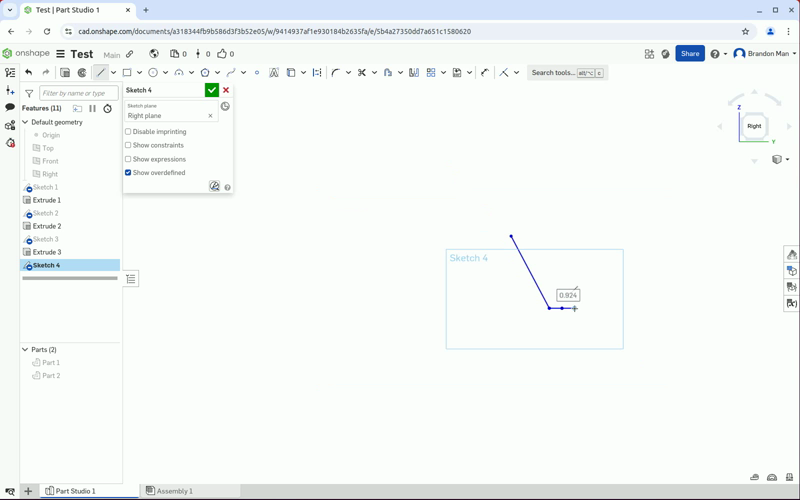
scroll(-6)
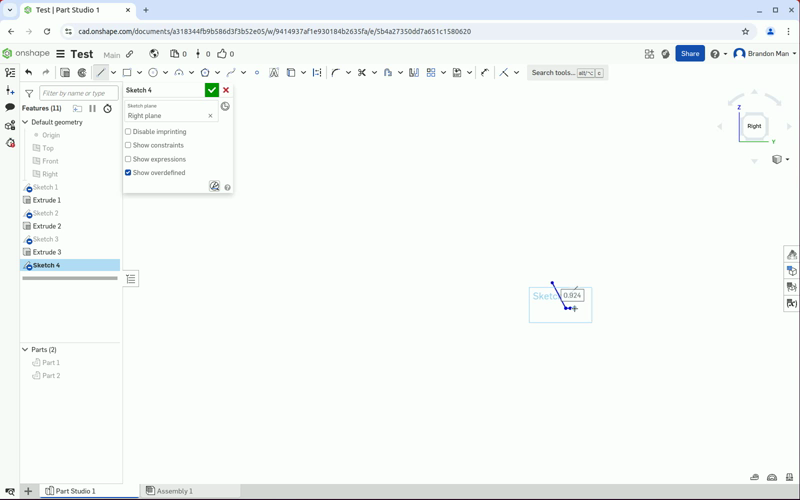
key_up(shift)
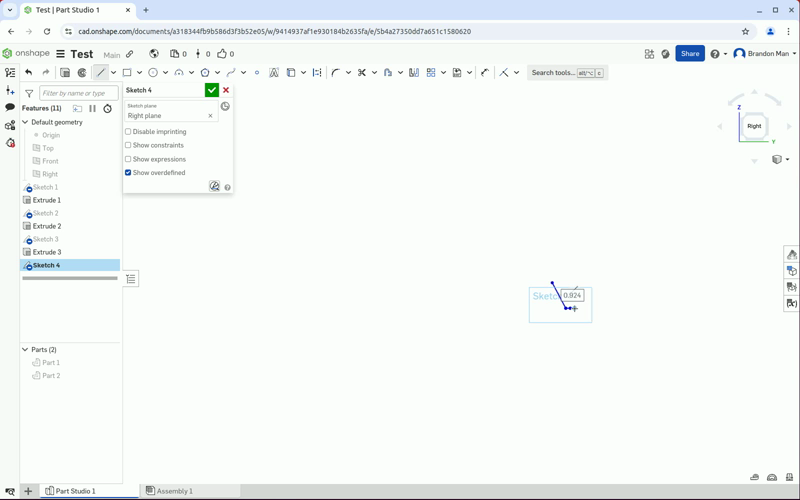
key_down(shift)
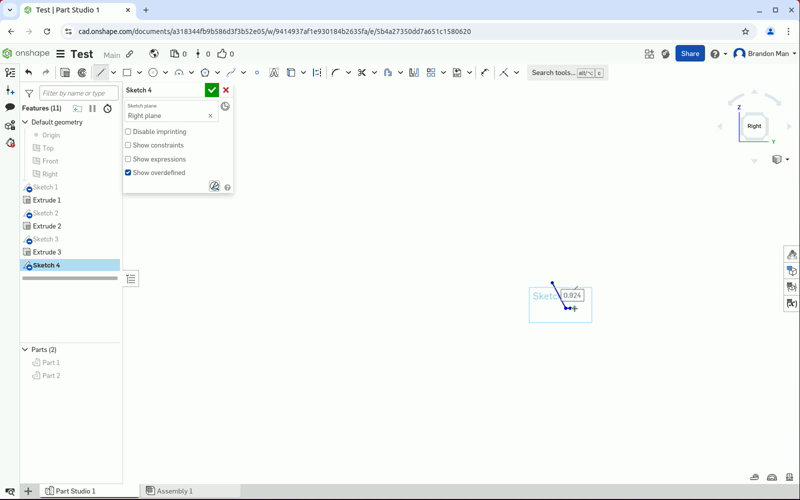
mouse_move(589, 308)
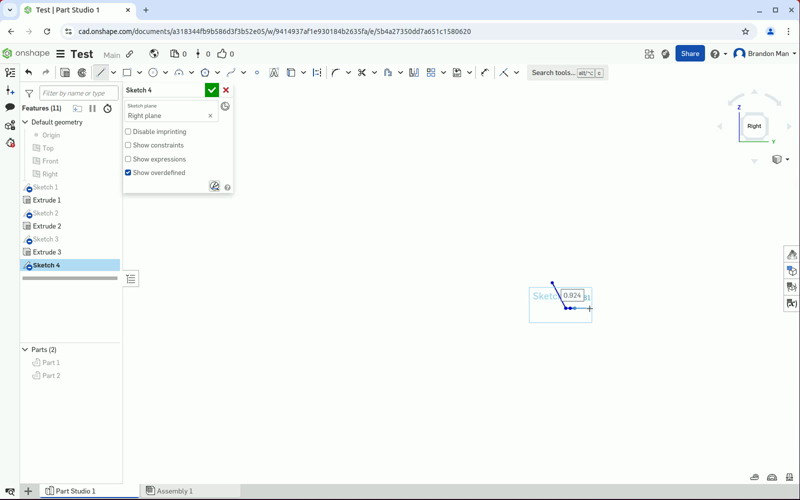
mouse_move(556, 274)
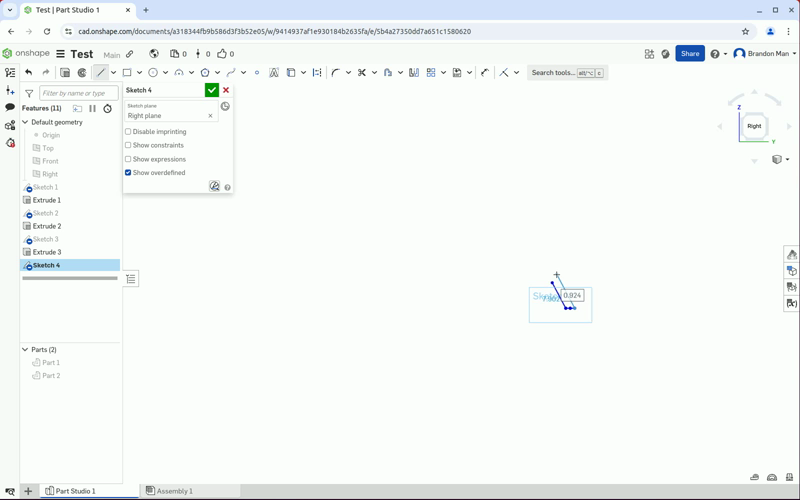
click(556, 274)
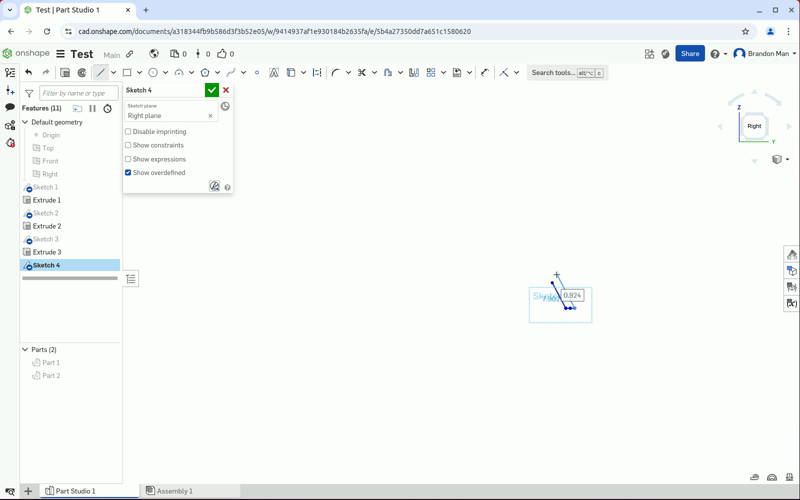
key_up(shift)
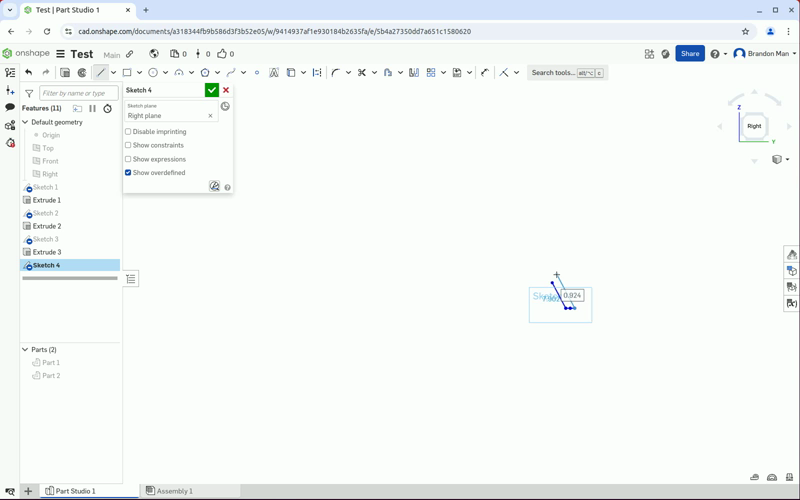
key_down(shift)
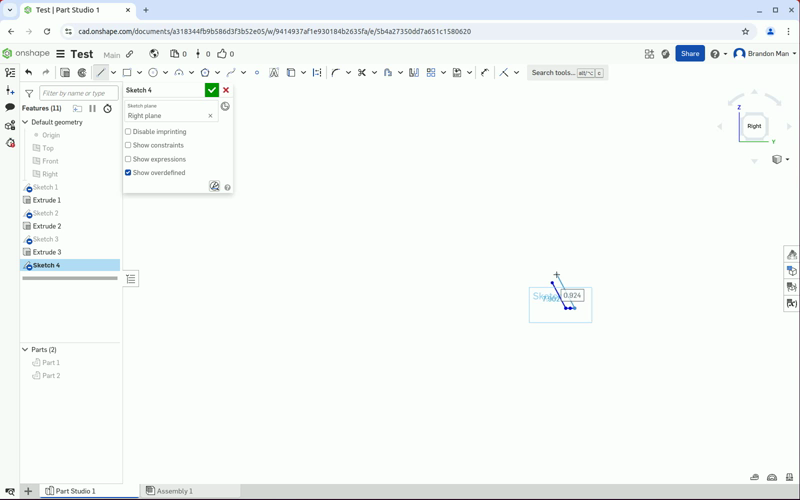
mouse_move(586, 274)
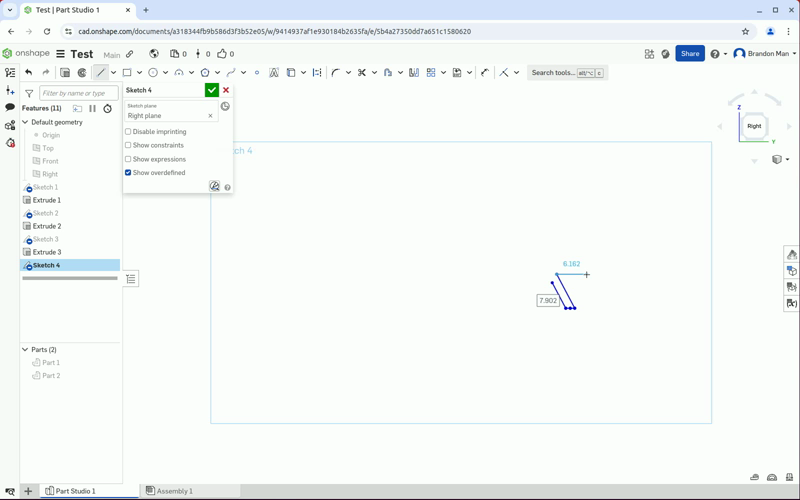
mouse_move(556, 282)
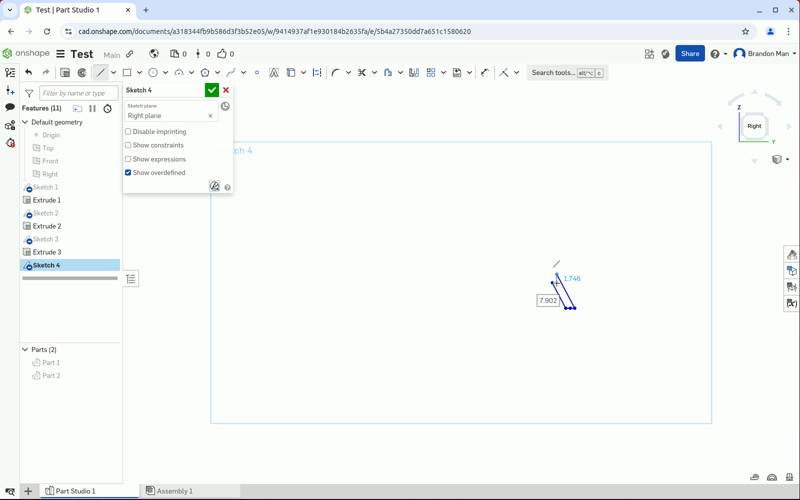
click(556, 282)
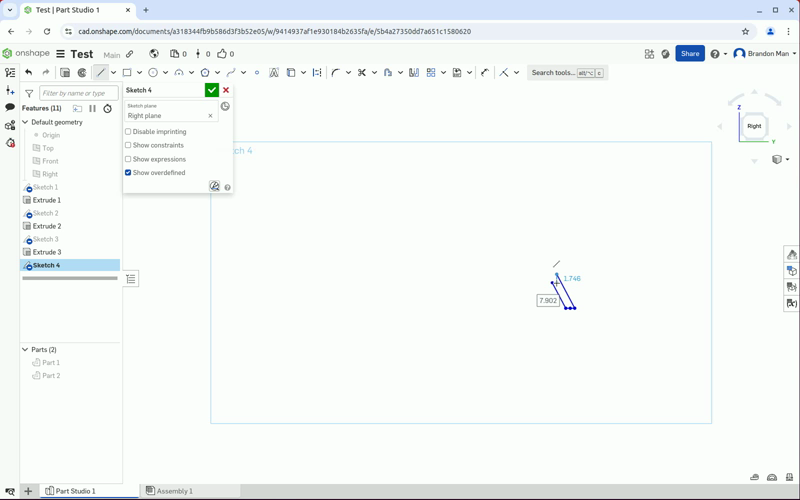
key_up(shift)
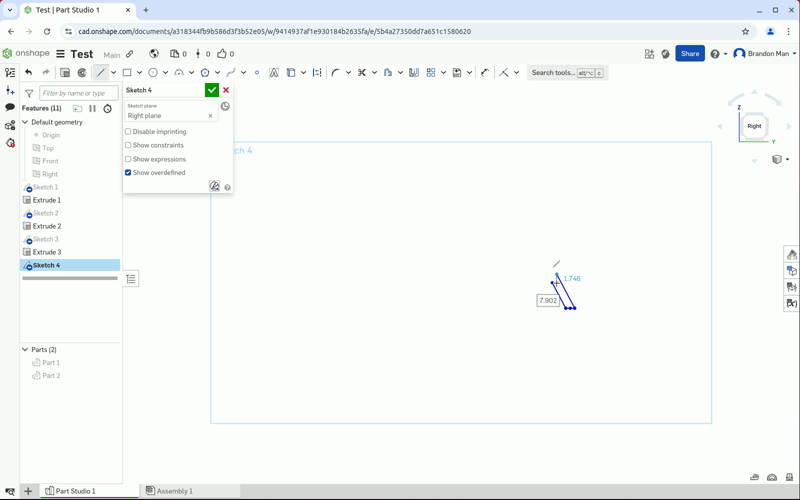
mouse_move(586, 282)
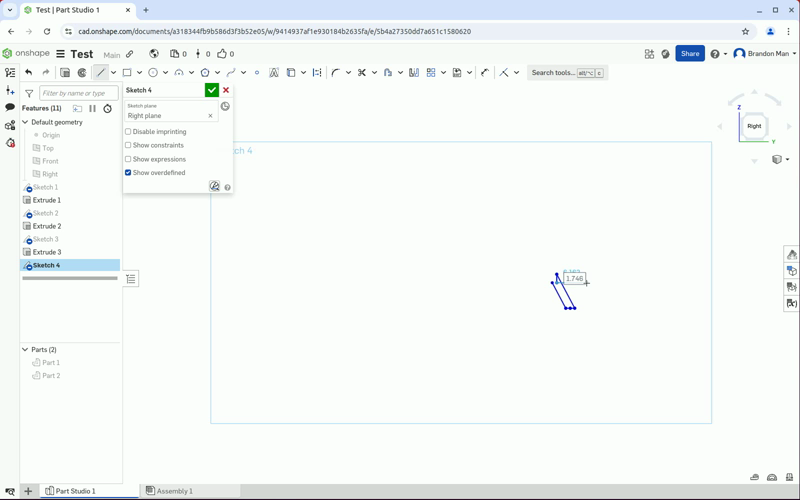
key_down(shift)
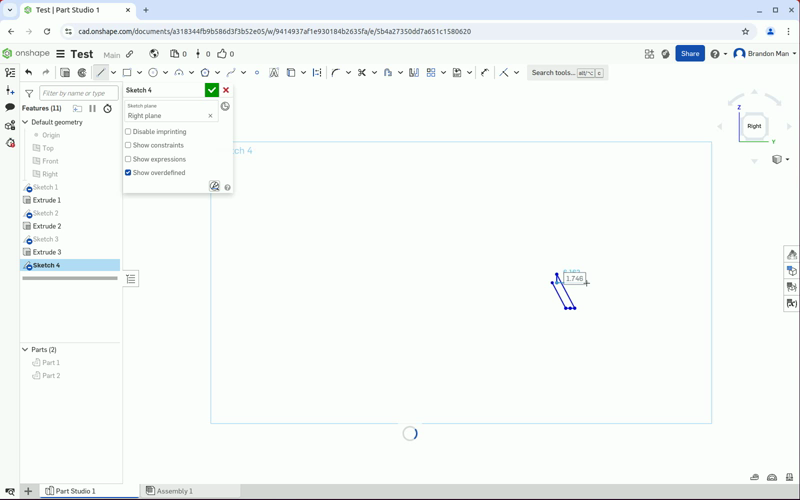
mouse_move(552, 282)
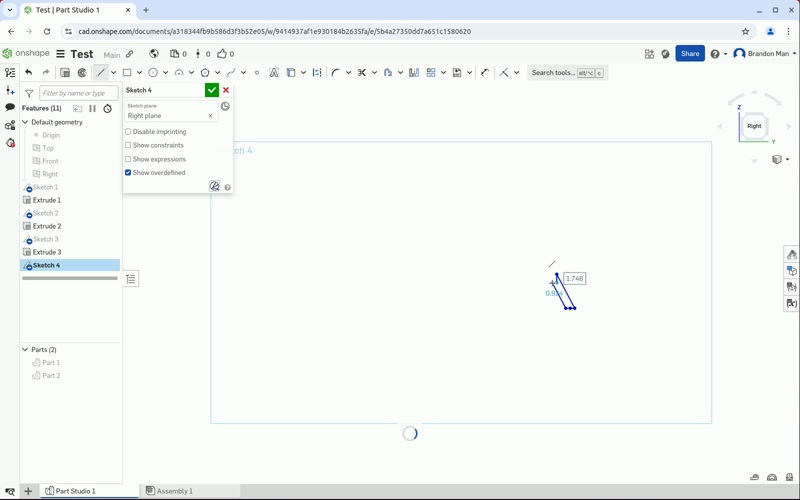
scroll(6)
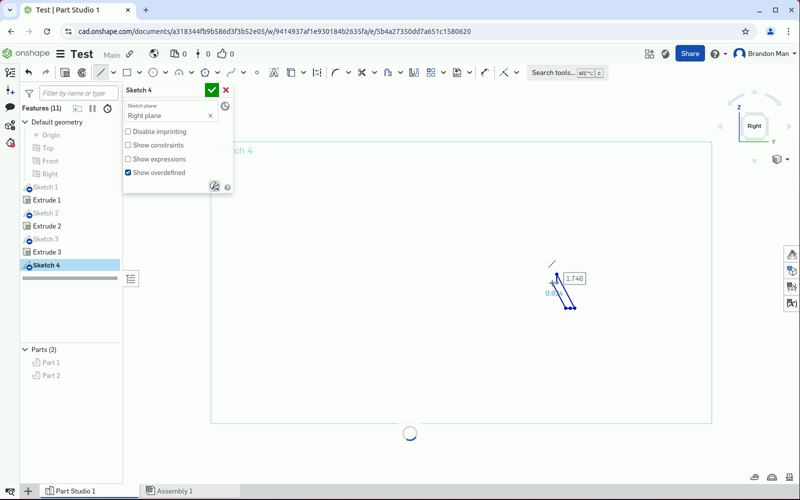
scroll(6)
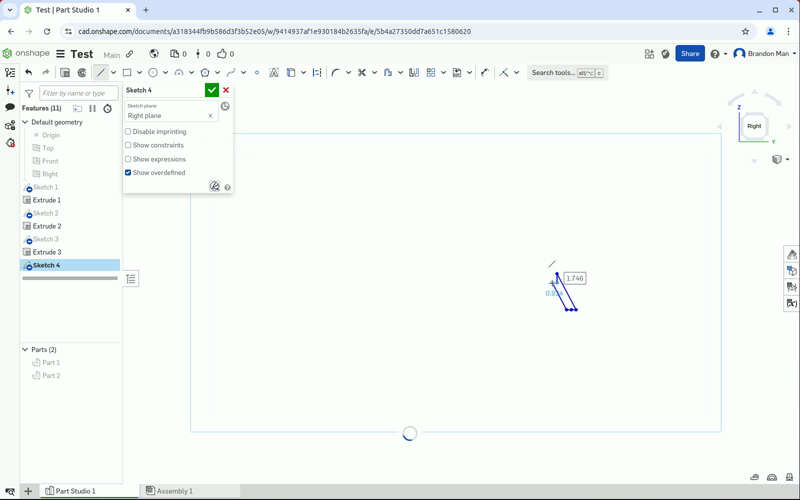
scroll(6)
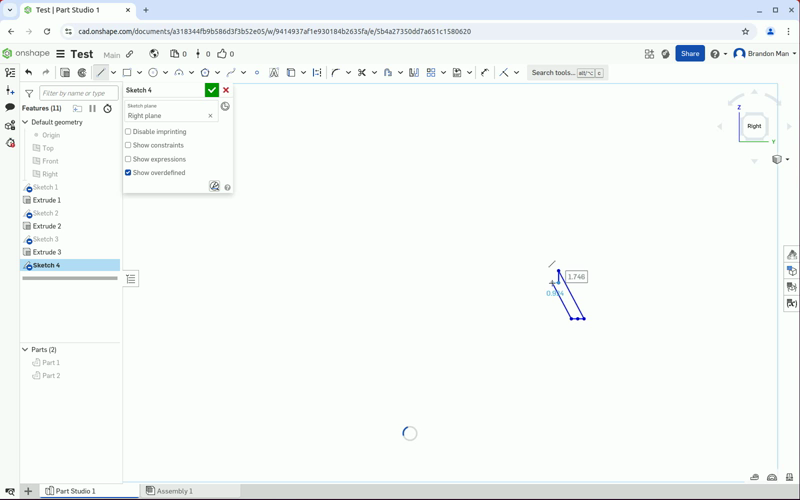
scroll(6)
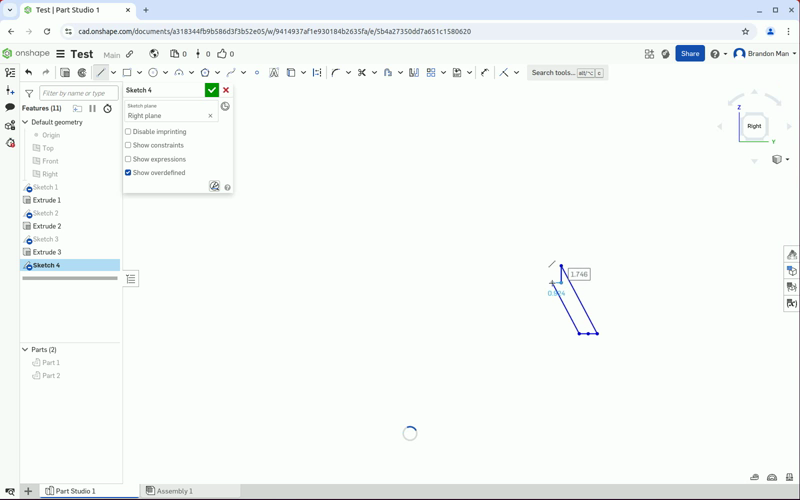
scroll(6)
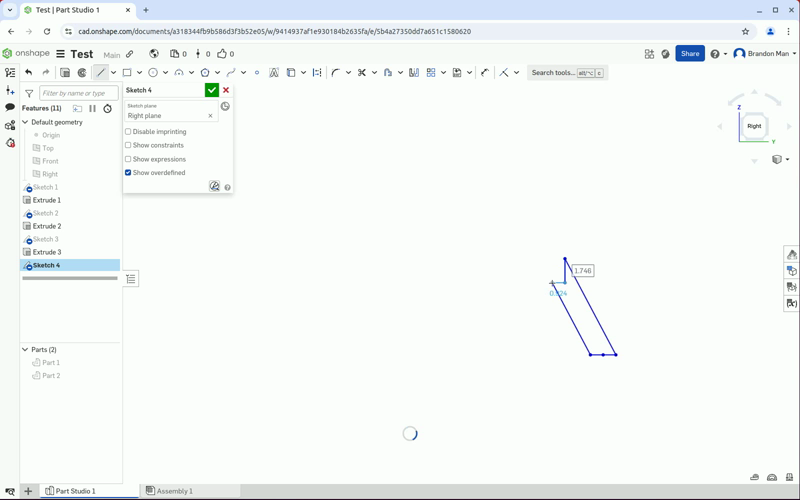
scroll(6)
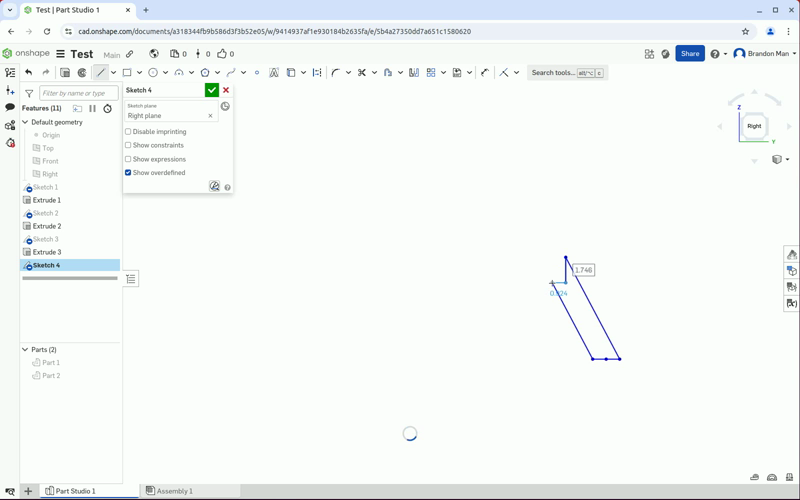
scroll(6)
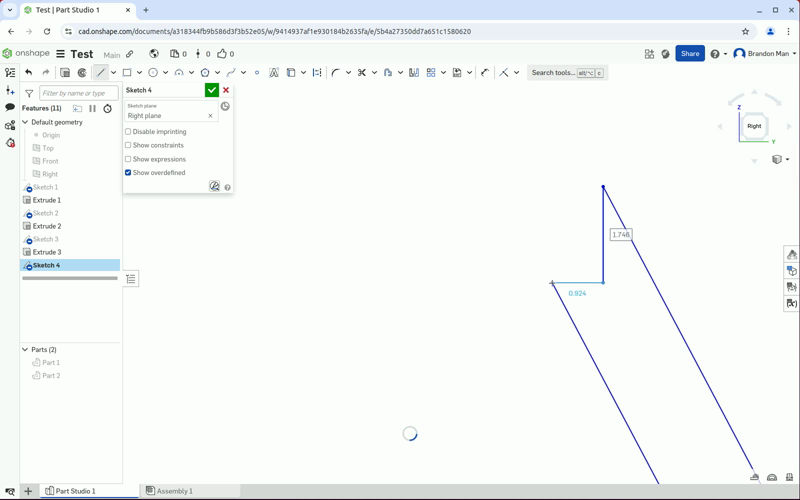
key_up(shift)
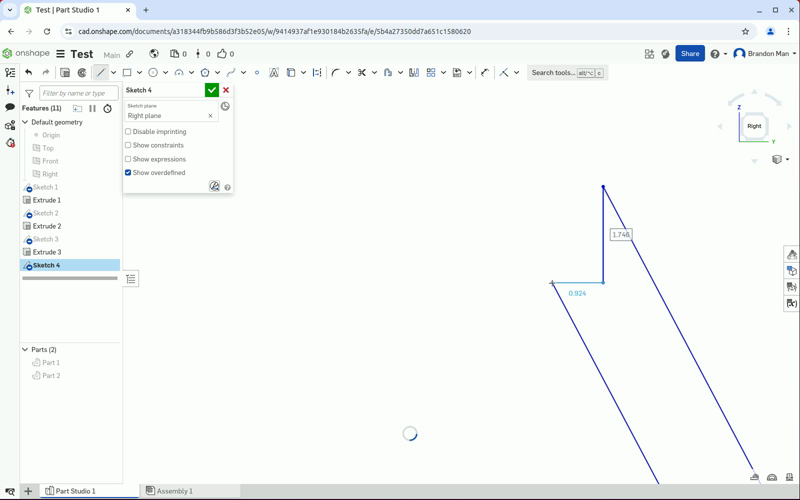
click(552, 282)
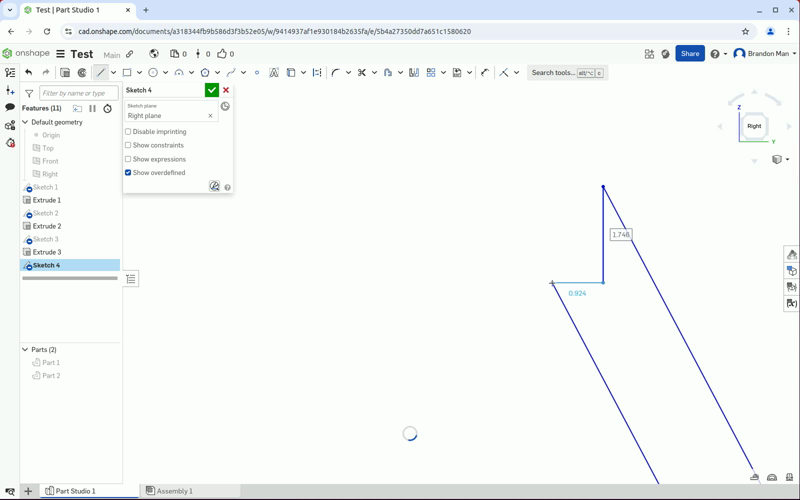
scroll(-6)
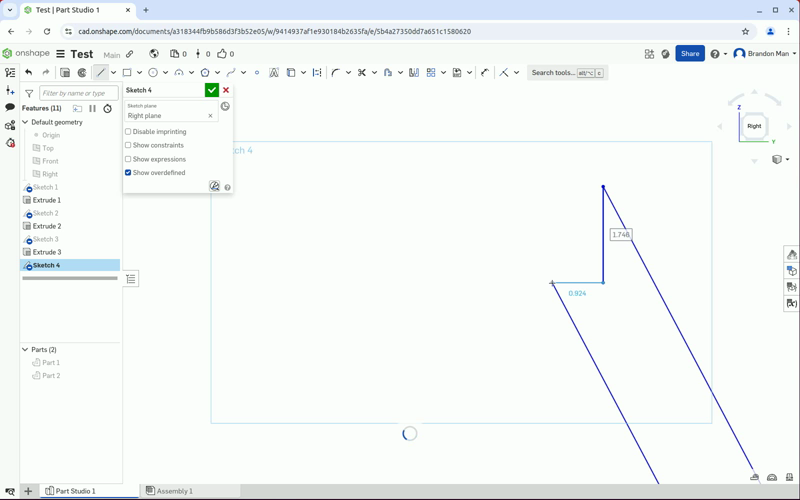
scroll(-6)
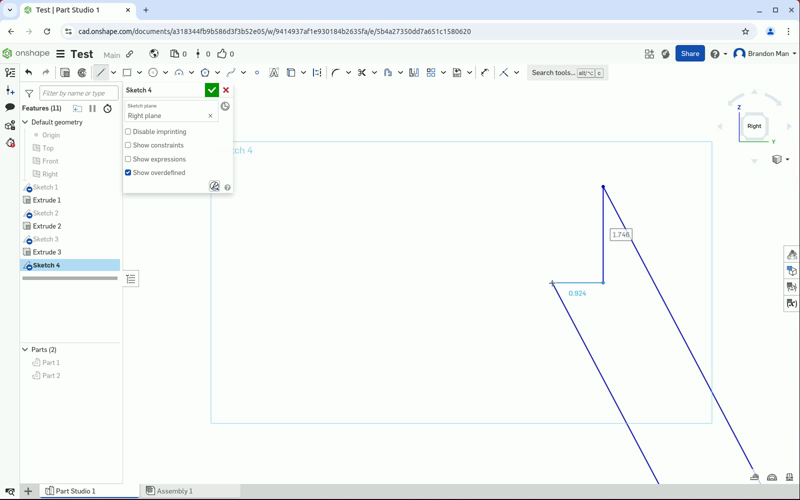
scroll(-6)
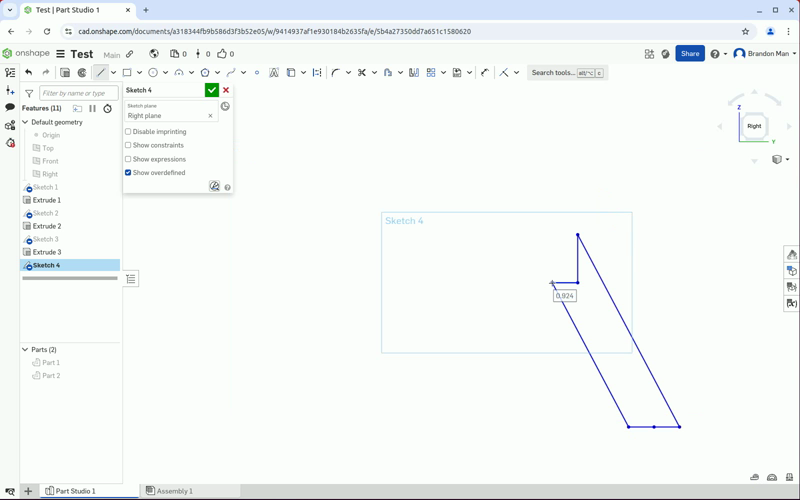
scroll(-6)
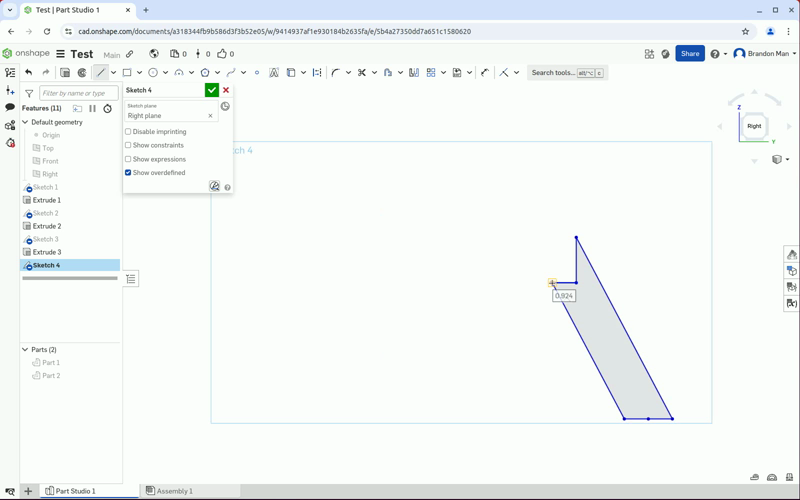
scroll(-6)
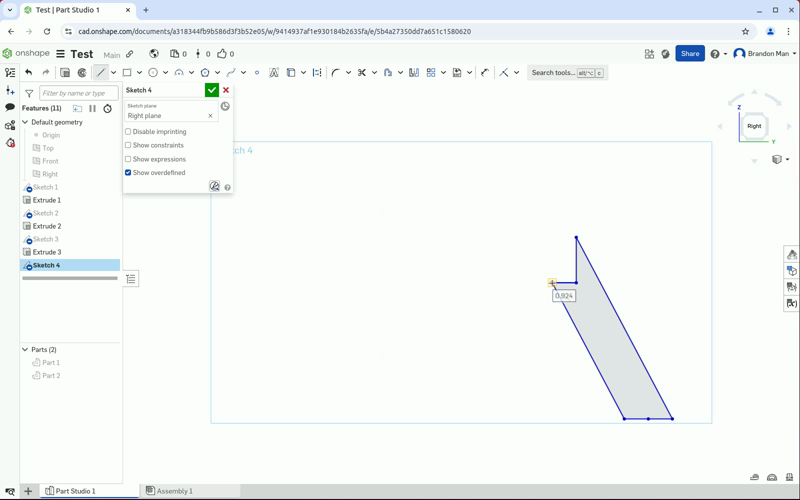
scroll(-6)
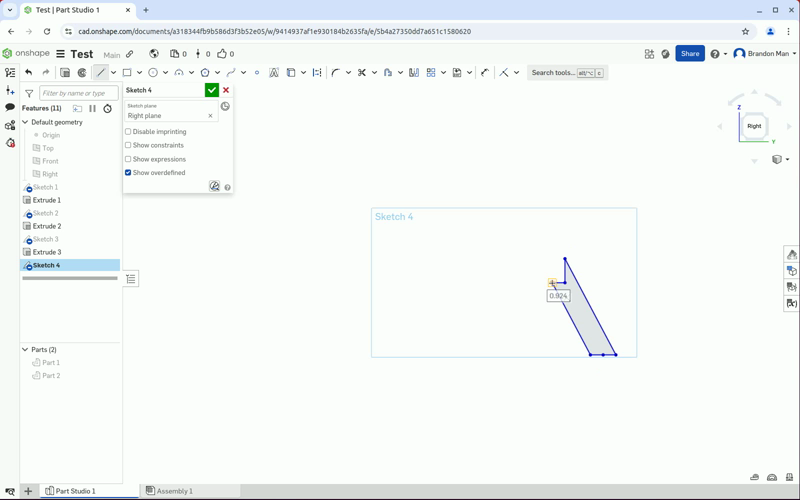
scroll(-6)
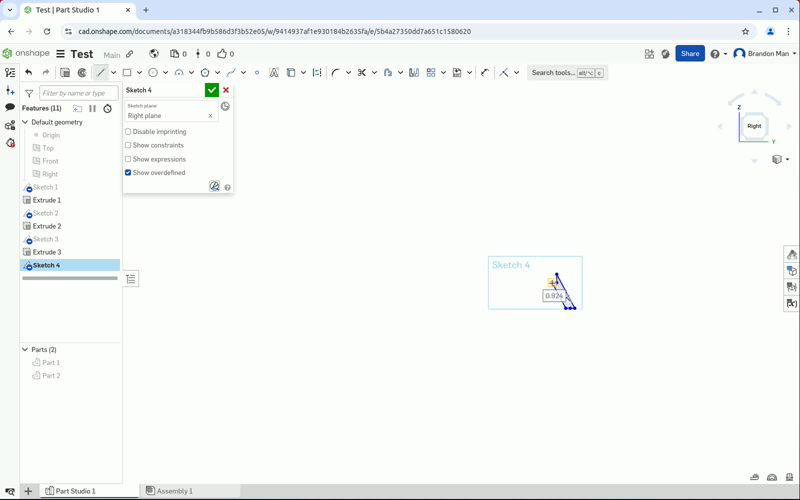
key(esc)
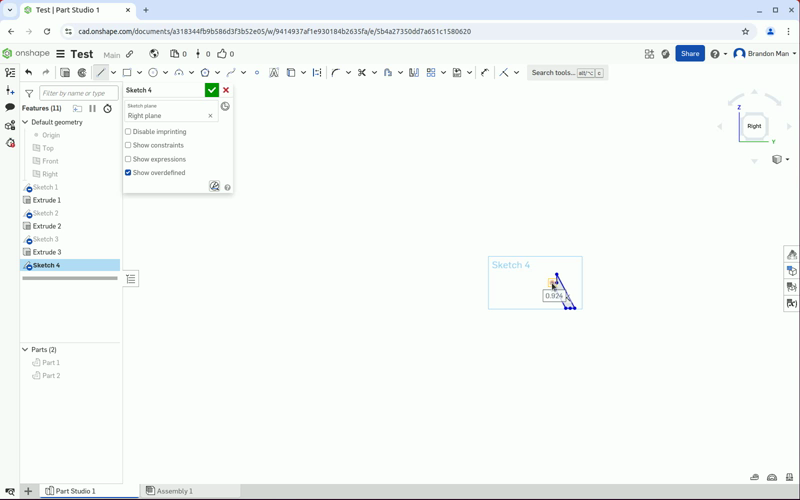
mouse_move(559, 283)
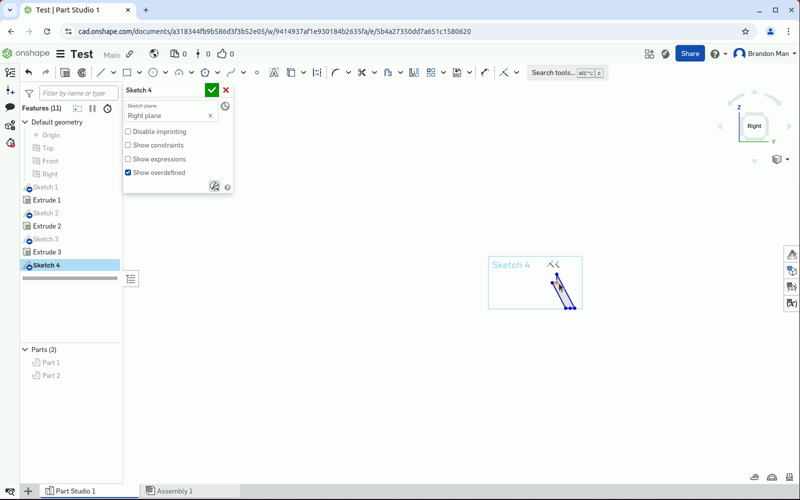
scroll(6)
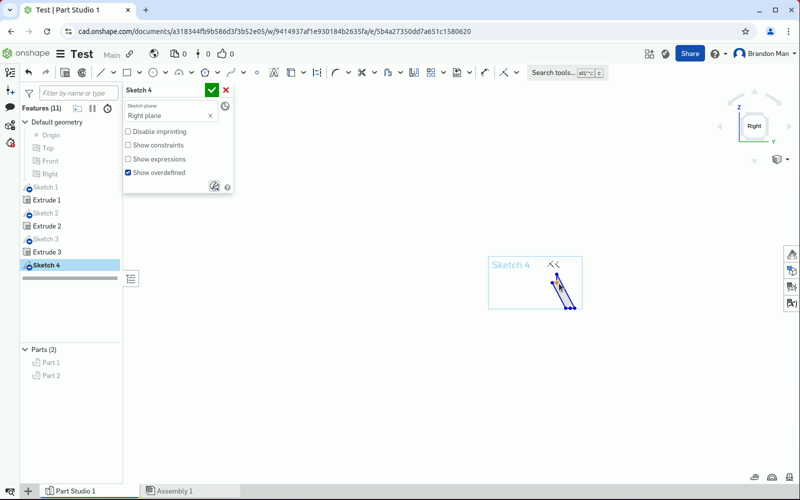
scroll(6)
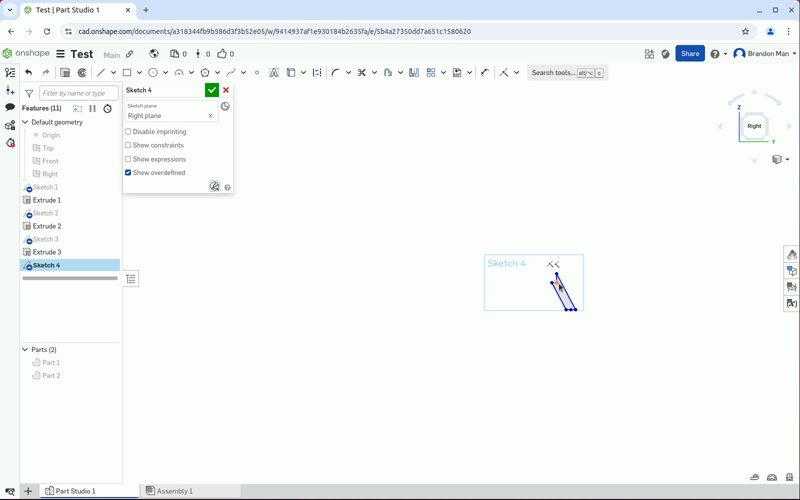
scroll(6)
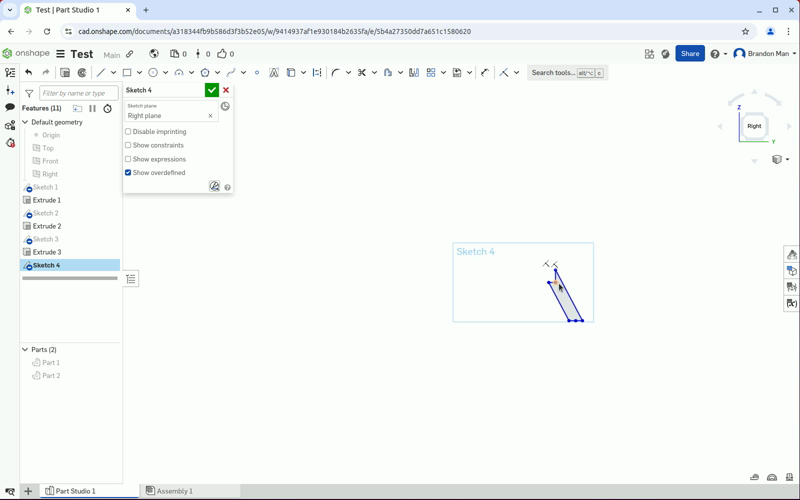
scroll(6)
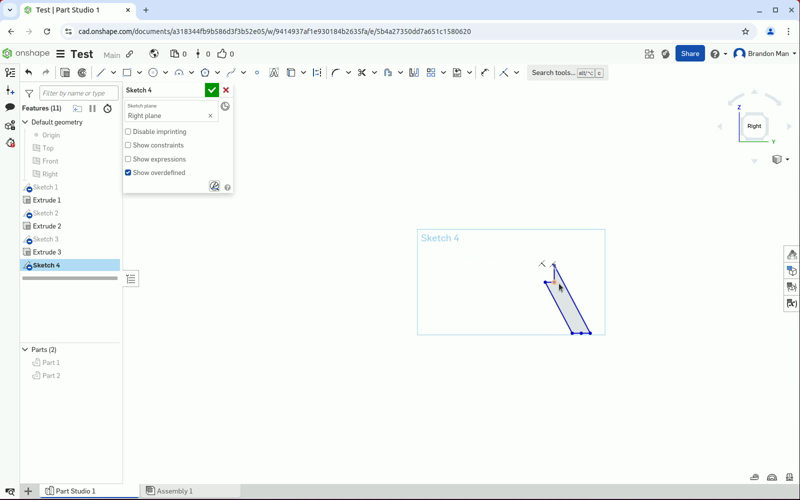
scroll(6)
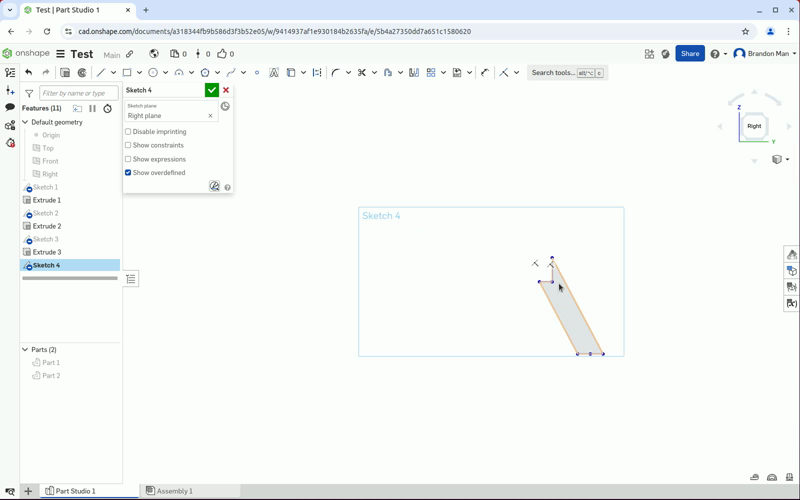
scroll(6)
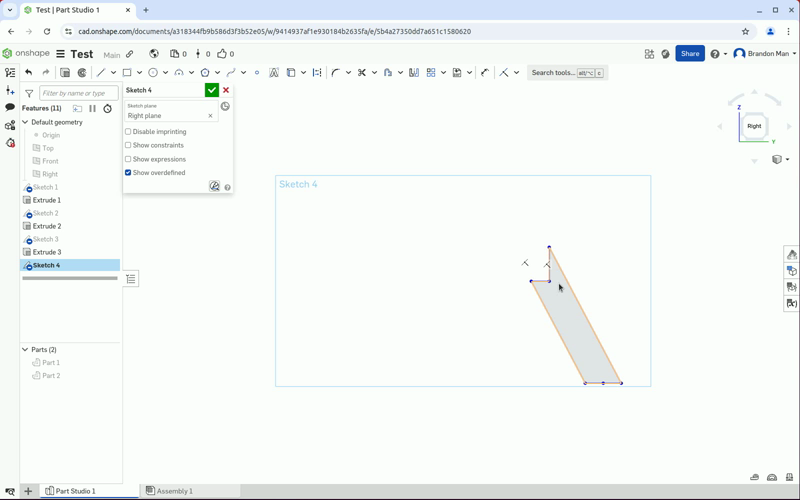
scroll(6)
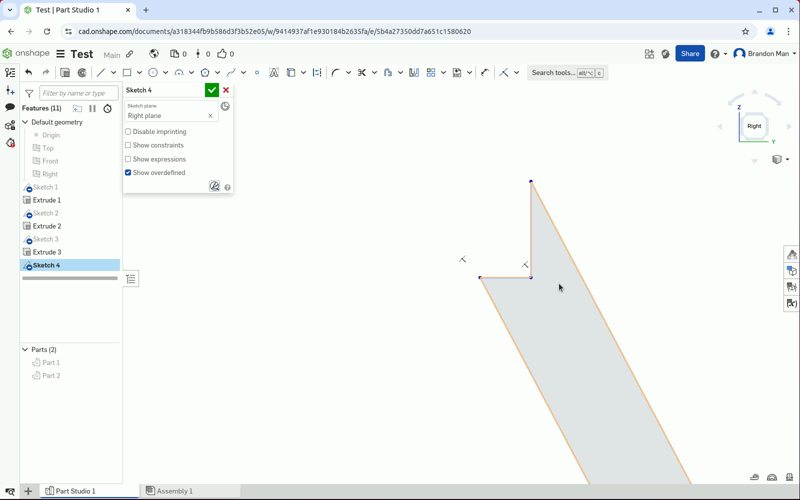
click(559, 283)
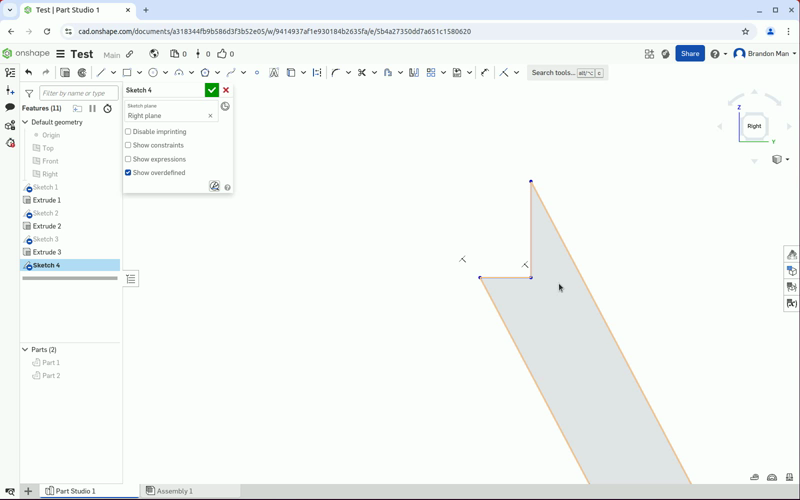
scroll(-6)
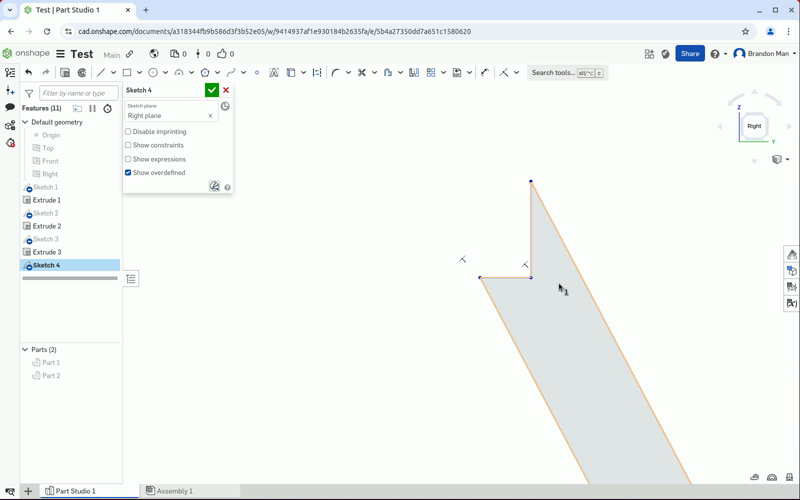
scroll(-6)
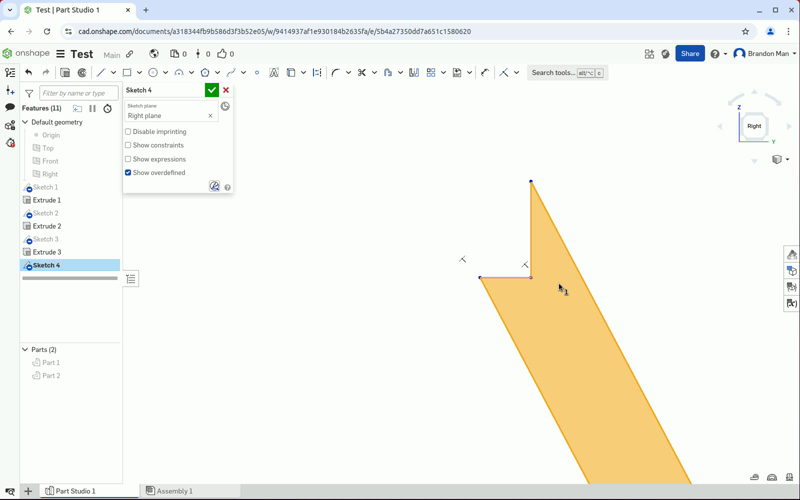
scroll(-6)
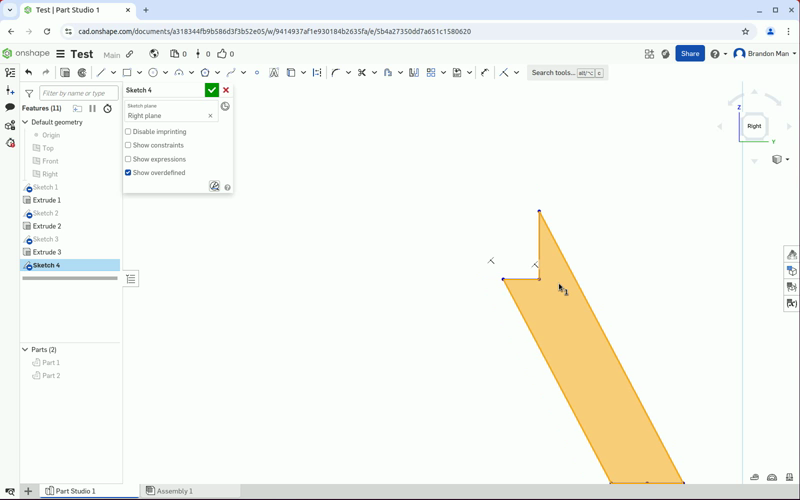
scroll(-6)
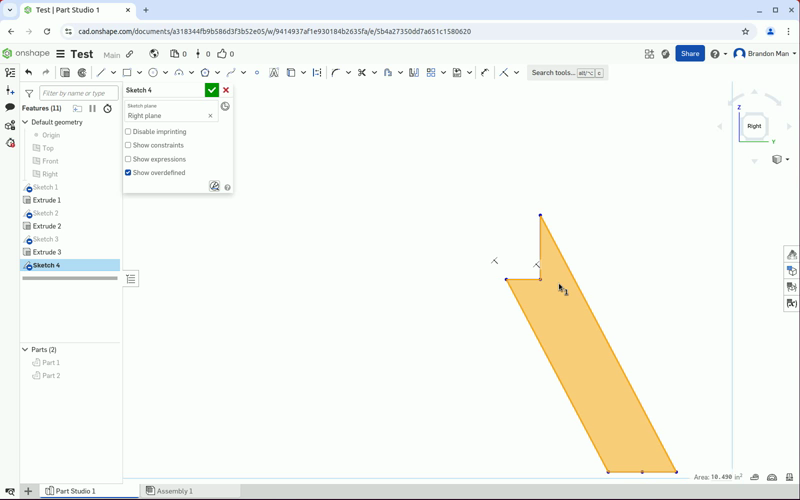
scroll(-6)
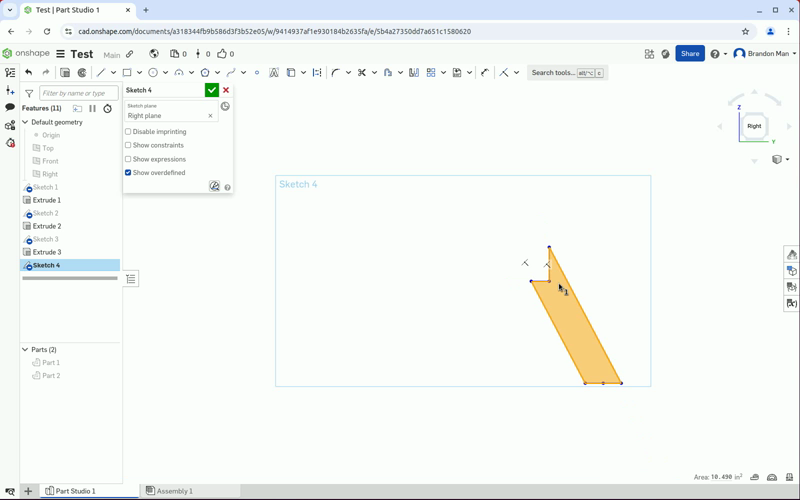
scroll(-6)
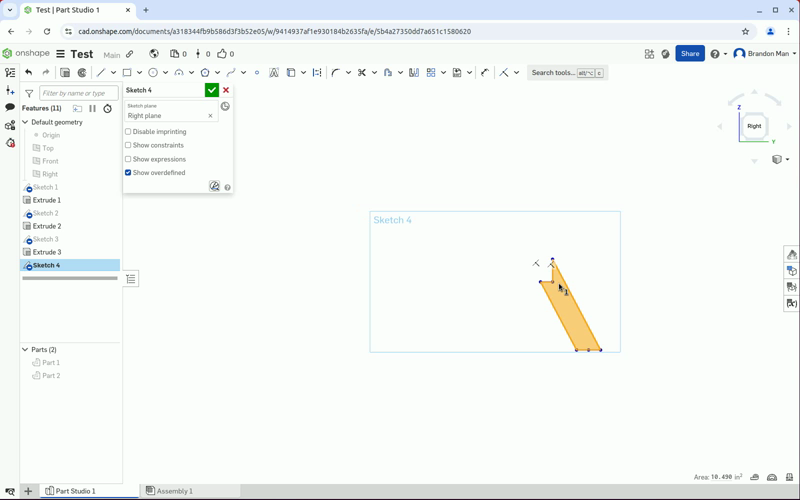
scroll(-6)
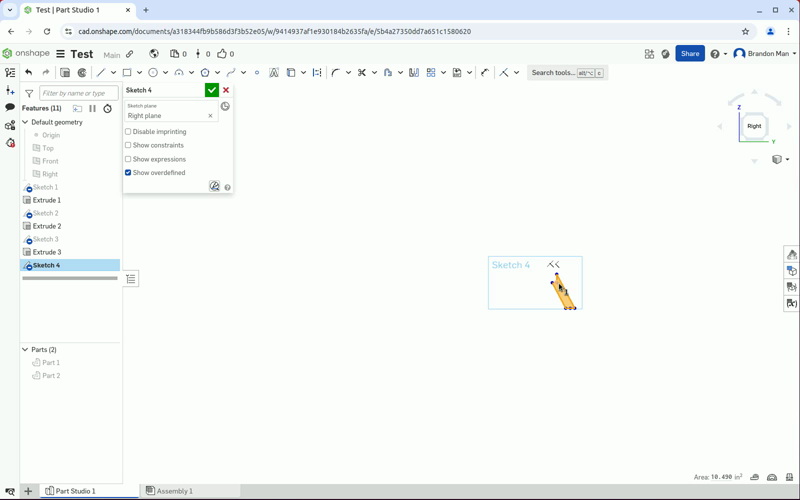
mouse_move(73, 352)
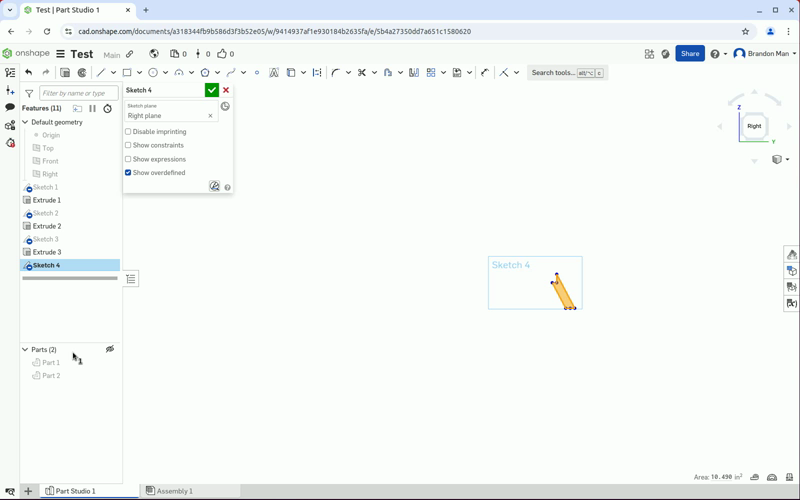
key(shift+y)
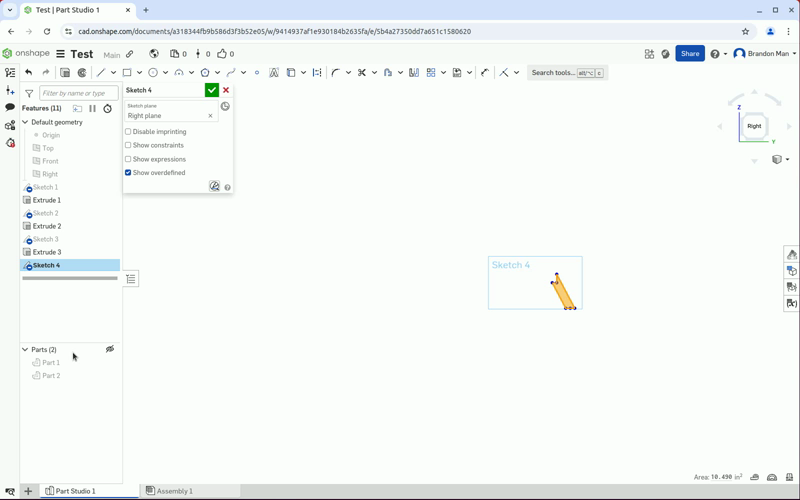
key(shift+e)
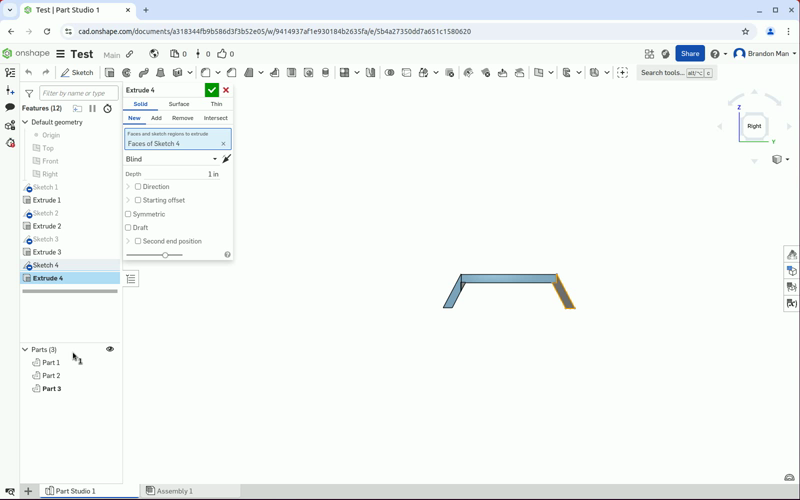
mouse_move(143, 106)
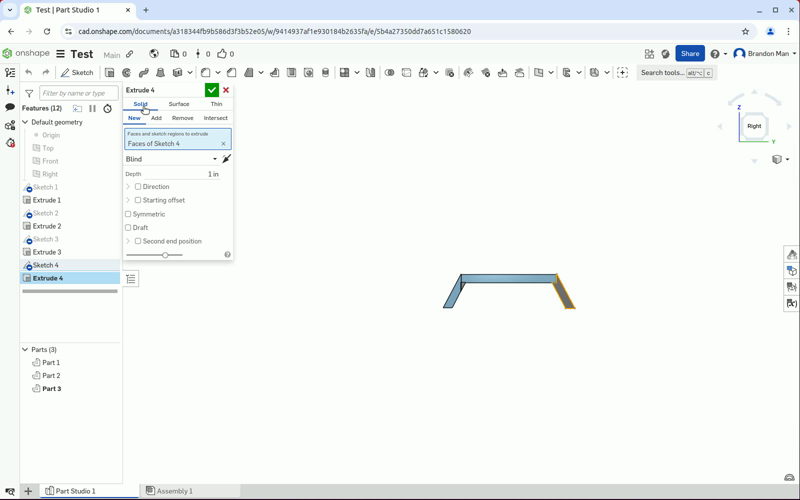
click(143, 106)
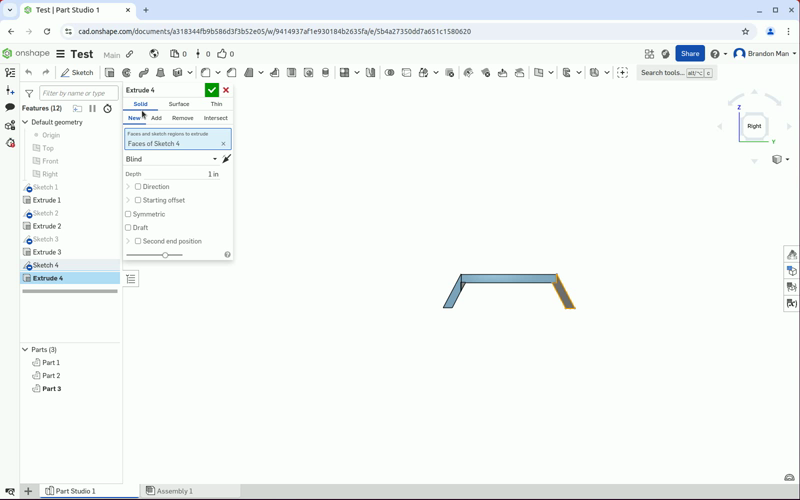
mouse_move(137, 120)
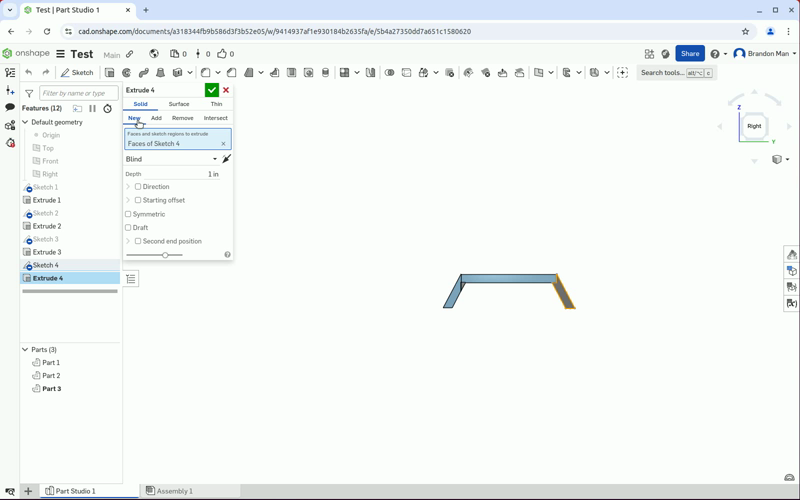
click(137, 120)
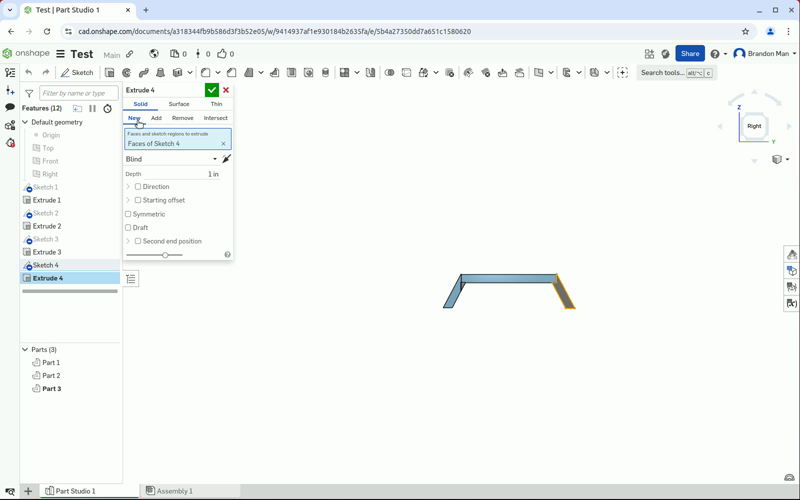
key(tab, 4)
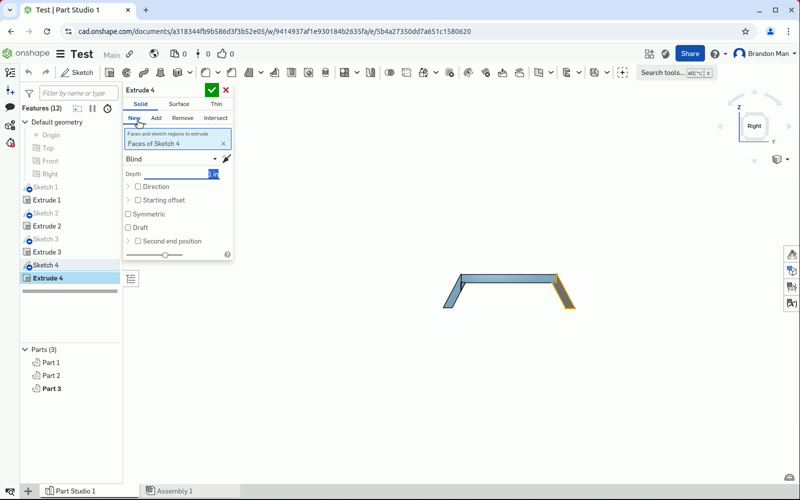
text(-14.924)
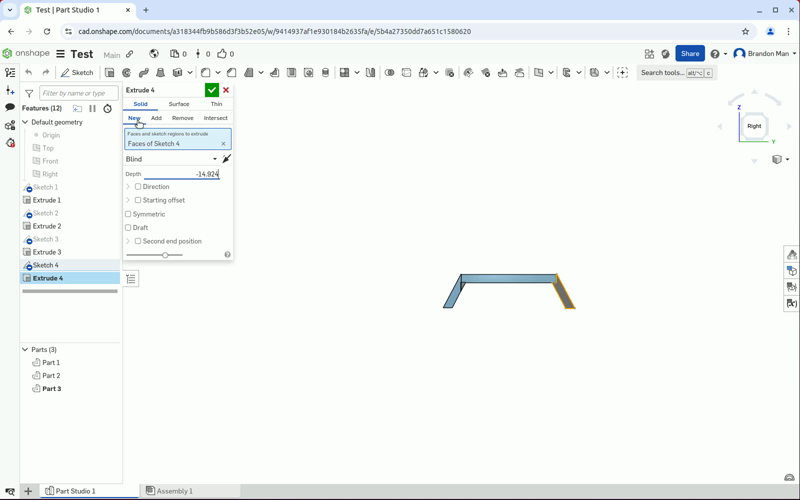
key(enter)
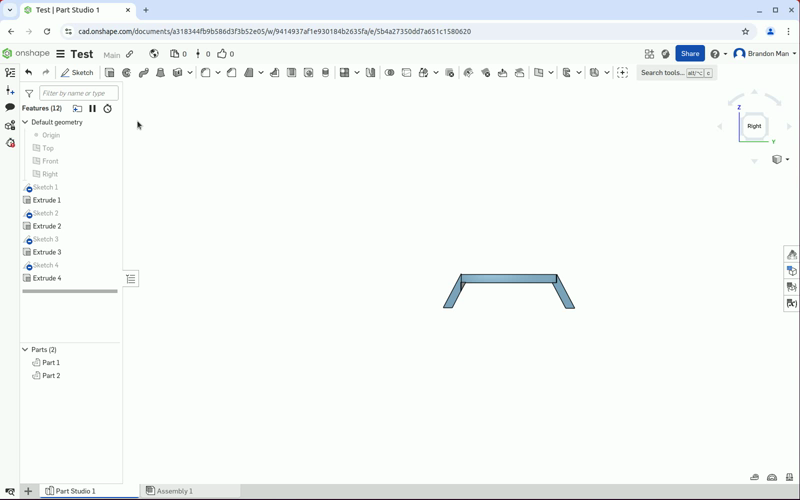
key(shift+h)
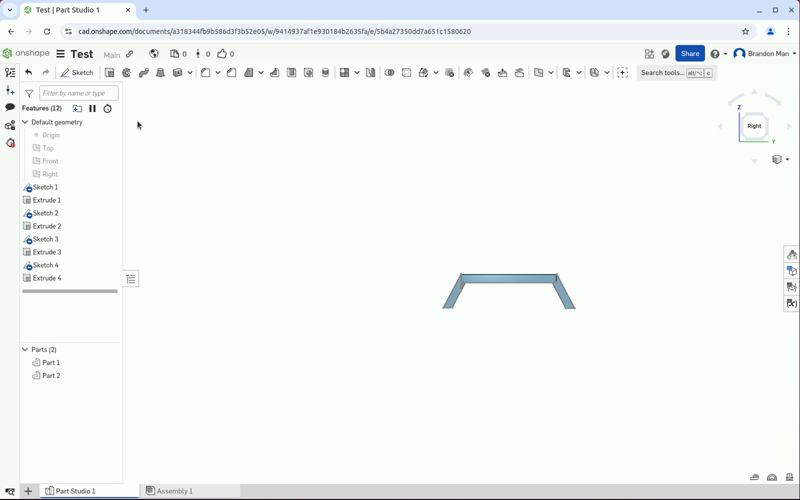
key(shift+h)
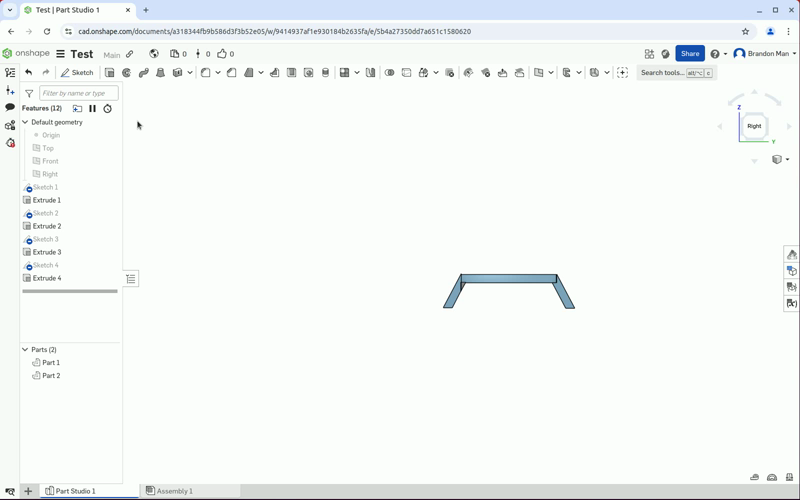
mouse_move(73, 189)
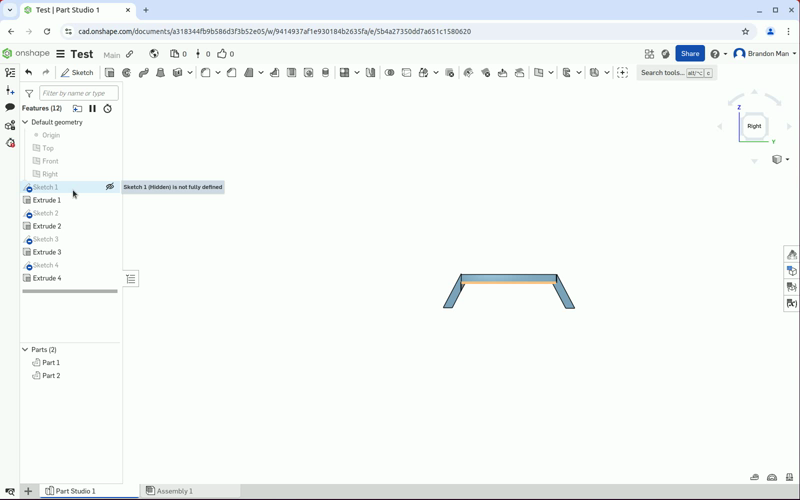
click(73, 189)
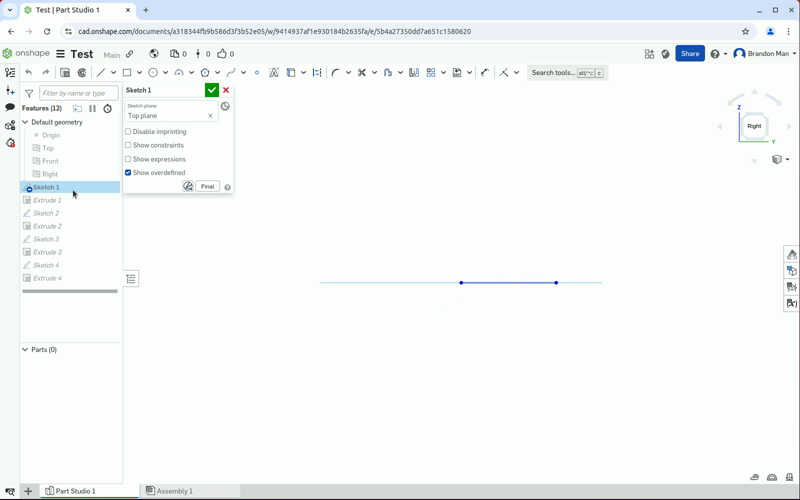
mouse_move(229, 92)
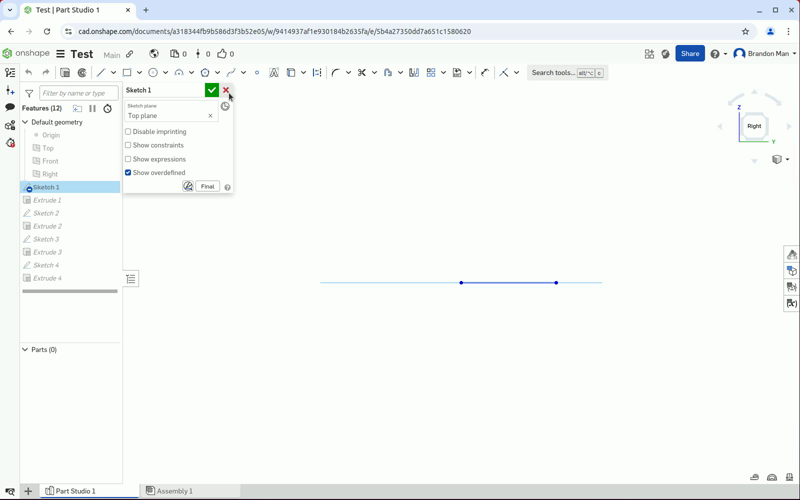
click(229, 92)
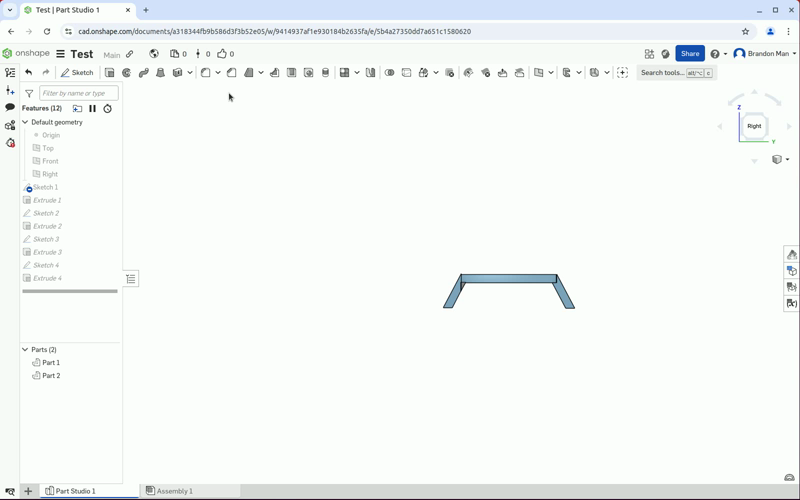
mouse_move(73, 352)
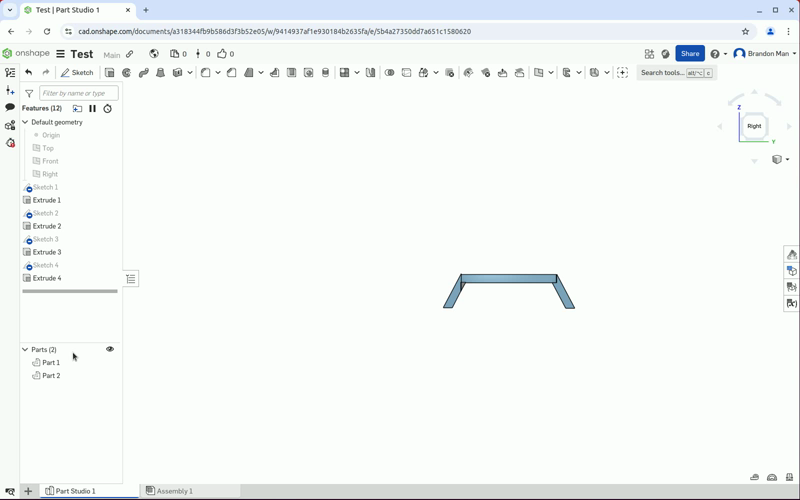
key(y)
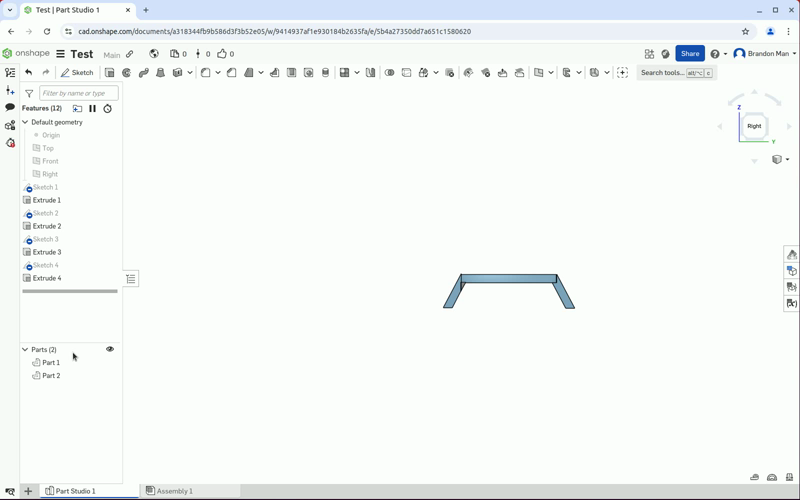
key(shift+p)
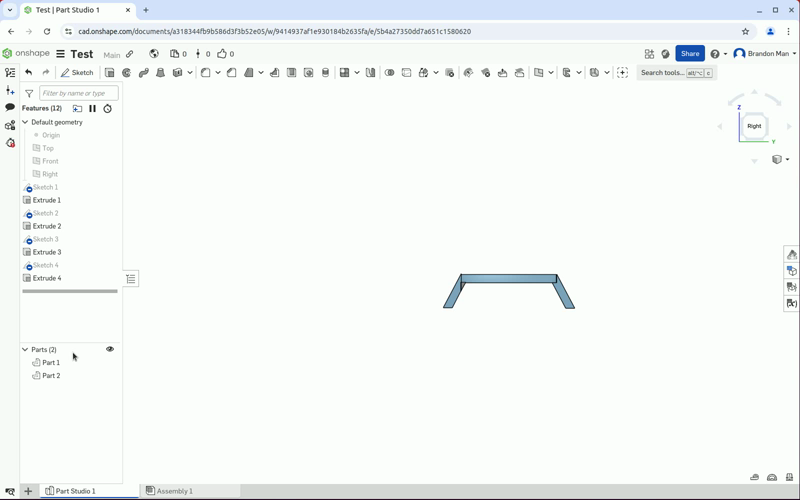
key(space)
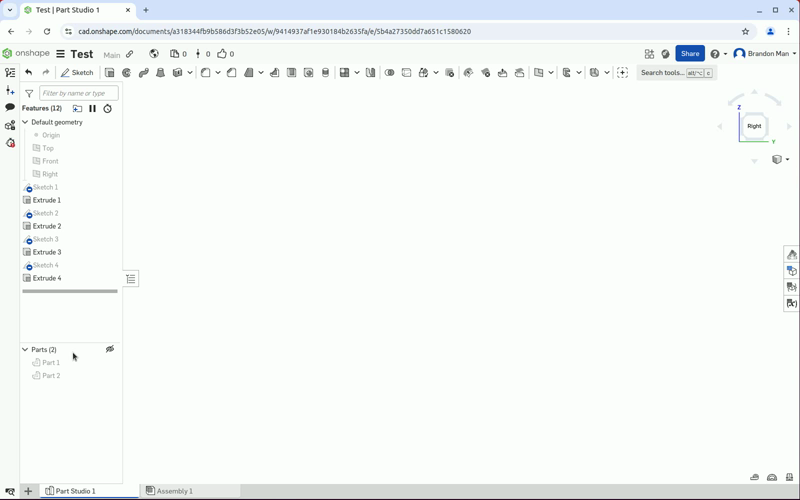
key_down(shift)
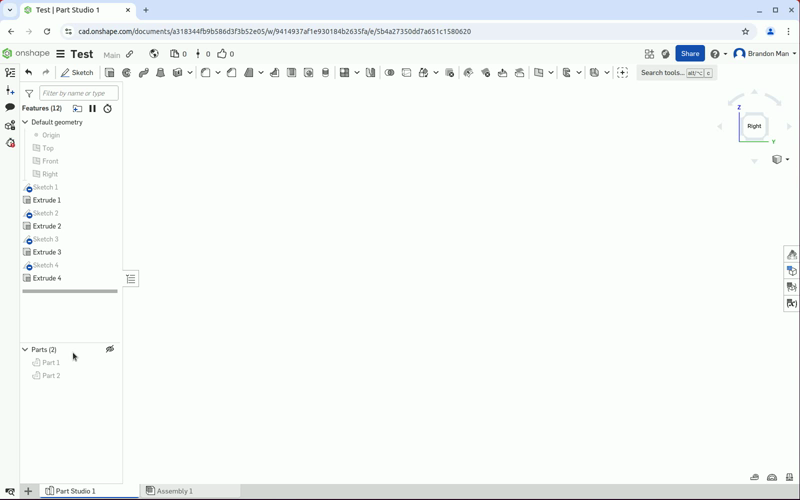
key(right)
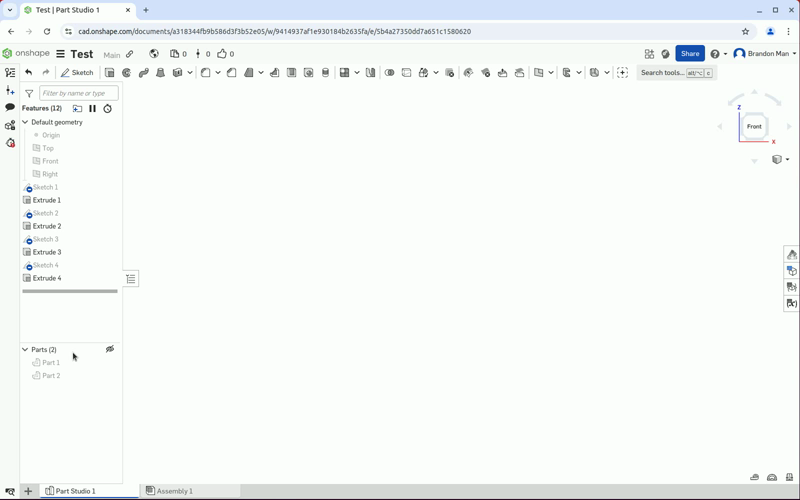
key_up(shift)
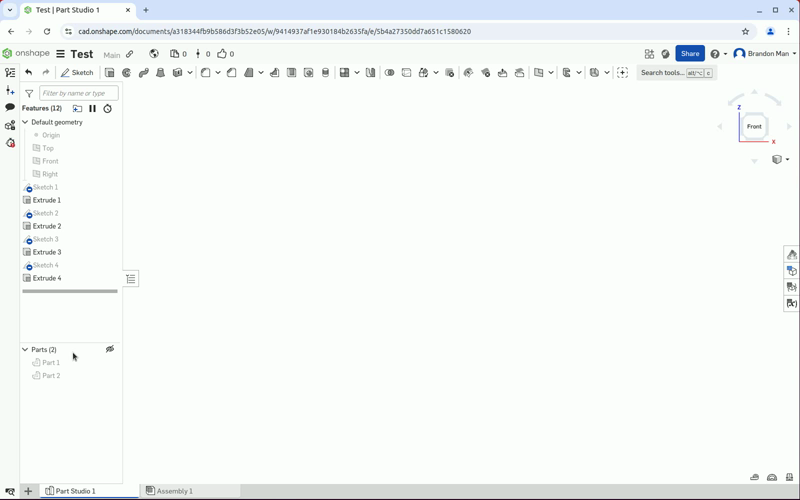
mouse_move(73, 352)
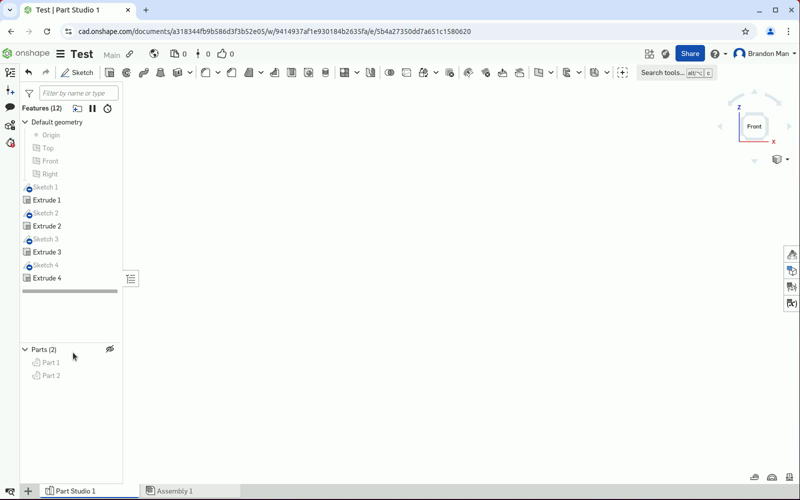
key(shift+y)
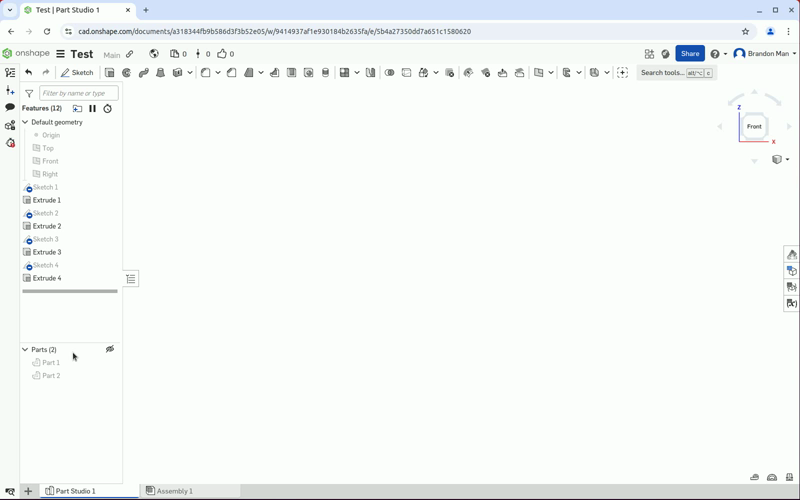
key(shift+s)
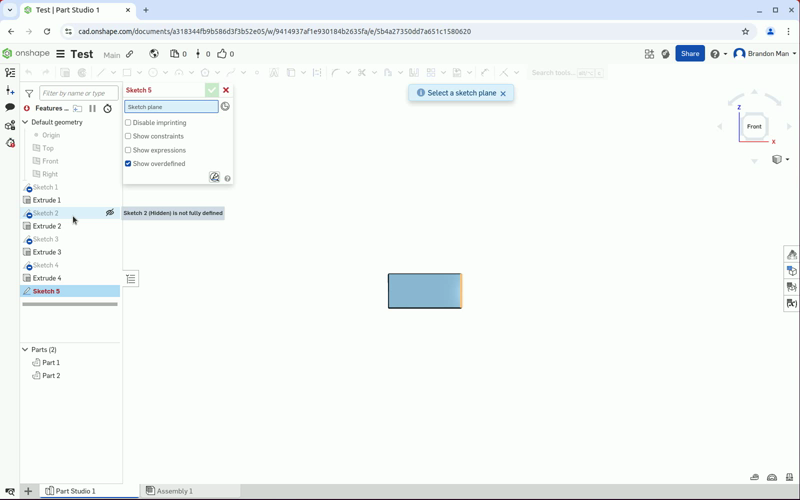
scroll(3)
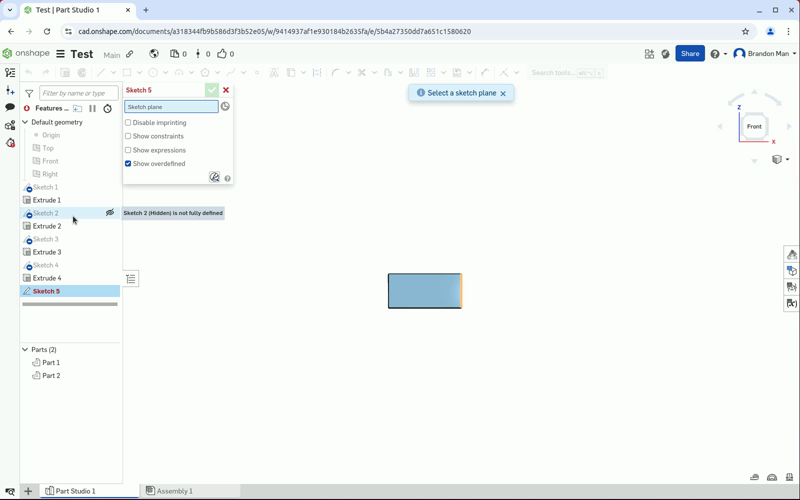
mouse_move(73, 163)
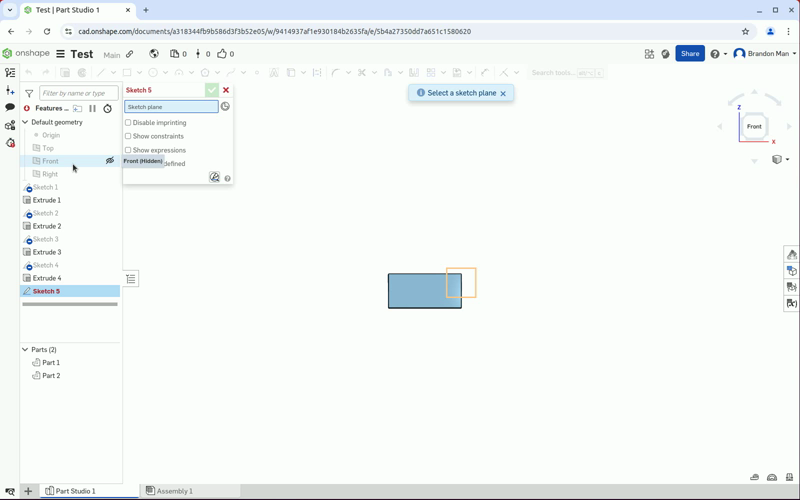
click(73, 163)
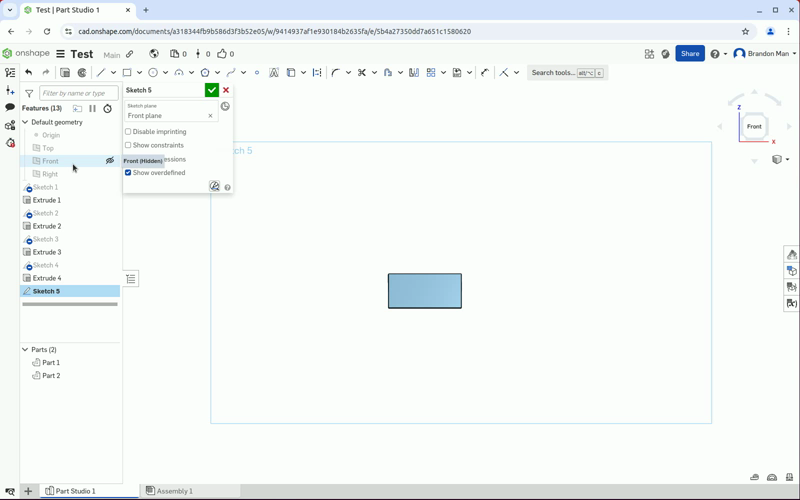
mouse_move(73, 352)
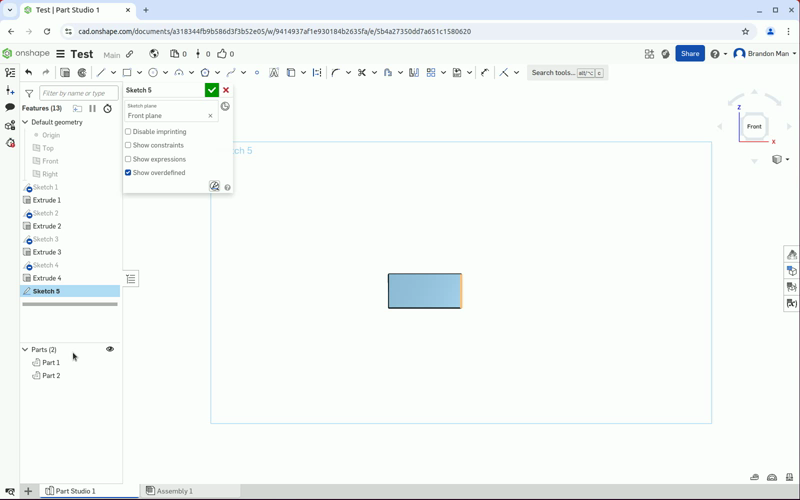
key(y)
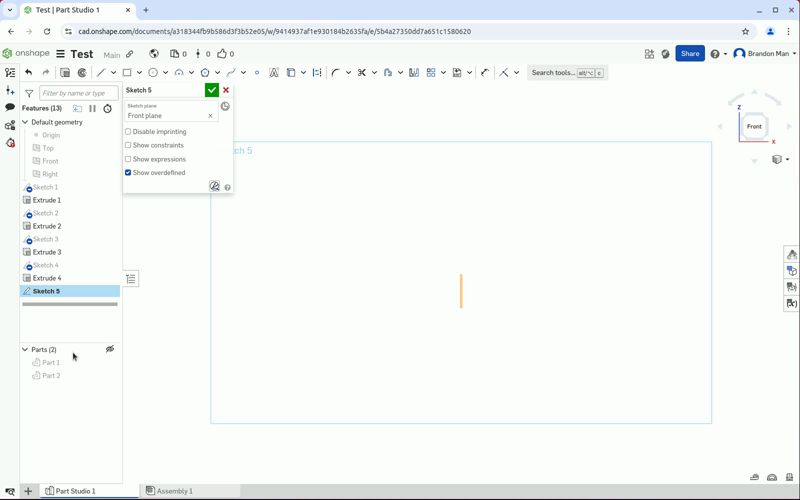
key(l)
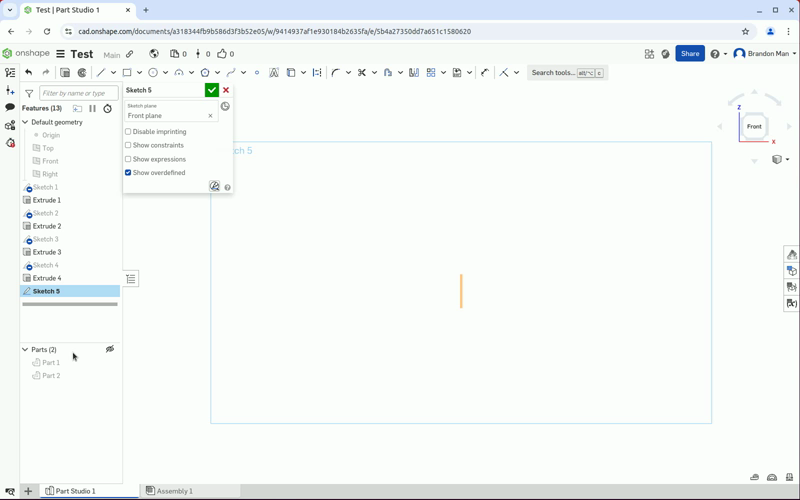
key_down(shift)
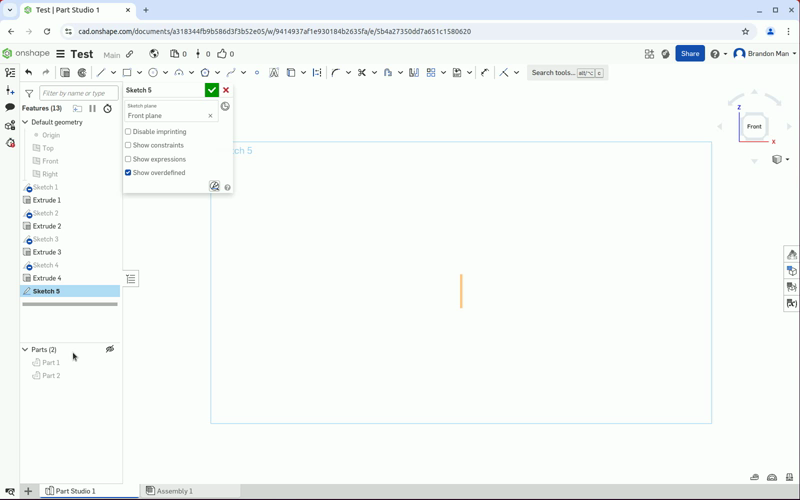
mouse_move(396, 307)
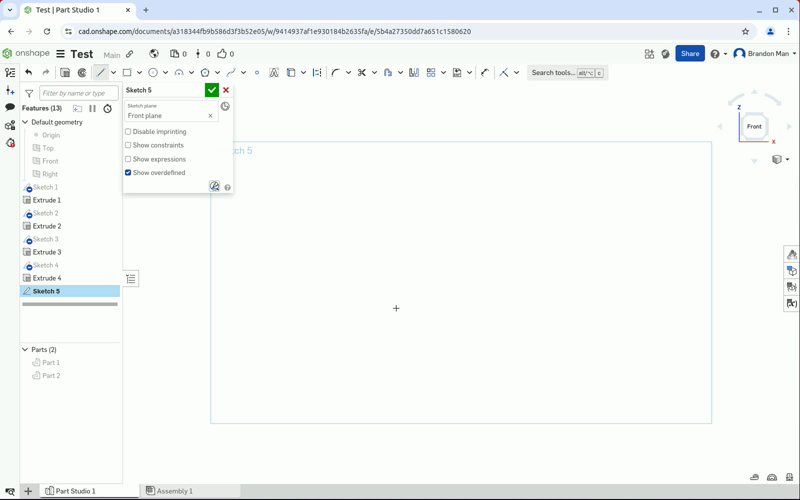
click(396, 307)
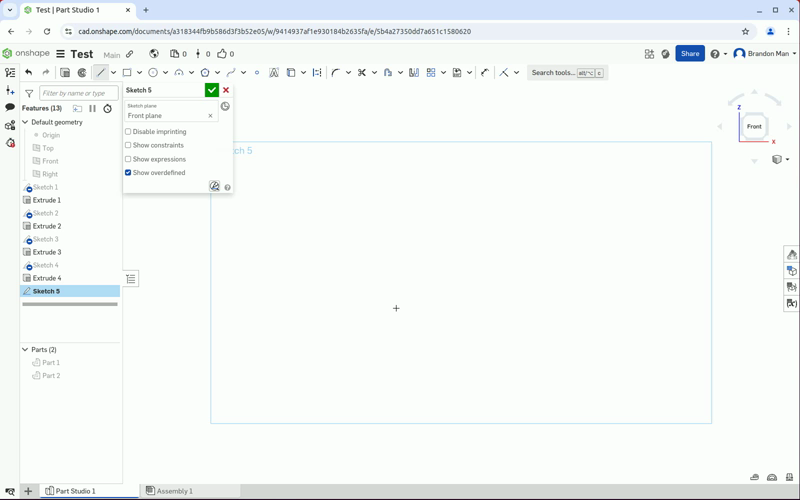
key_up(shift)
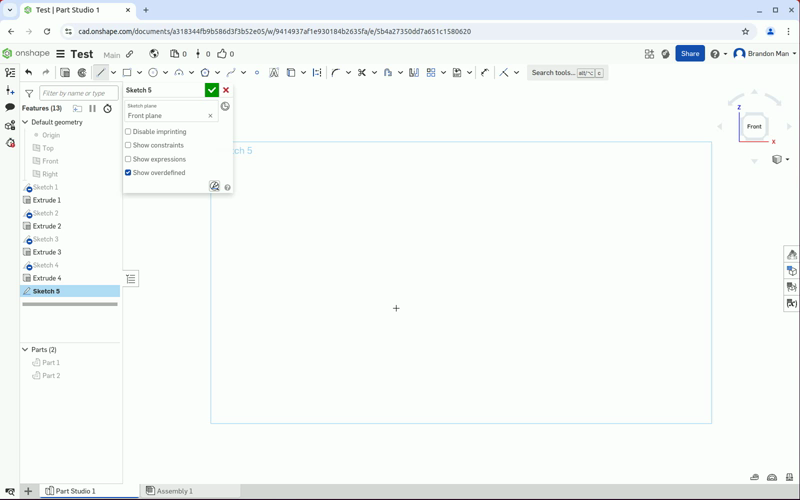
key_down(shift)
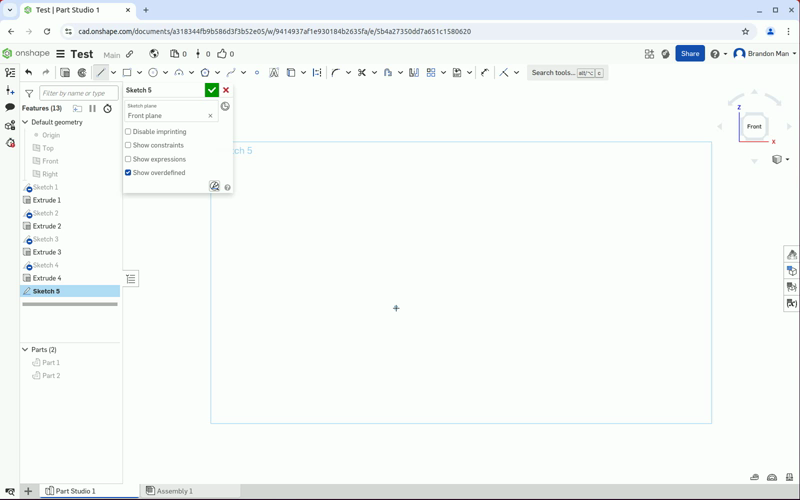
mouse_move(426, 307)
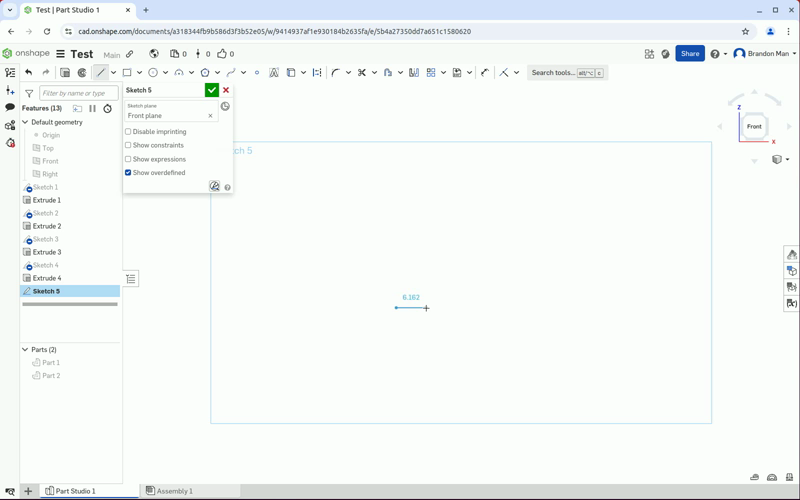
mouse_move(453, 307)
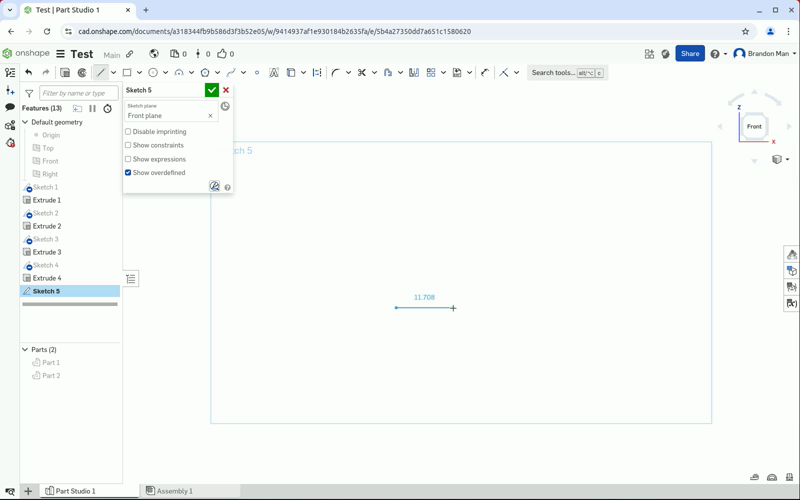
click(453, 307)
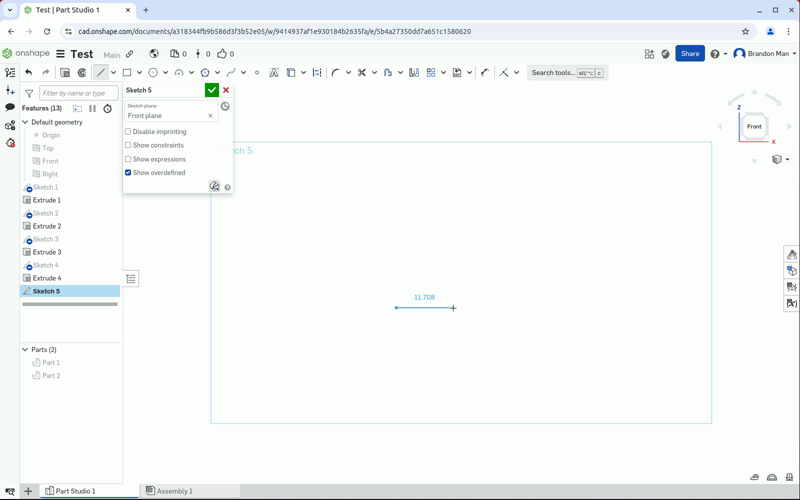
key_up(shift)
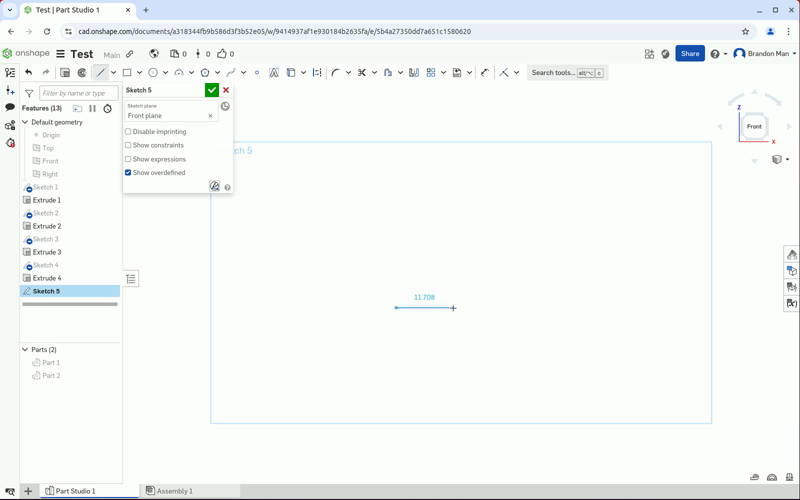
key_down(shift)
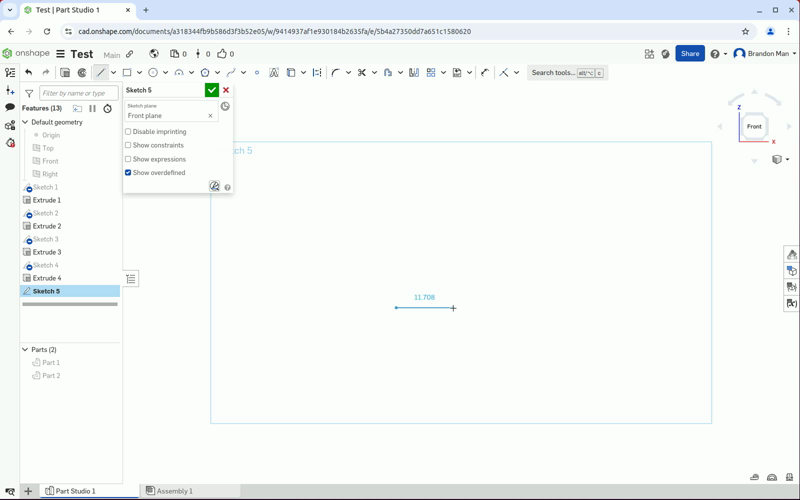
mouse_move(483, 307)
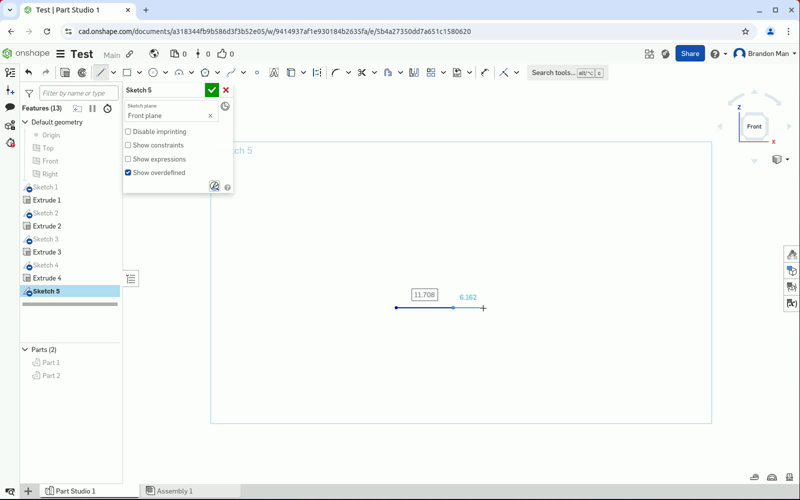
mouse_move(453, 299)
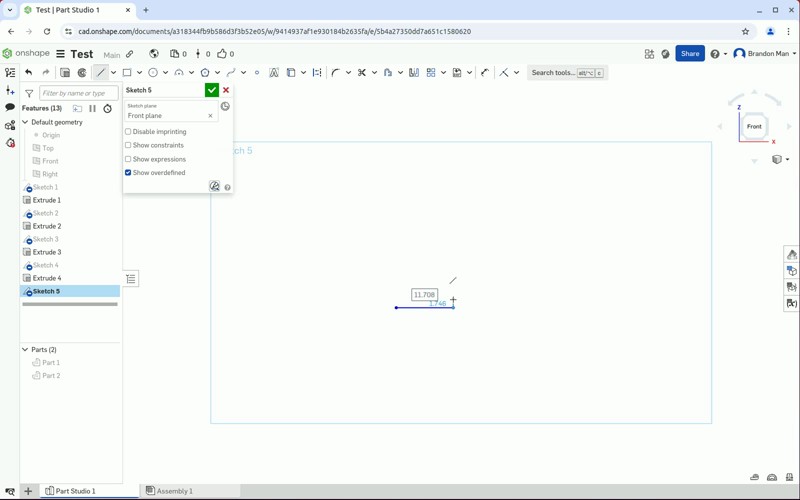
click(453, 299)
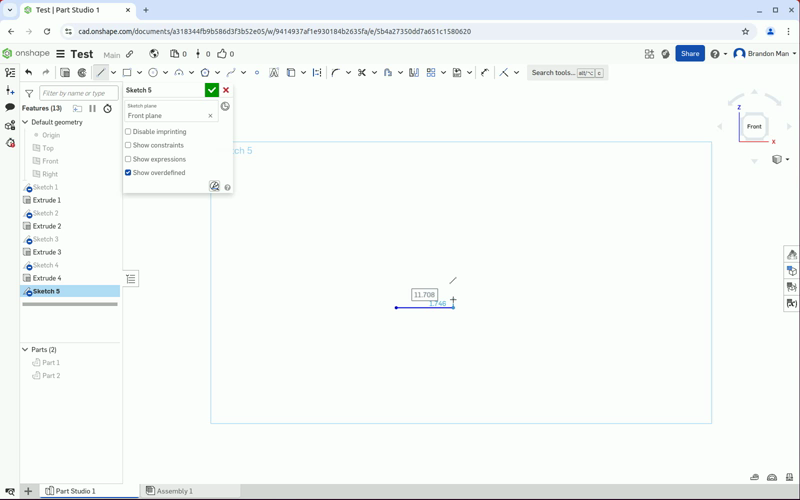
key_up(shift)
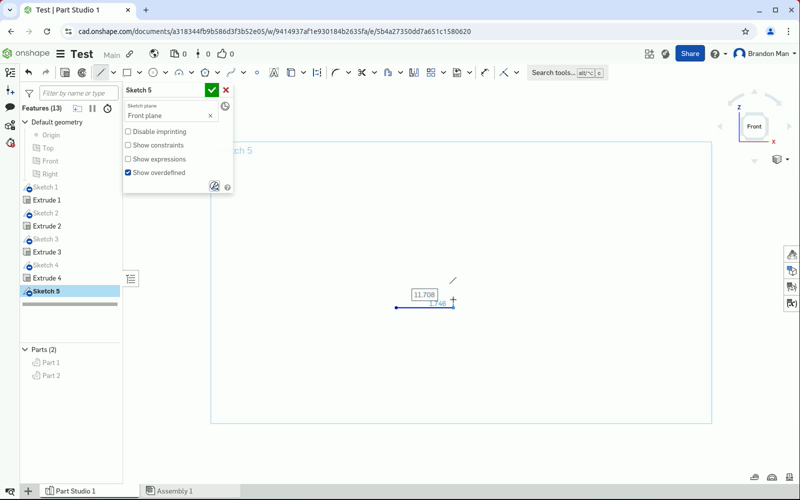
key_down(shift)
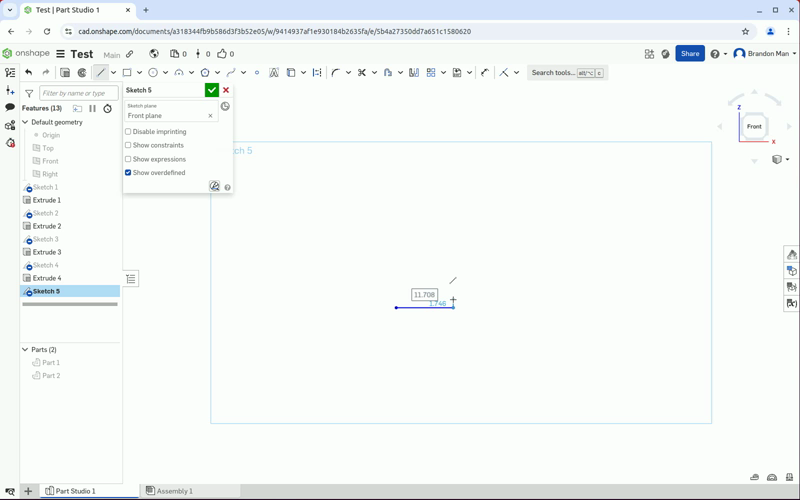
mouse_move(483, 299)
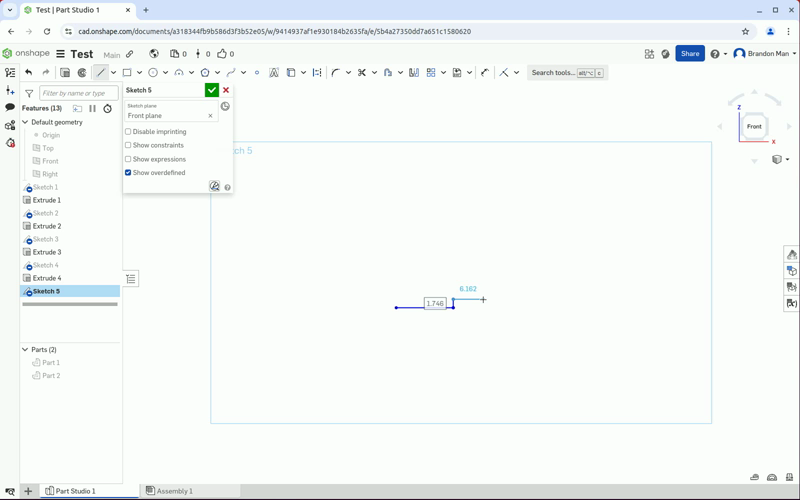
mouse_move(453, 282)
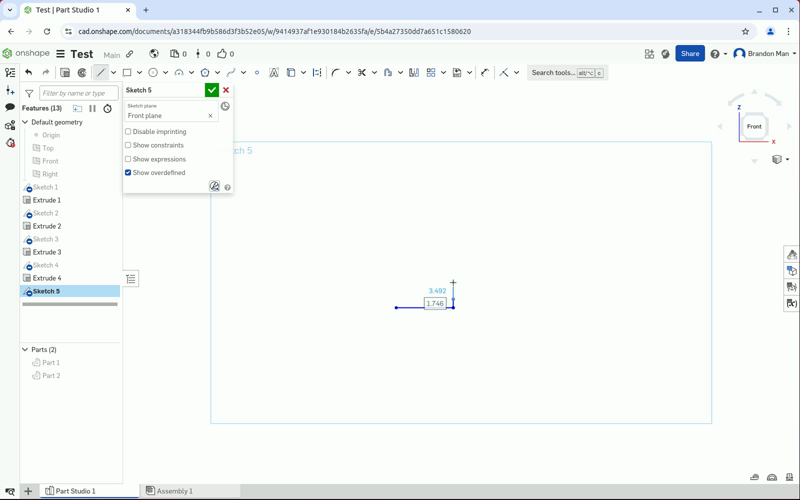
click(453, 282)
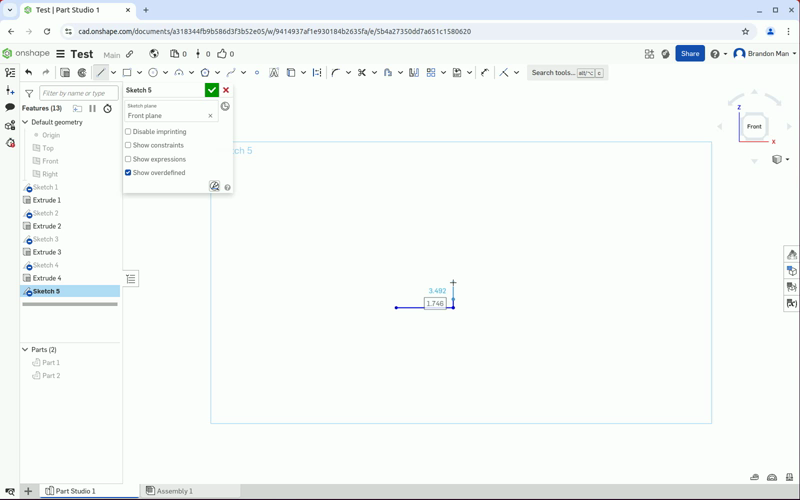
key_up(shift)
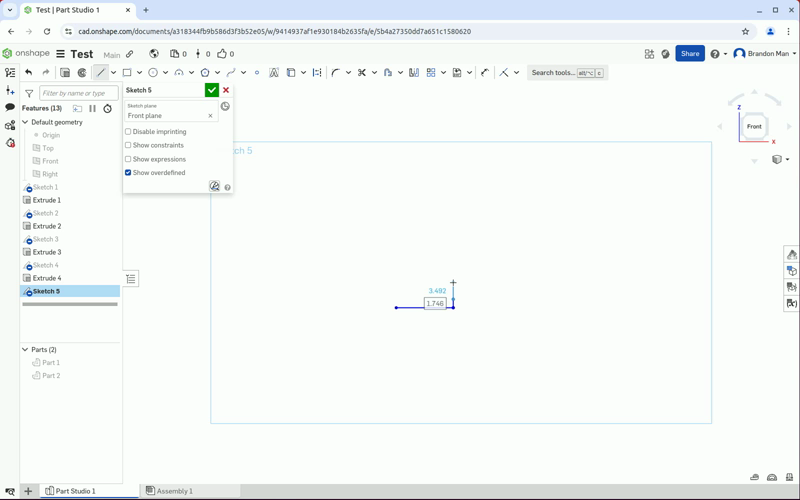
key_down(shift)
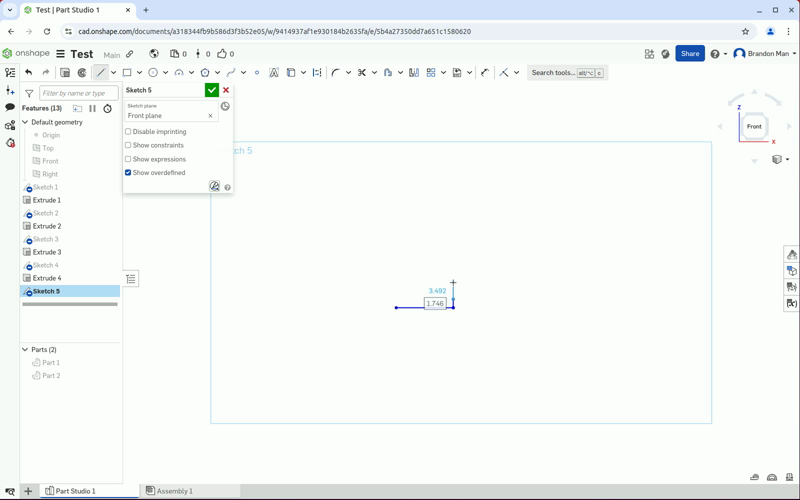
mouse_move(483, 282)
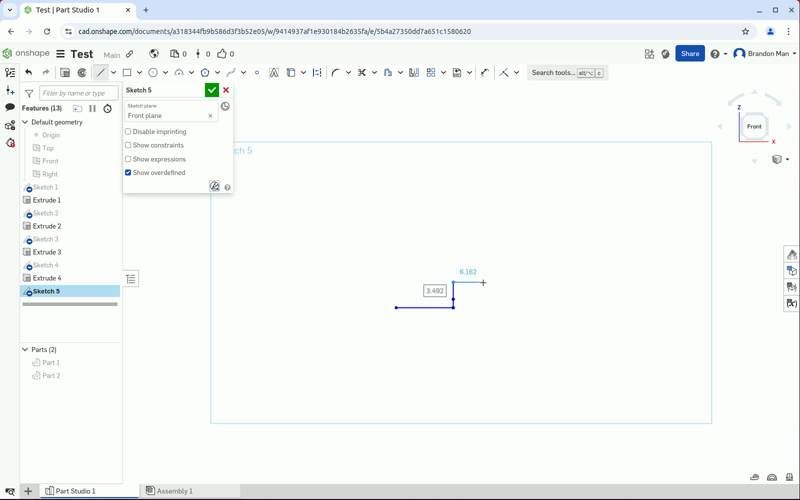
mouse_move(396, 282)
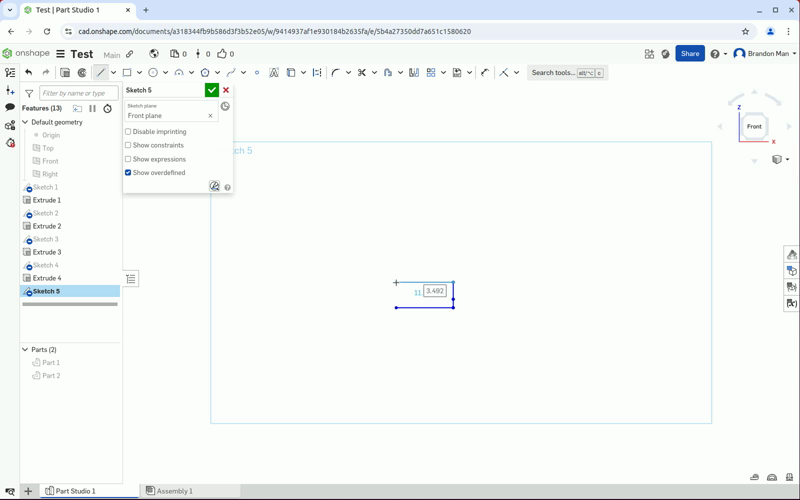
click(396, 282)
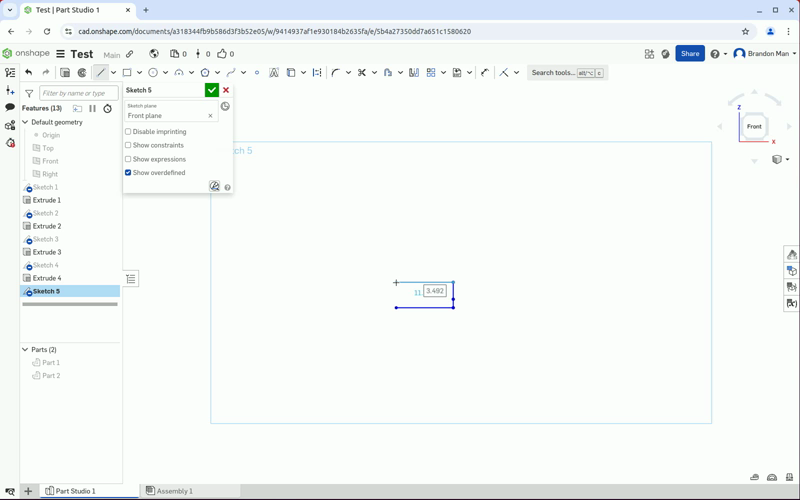
key_up(shift)
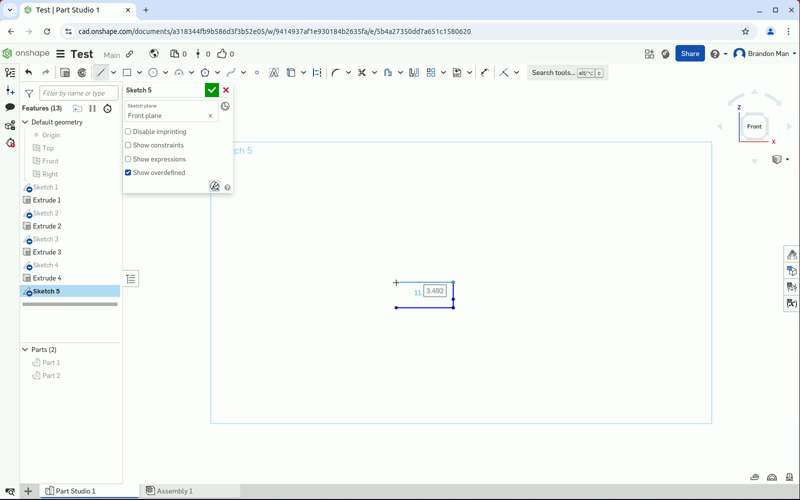
key_down(shift)
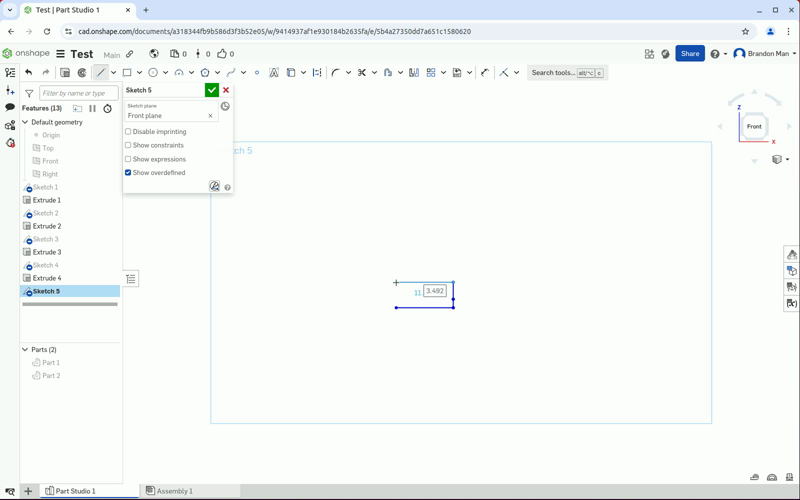
mouse_move(426, 282)
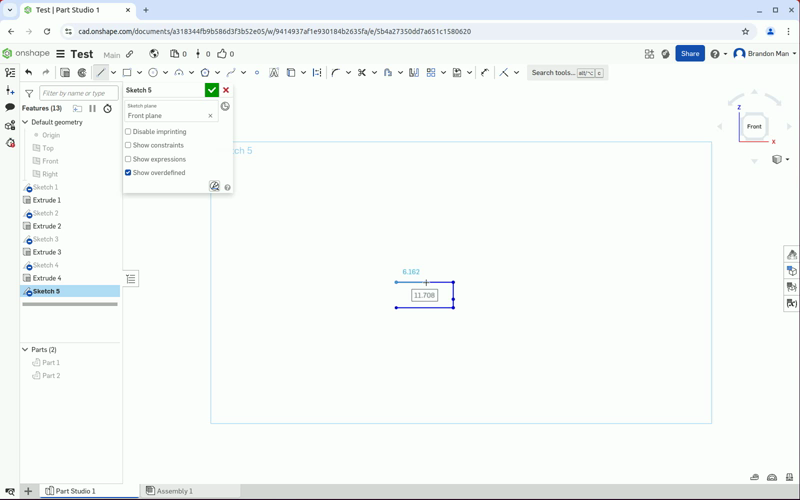
mouse_move(396, 299)
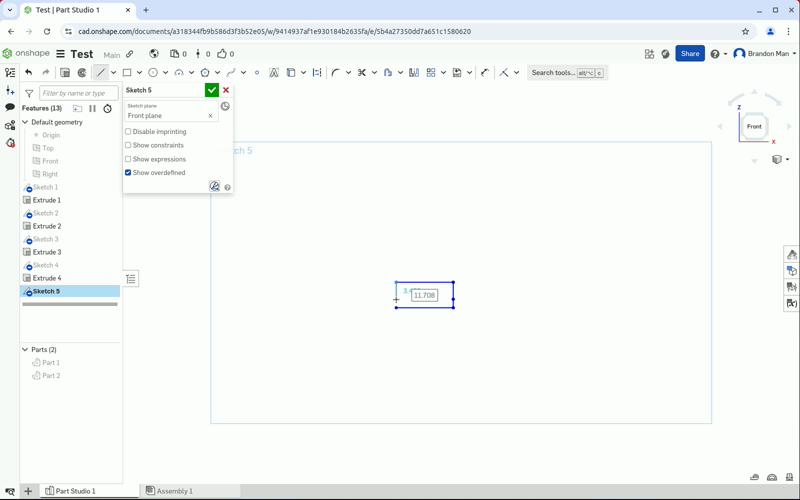
click(396, 299)
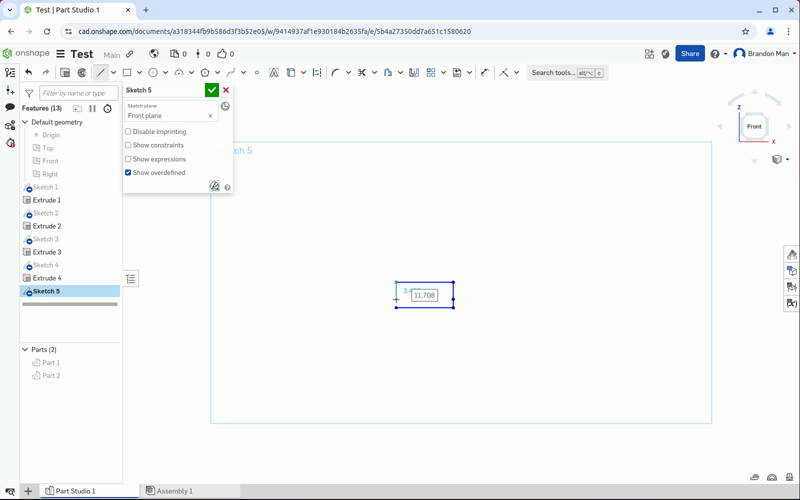
key_up(shift)
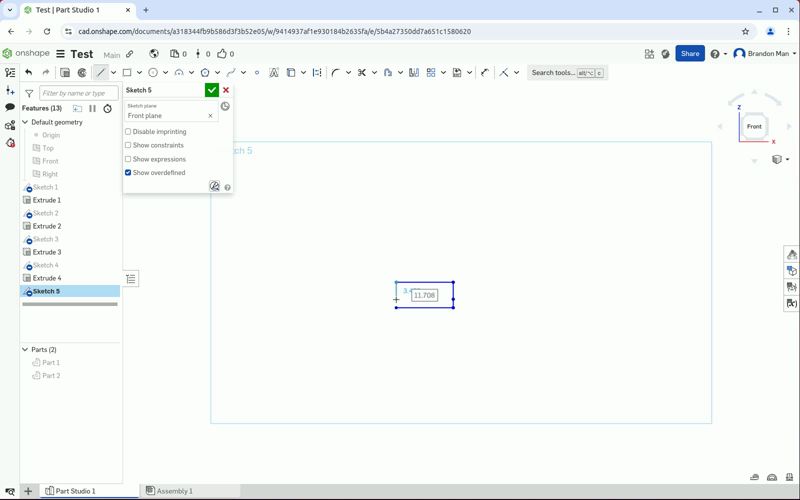
mouse_move(426, 299)
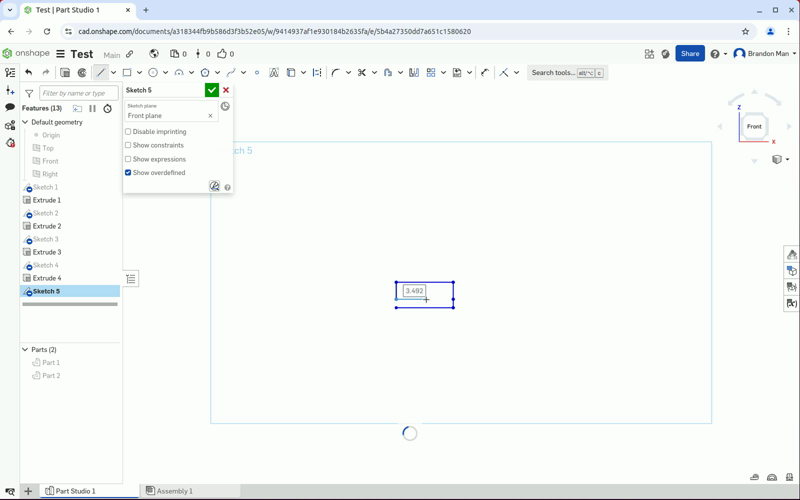
key_down(shift)
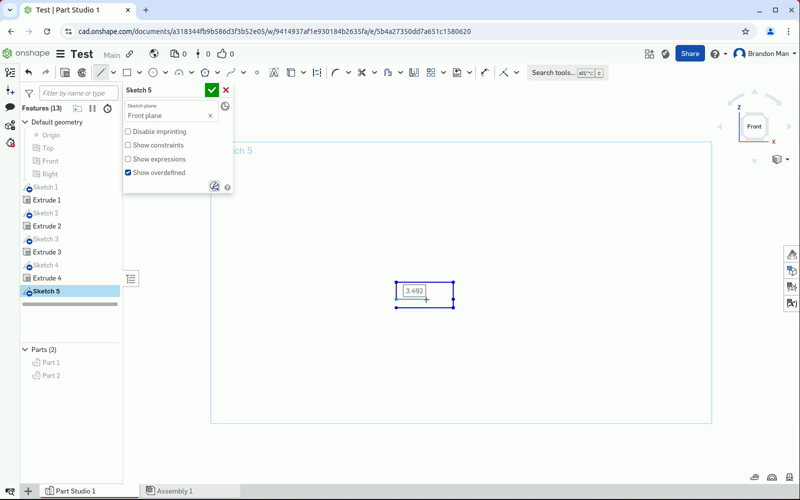
mouse_move(396, 307)
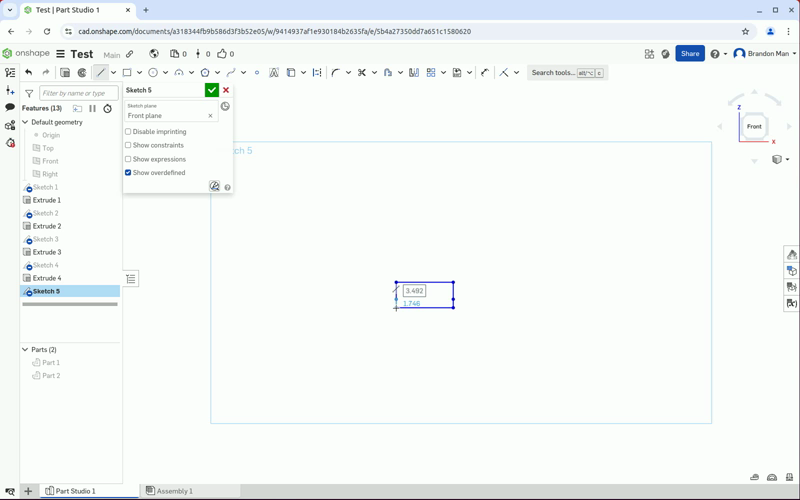
key_up(shift)
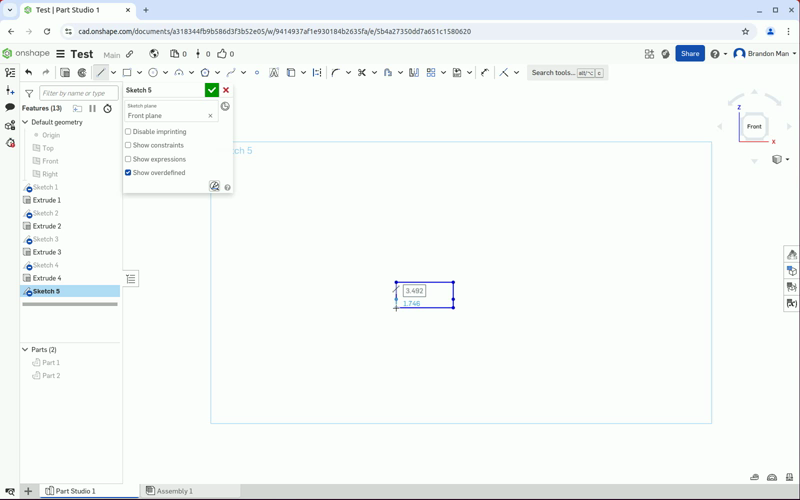
click(396, 307)
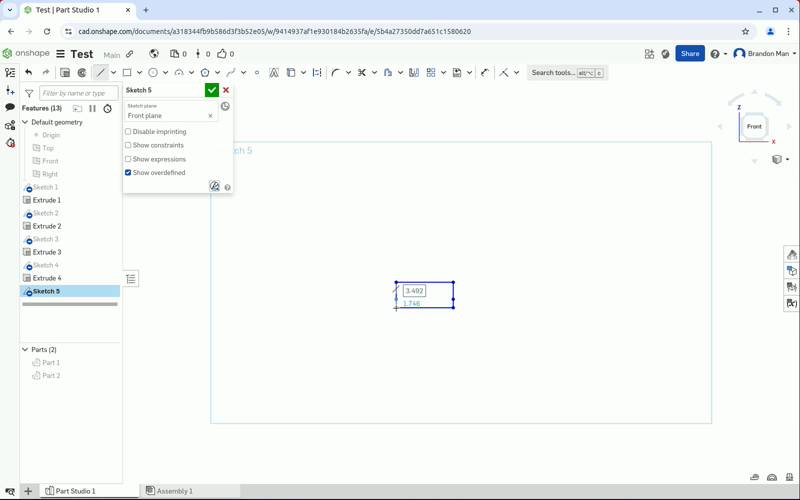
key(esc)
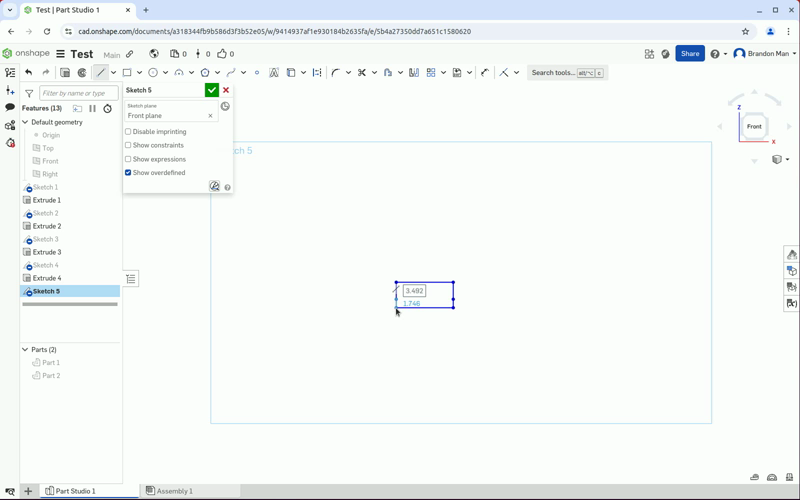
mouse_move(413, 302)
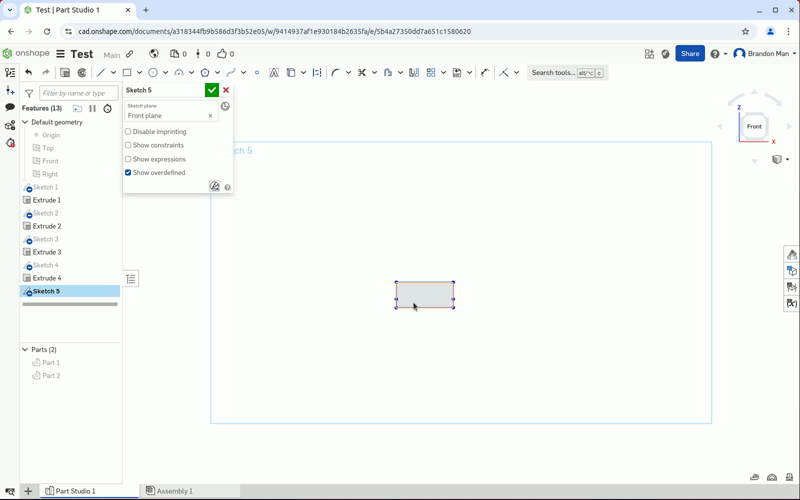
scroll(6)
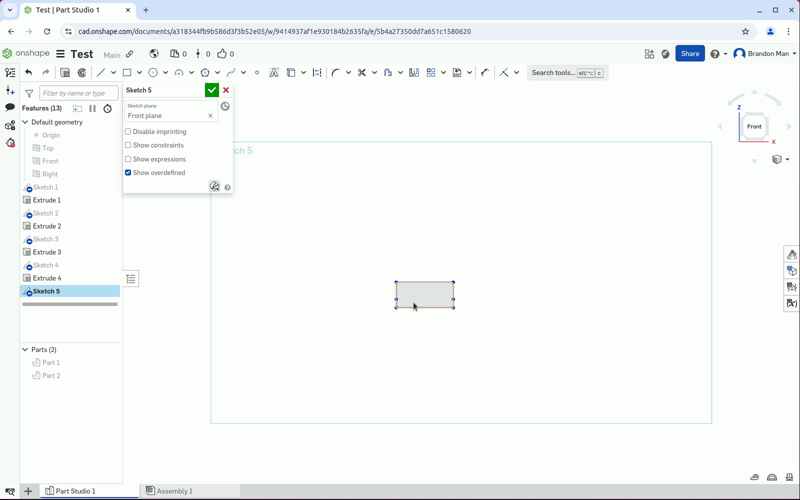
scroll(6)
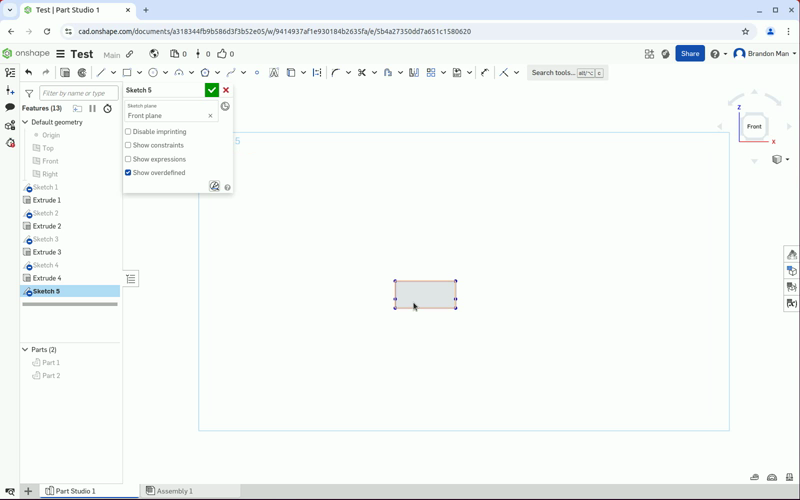
scroll(6)
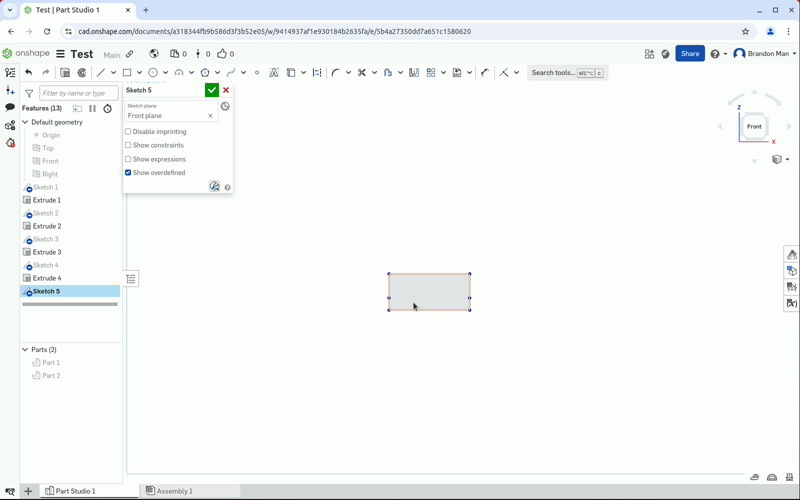
scroll(6)
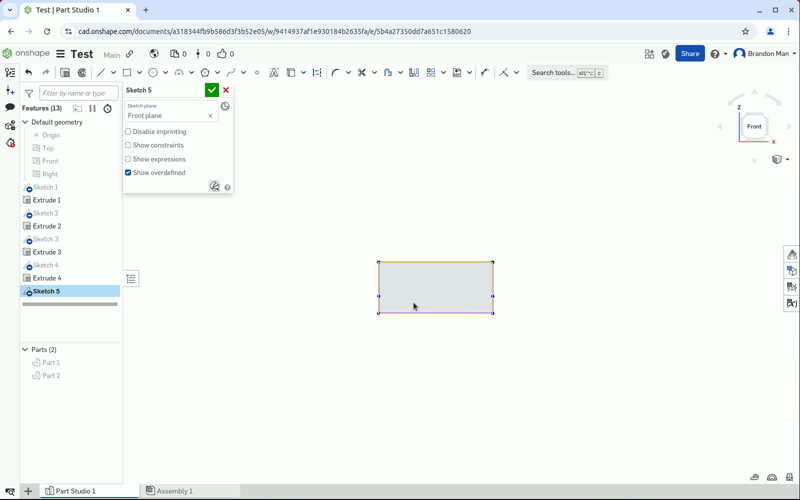
scroll(6)
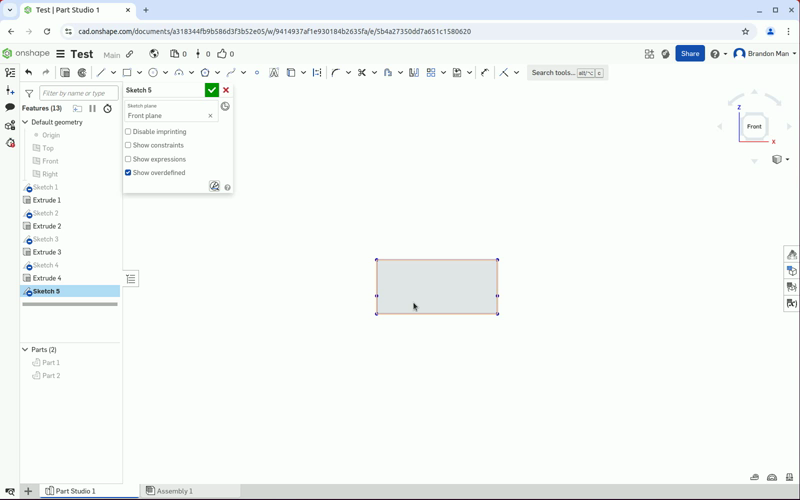
scroll(6)
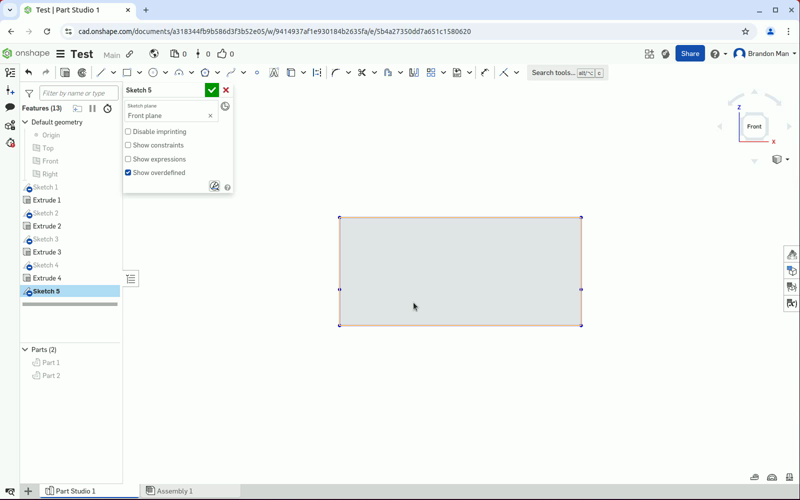
scroll(6)
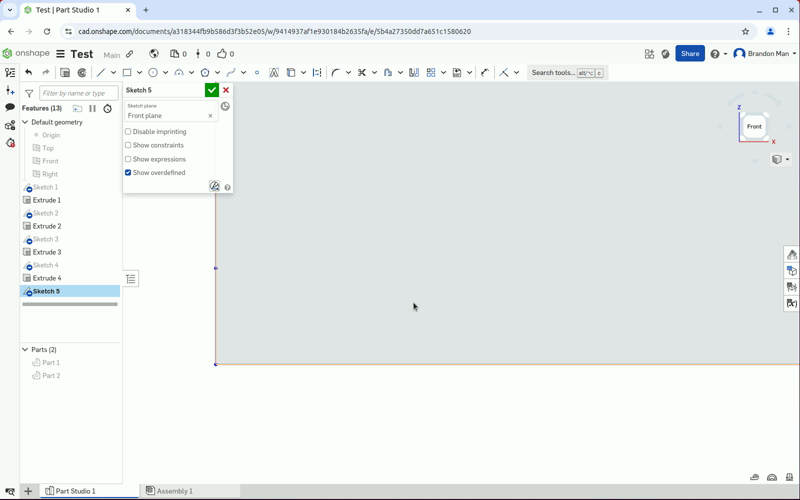
click(413, 302)
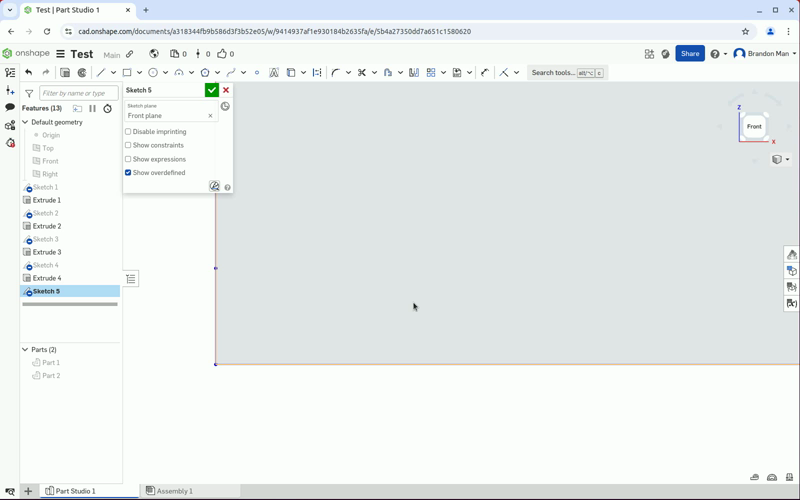
scroll(-6)
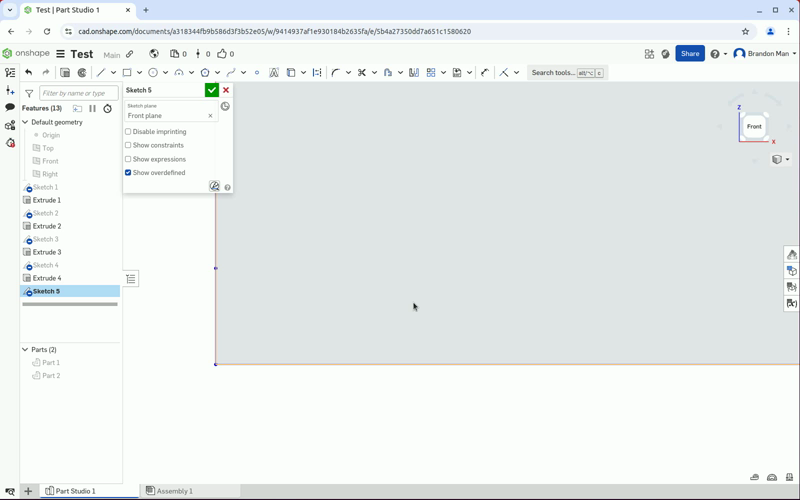
scroll(-6)
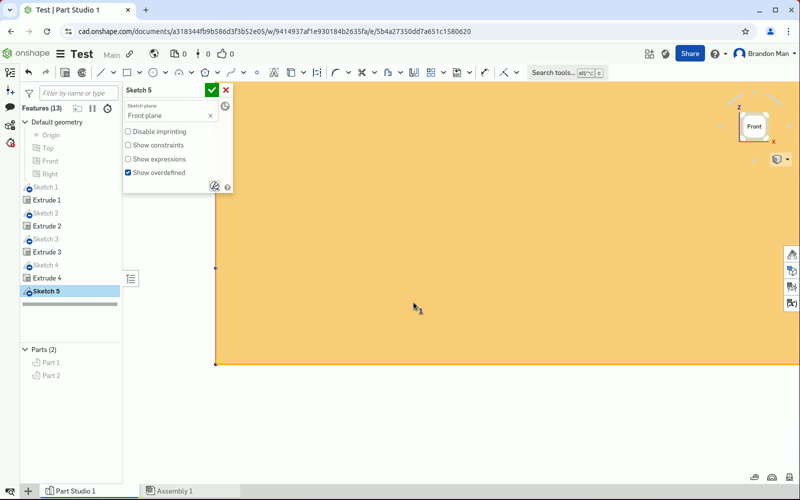
scroll(-6)
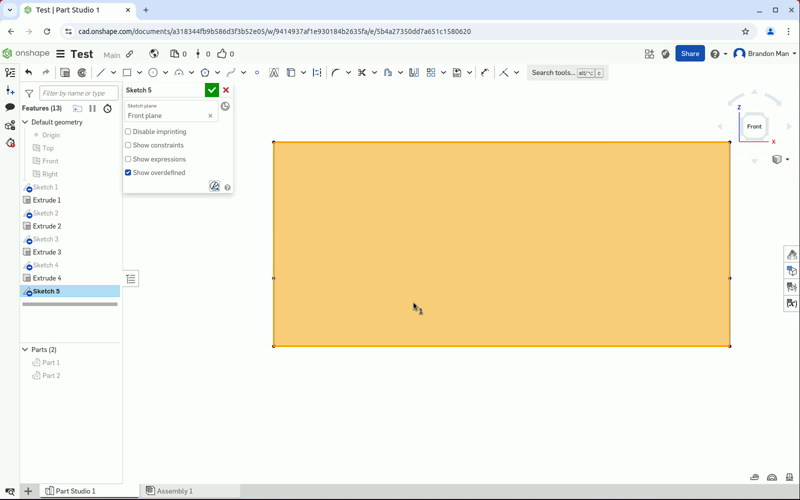
scroll(-6)
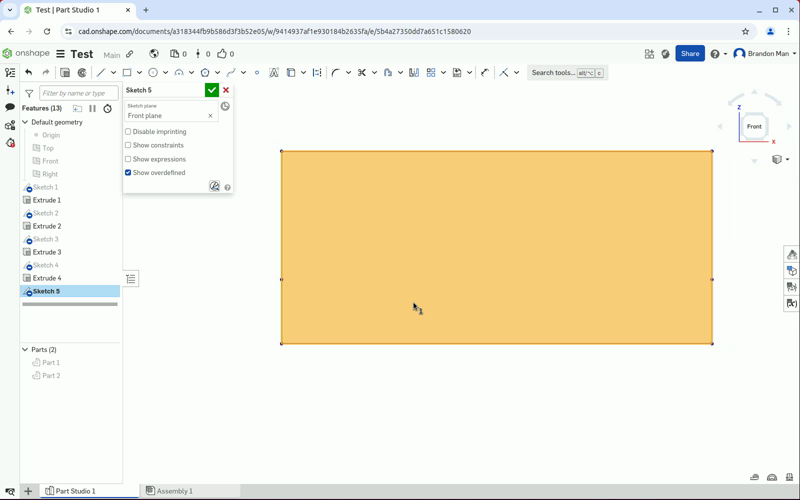
scroll(-6)
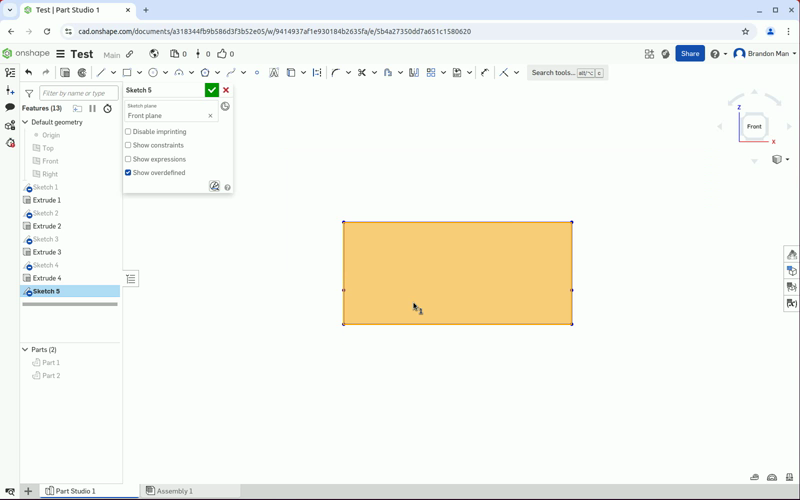
scroll(-6)
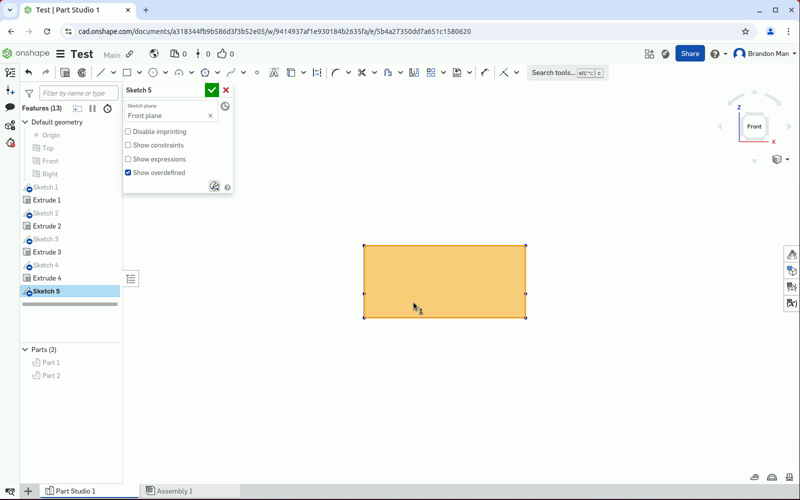
scroll(-6)
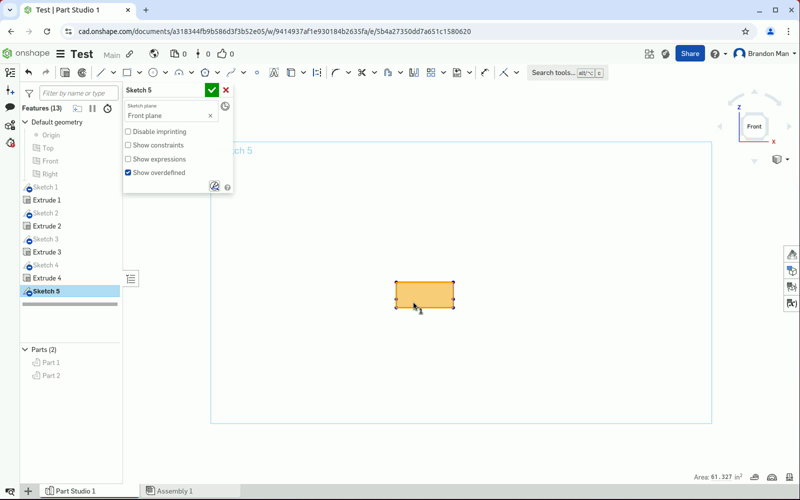
mouse_move(73, 352)
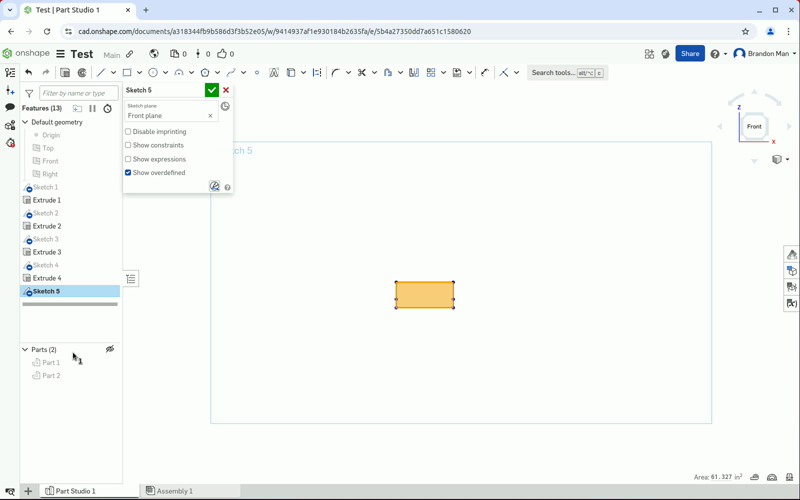
key(shift+y)
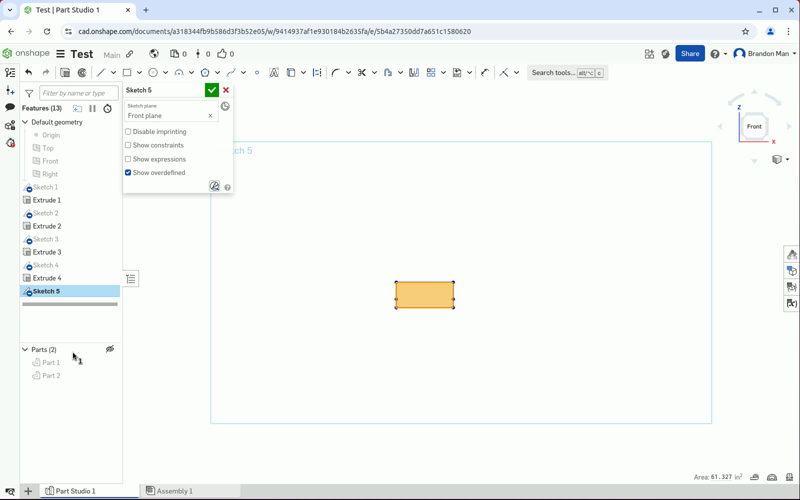
key(shift+e)
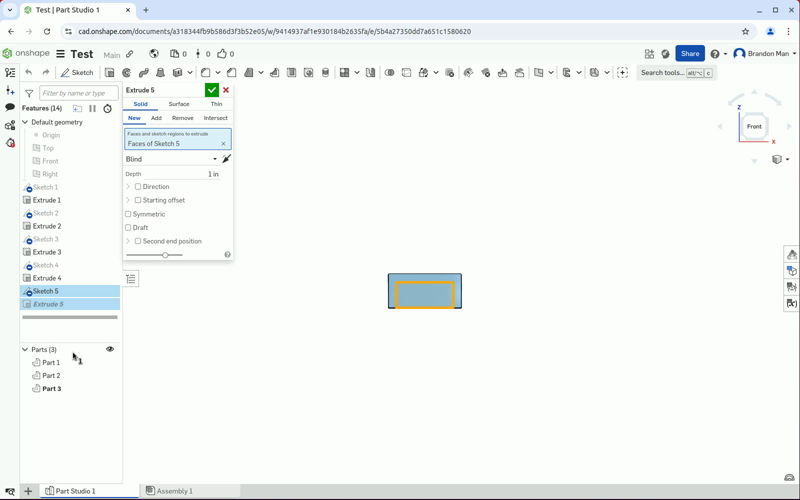
mouse_move(143, 106)
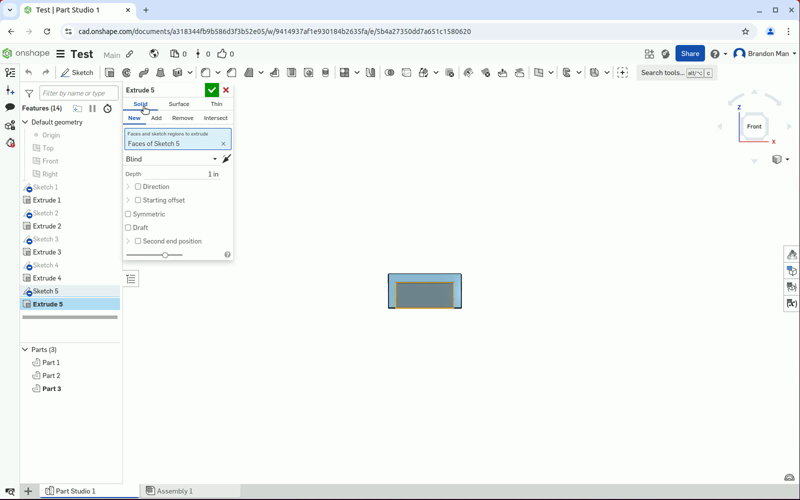
click(143, 106)
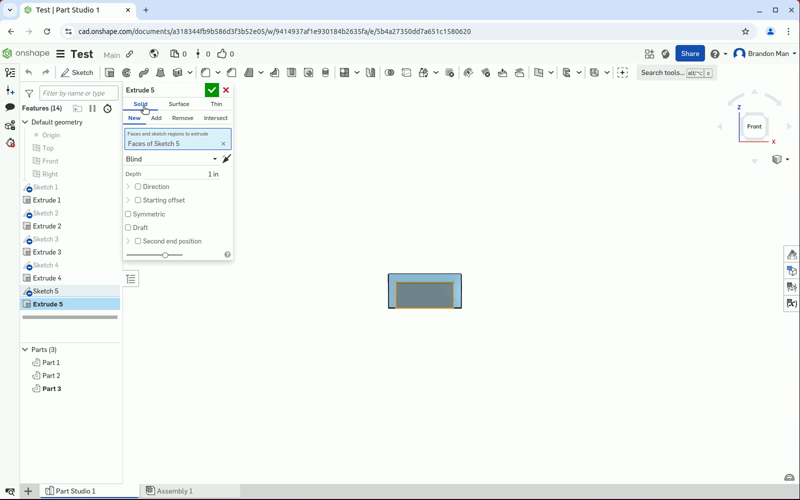
mouse_move(186, 120)
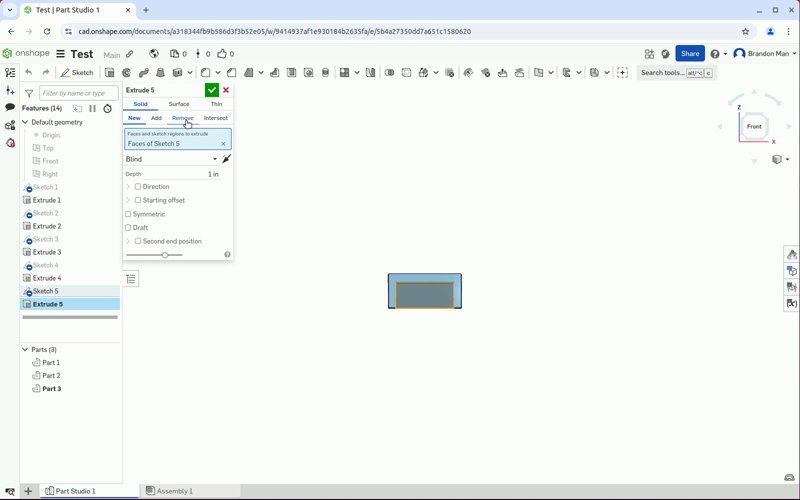
click(186, 120)
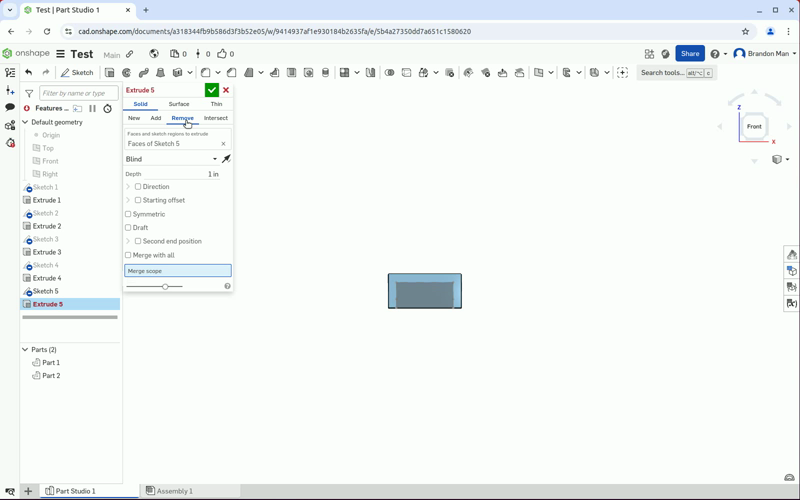
key(tab, 4)
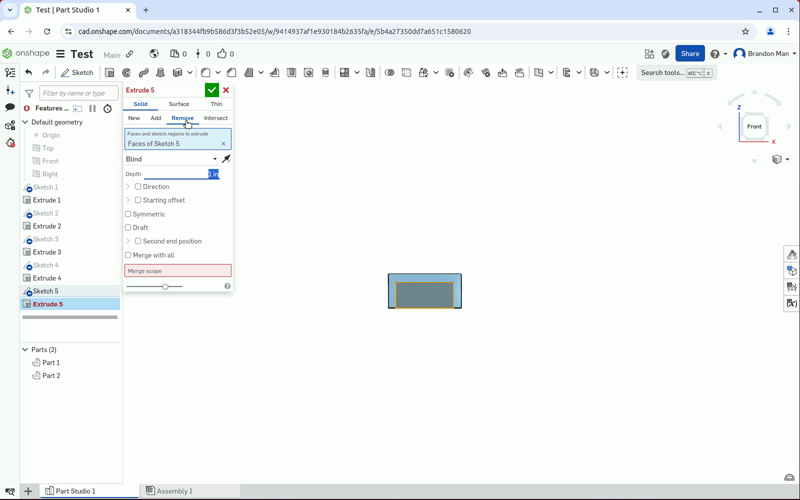
text(26.96)
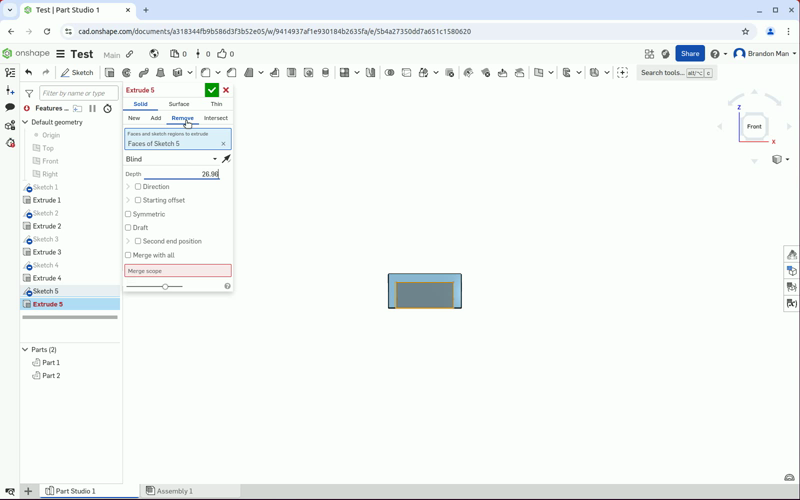
key(tab, 6)
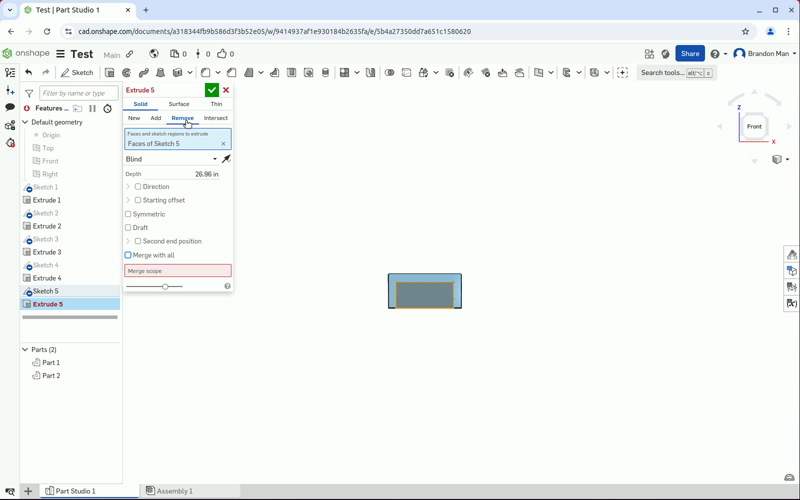
key(space)
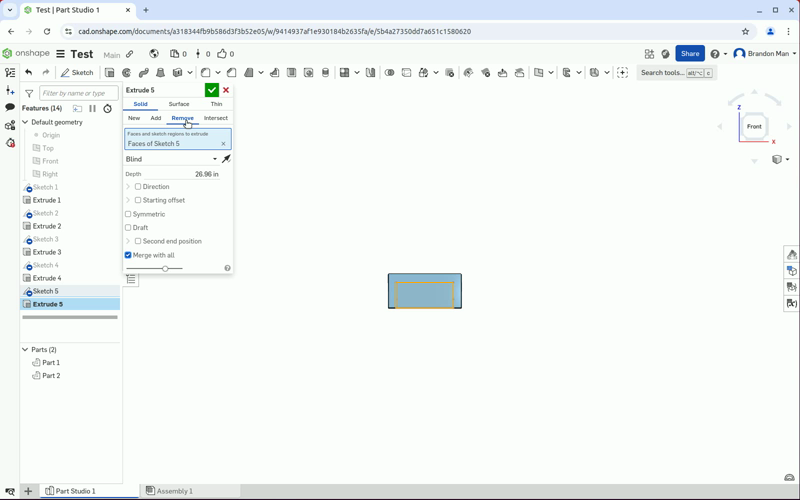
key(enter)
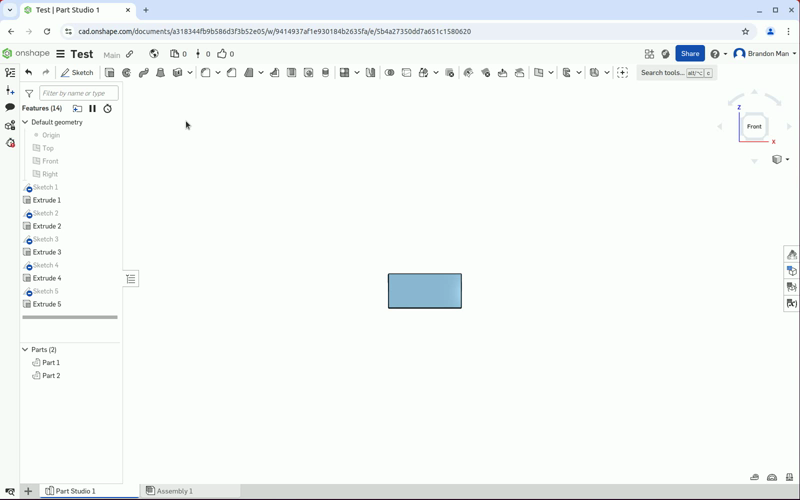
key(shift+h)
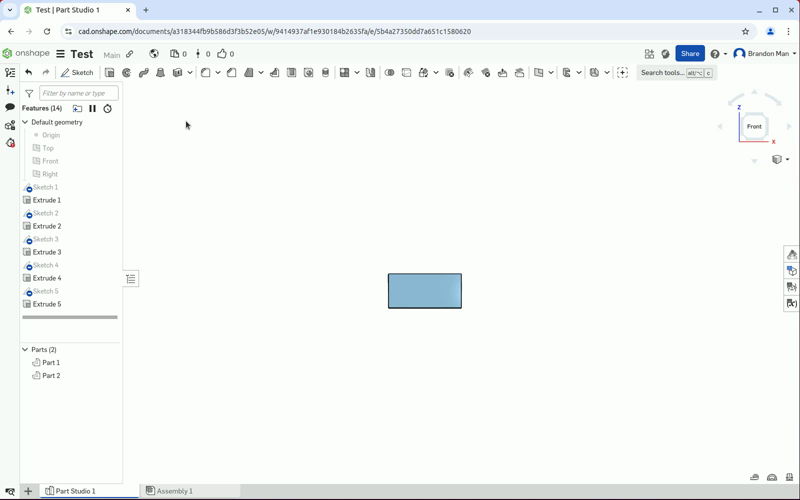
key(shift+h)
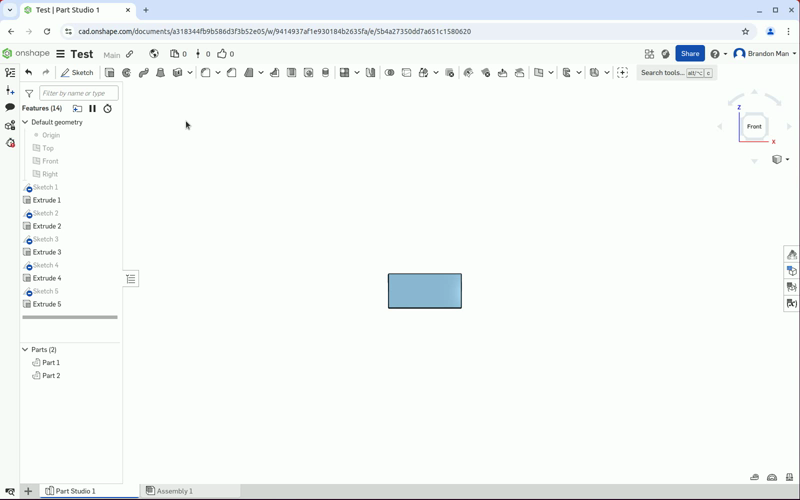
mouse_move(73, 189)
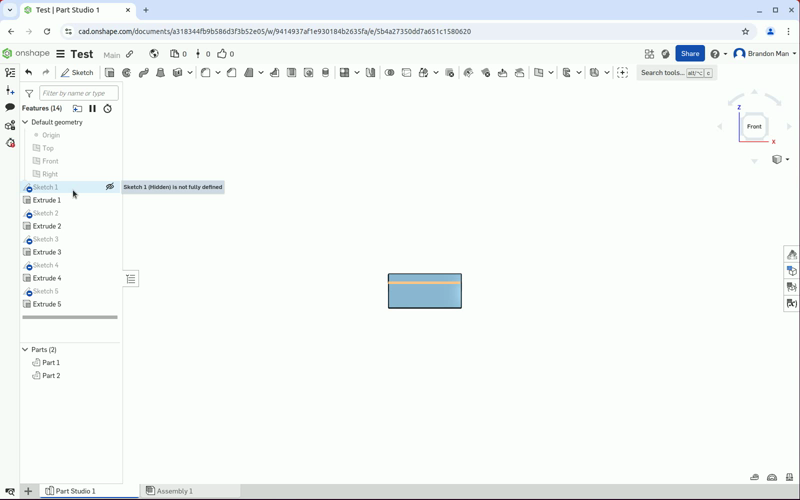
click(73, 189)
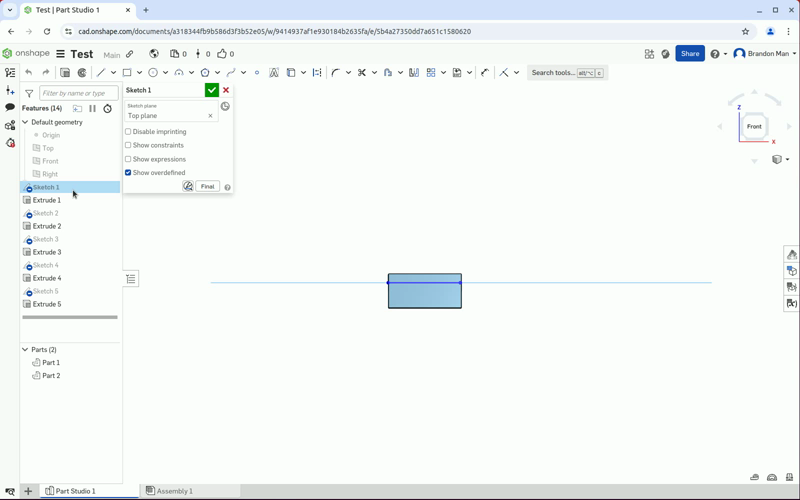
mouse_move(229, 92)
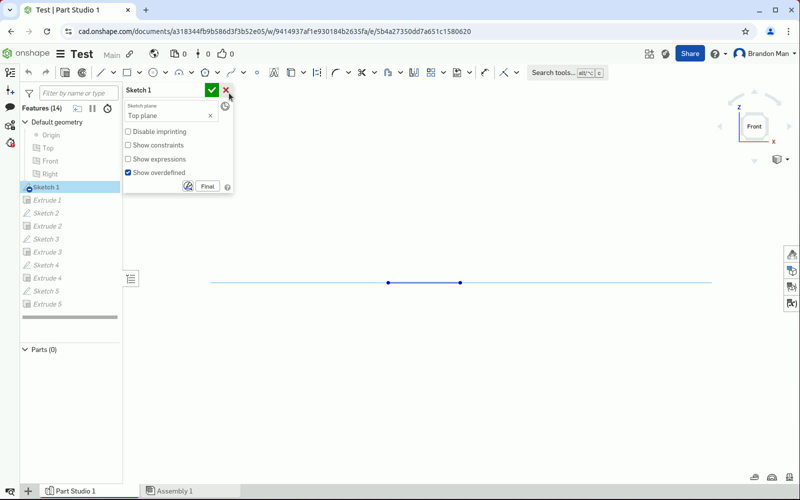
click(229, 92)
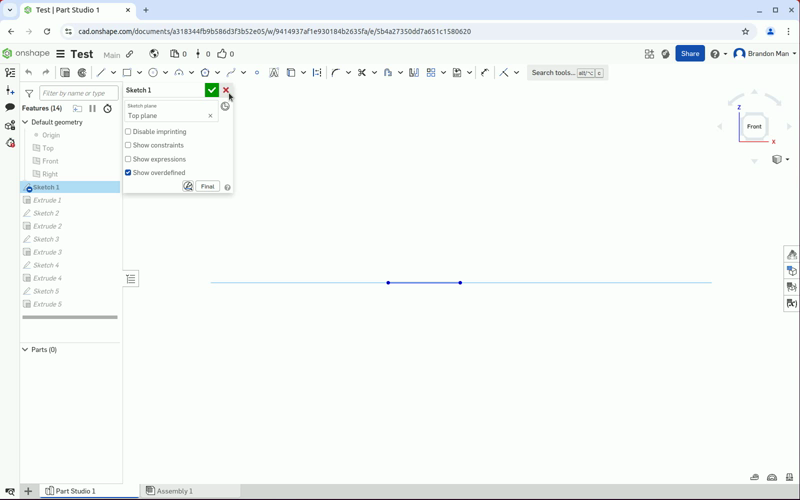
key(shift+s)
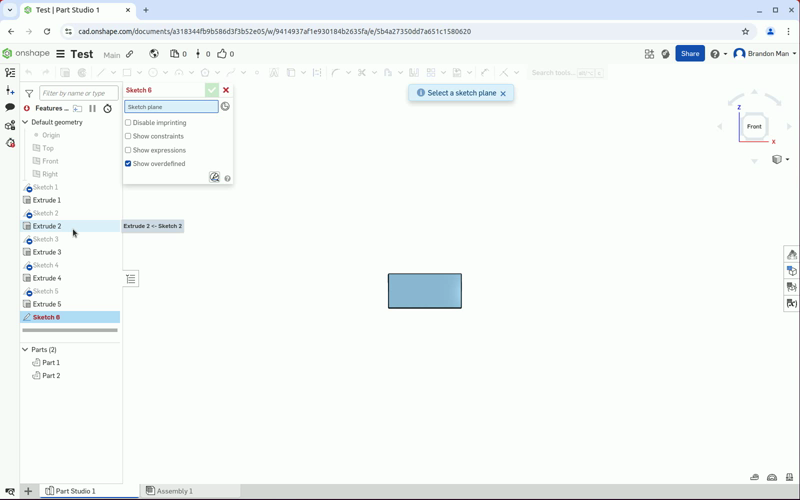
scroll(3)
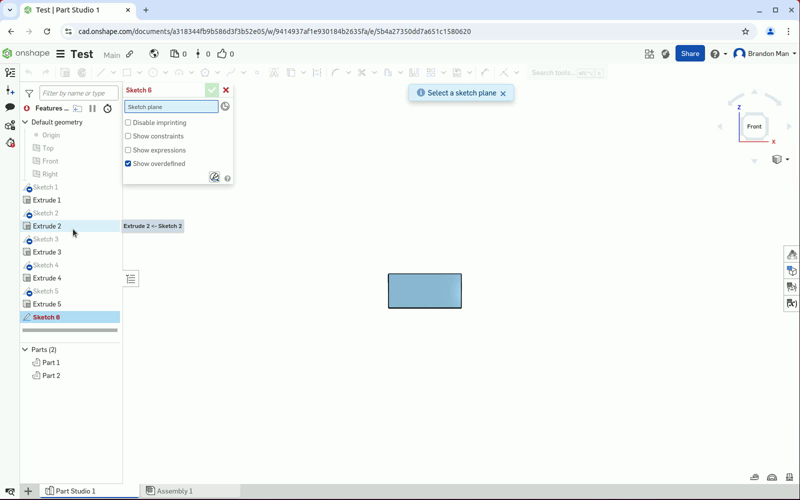
mouse_move(73, 163)
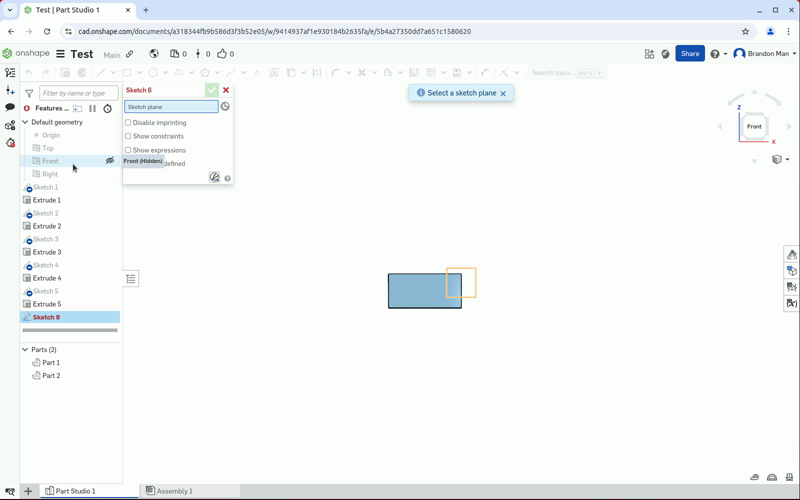
click(73, 163)
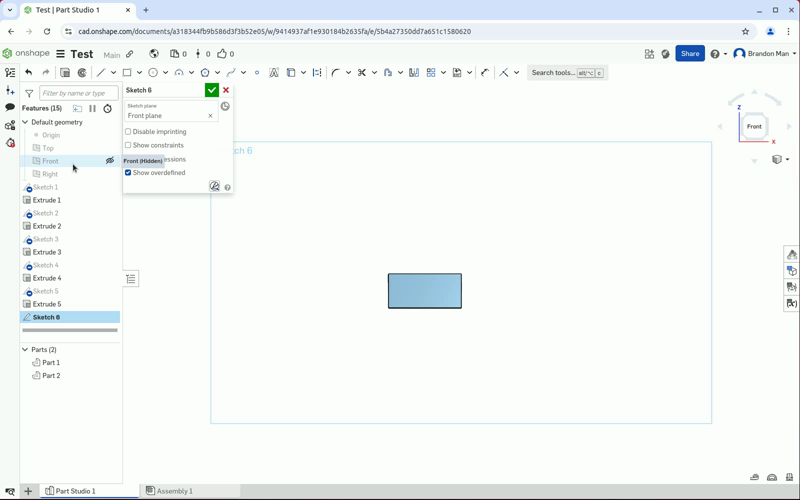
mouse_move(73, 352)
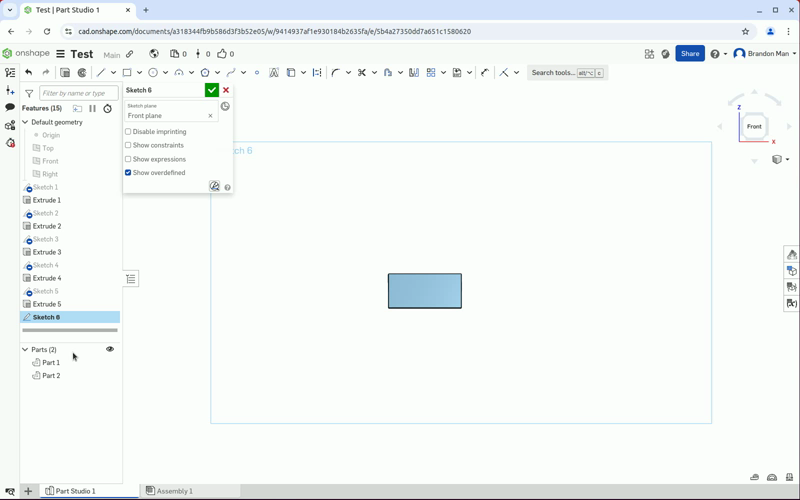
key(y)
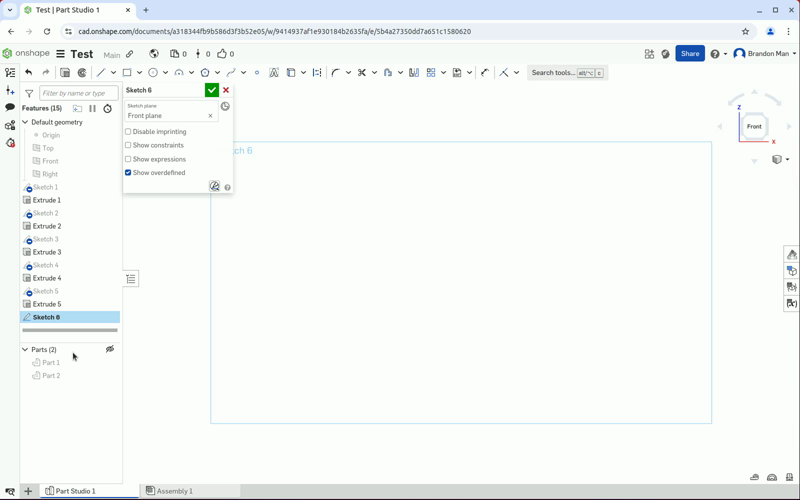
key(l)
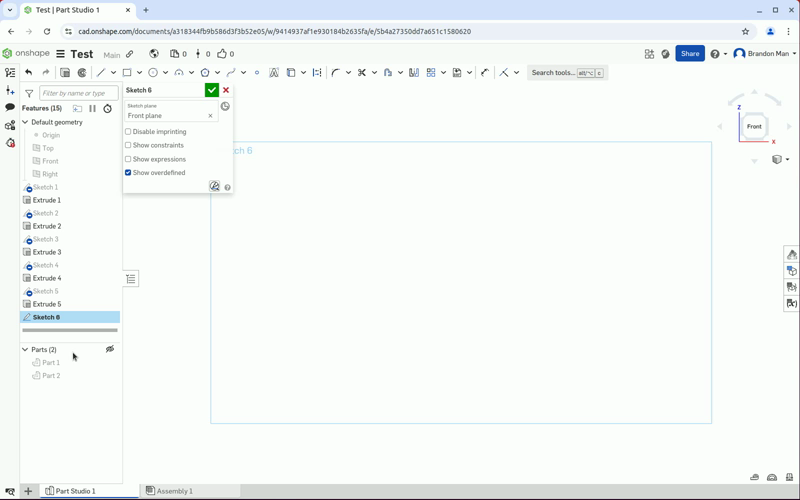
key_down(shift)
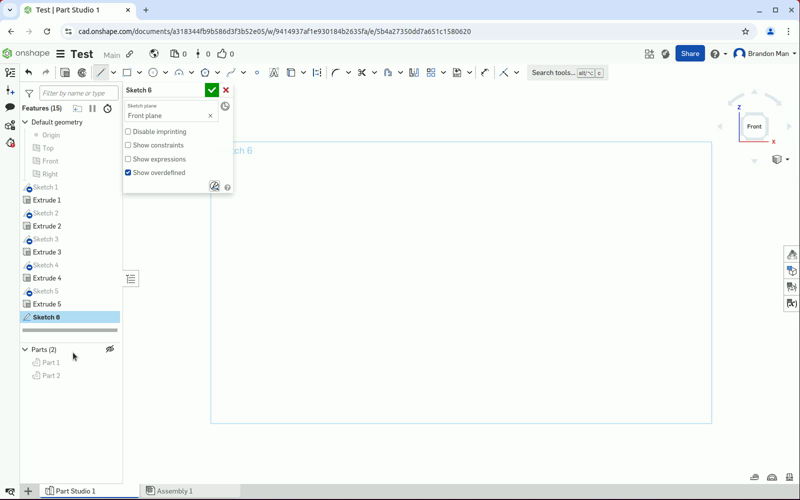
mouse_move(396, 307)
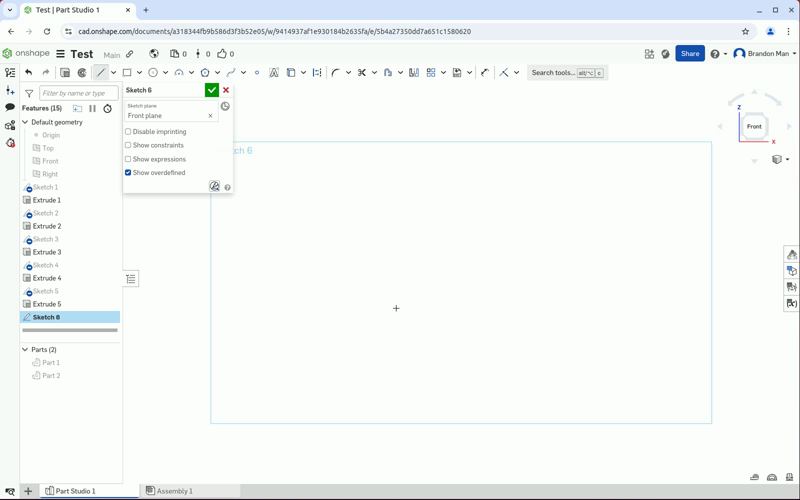
click(396, 307)
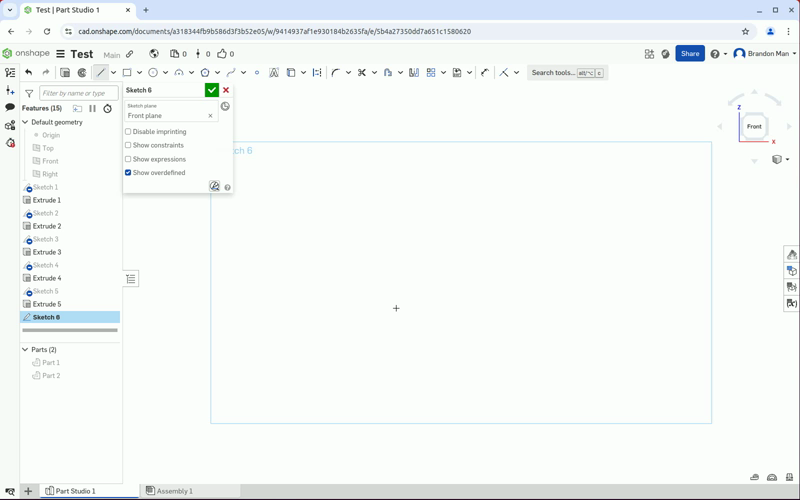
key_up(shift)
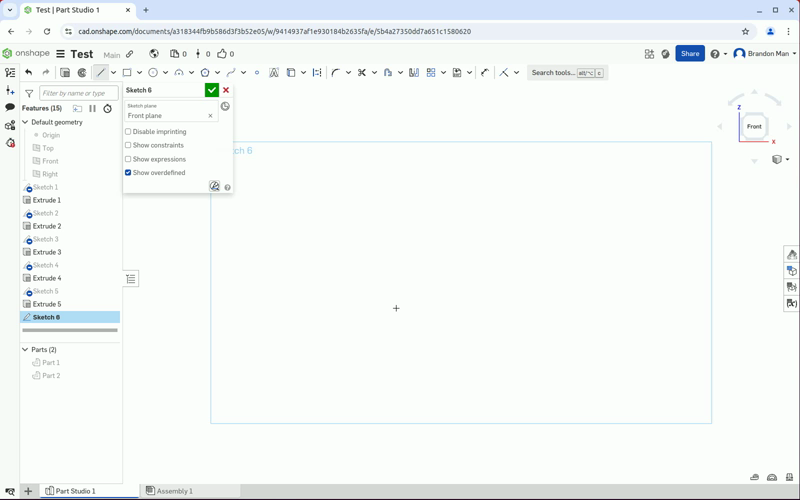
key_down(shift)
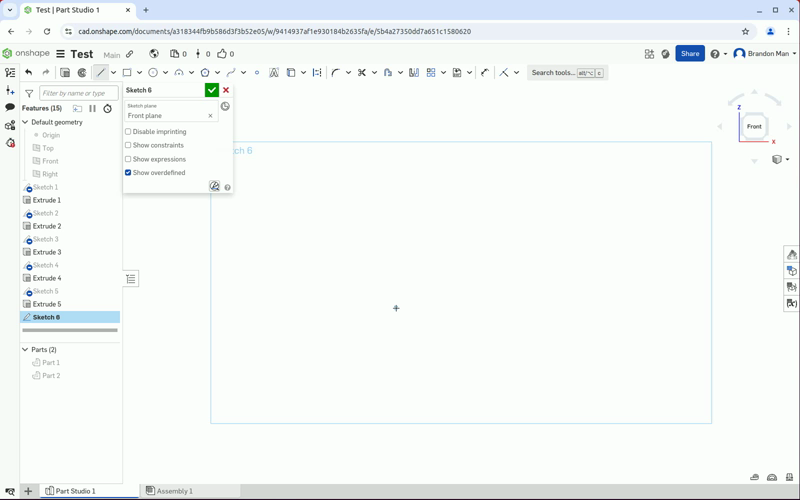
mouse_move(426, 307)
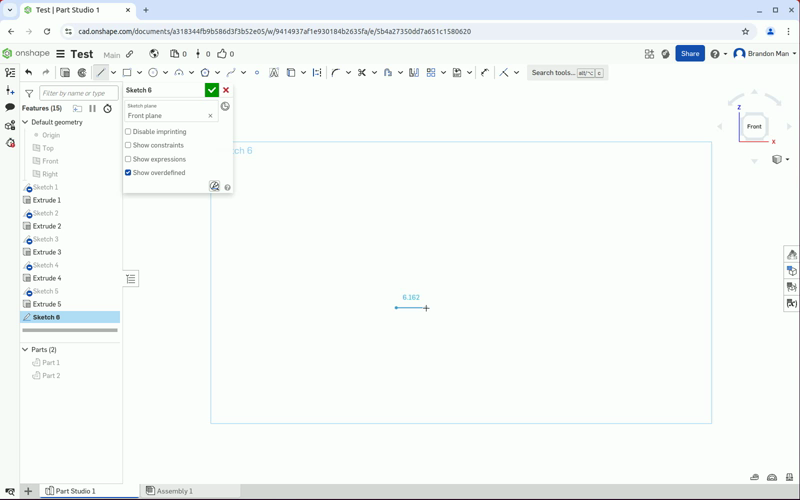
mouse_move(453, 307)
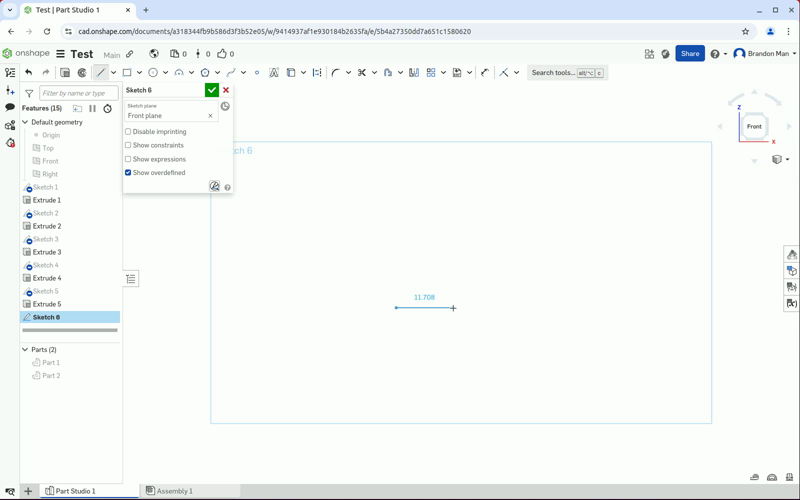
click(453, 307)
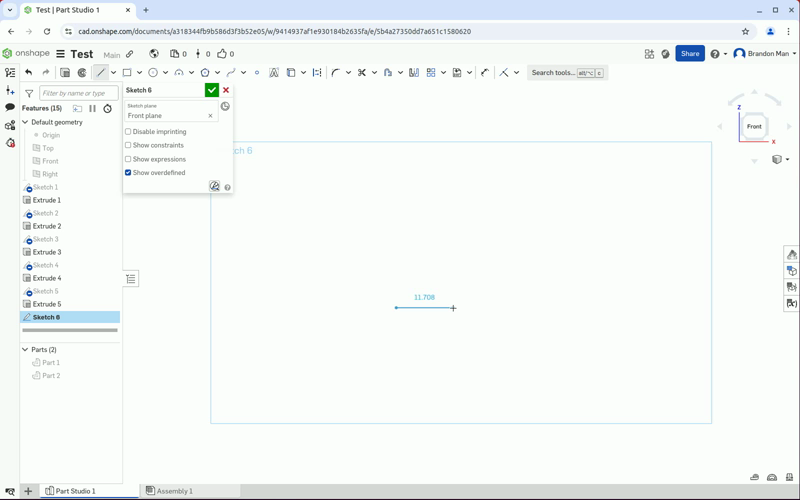
key_up(shift)
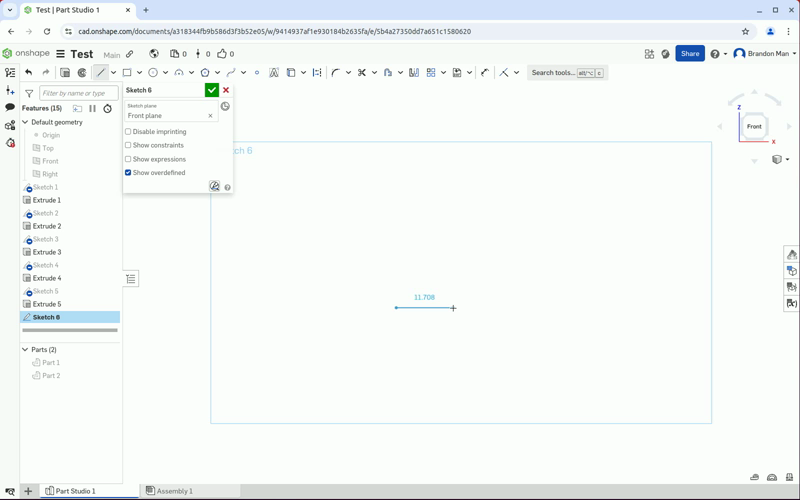
key_down(shift)
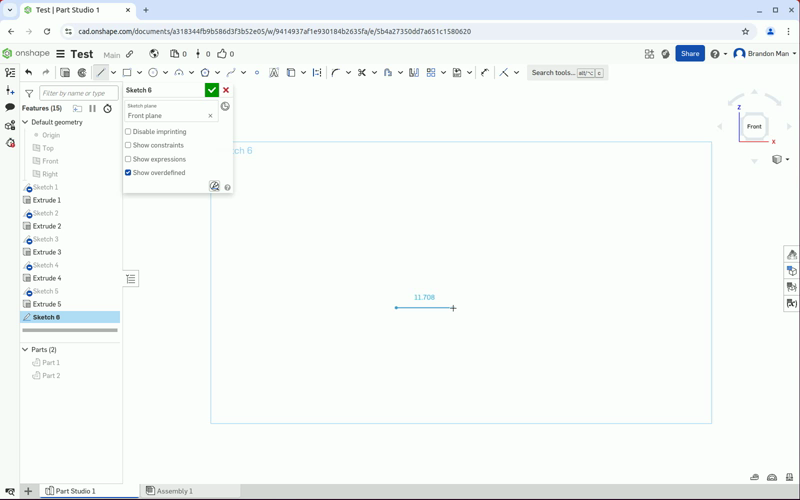
mouse_move(483, 307)
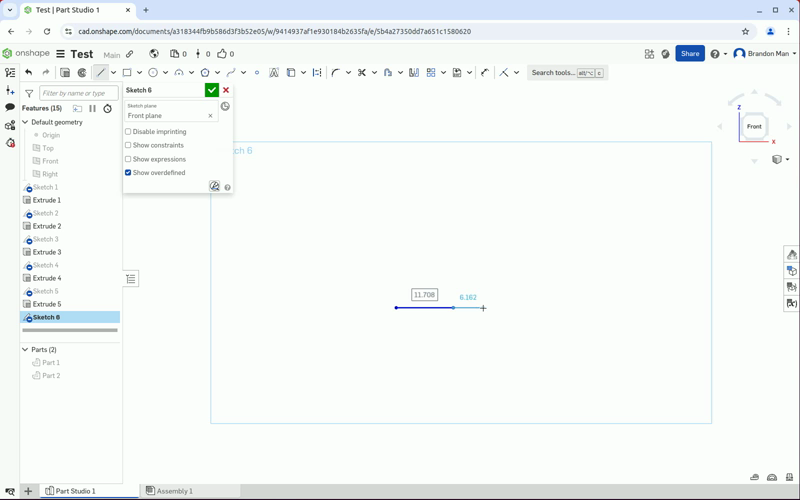
mouse_move(453, 299)
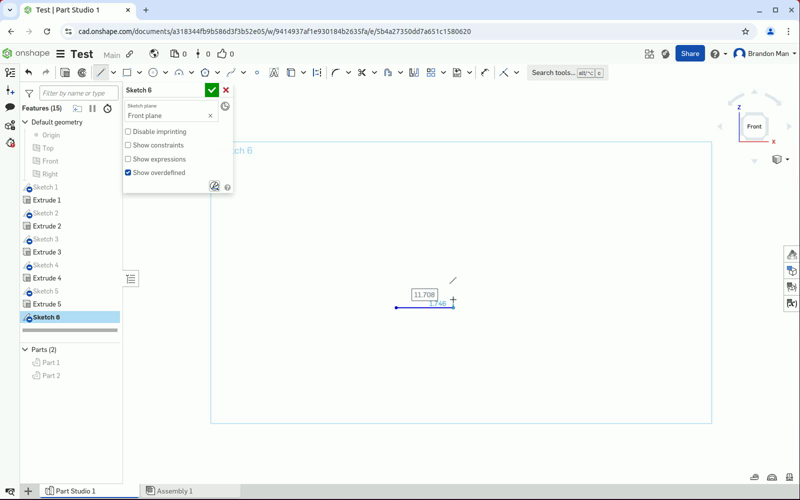
click(453, 299)
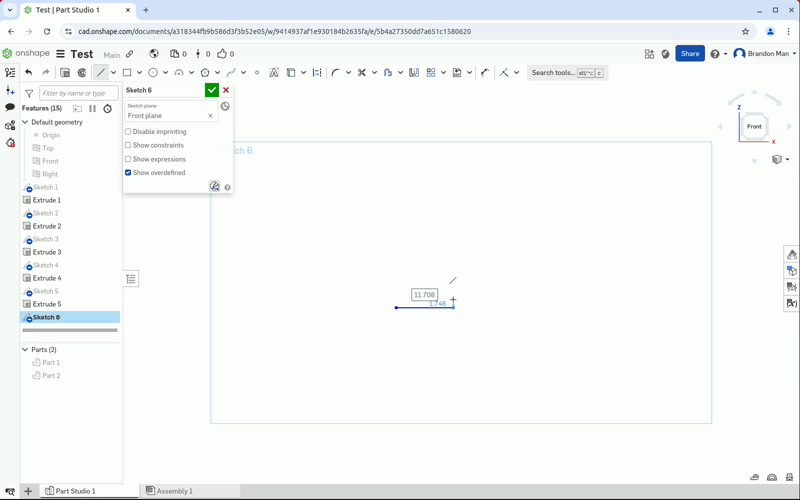
key_up(shift)
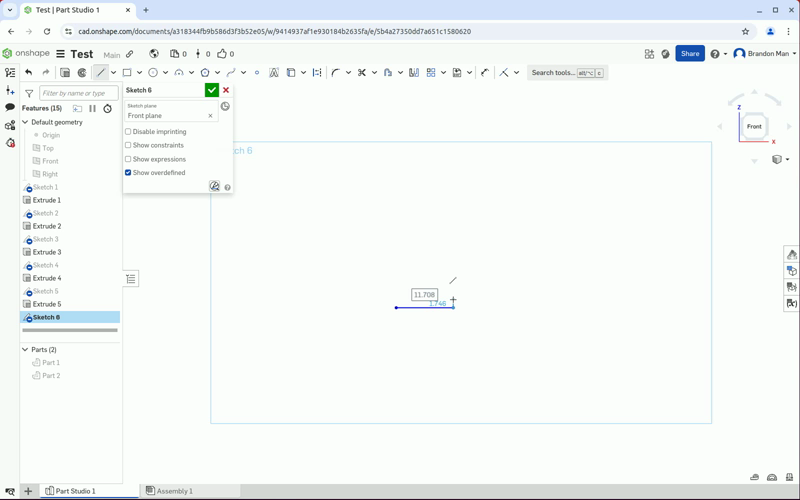
key_down(shift)
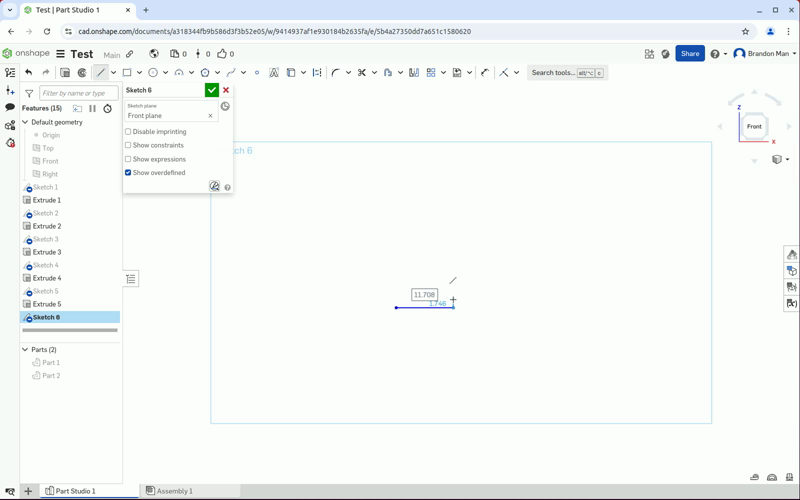
mouse_move(483, 299)
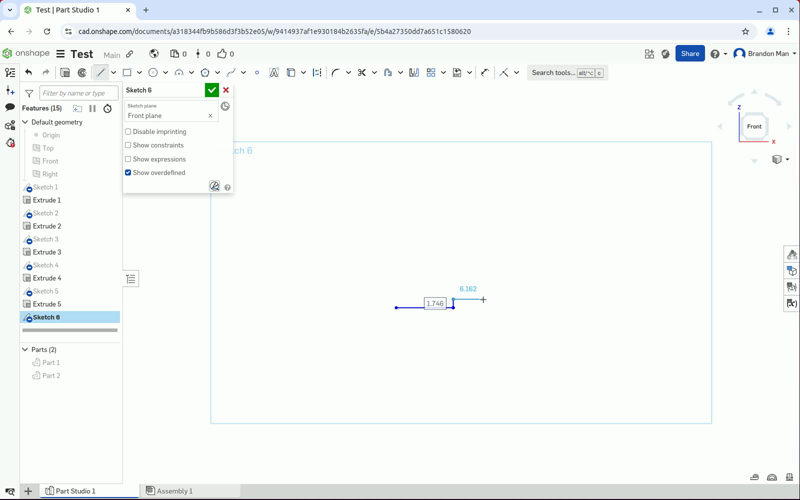
mouse_move(453, 282)
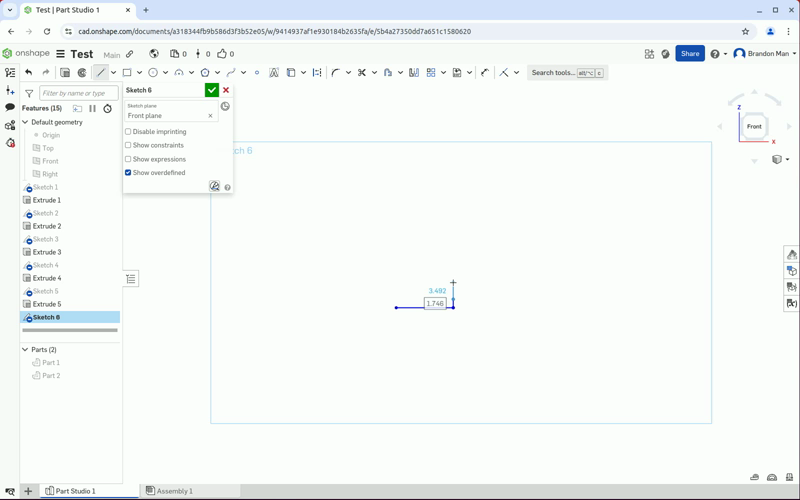
click(453, 282)
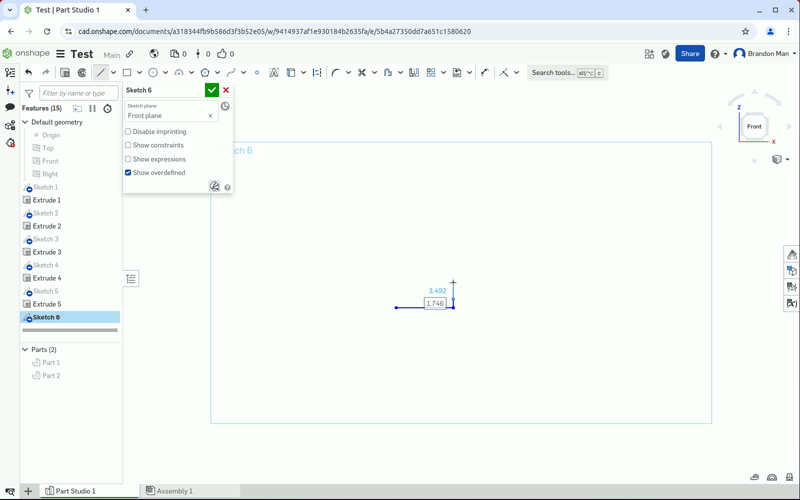
key_up(shift)
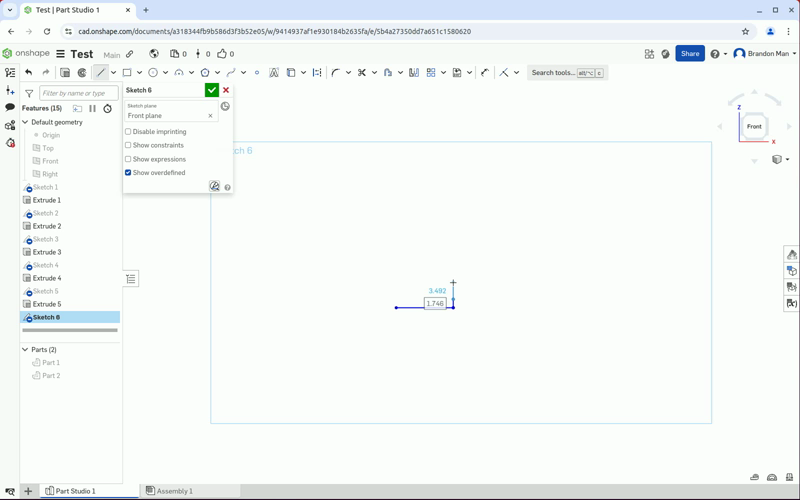
key_down(shift)
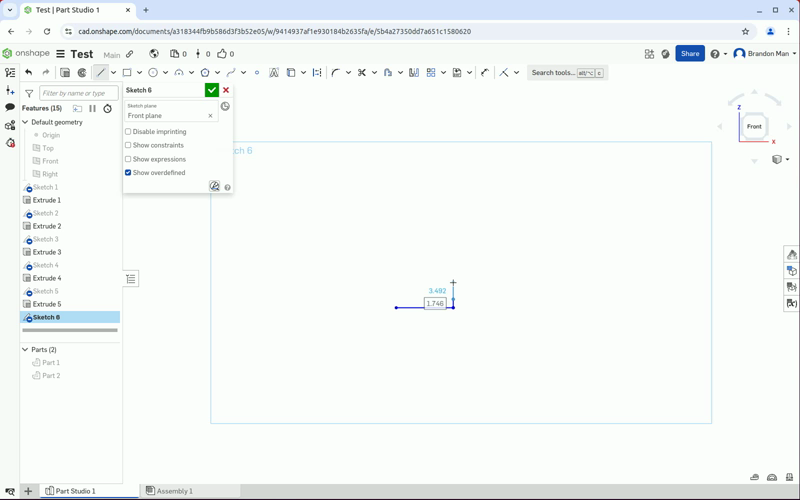
mouse_move(483, 282)
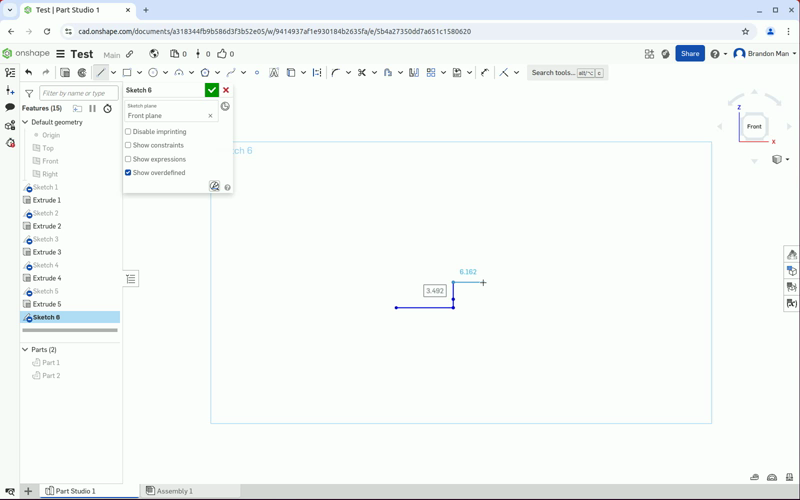
mouse_move(396, 282)
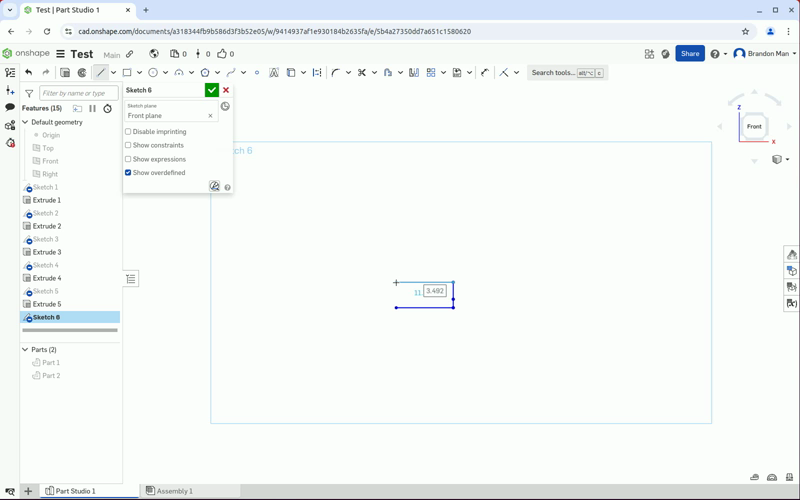
click(396, 282)
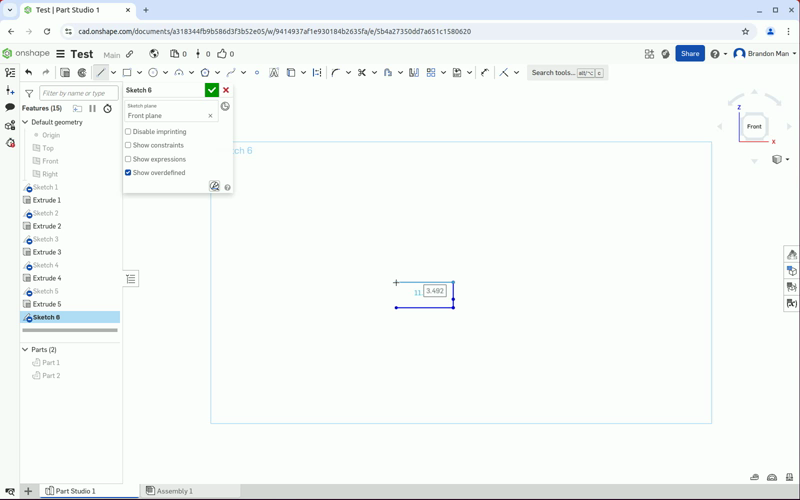
key_up(shift)
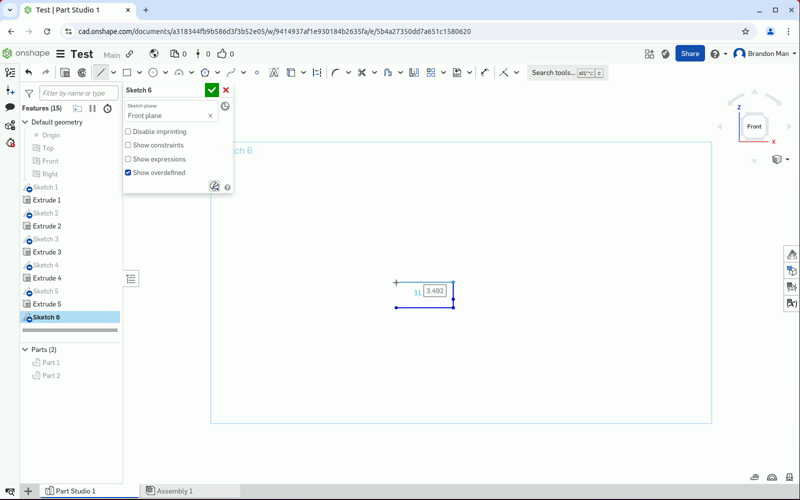
key_down(shift)
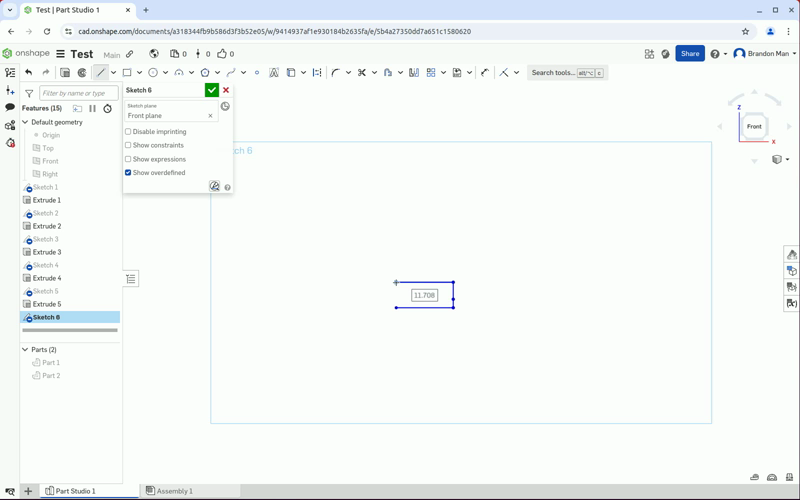
mouse_move(426, 282)
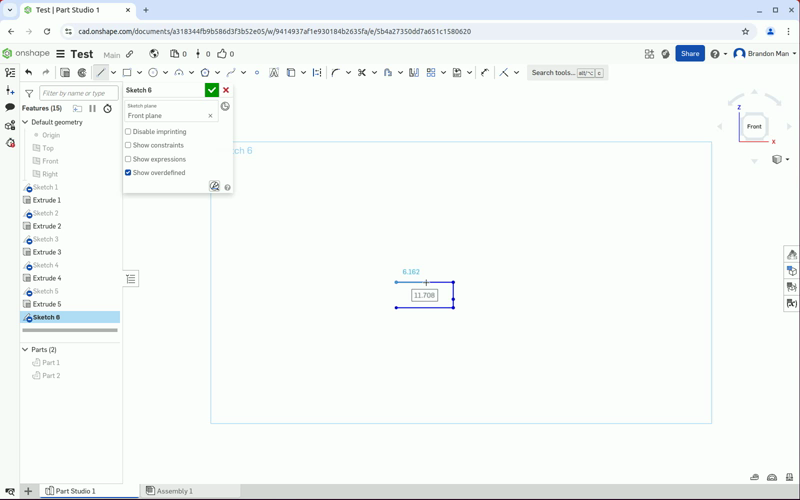
mouse_move(396, 299)
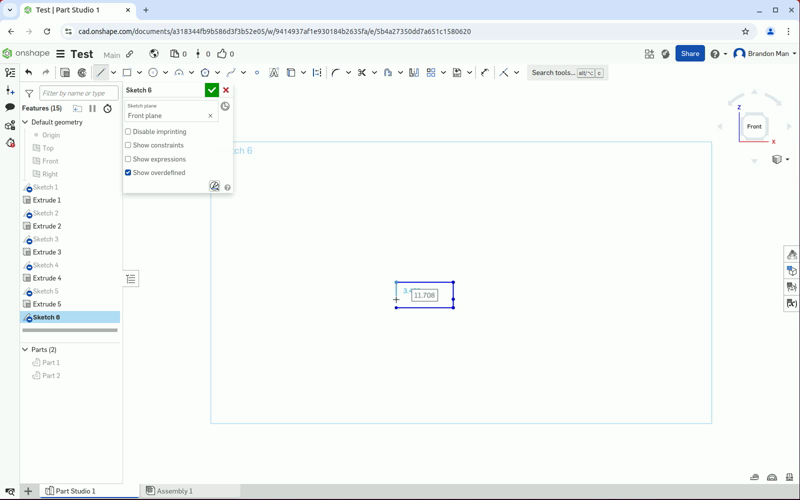
click(396, 299)
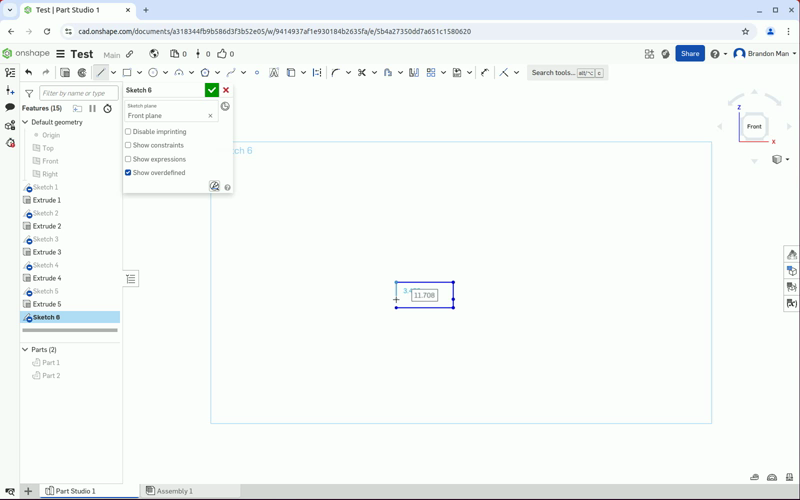
key_up(shift)
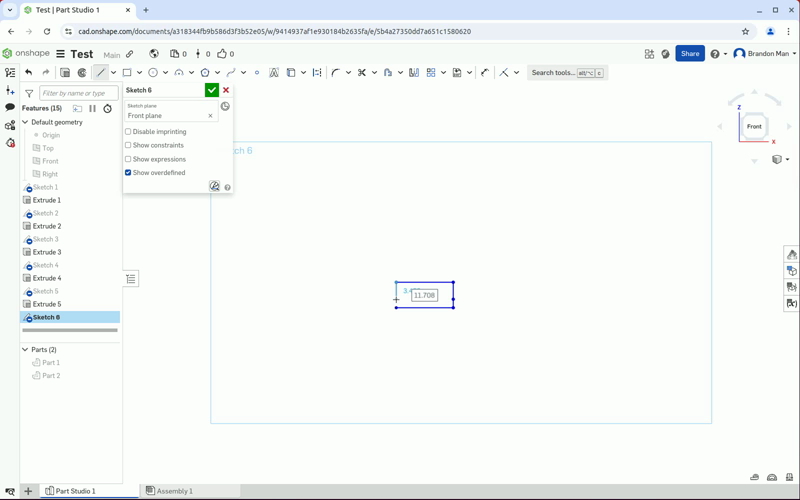
mouse_move(426, 299)
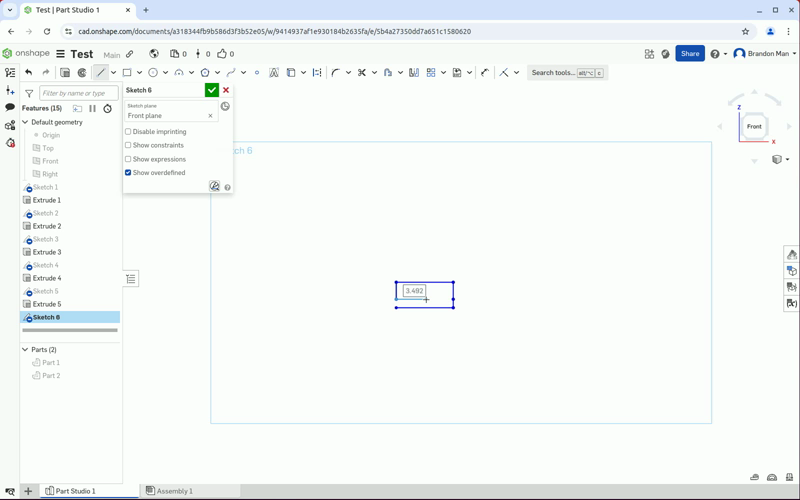
key_down(shift)
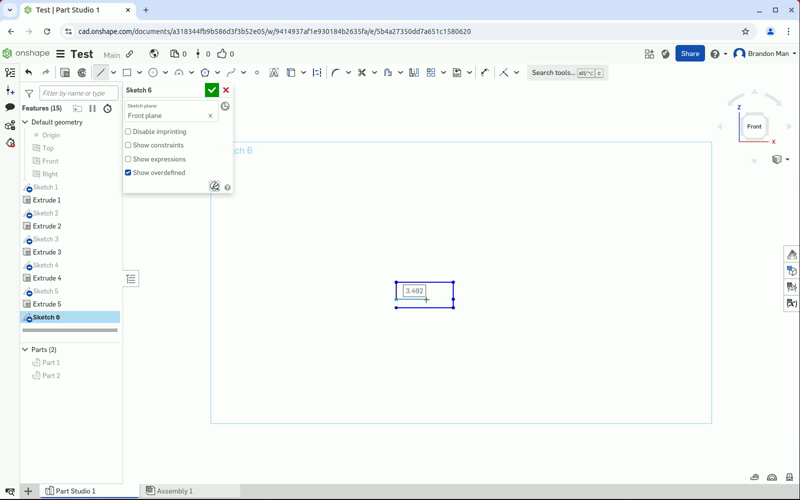
mouse_move(396, 307)
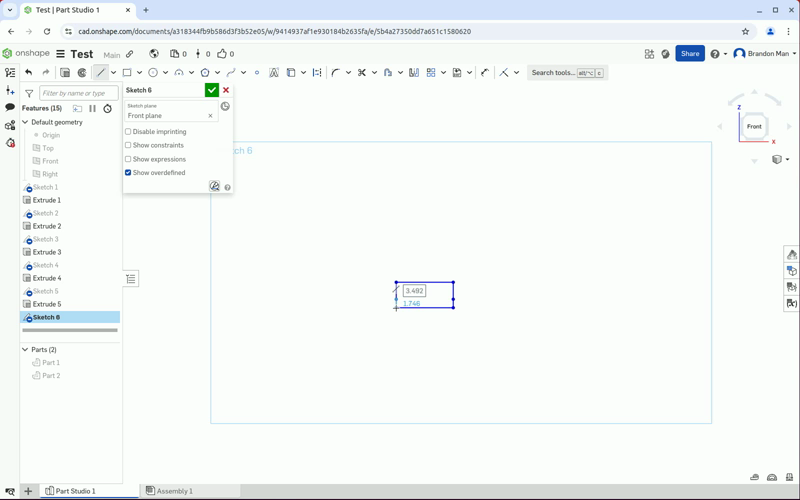
key_up(shift)
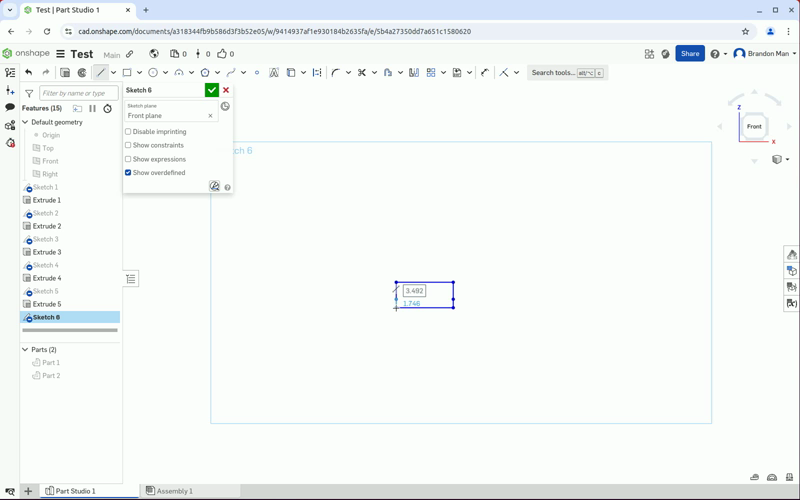
click(396, 307)
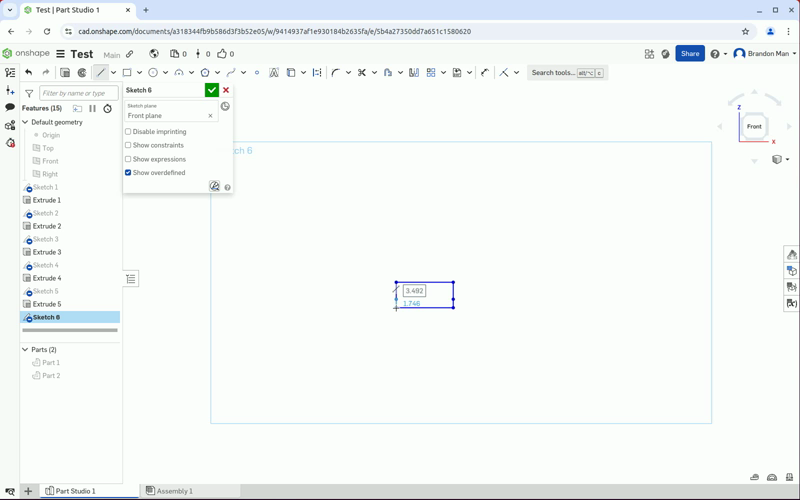
key(esc)
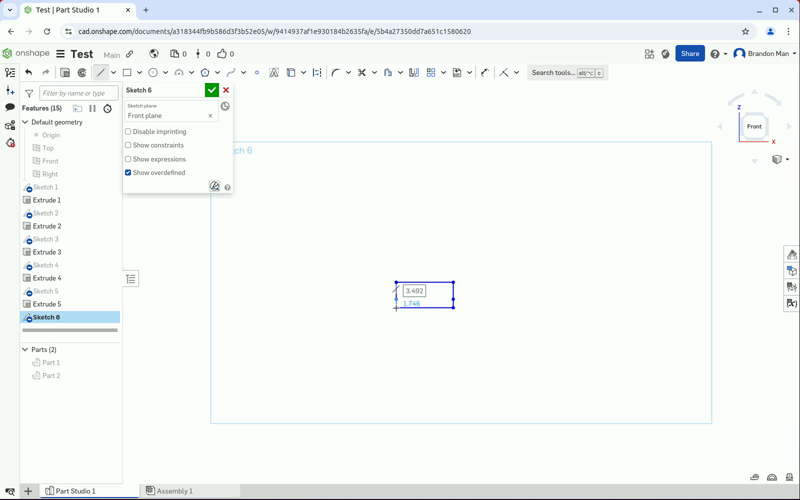
mouse_move(450, 305)
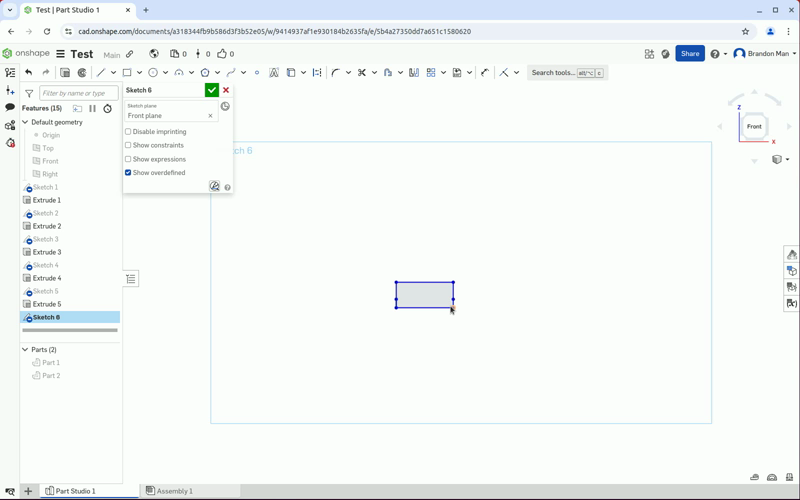
scroll(6)
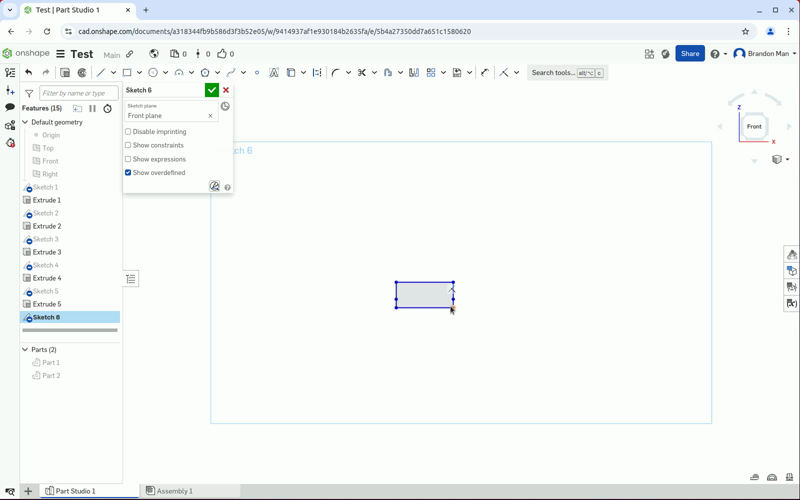
scroll(6)
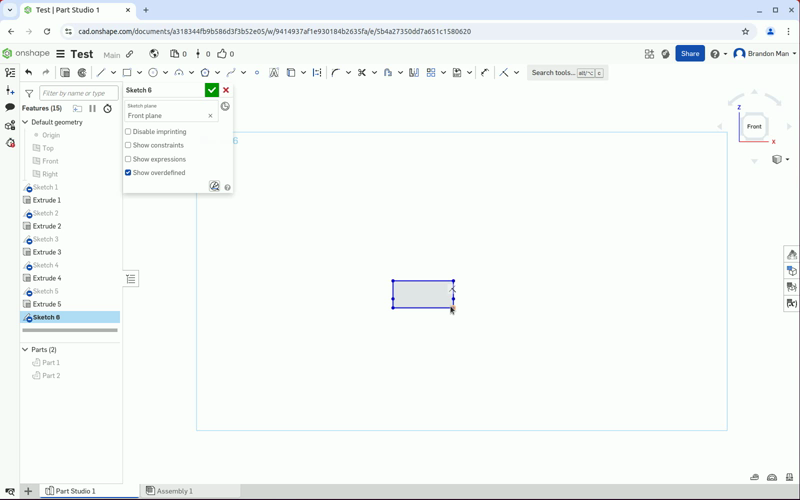
scroll(6)
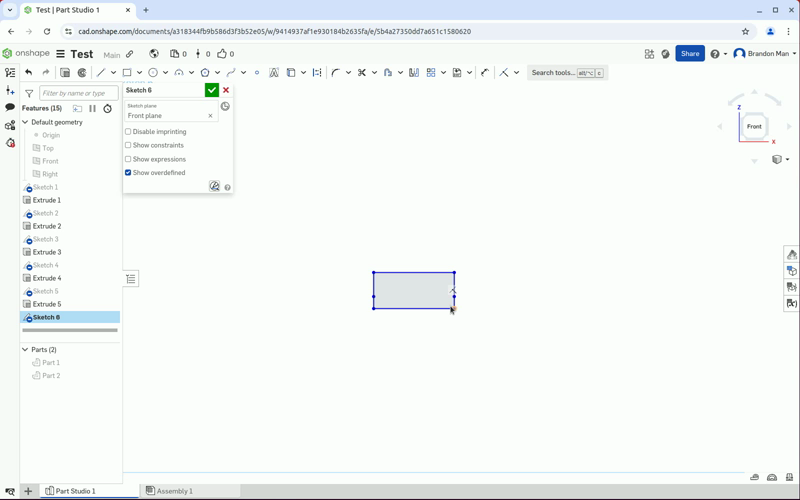
scroll(6)
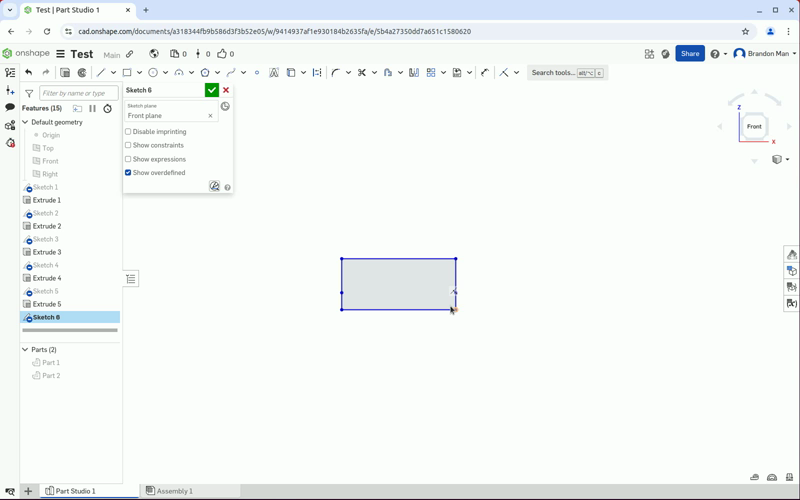
scroll(6)
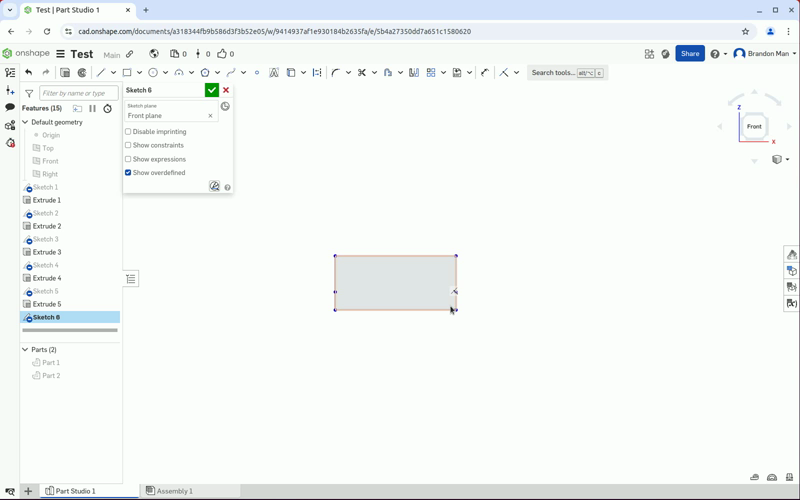
scroll(6)
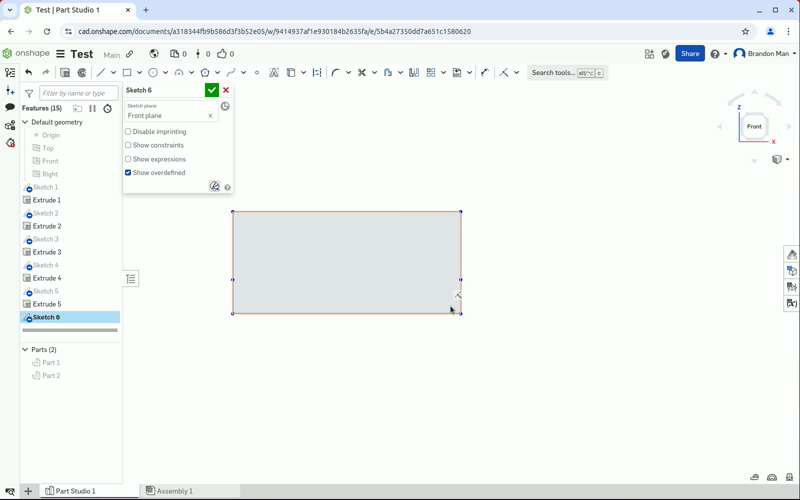
scroll(6)
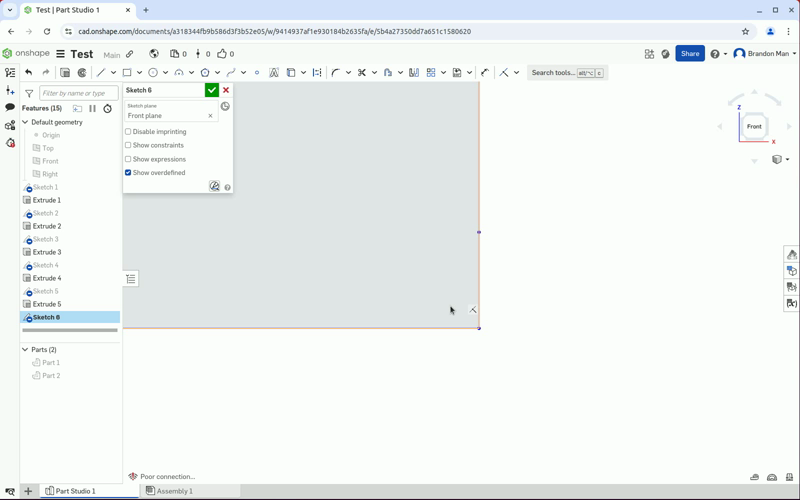
click(450, 305)
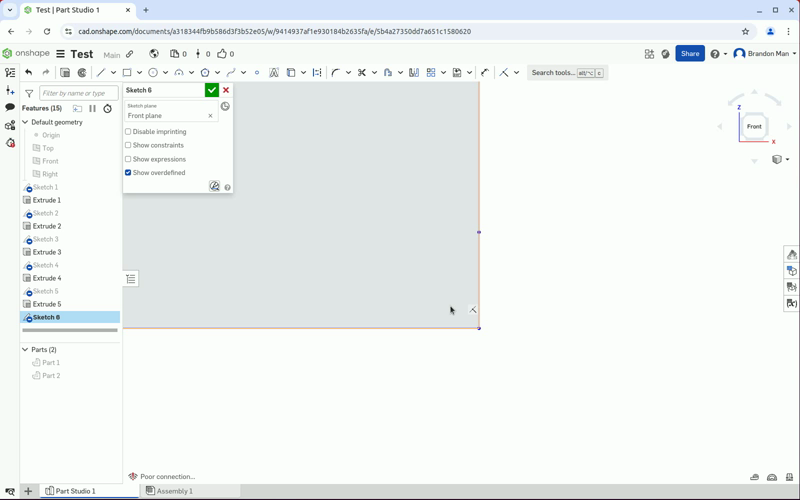
scroll(-6)
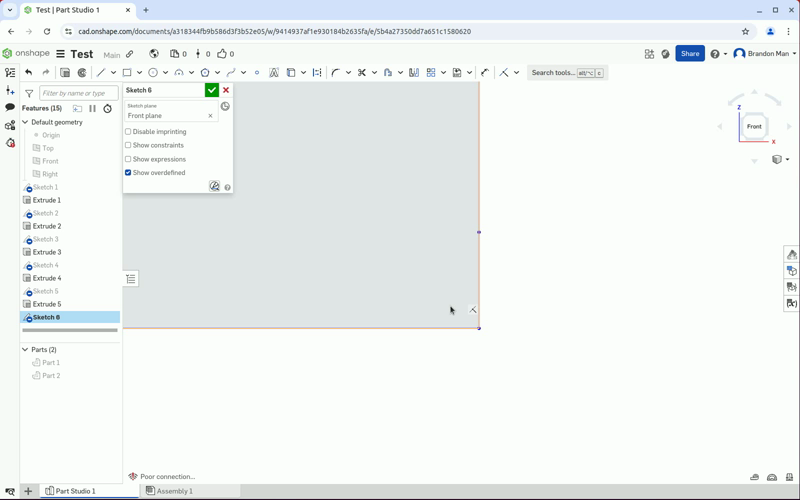
scroll(-6)
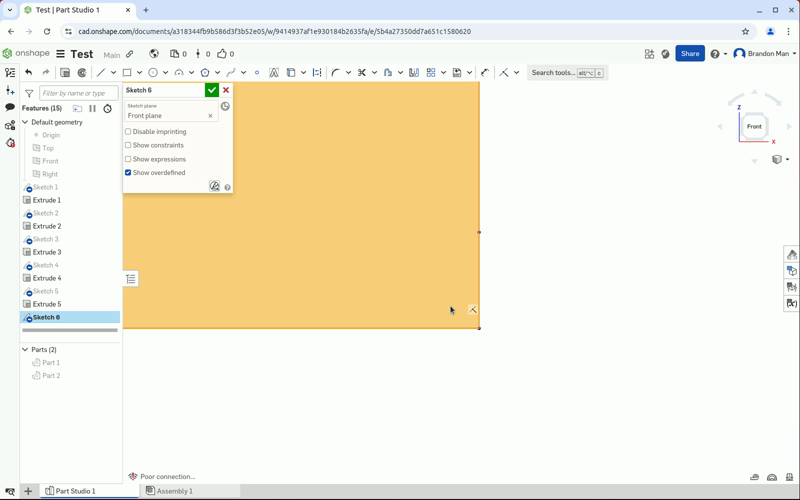
scroll(-6)
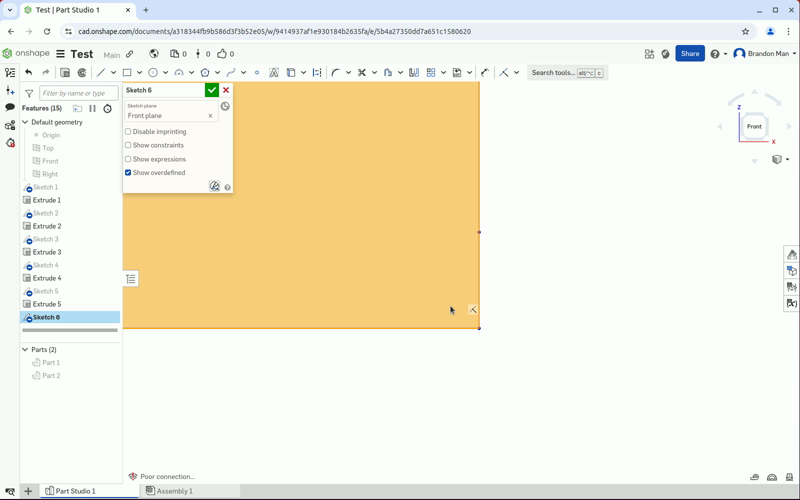
scroll(-6)
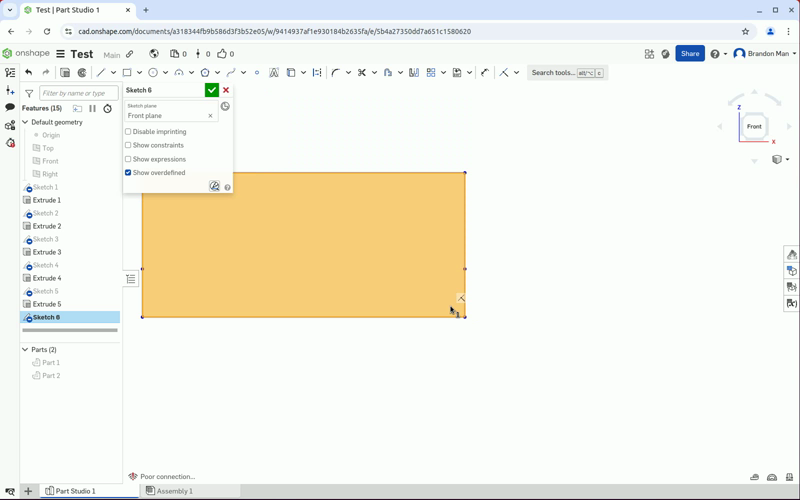
scroll(-6)
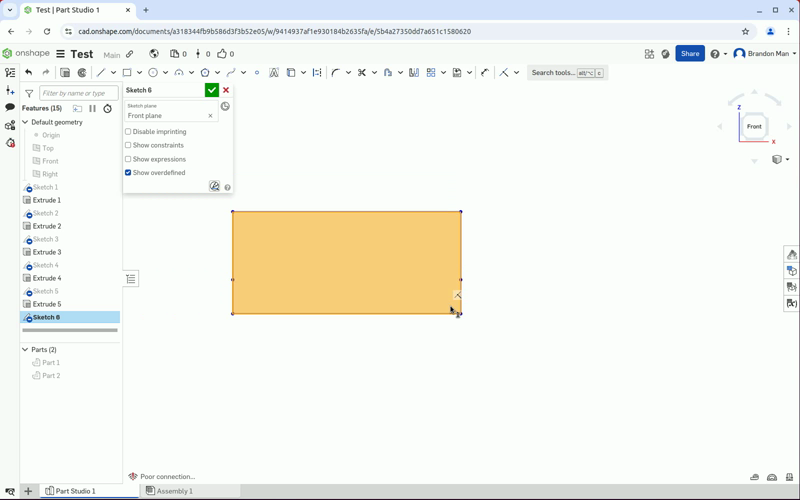
scroll(-6)
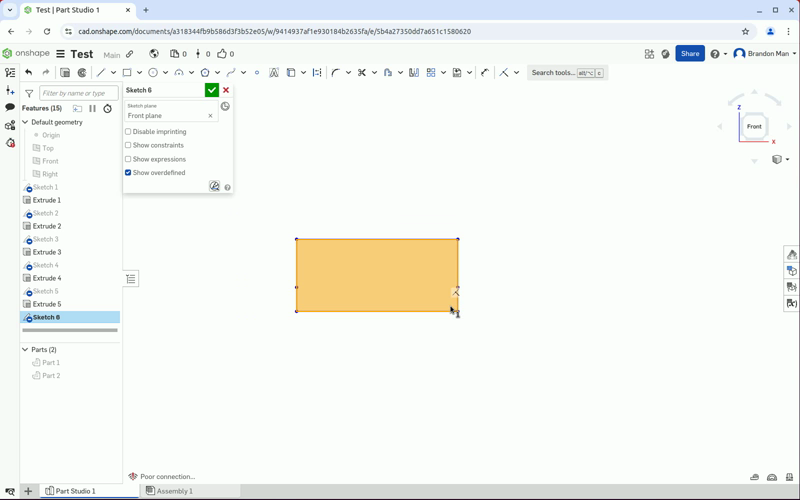
scroll(-6)
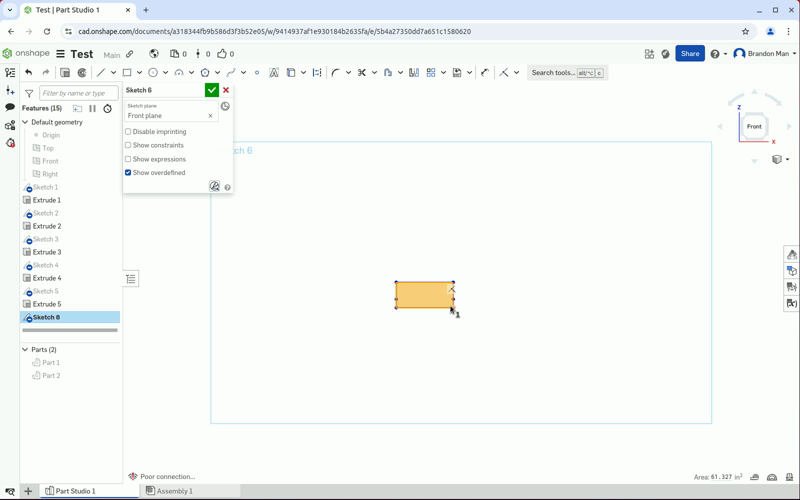
mouse_move(73, 352)
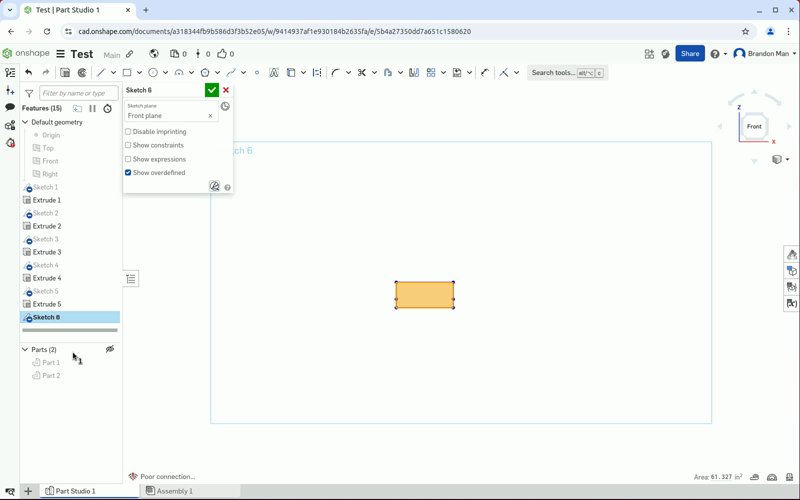
key(shift+y)
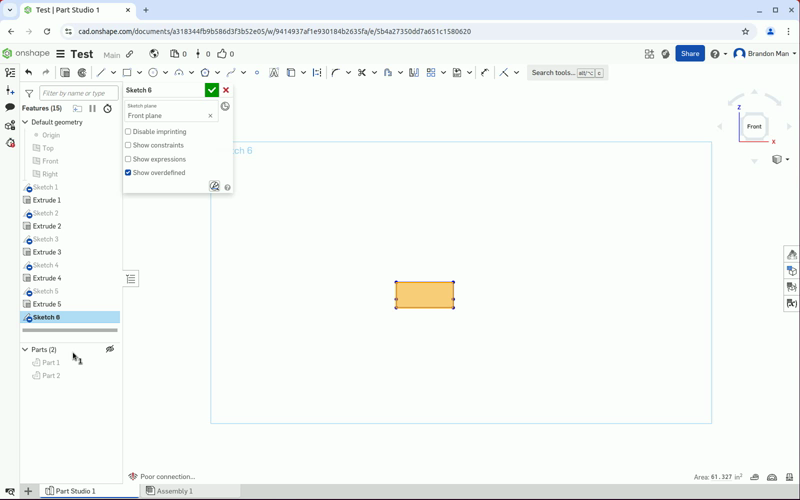
key(shift+e)
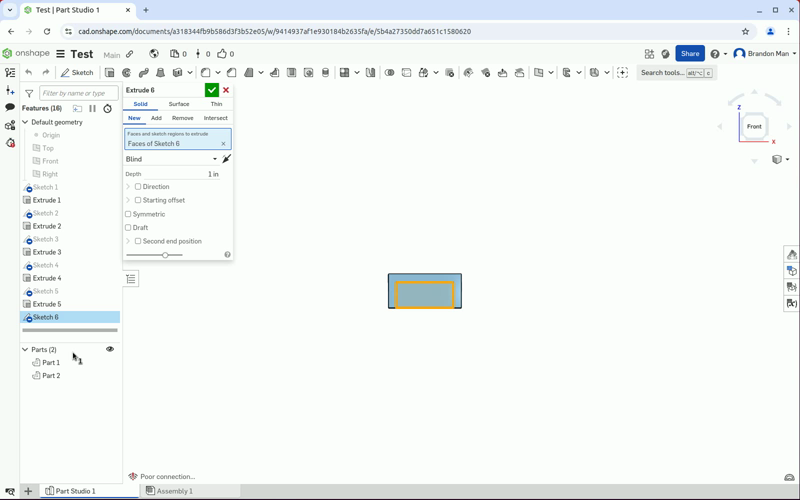
mouse_move(143, 106)
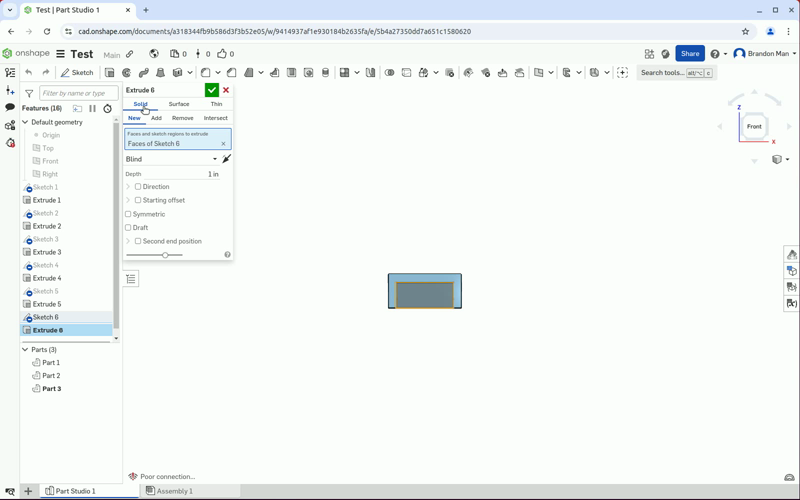
click(143, 106)
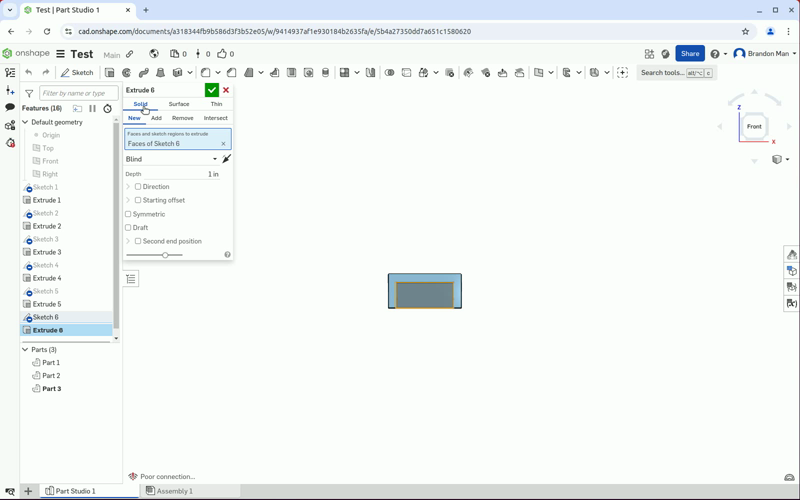
mouse_move(186, 120)
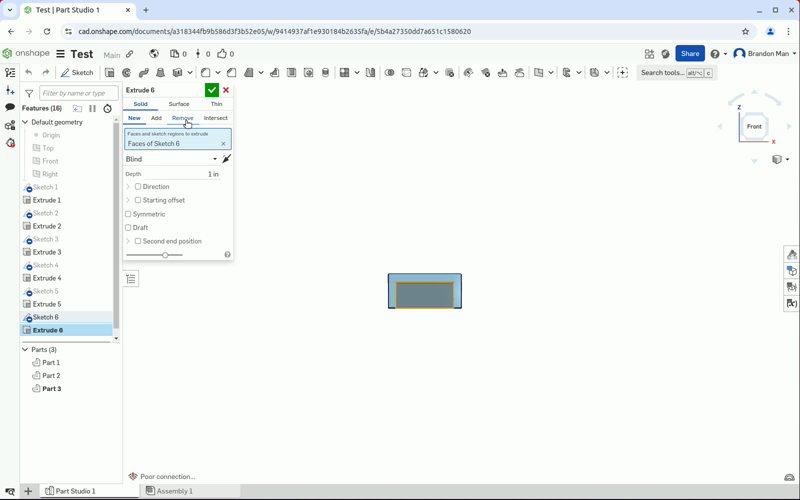
click(186, 120)
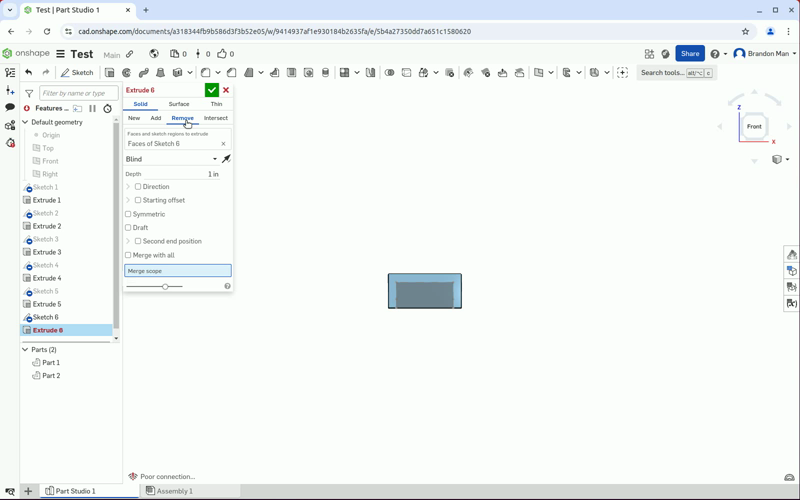
key(tab, 4)
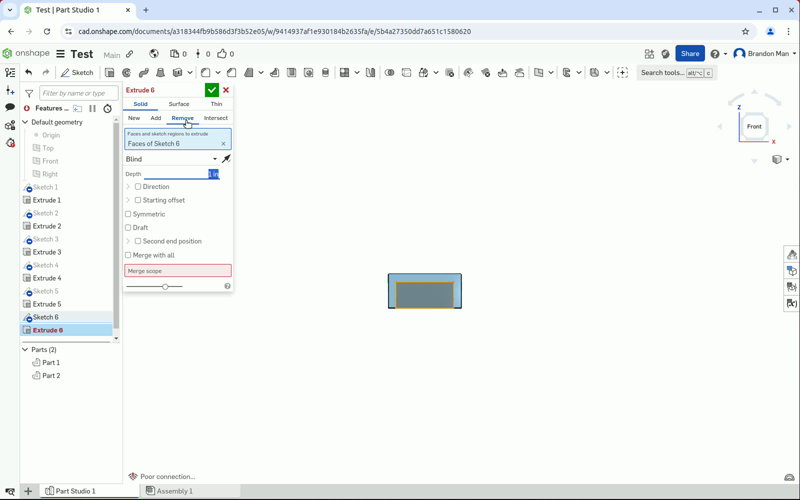
text(-6.74)
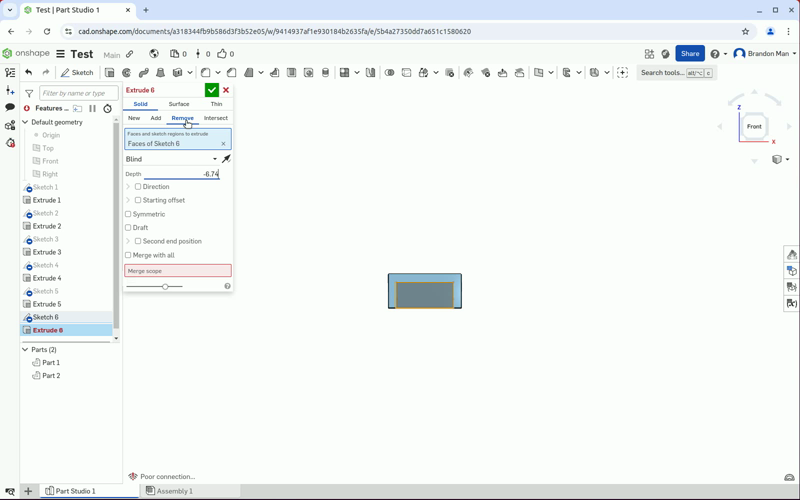
key(tab, 6)
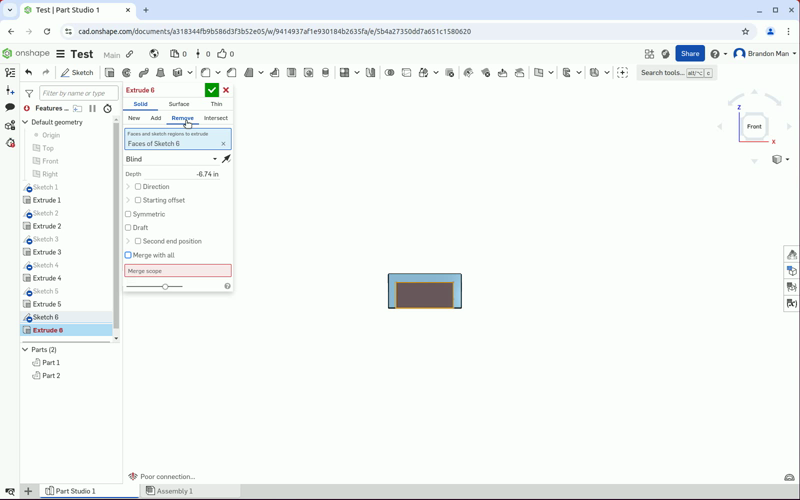
key(space)
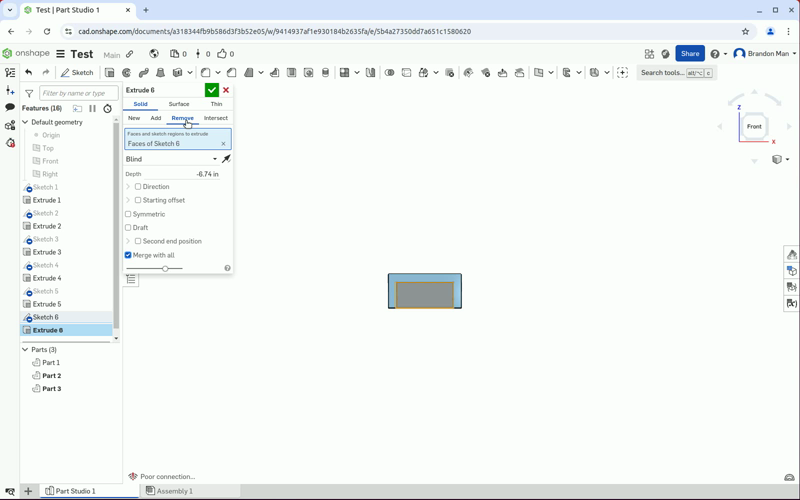
key(enter)
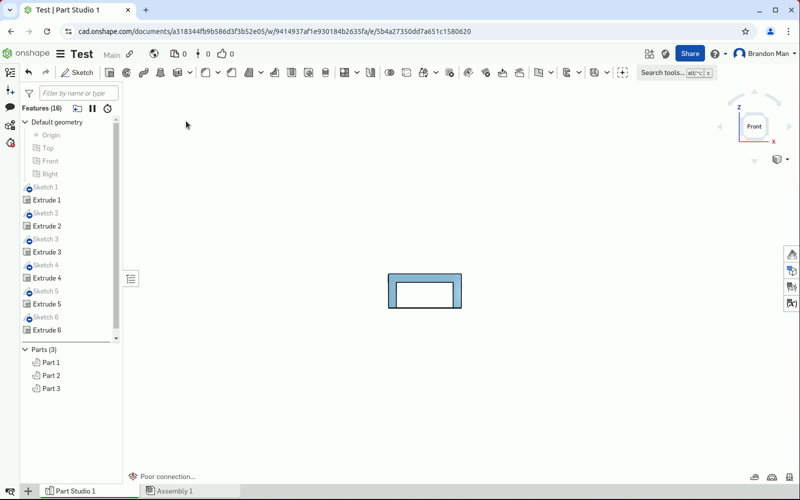
key(shift+h)
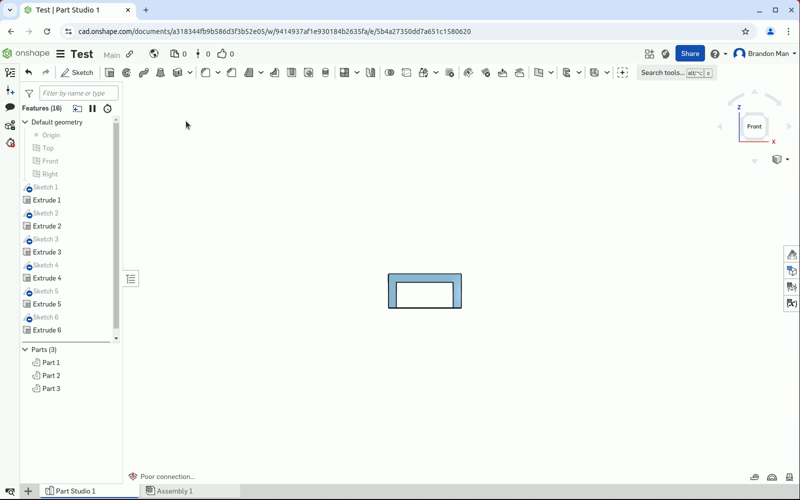
key(shift+h)
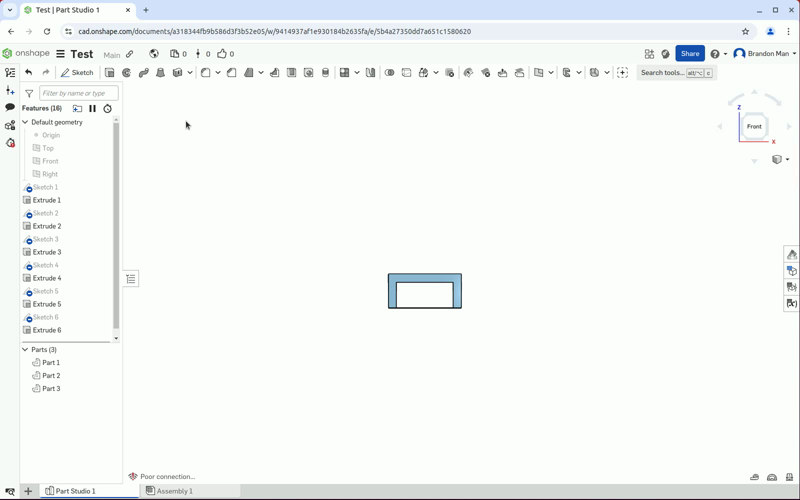
mouse_move(69, 189)
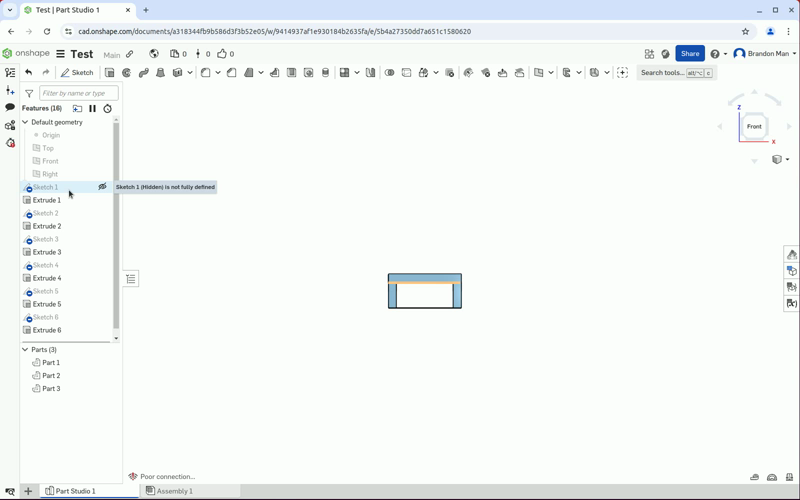
click(69, 189)
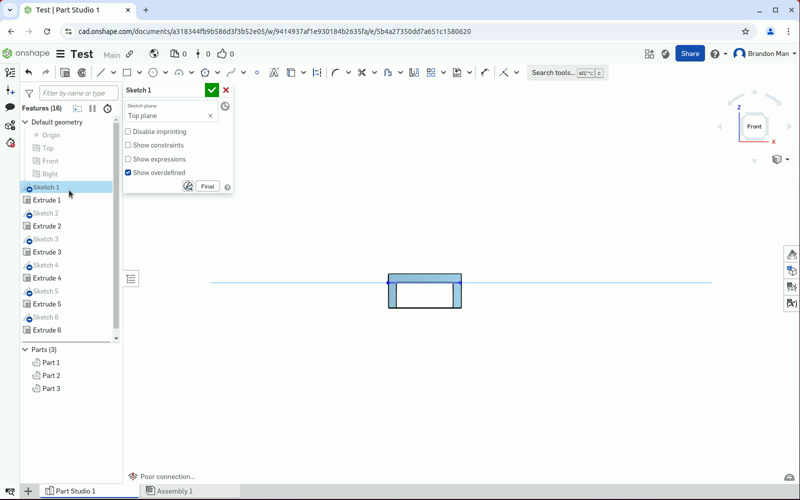
mouse_move(229, 92)
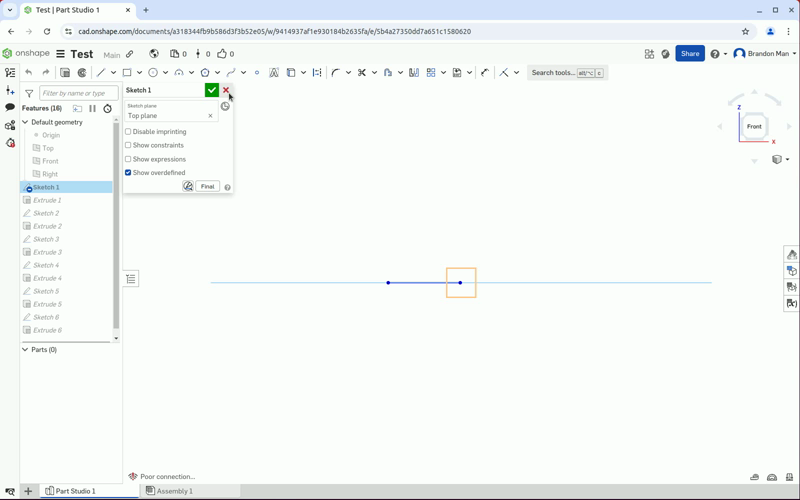
click(229, 92)
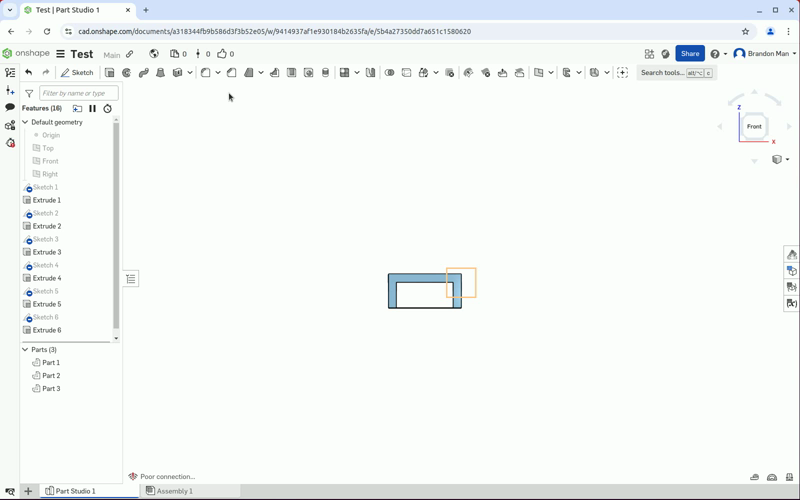
mouse_move(73, 352)
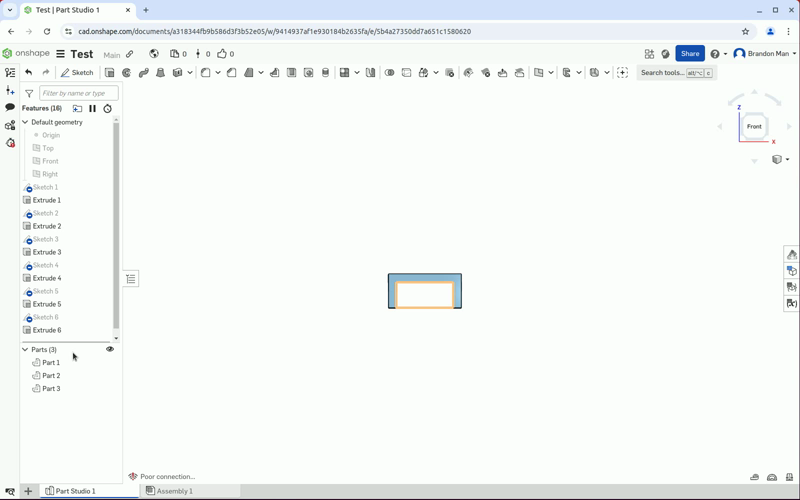
key(y)
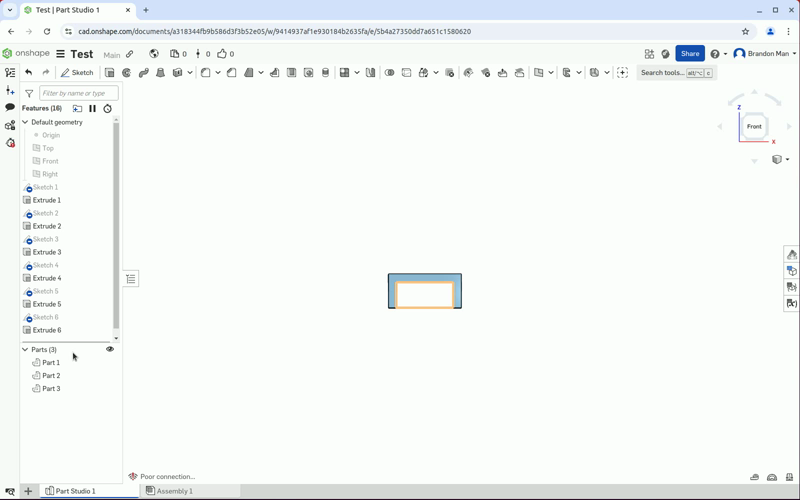
key(shift+p)
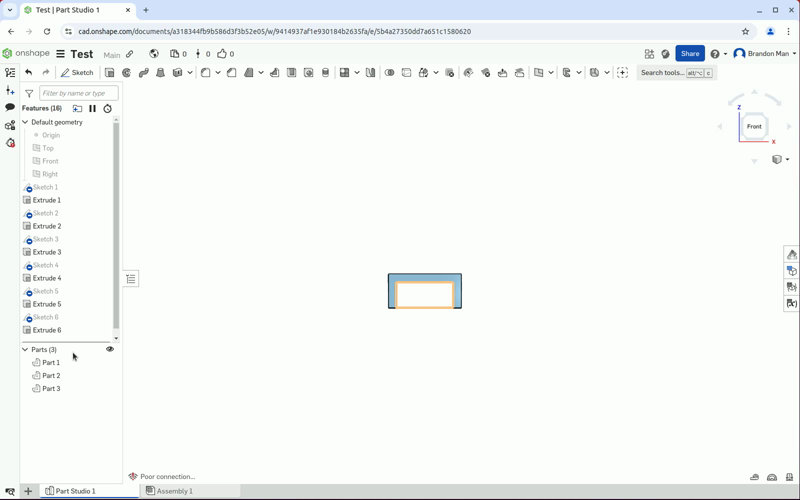
key(space)
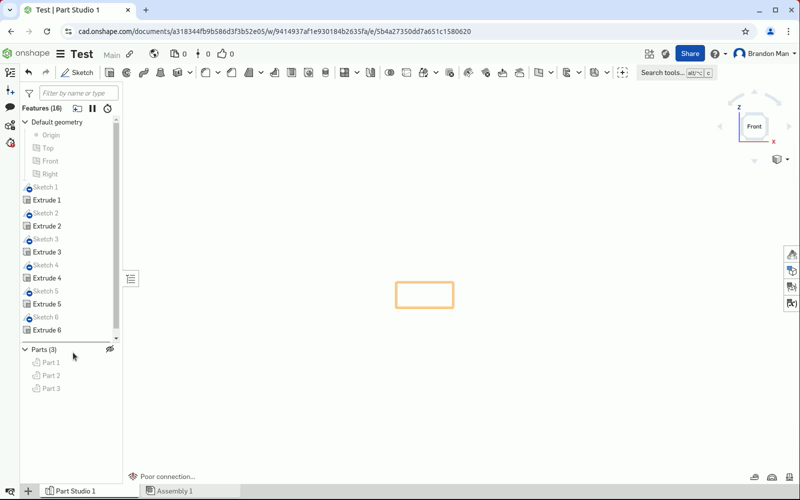
key_down(shift)
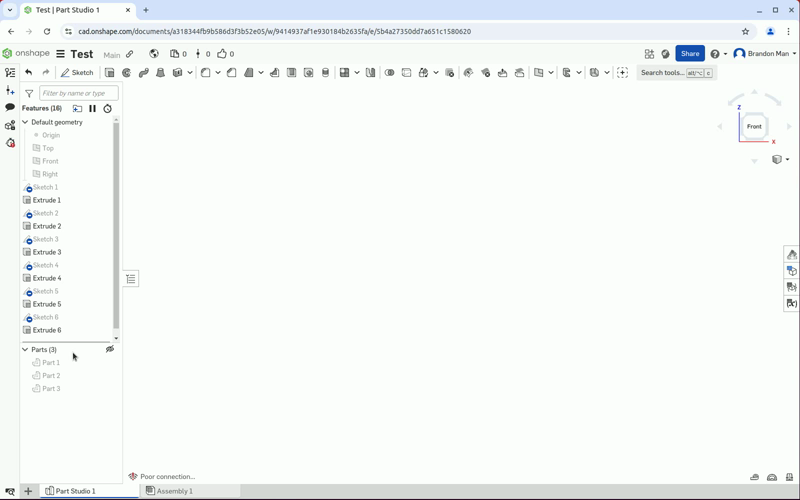
key(down)
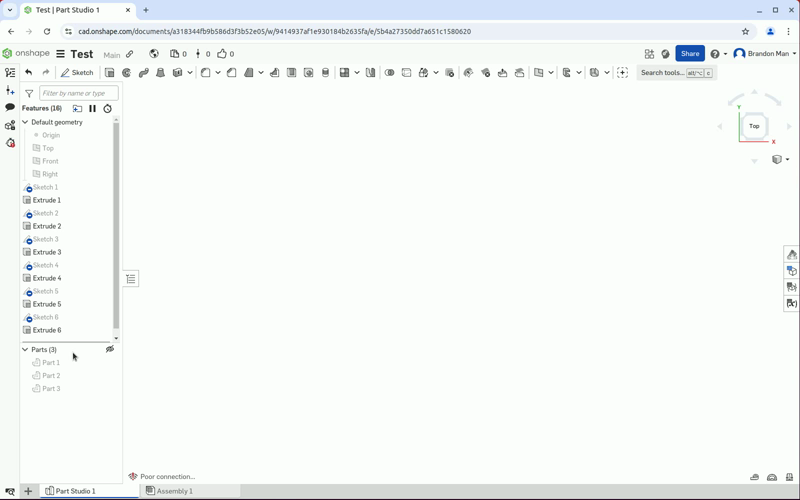
key_up(shift)
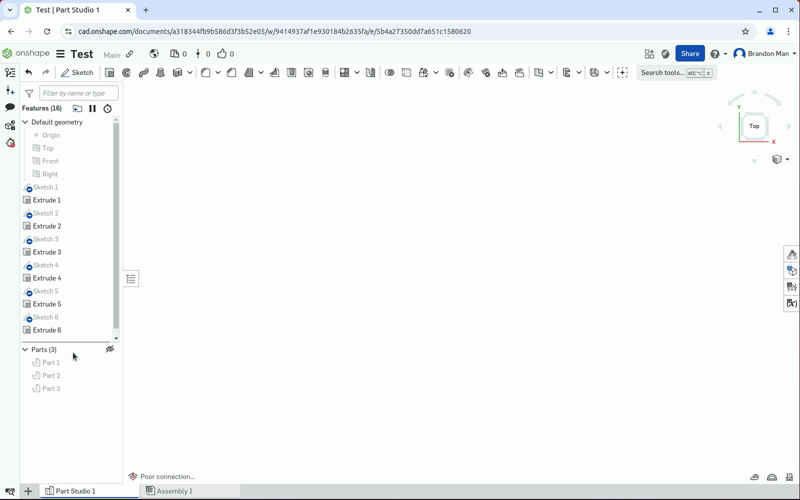
mouse_move(73, 352)
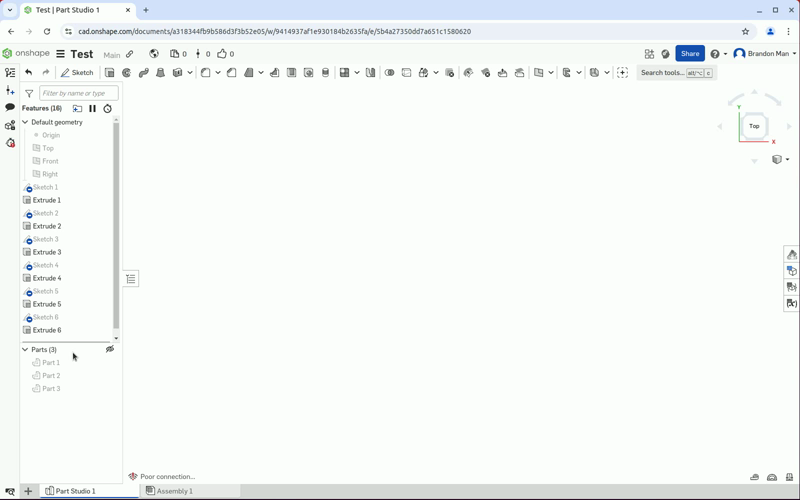
key(shift+y)
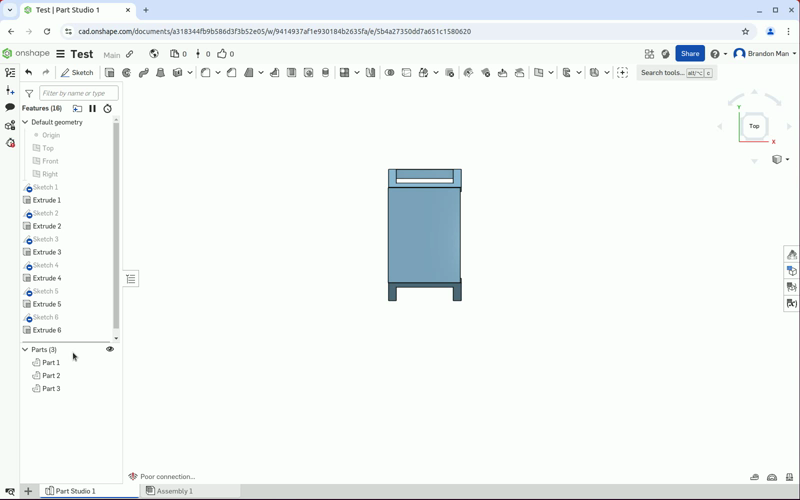
mouse_move(541, 75)
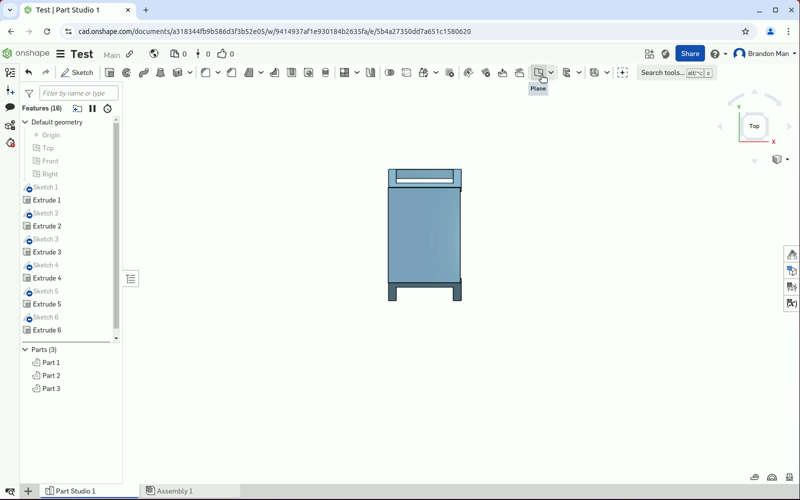
click(541, 75)
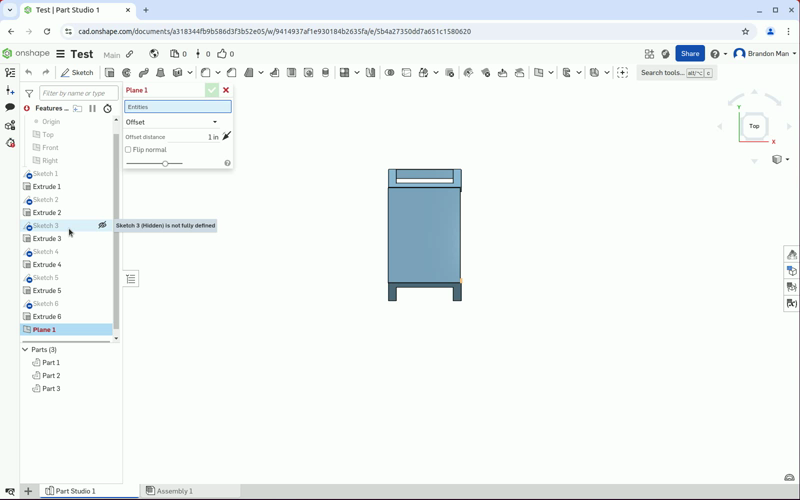
scroll(3)
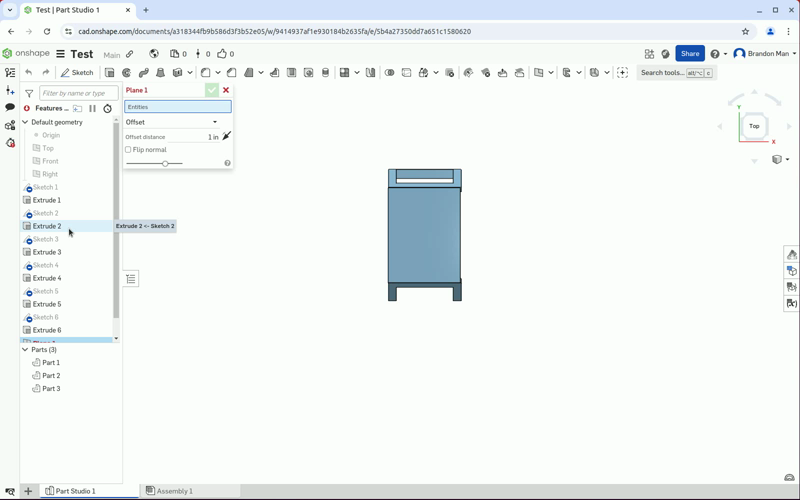
mouse_move(69, 150)
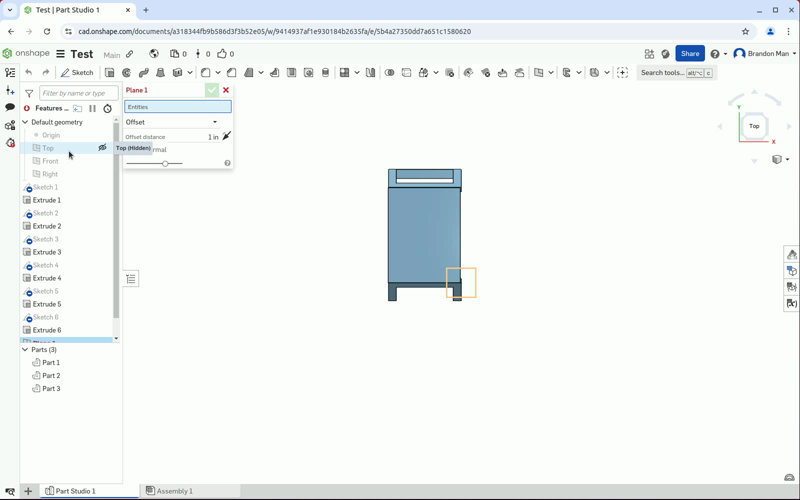
click(69, 150)
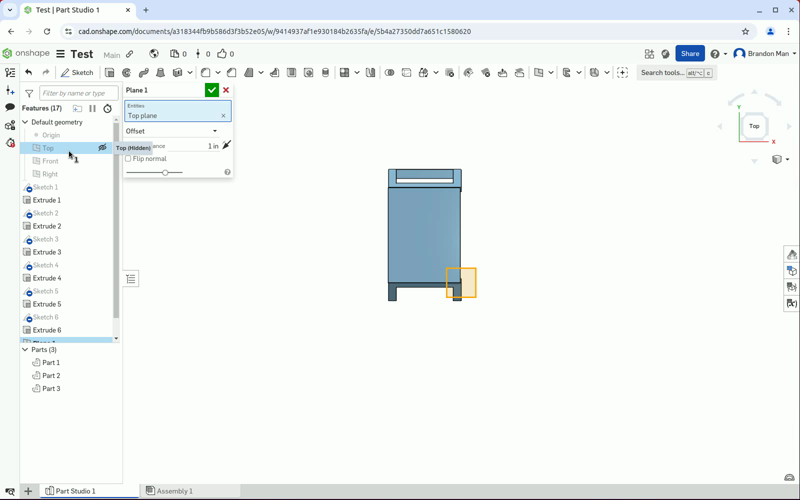
key(tab, 2)
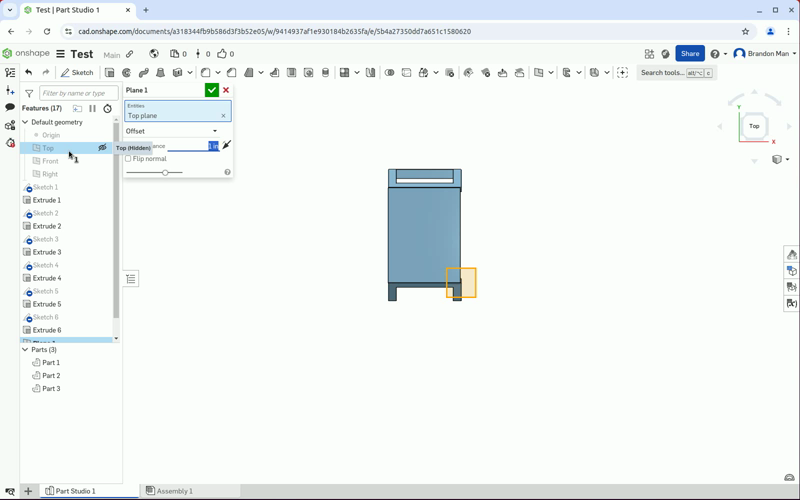
text(1.695)
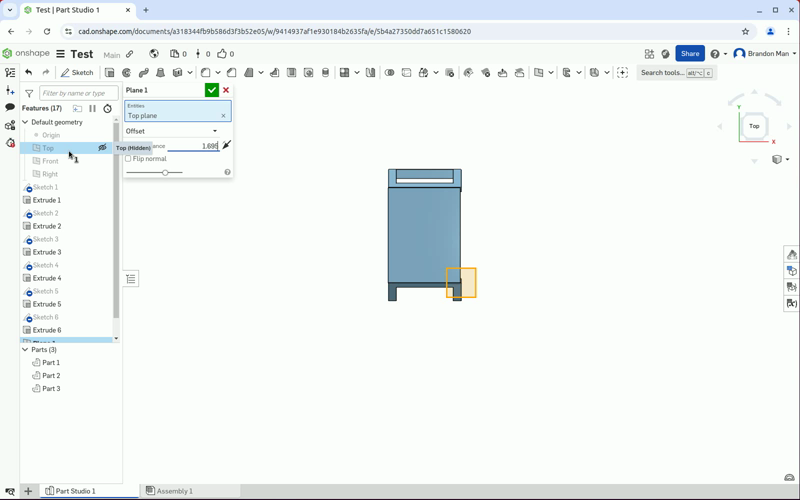
key(enter, 2)
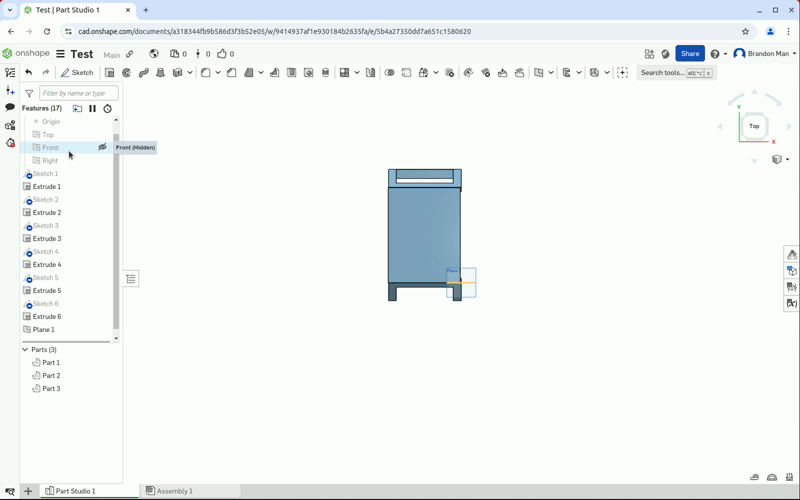
key(shift+s)
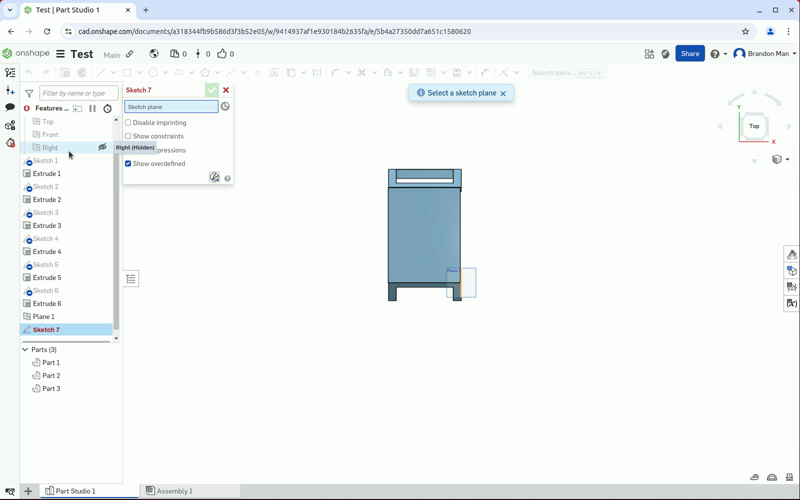
mouse_move(69, 319)
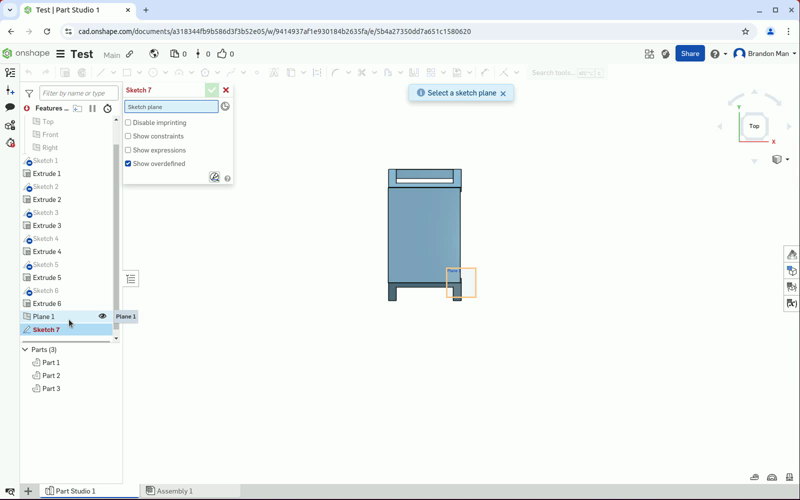
click(69, 319)
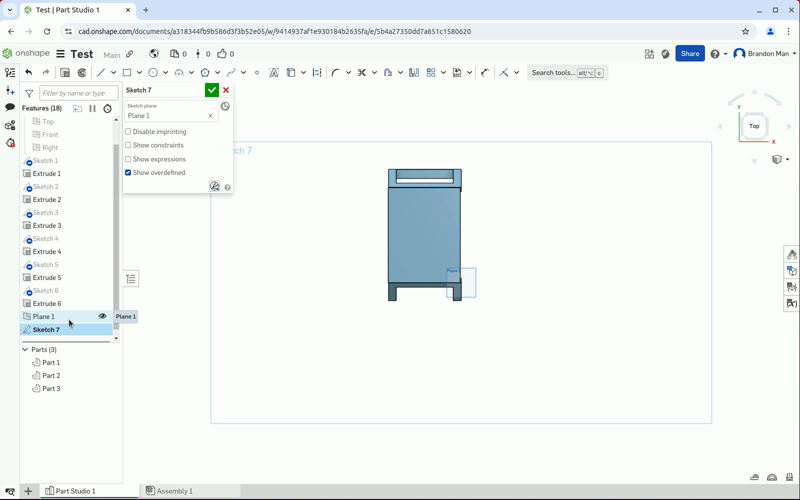
mouse_move(73, 352)
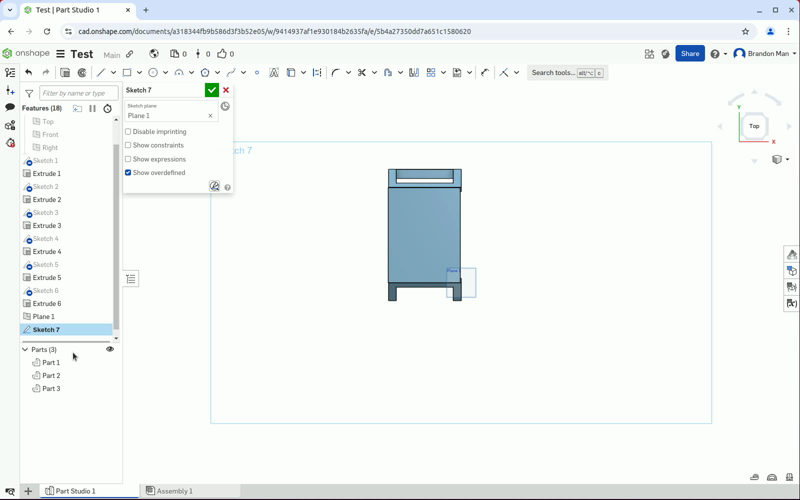
key(y)
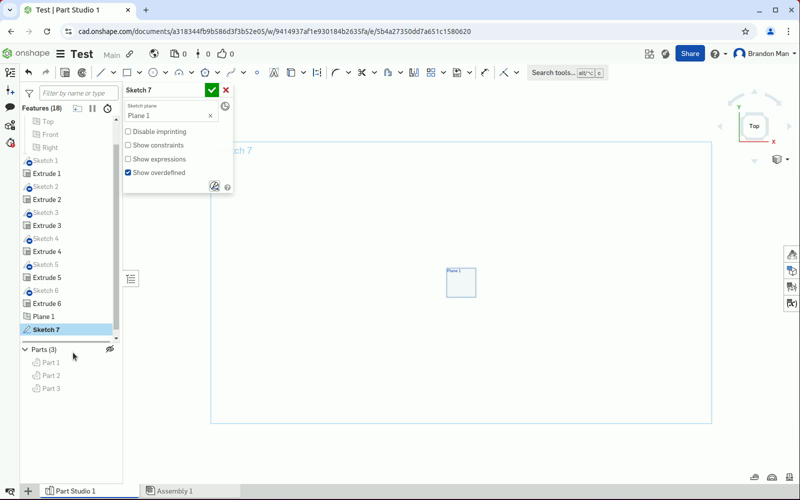
key(l)
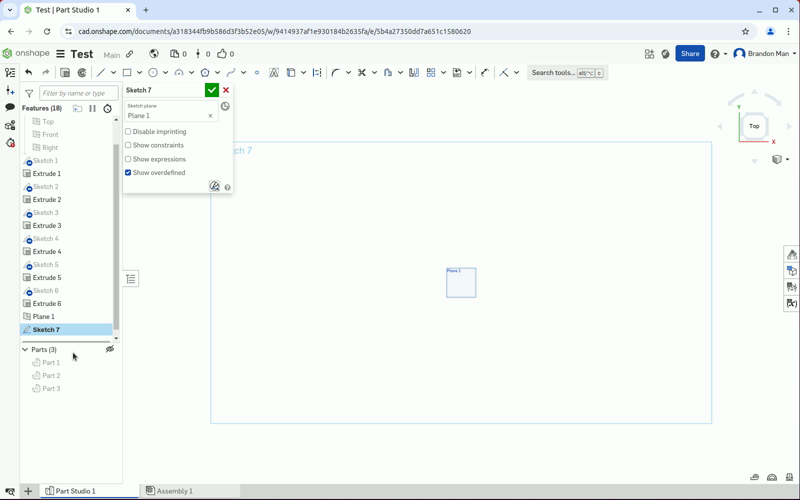
key_down(shift)
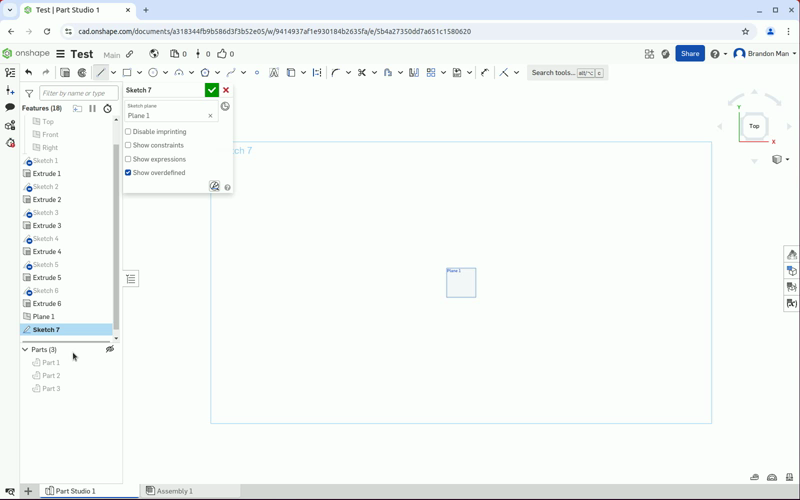
mouse_move(390, 280)
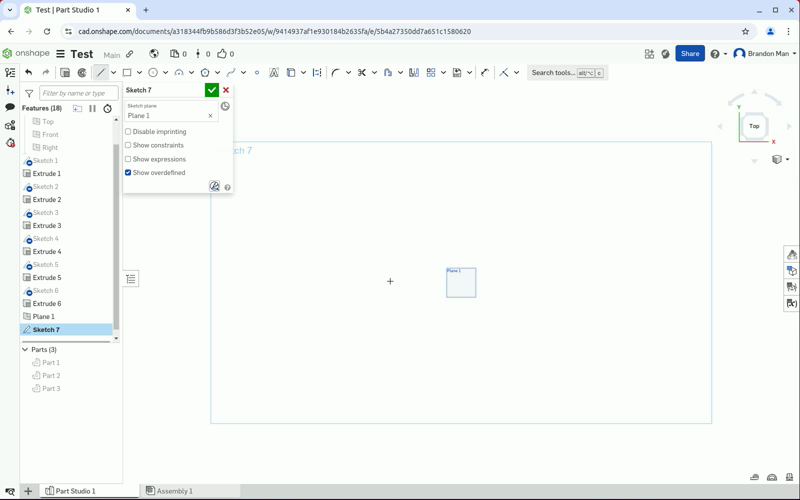
click(390, 280)
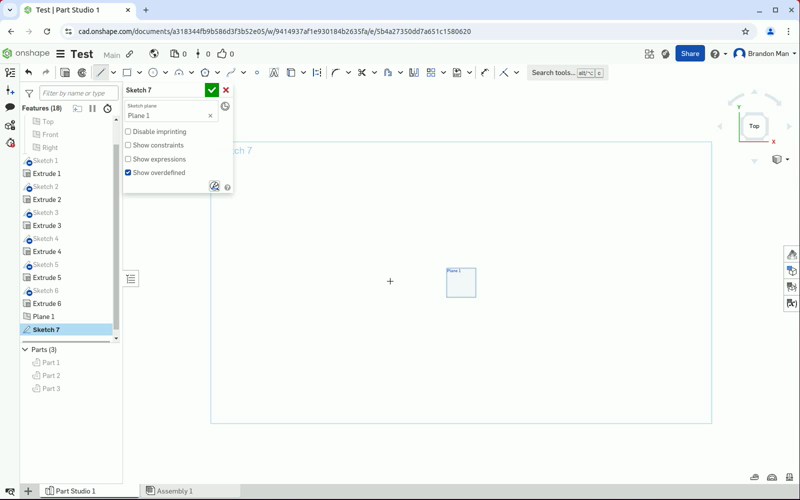
key_up(shift)
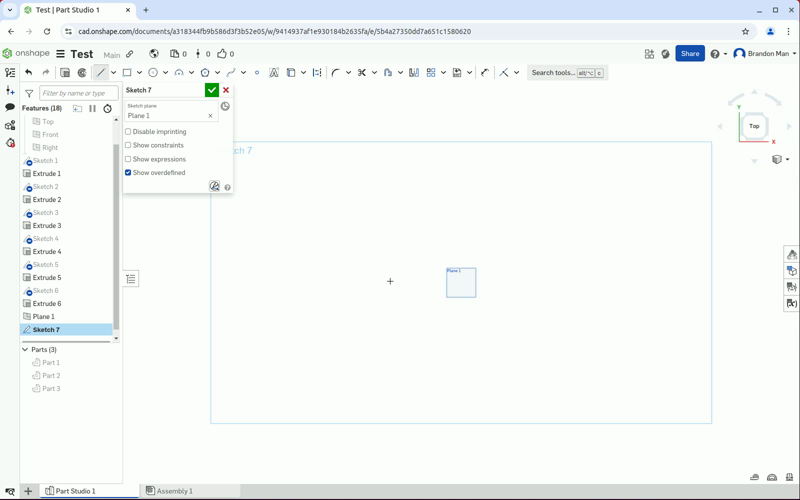
key_down(shift)
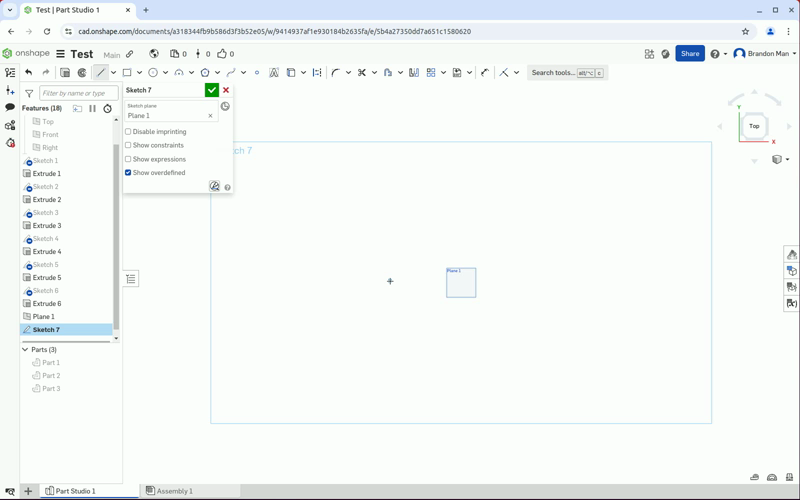
mouse_move(460, 280)
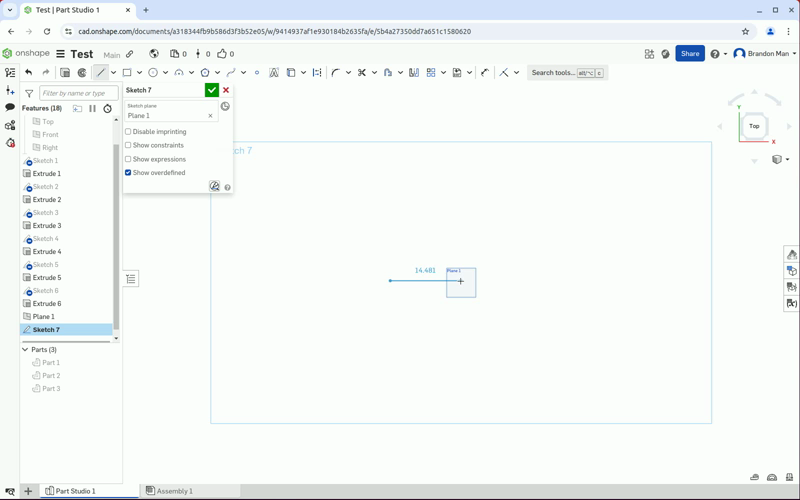
click(460, 280)
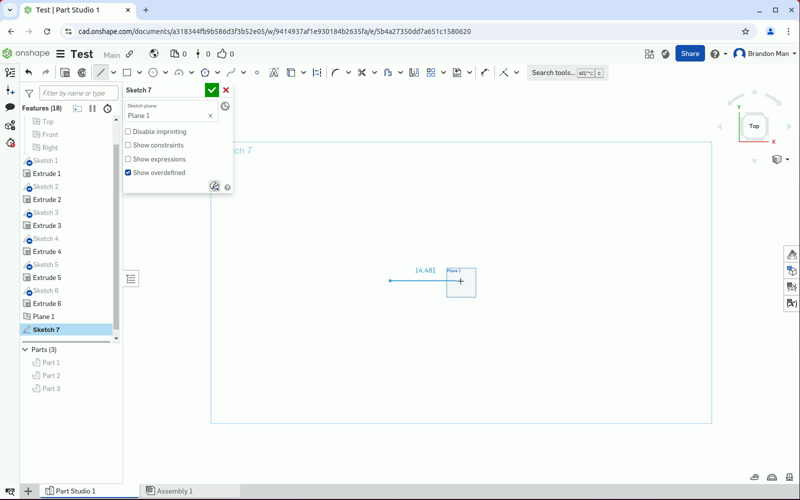
key_up(shift)
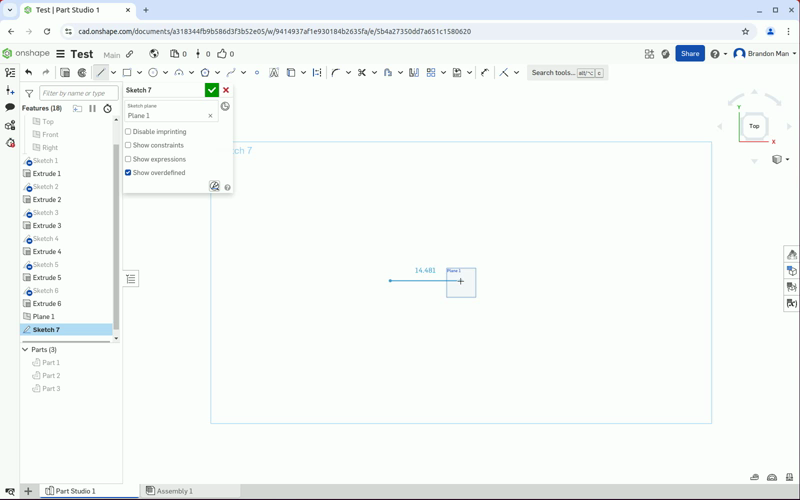
key_down(shift)
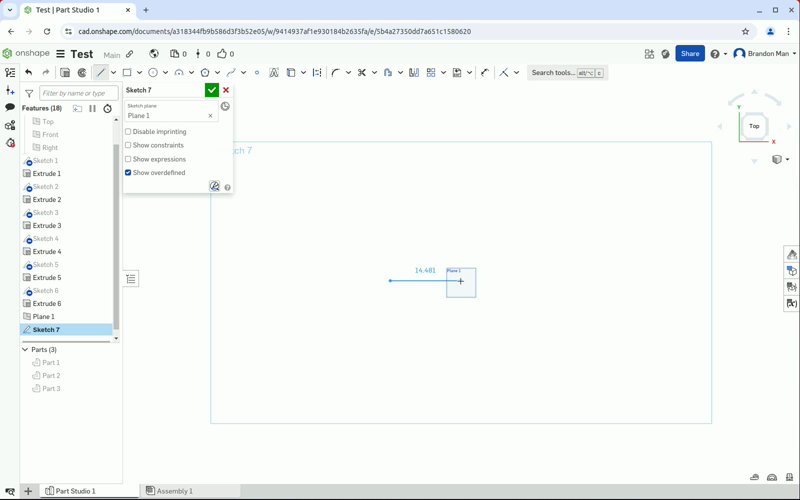
mouse_move(460, 189)
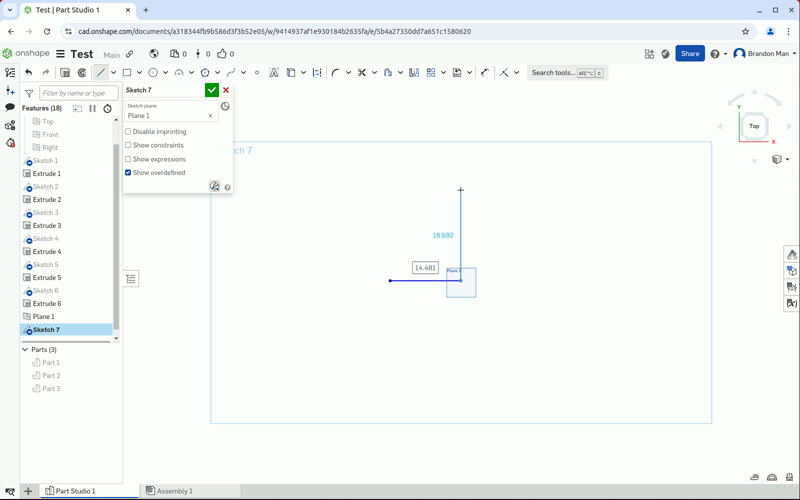
click(460, 189)
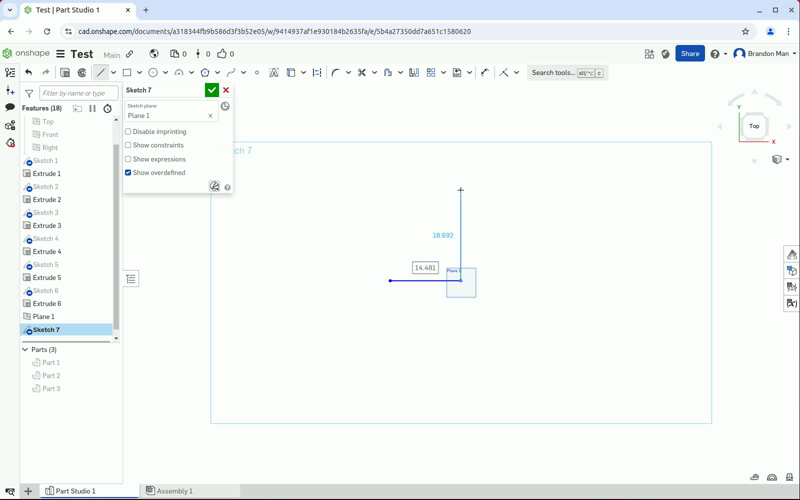
key_up(shift)
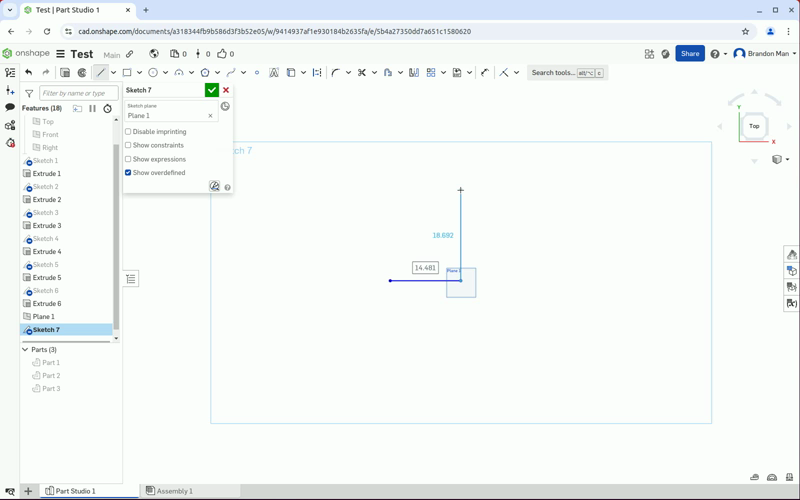
key_down(shift)
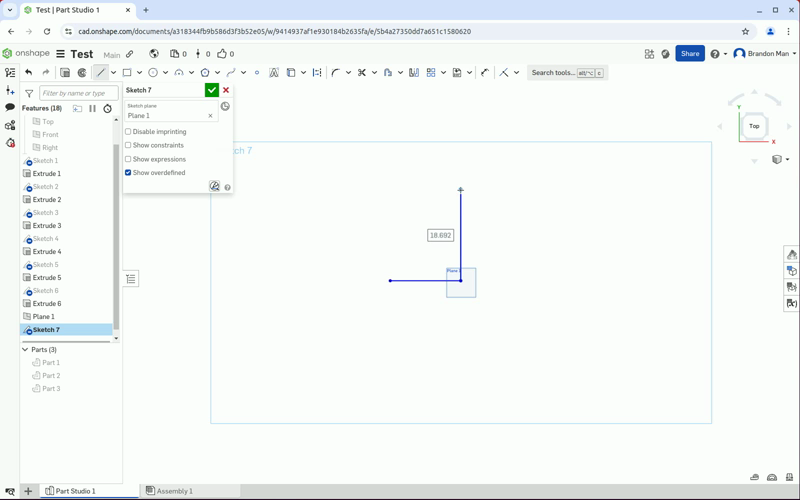
mouse_move(490, 189)
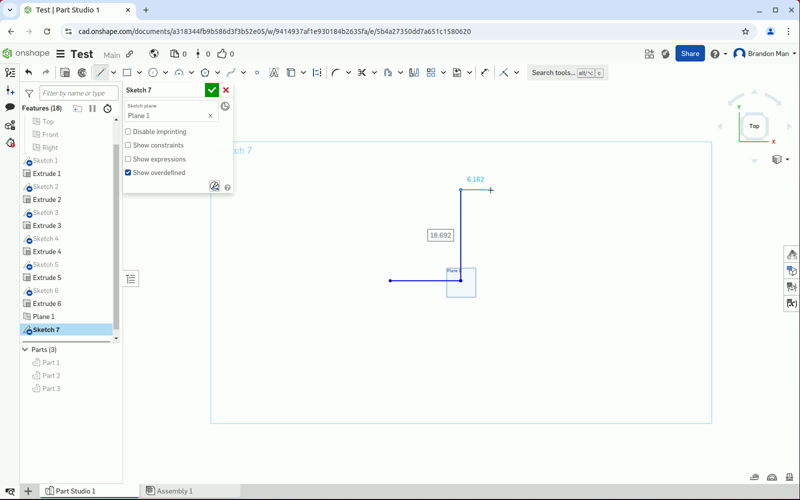
mouse_move(425, 189)
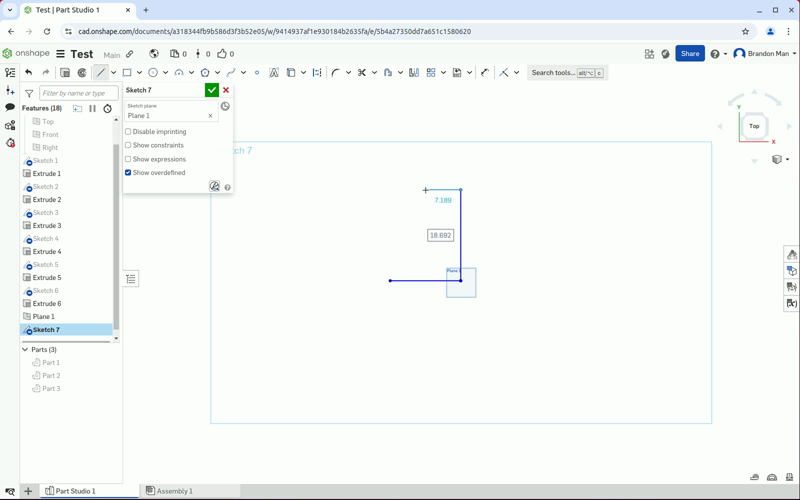
click(425, 189)
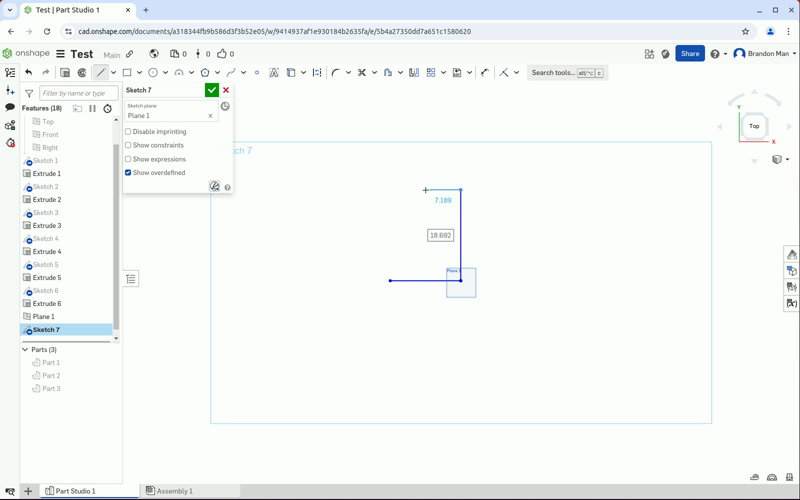
key_up(shift)
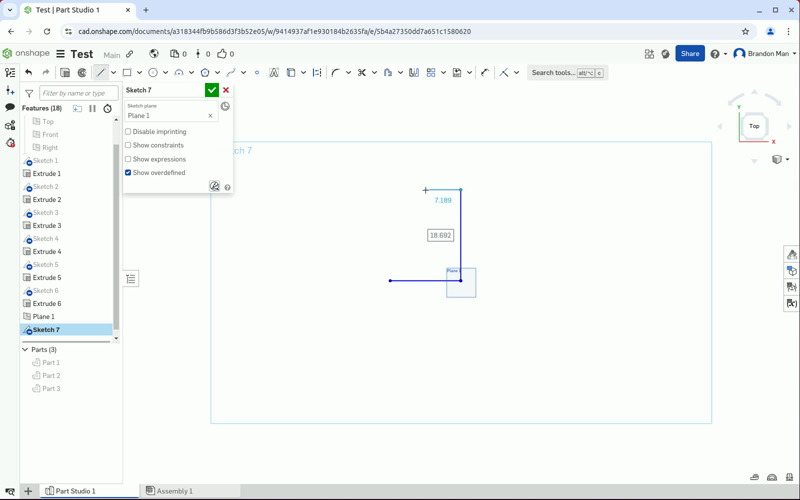
key_down(shift)
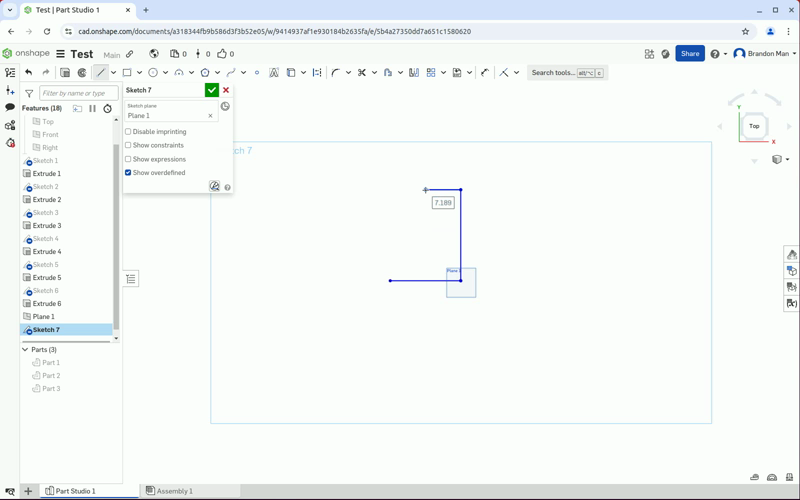
mouse_move(455, 189)
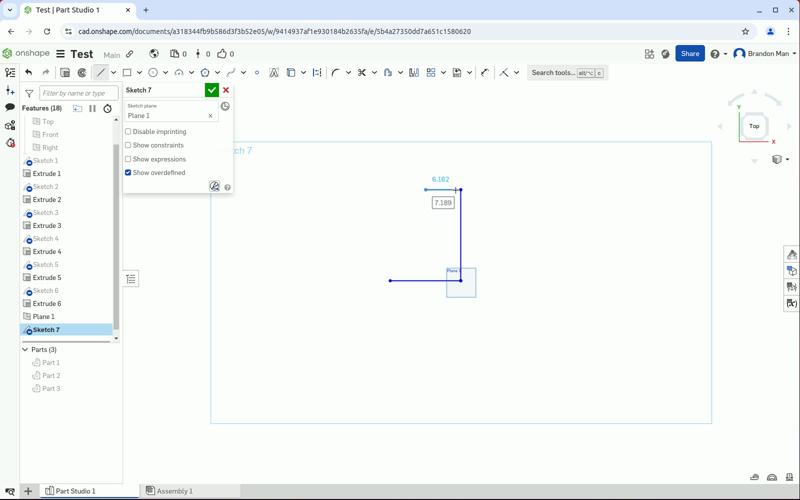
mouse_move(390, 189)
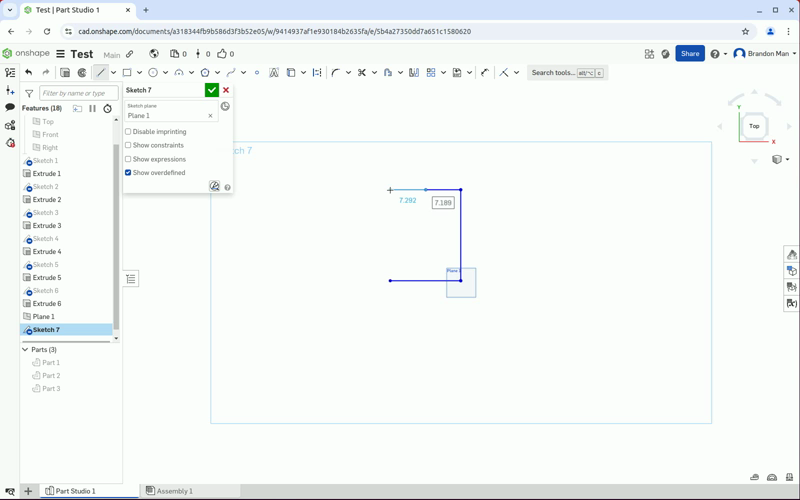
click(390, 189)
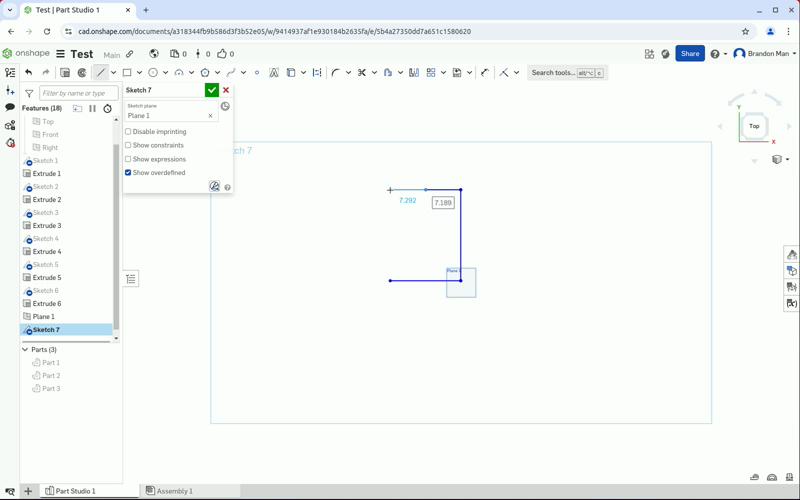
key_up(shift)
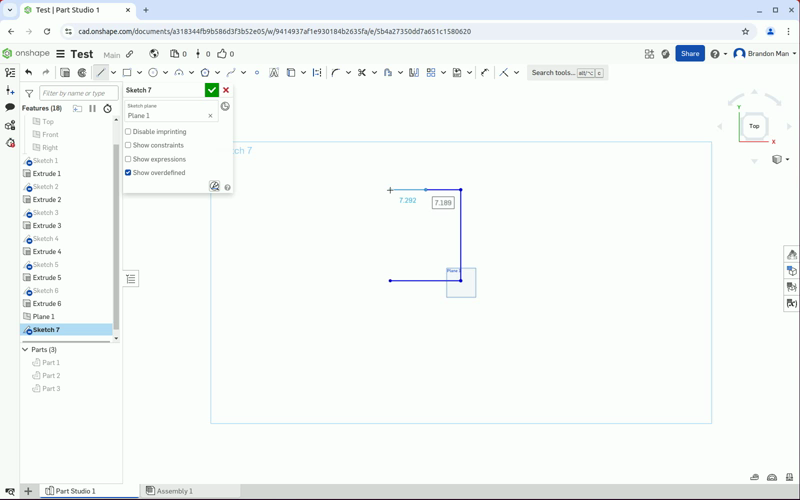
key_down(shift)
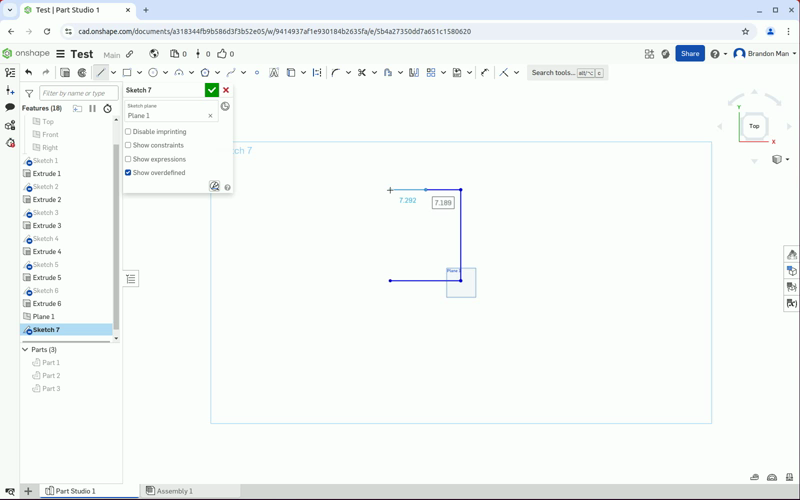
mouse_move(420, 189)
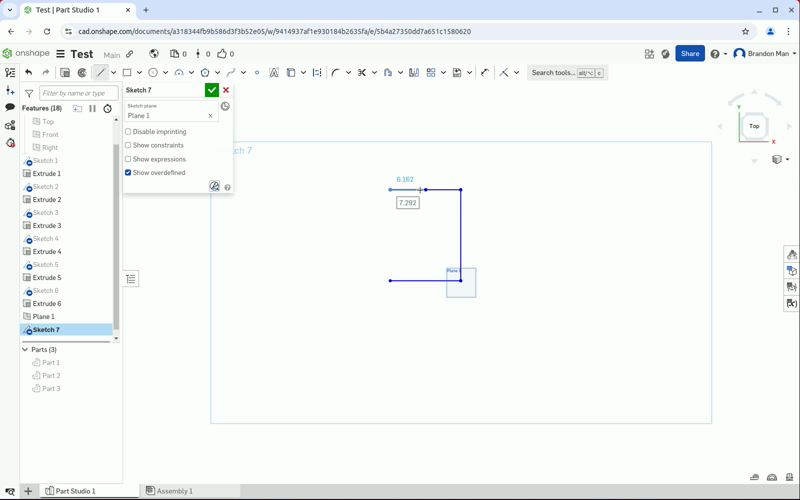
mouse_move(390, 234)
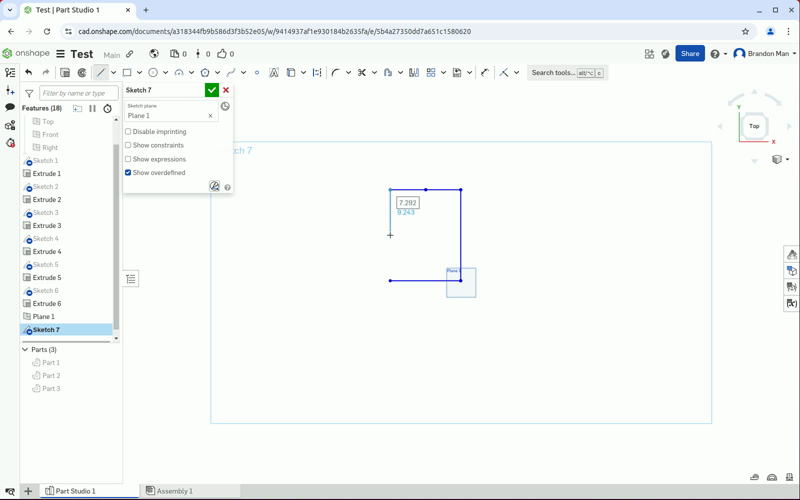
click(390, 234)
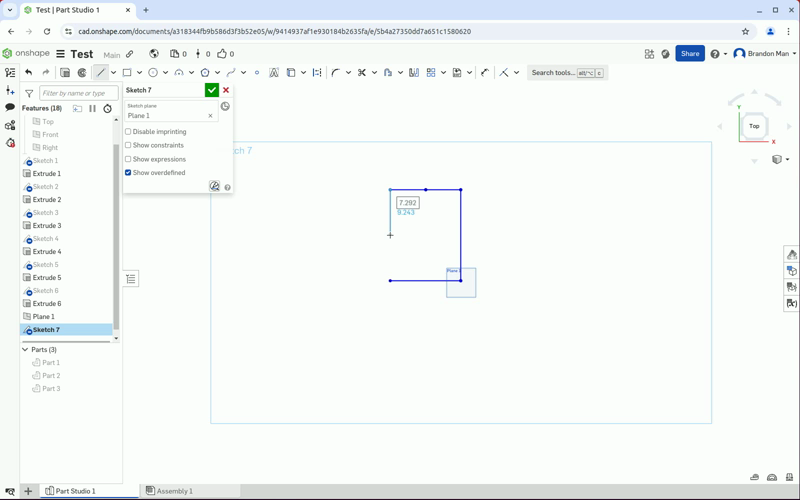
key_up(shift)
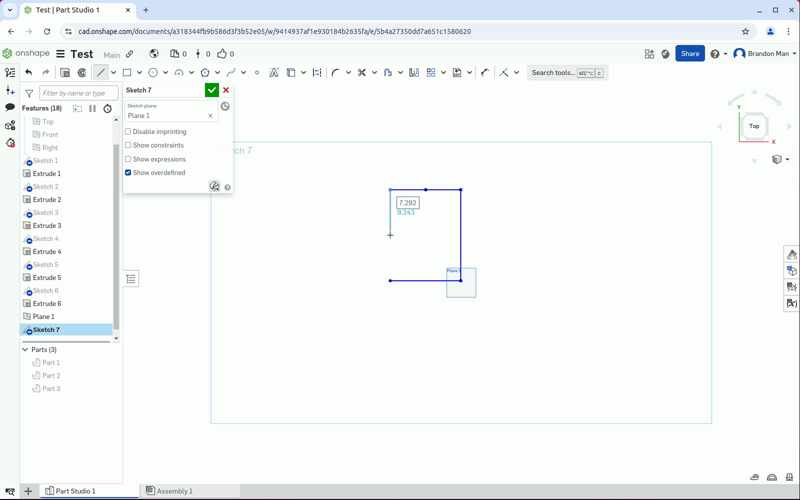
mouse_move(420, 234)
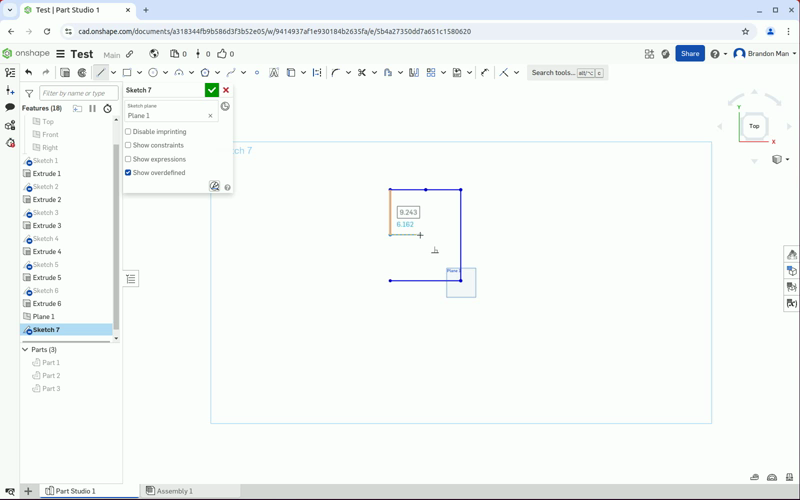
key_down(shift)
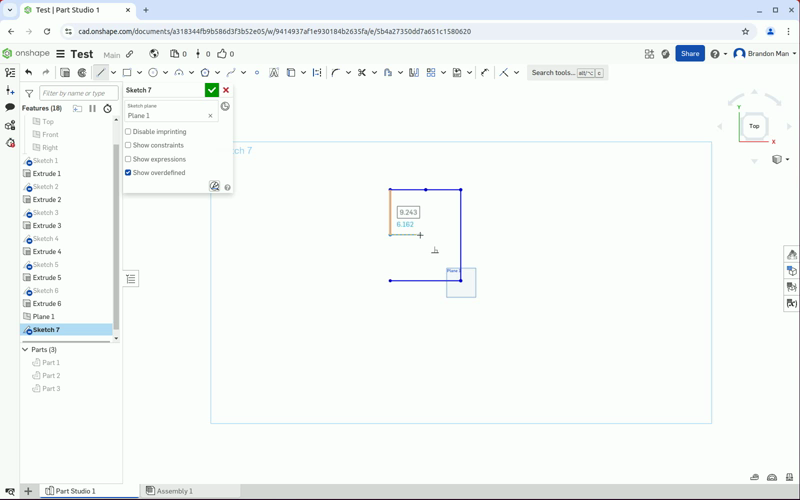
mouse_move(390, 280)
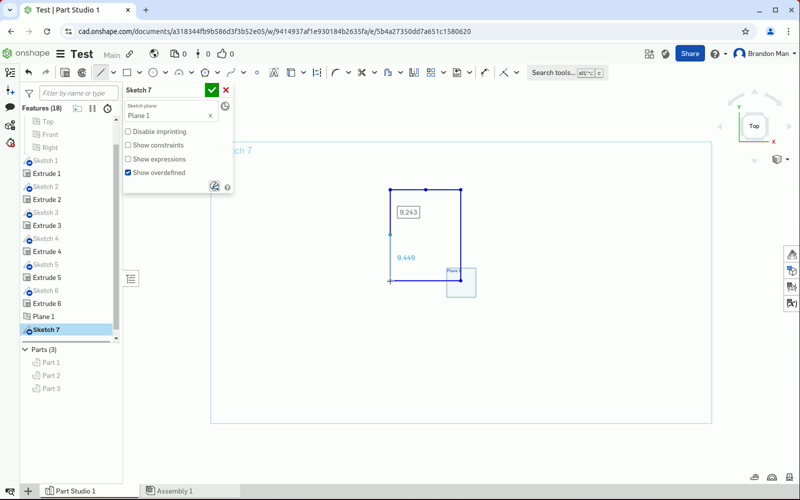
key_up(shift)
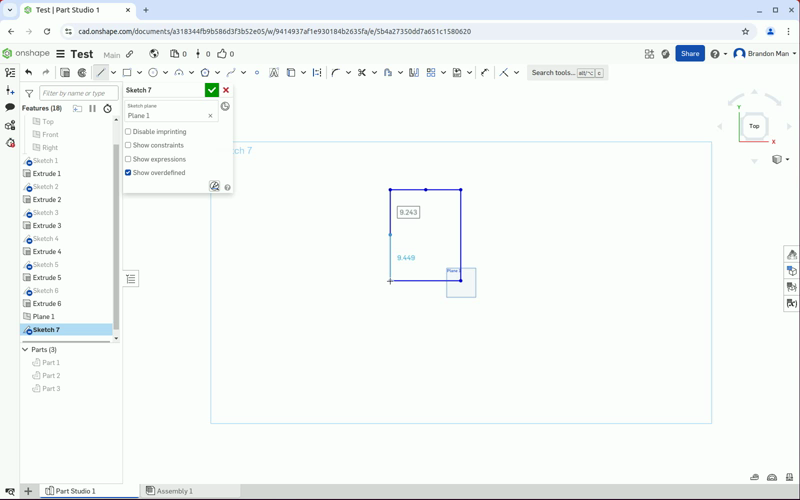
click(390, 280)
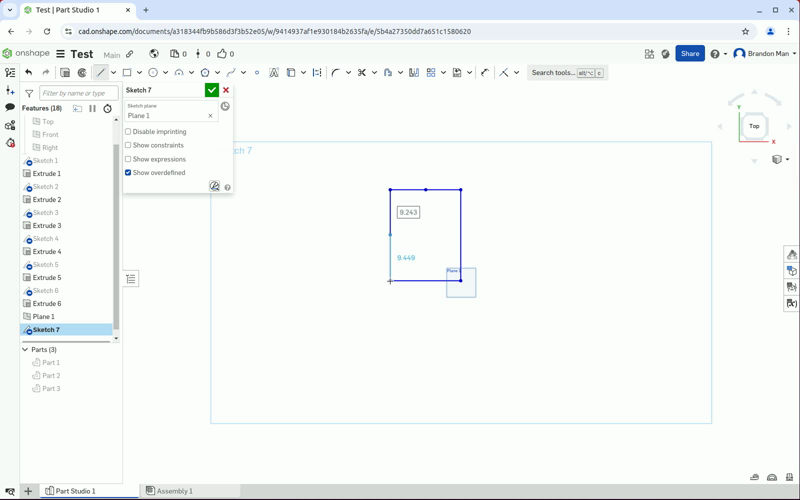
key(esc)
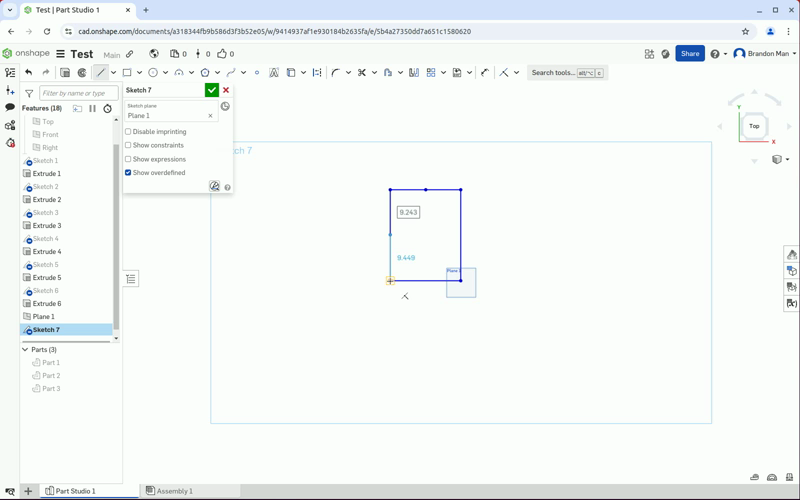
mouse_move(449, 213)
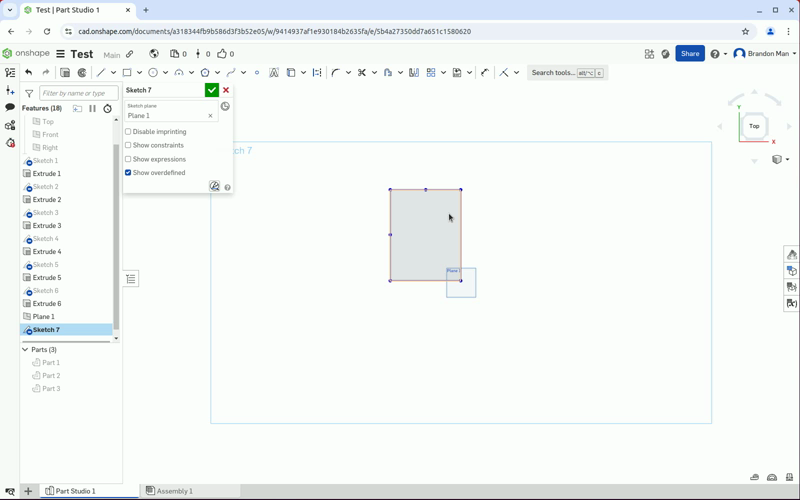
click(449, 213)
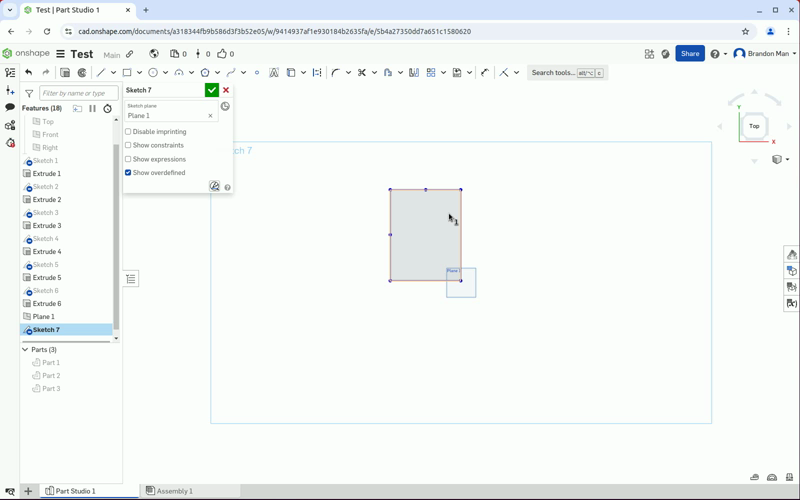
mouse_move(73, 352)
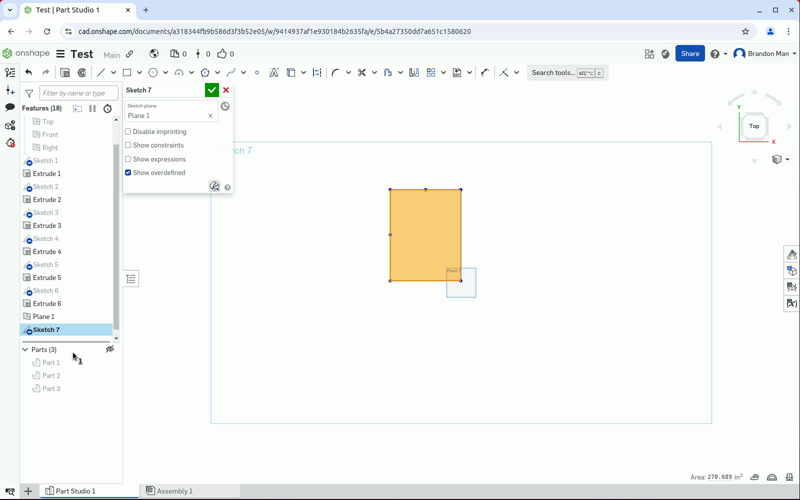
key(shift+y)
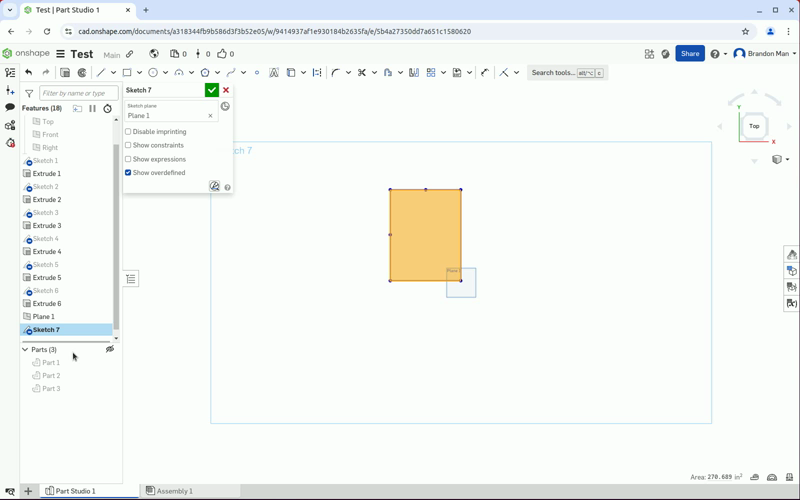
key(shift+e)
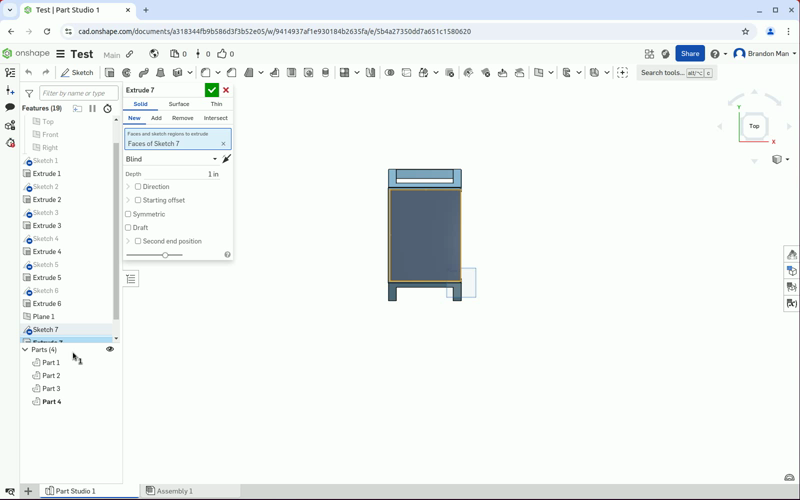
mouse_move(143, 106)
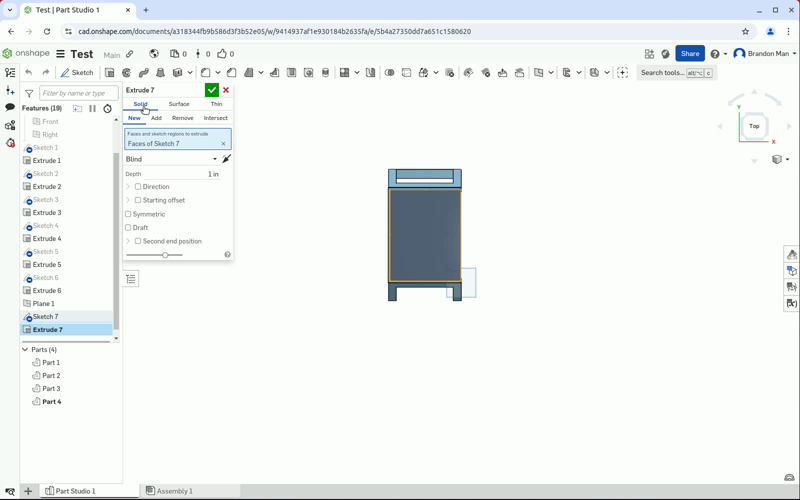
click(143, 106)
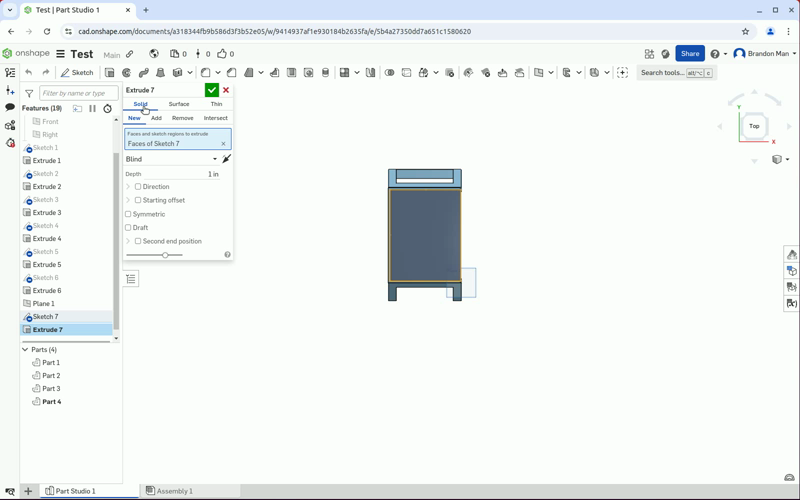
mouse_move(186, 120)
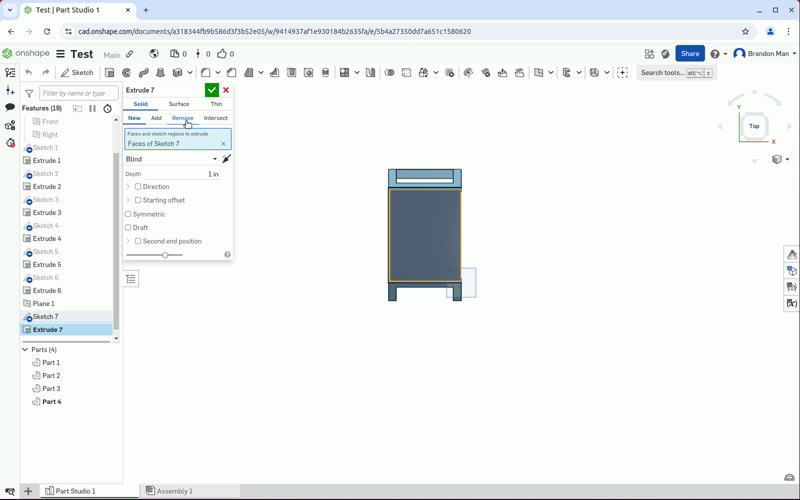
click(186, 120)
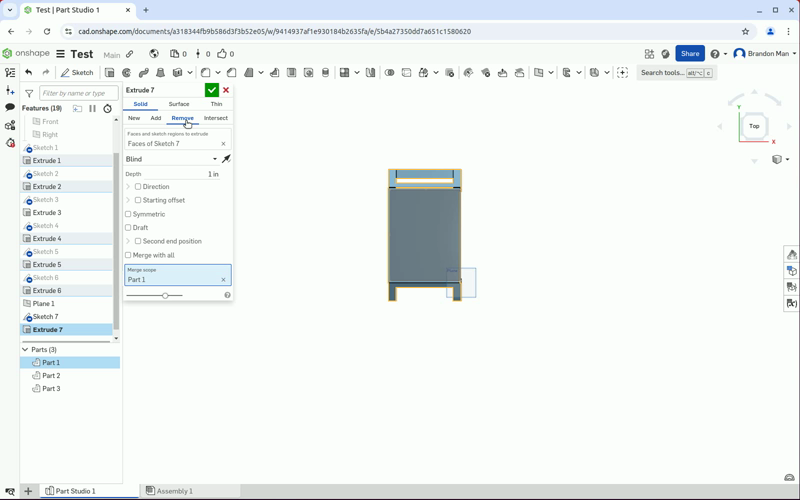
key(tab, 4)
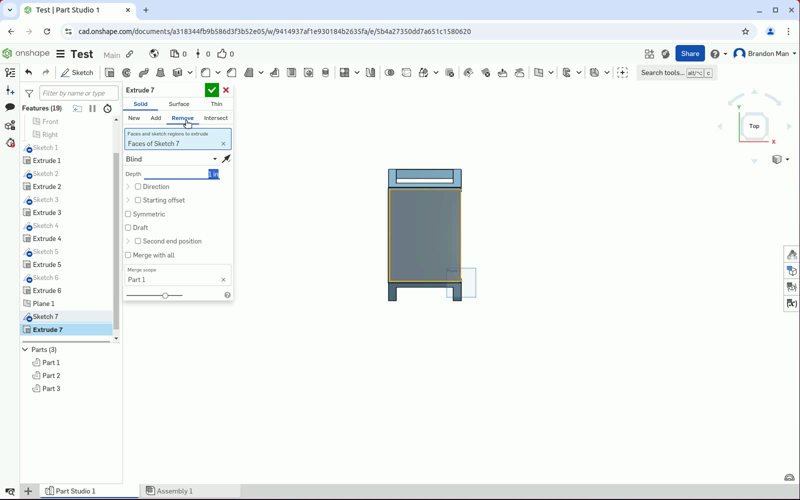
text(0.722)
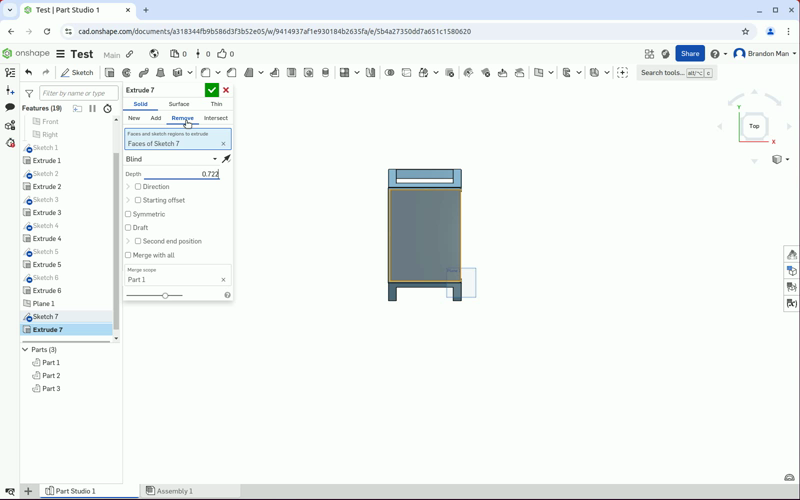
key(tab, 6)
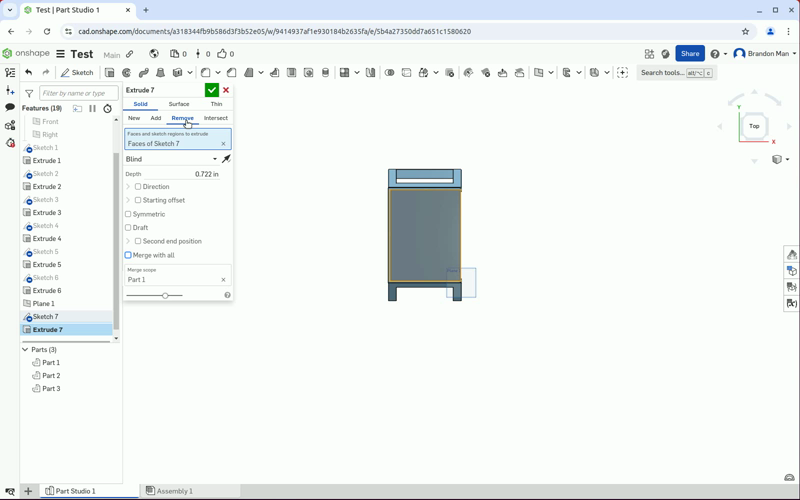
key(space)
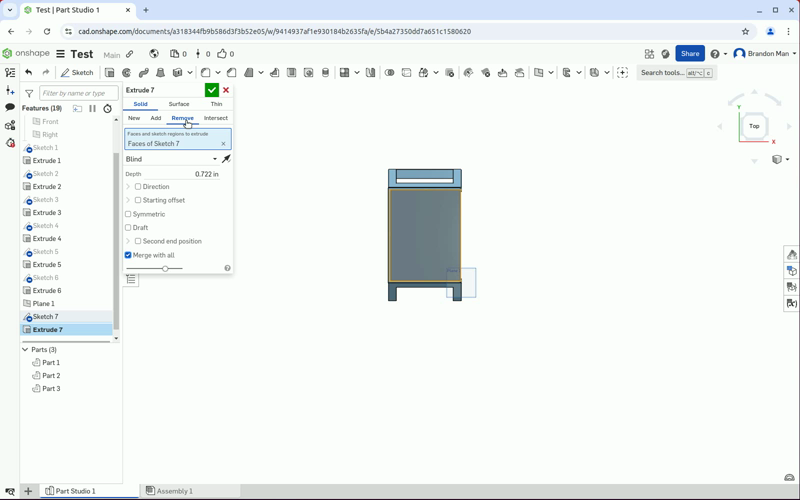
key(enter)
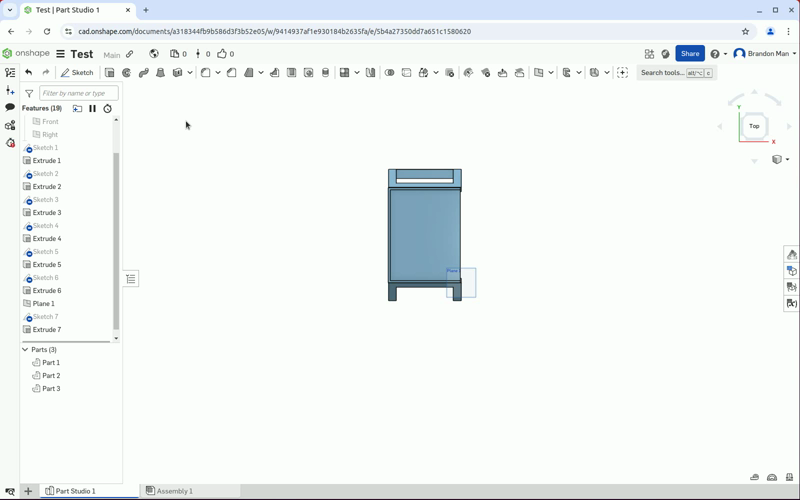
key(shift+h)
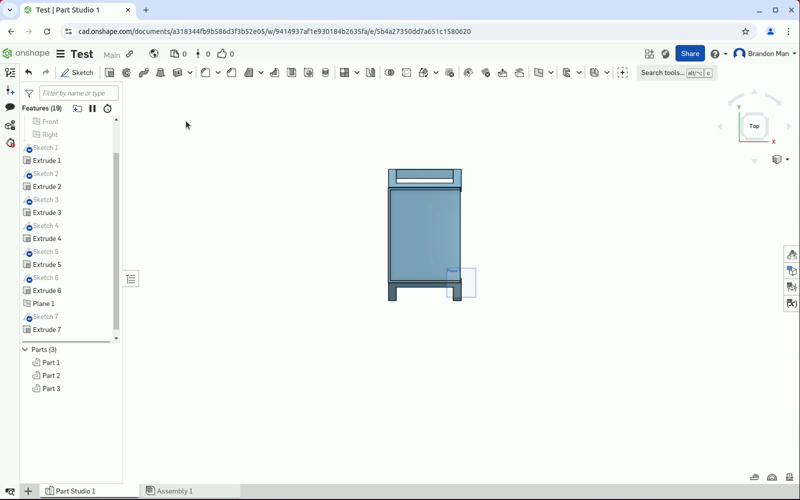
key(shift+h)
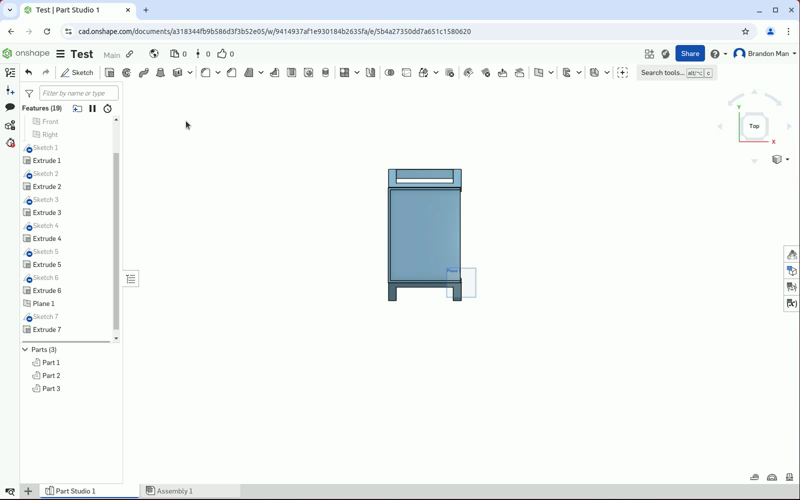
key(shift+7)
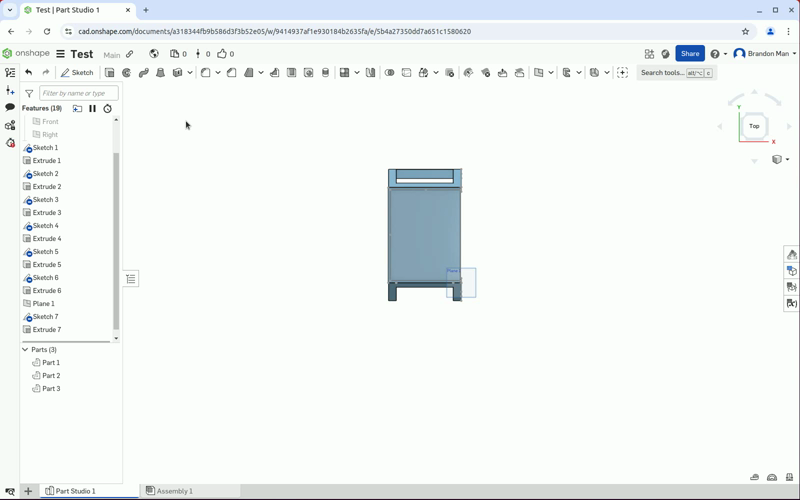
key(up, 3)
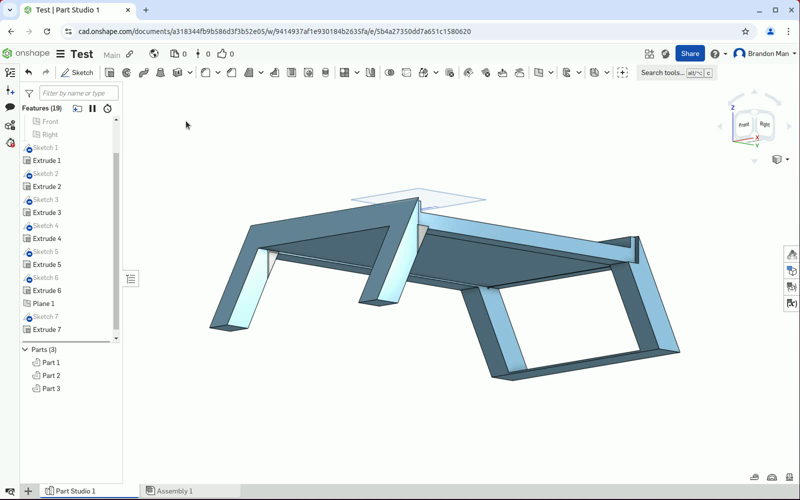
key(left, 3)
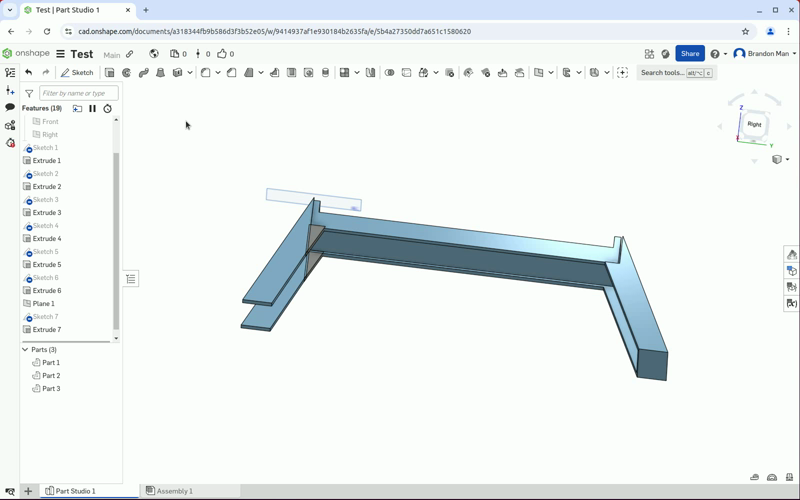
key(right, 3)
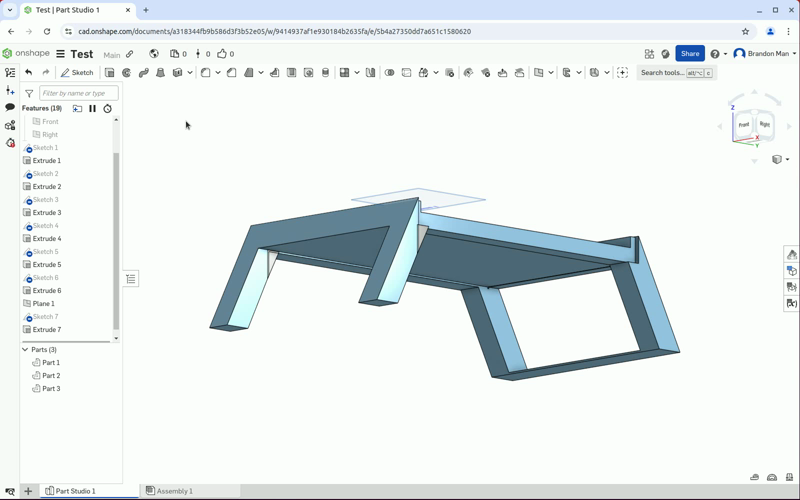
key(down, 3)
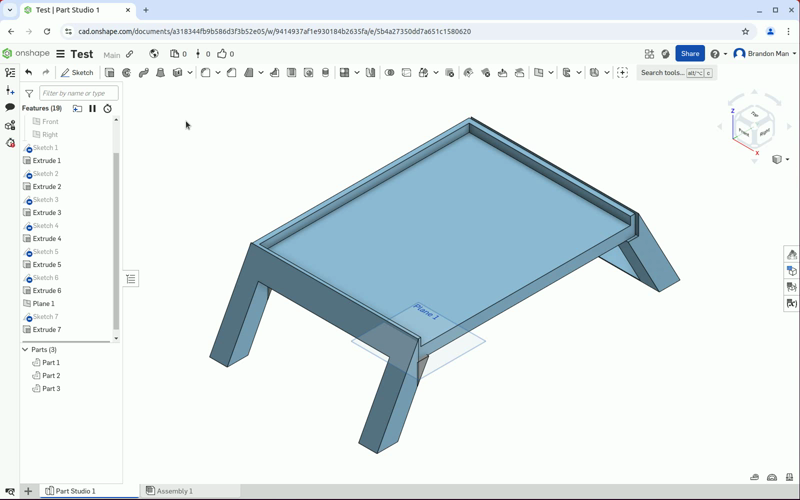
mouse_move(69, 150)
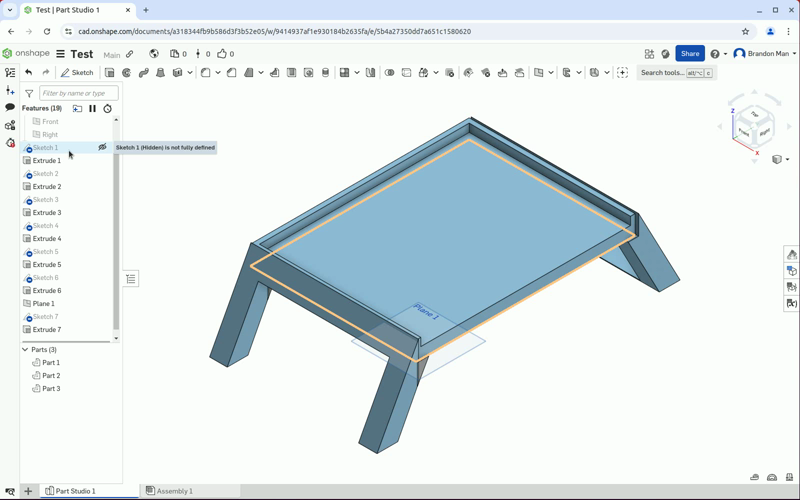
click(69, 150)